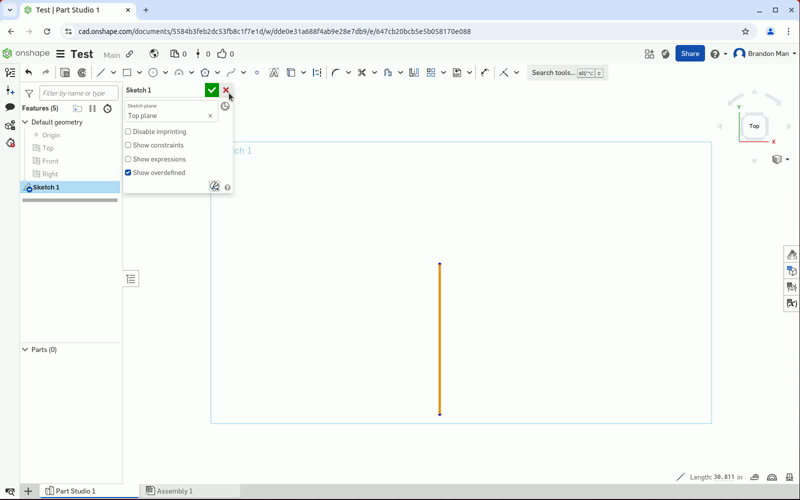
key(shift+h)
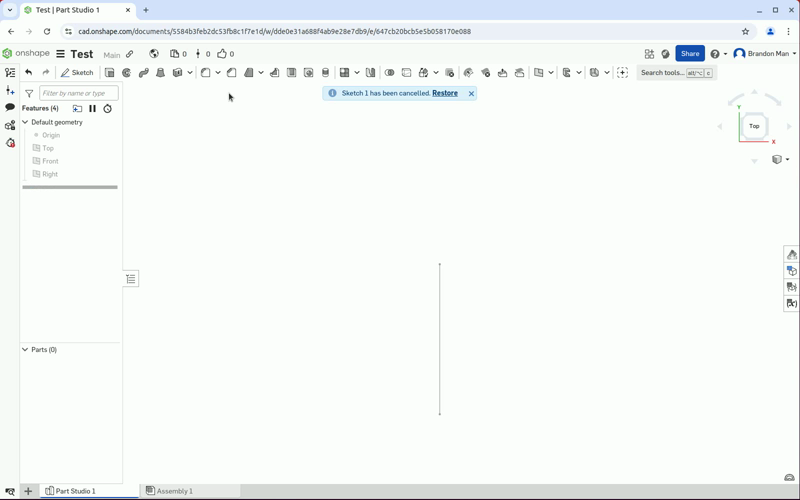
mouse_move(73, 352)
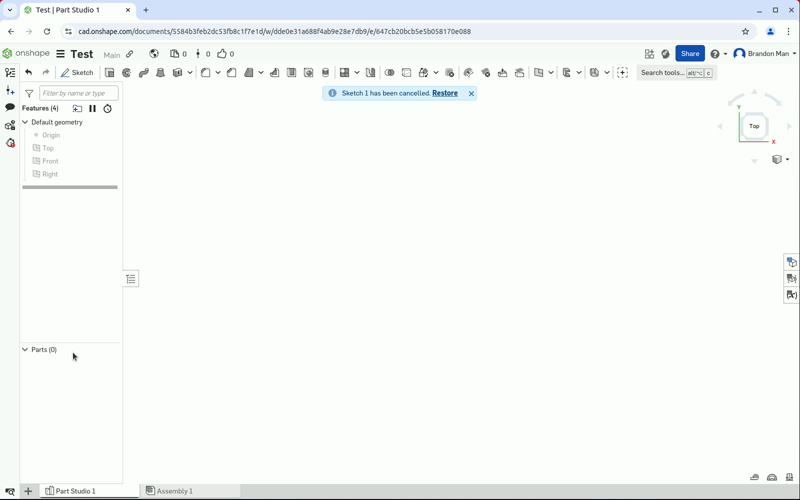
key(y)
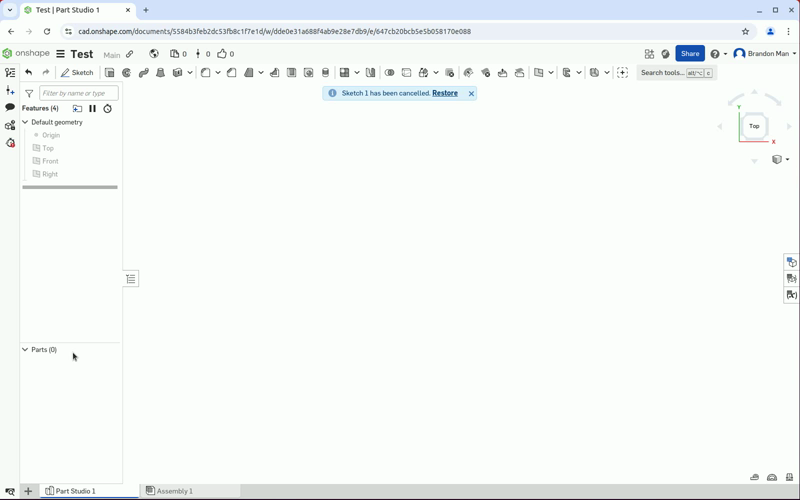
key(shift+p)
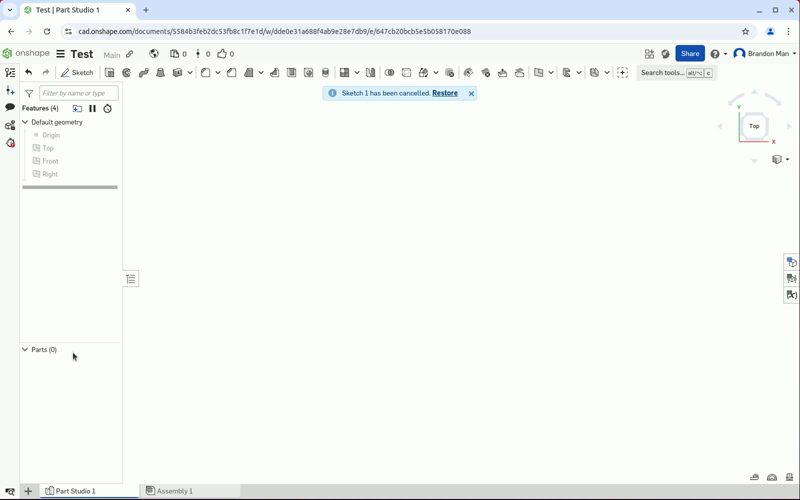
key(space)
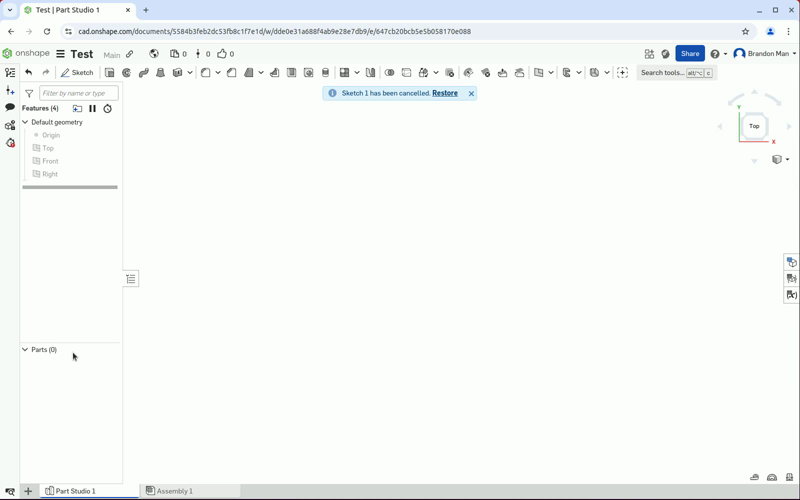
key_down(shift)
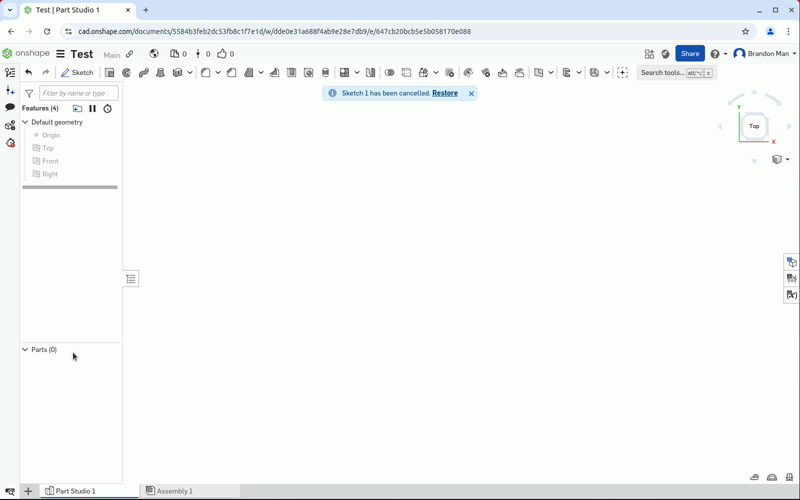
key(up)
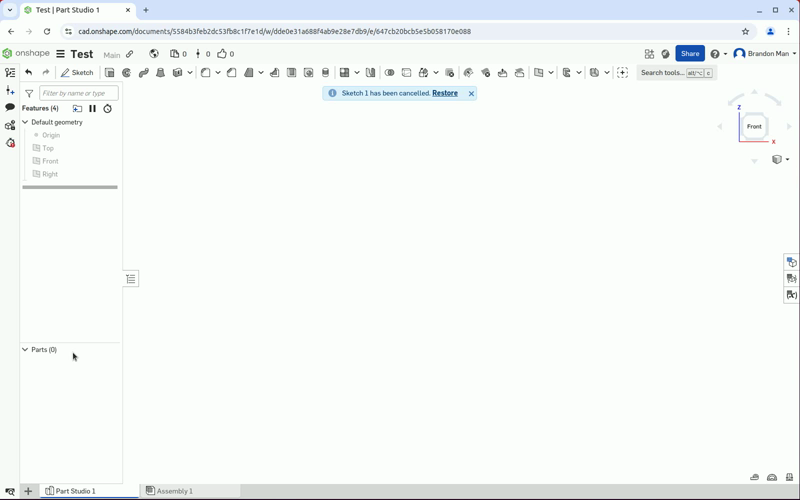
key_up(shift)
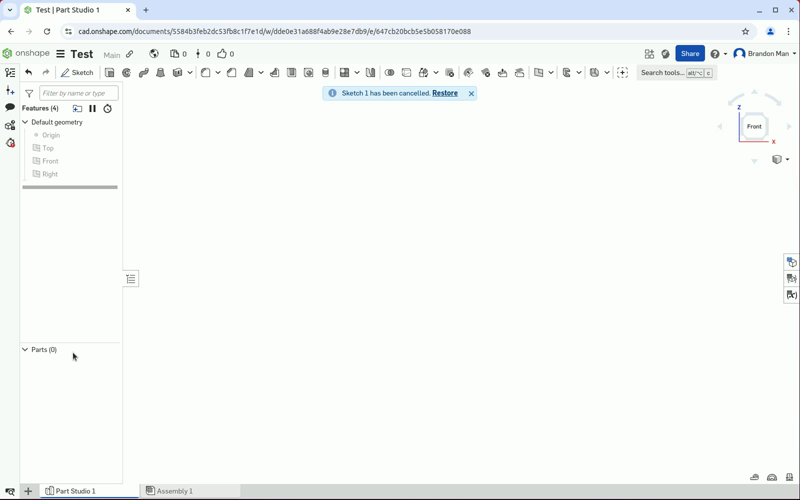
mouse_move(73, 352)
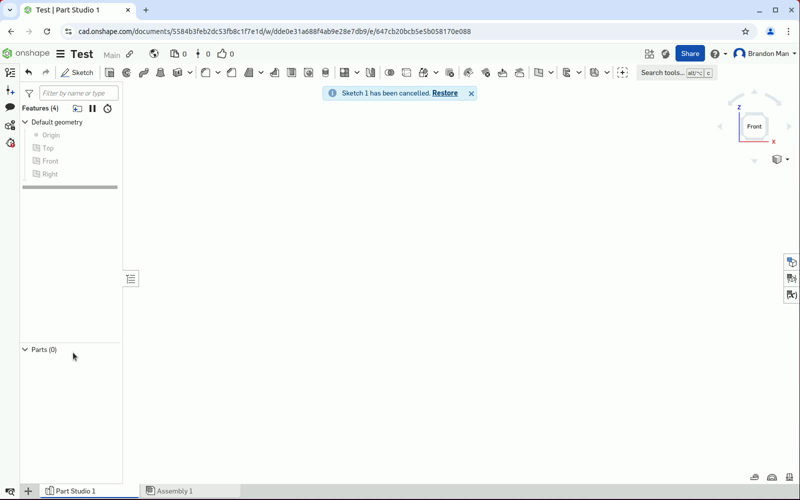
key(shift+y)
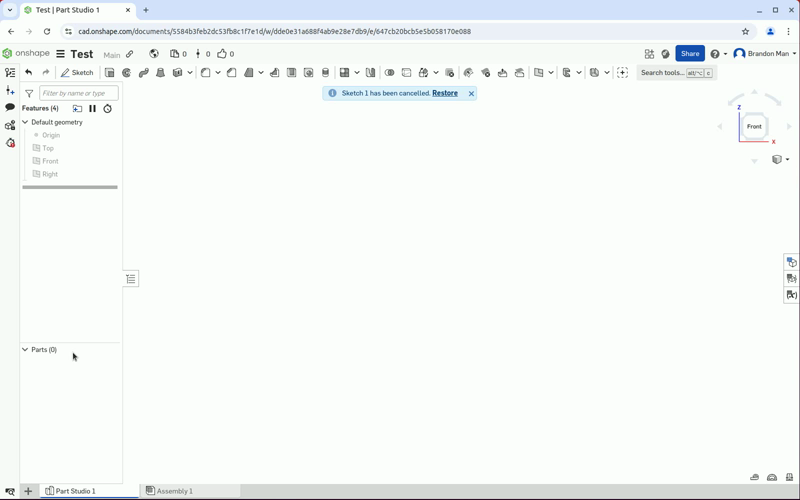
key(shift+s)
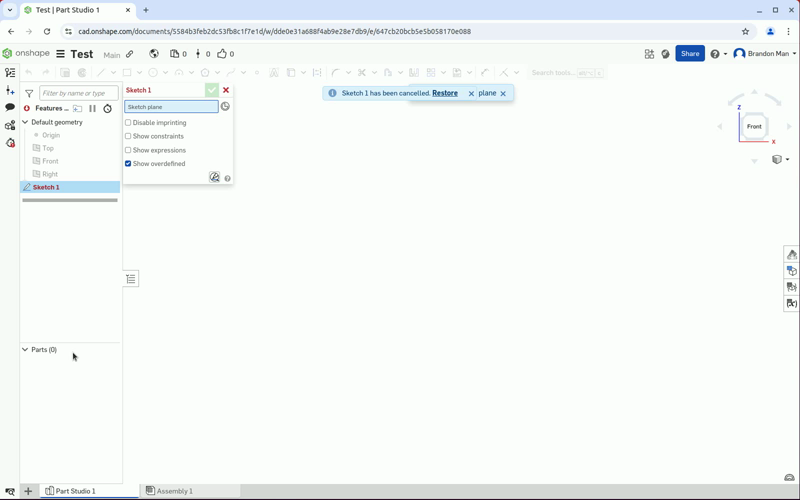
mouse_move(73, 163)
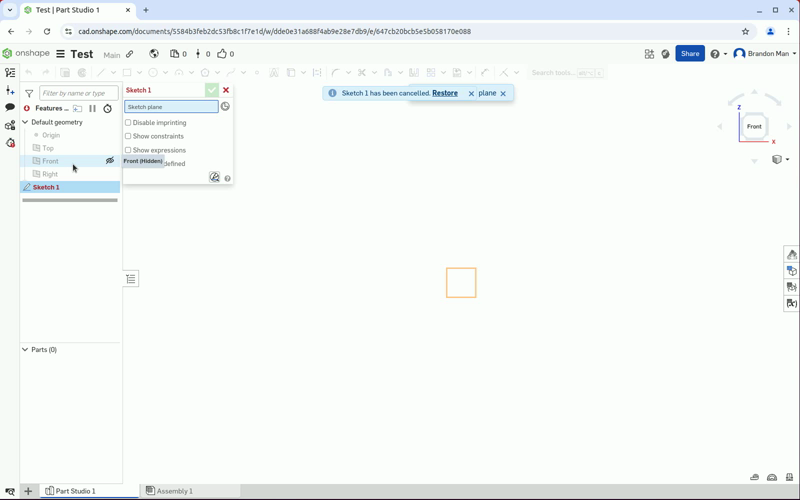
click(73, 163)
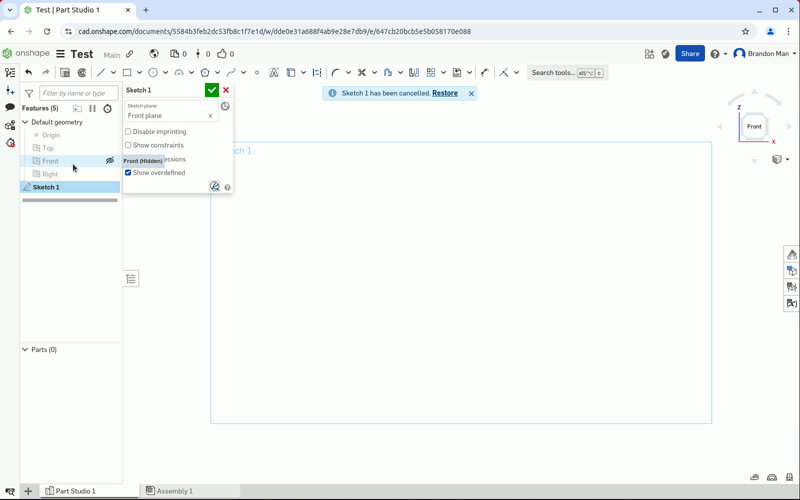
mouse_move(73, 352)
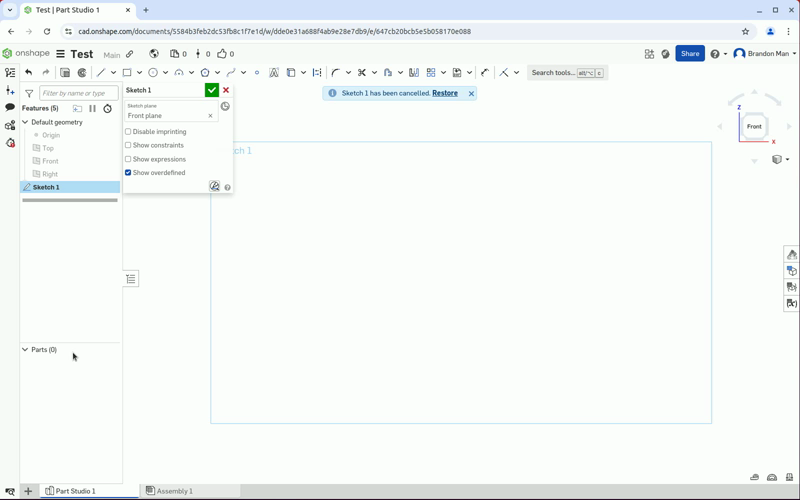
key(y)
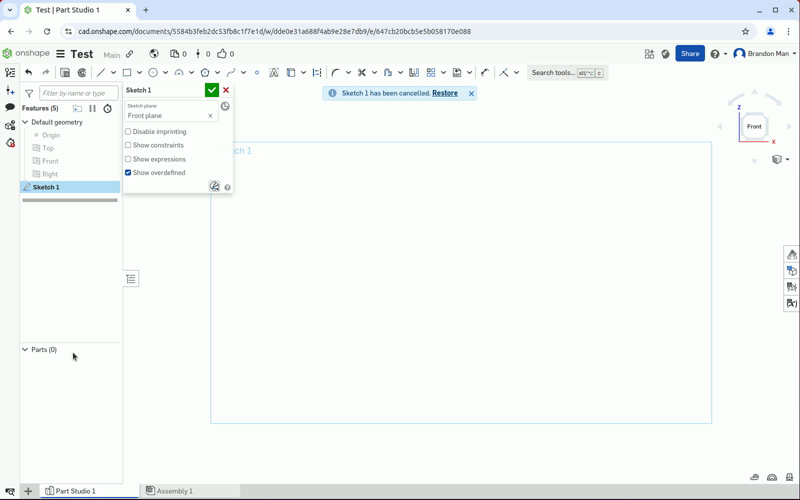
key(l)
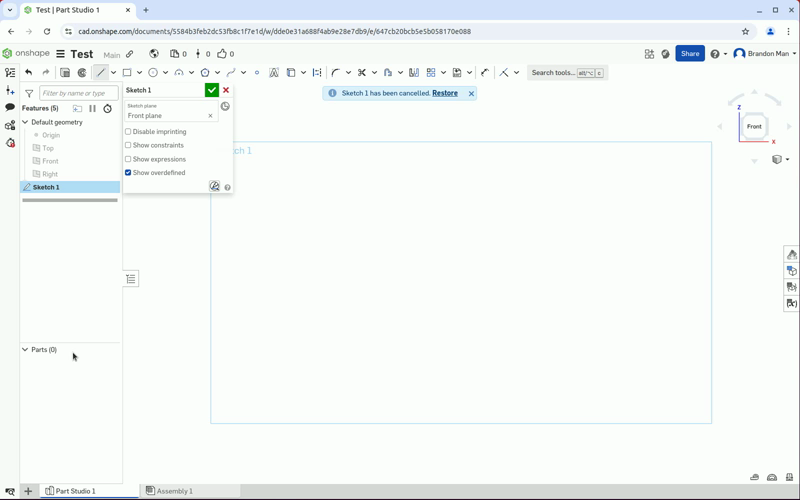
key_down(shift)
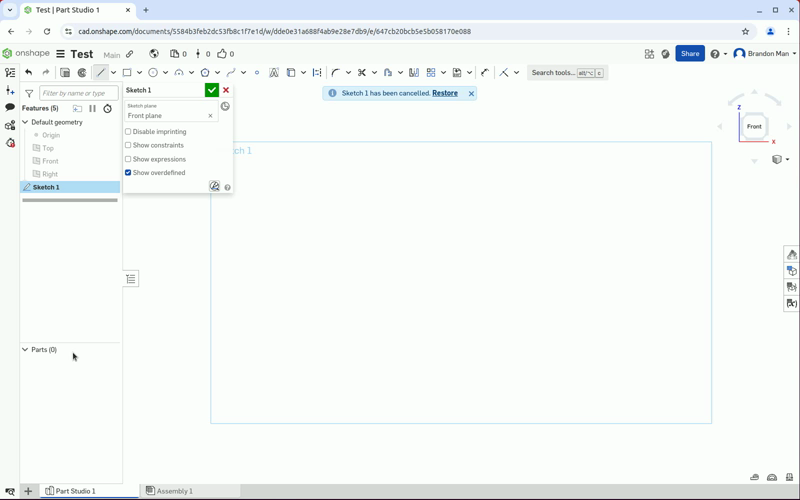
mouse_move(358, 320)
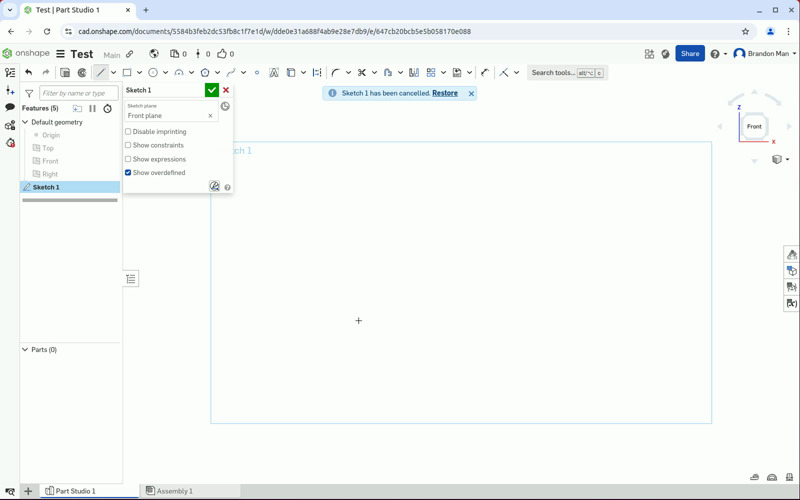
click(358, 320)
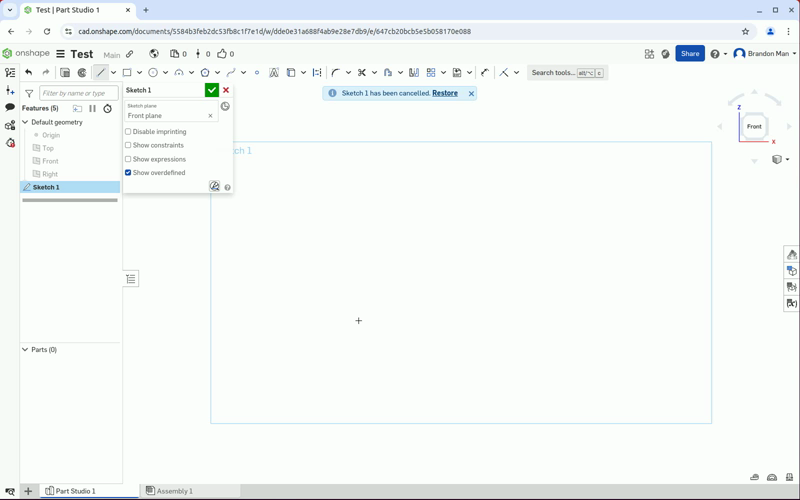
key_up(shift)
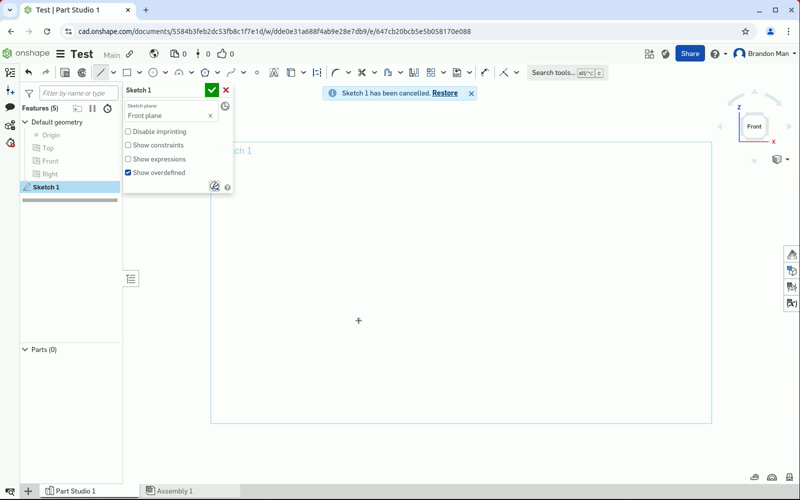
key_down(shift)
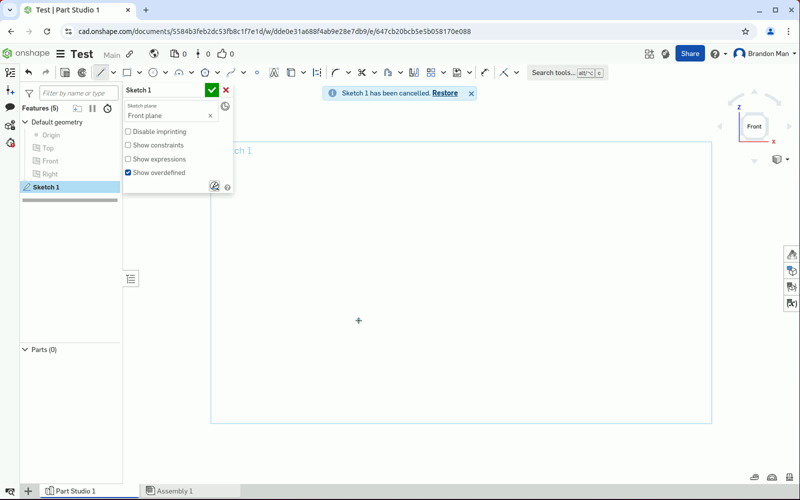
mouse_move(566, 320)
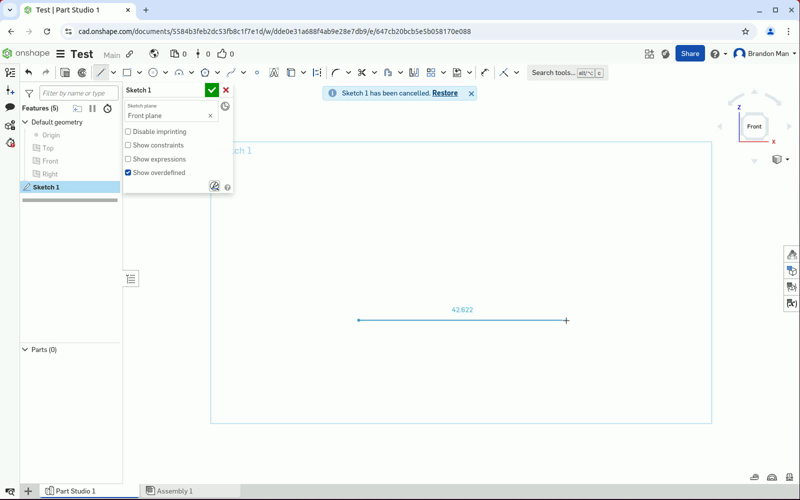
click(566, 320)
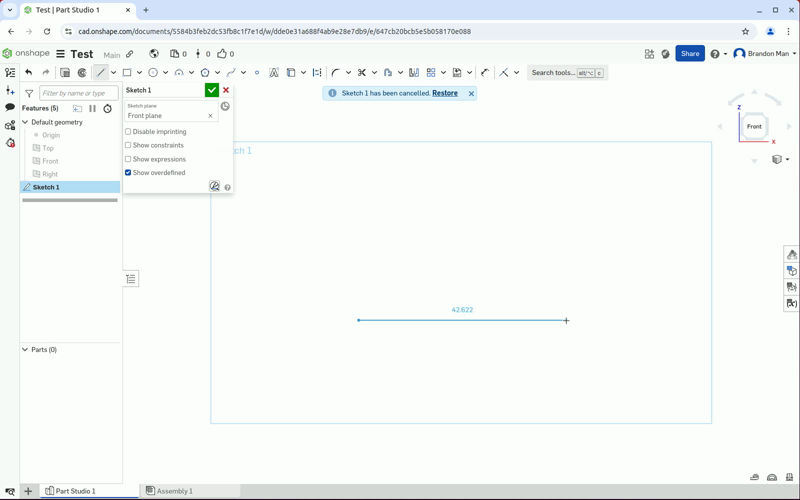
key_up(shift)
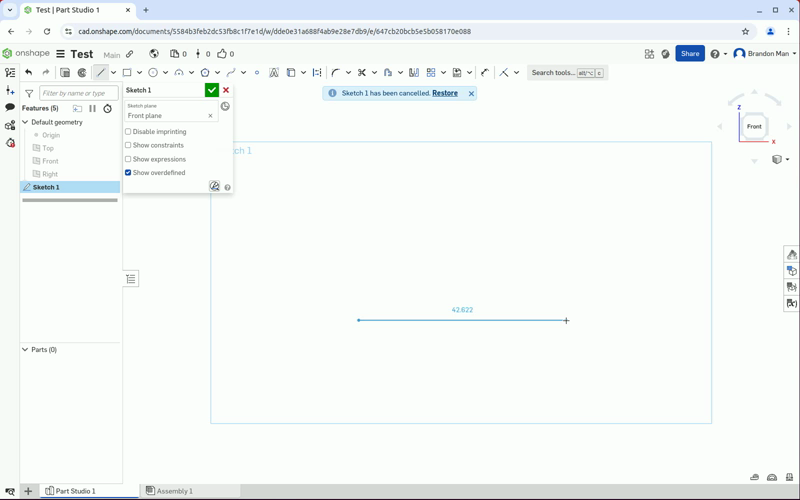
key_down(shift)
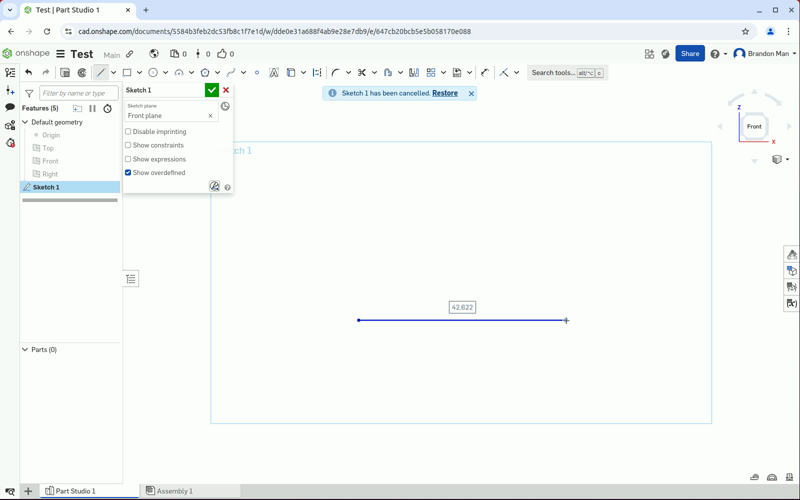
mouse_move(566, 243)
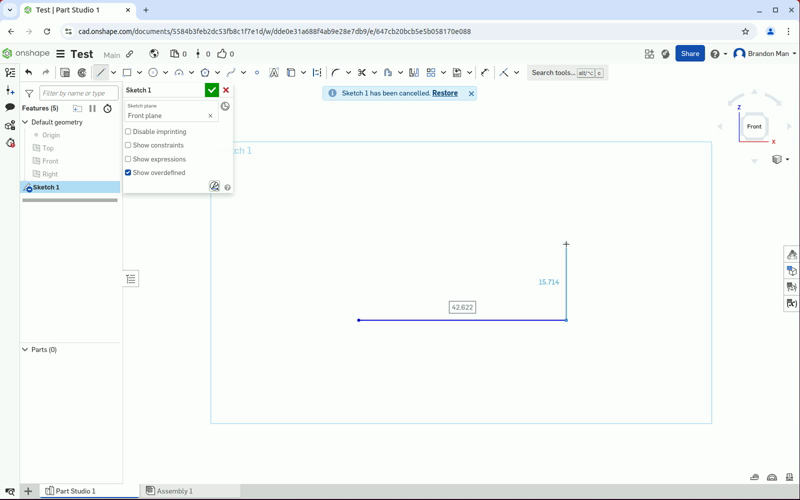
click(566, 243)
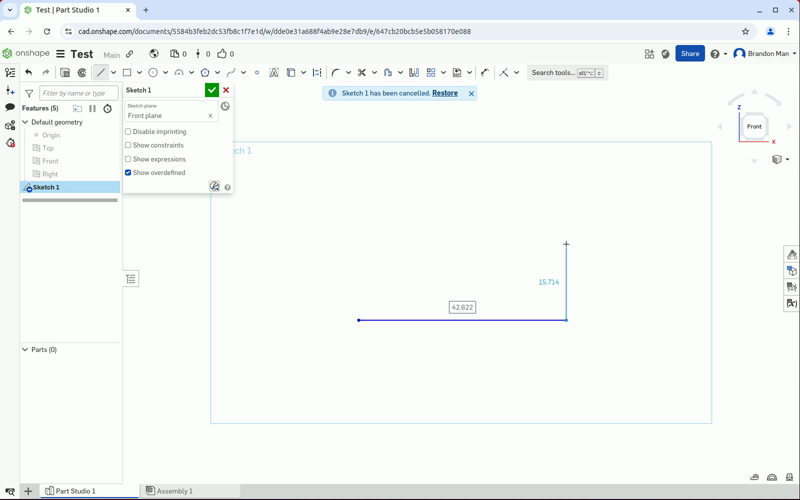
key_up(shift)
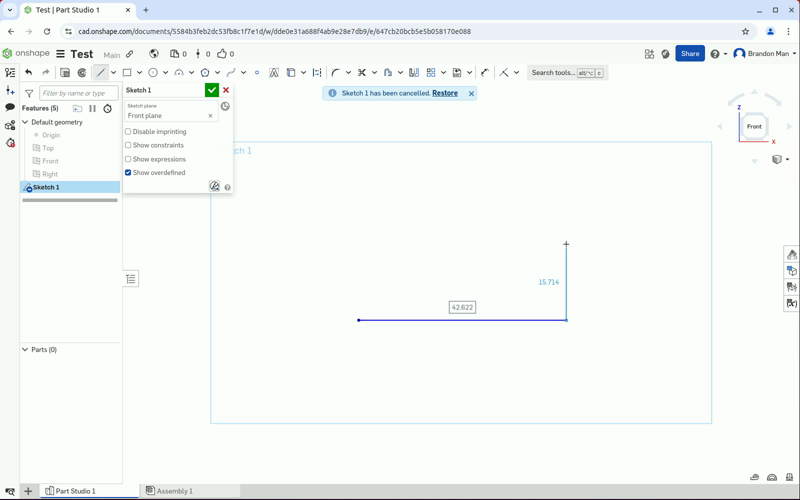
key_down(shift)
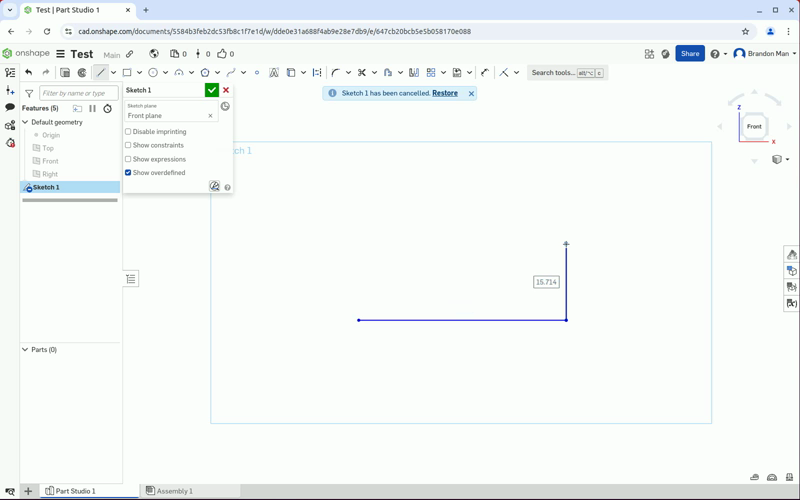
mouse_move(358, 243)
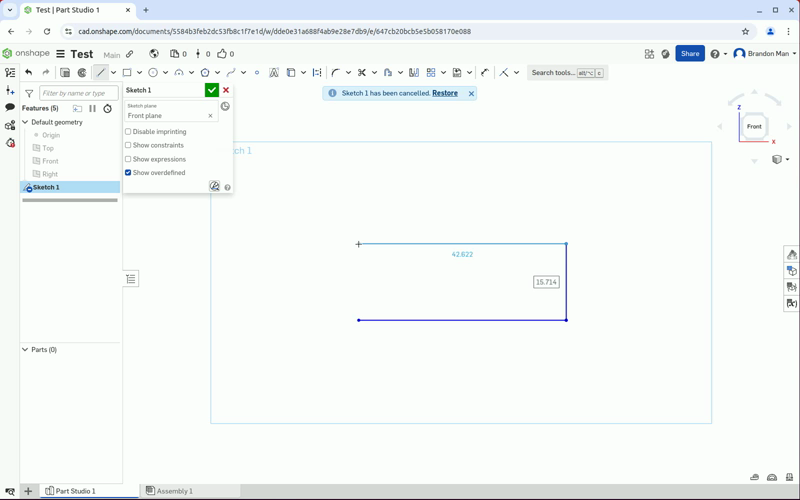
click(358, 243)
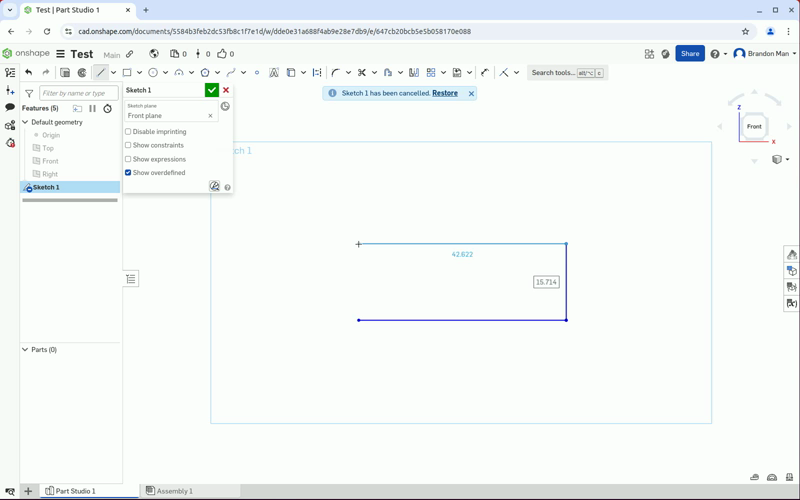
key_up(shift)
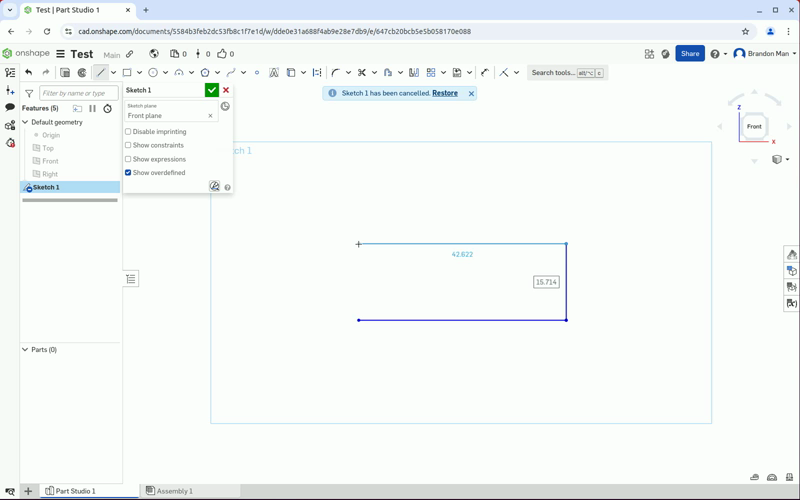
key_down(shift)
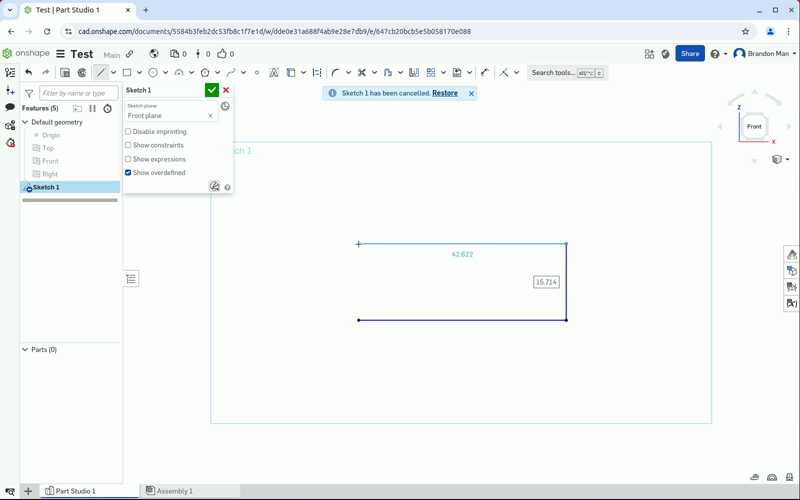
mouse_move(358, 320)
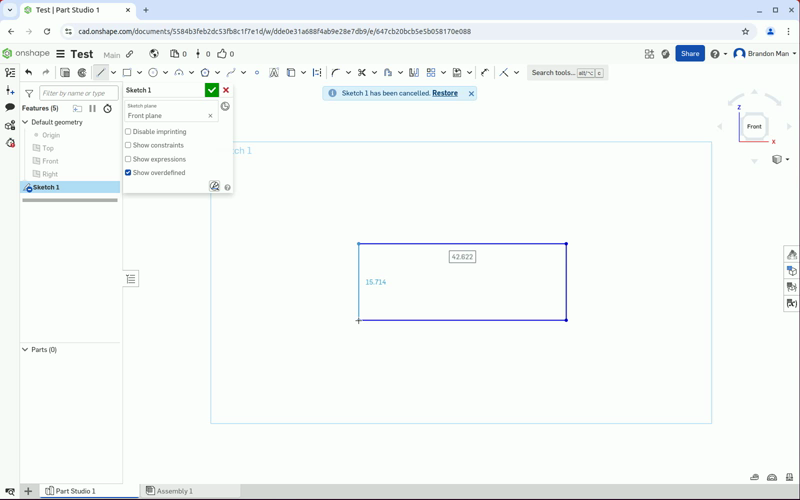
key_up(shift)
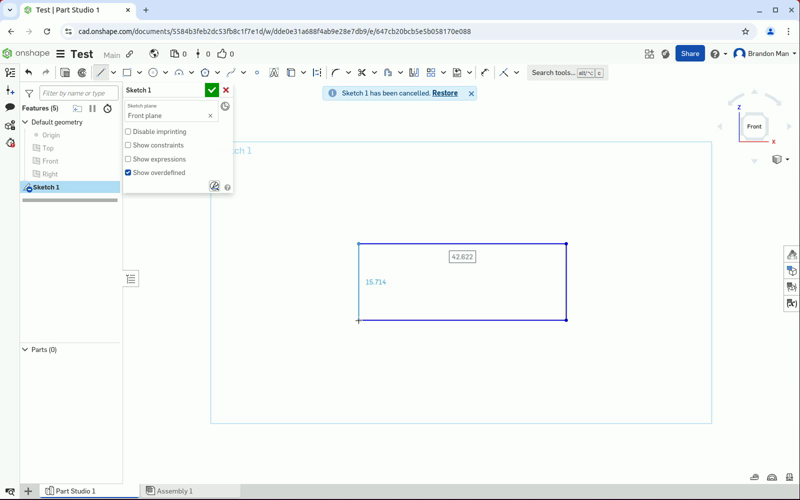
click(358, 320)
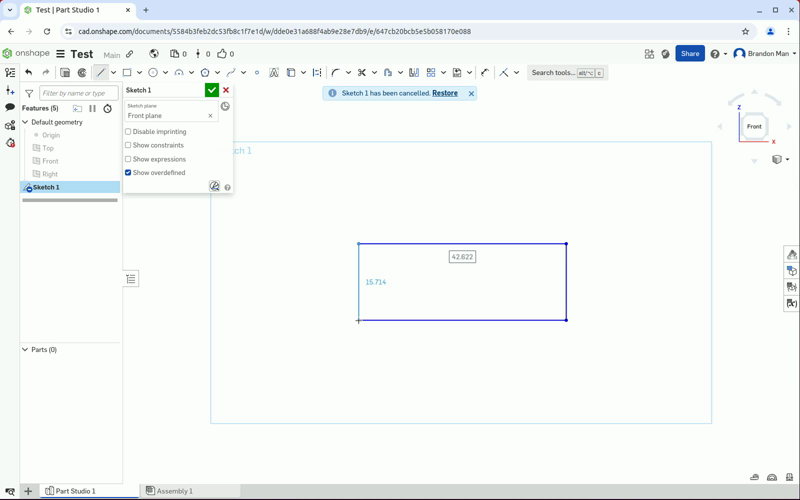
key(esc)
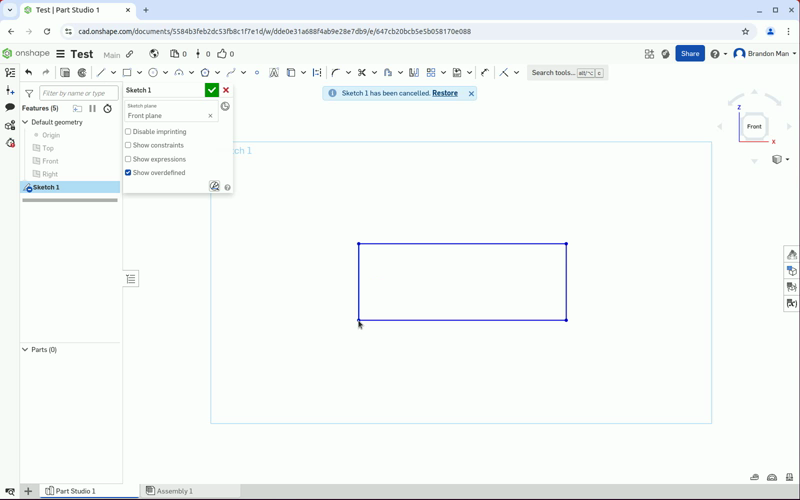
mouse_move(476, 309)
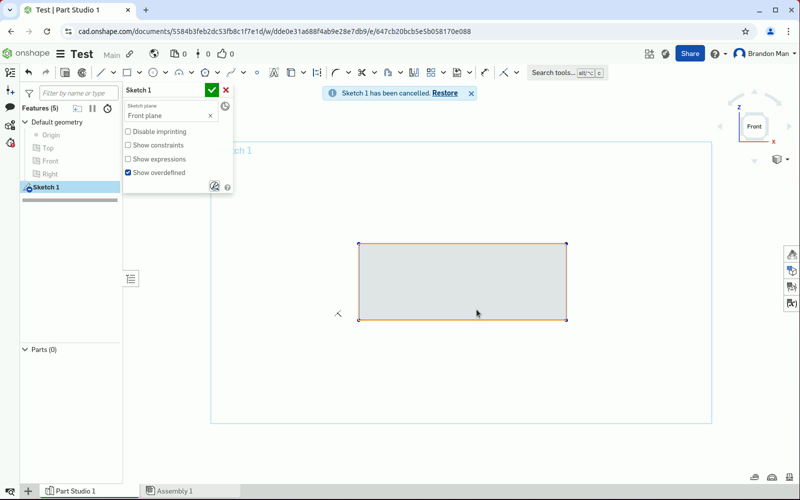
click(476, 309)
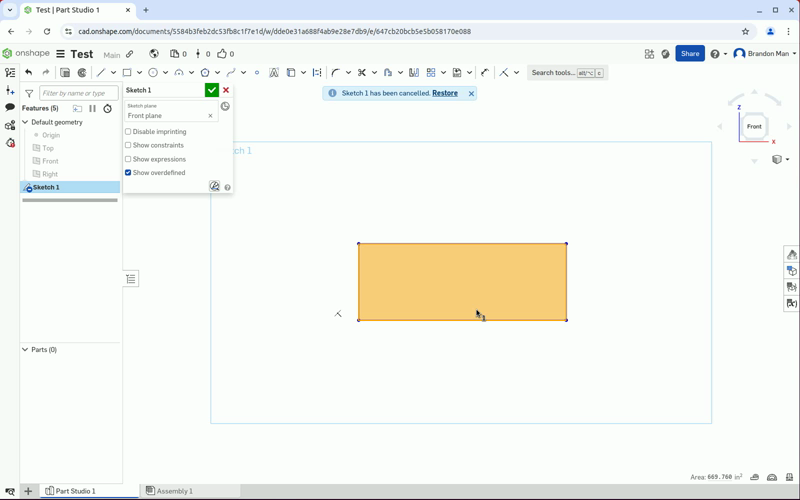
mouse_move(73, 352)
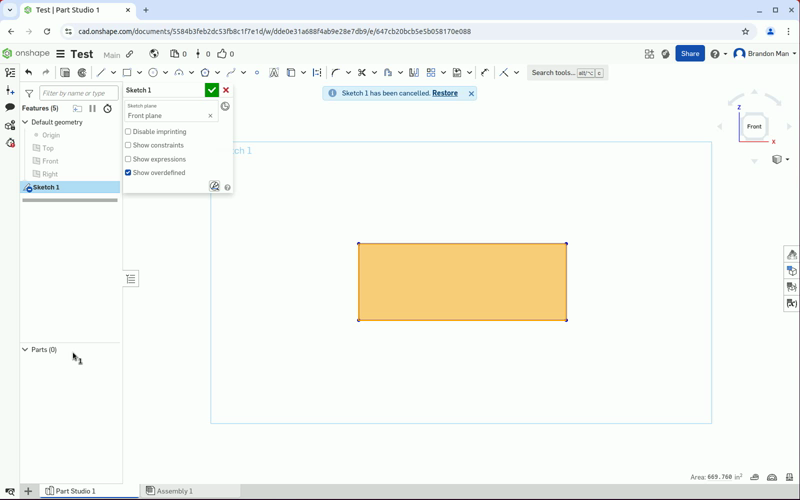
key(shift+y)
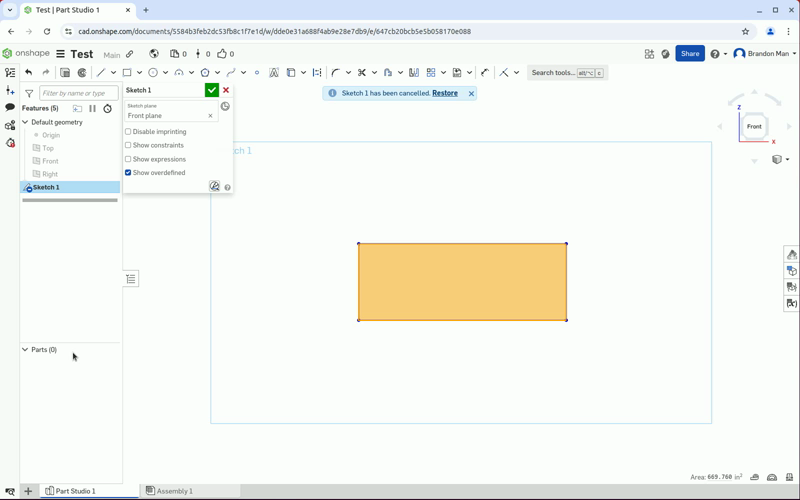
key(shift+e)
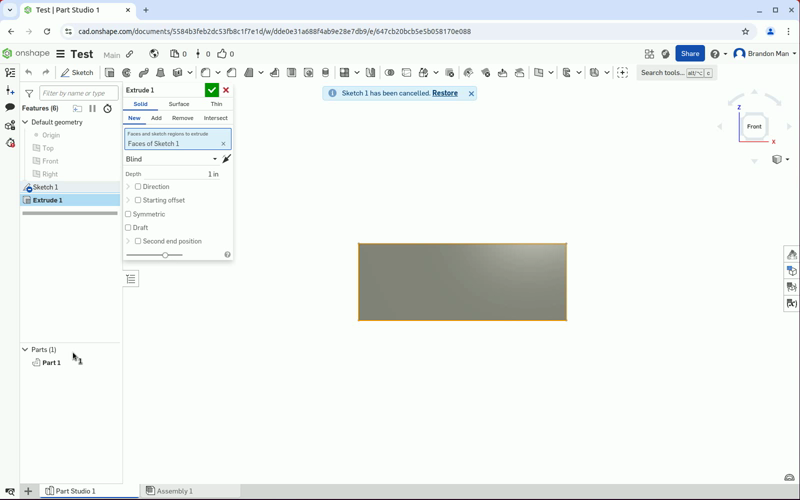
mouse_move(143, 106)
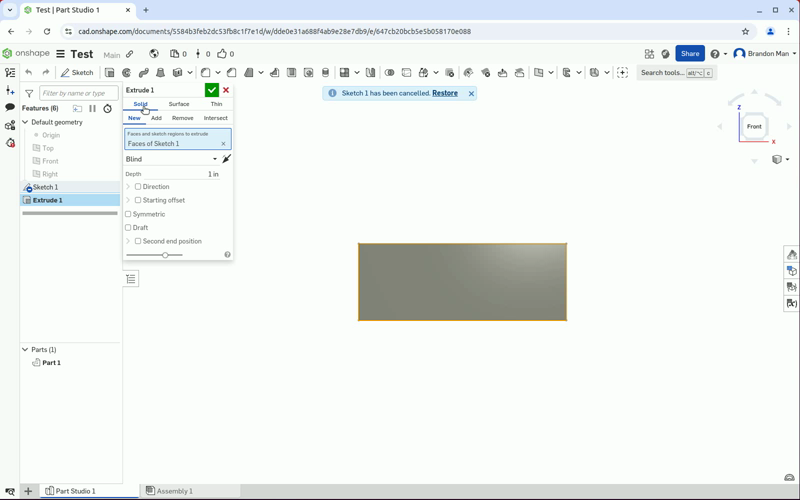
click(143, 106)
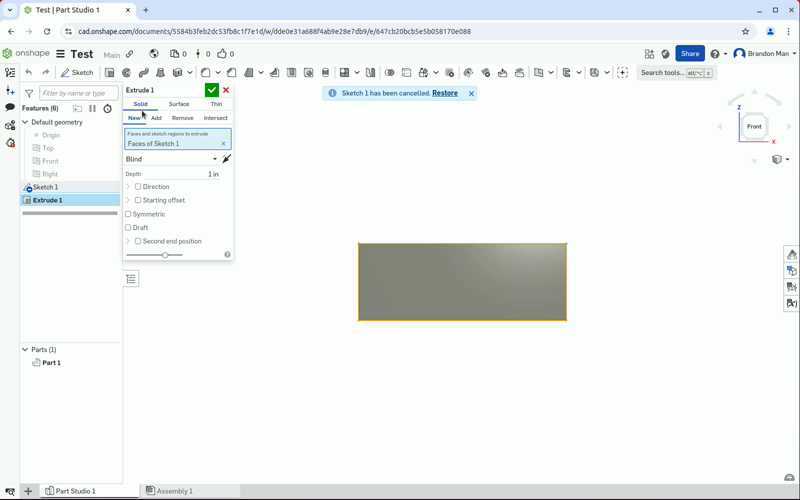
mouse_move(137, 120)
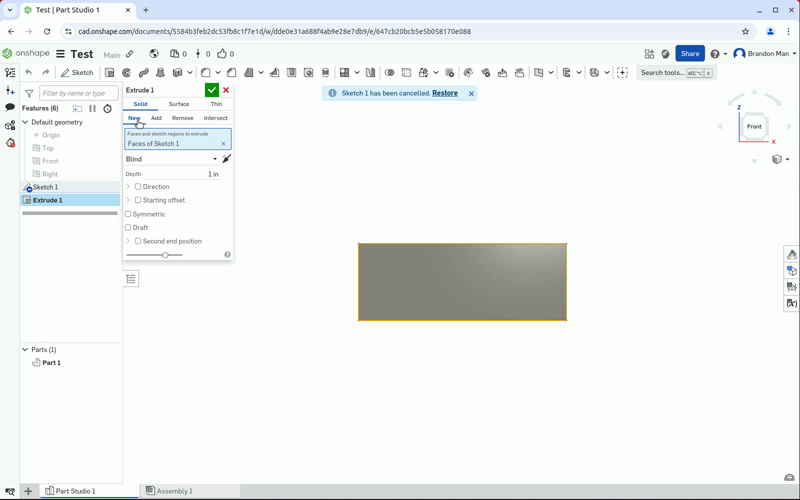
click(137, 120)
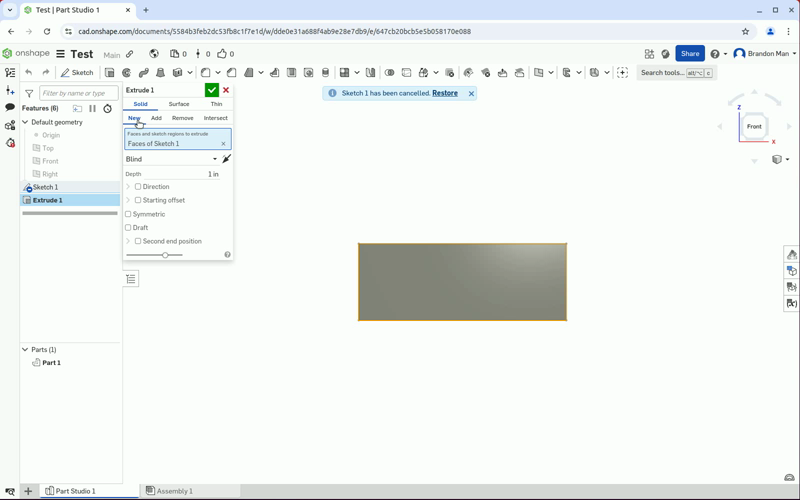
key(tab, 4)
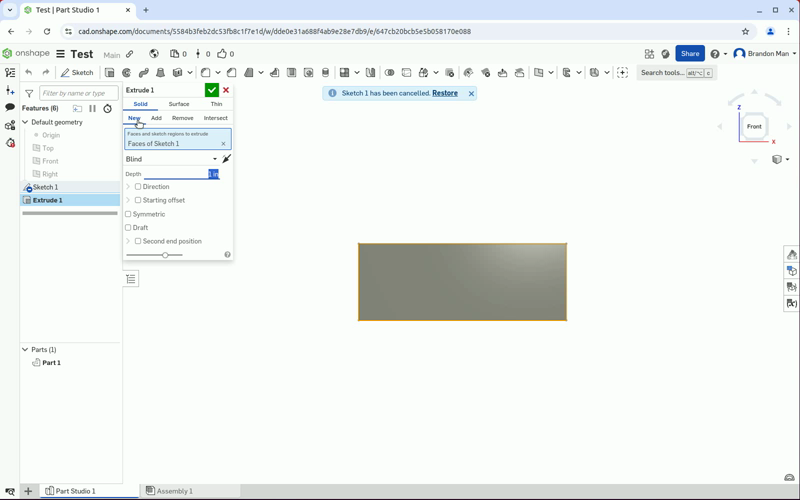
text(0.963)
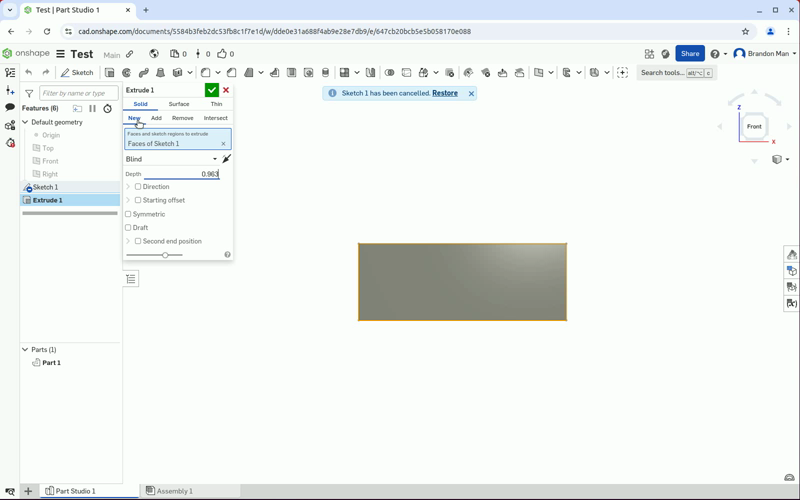
key(enter)
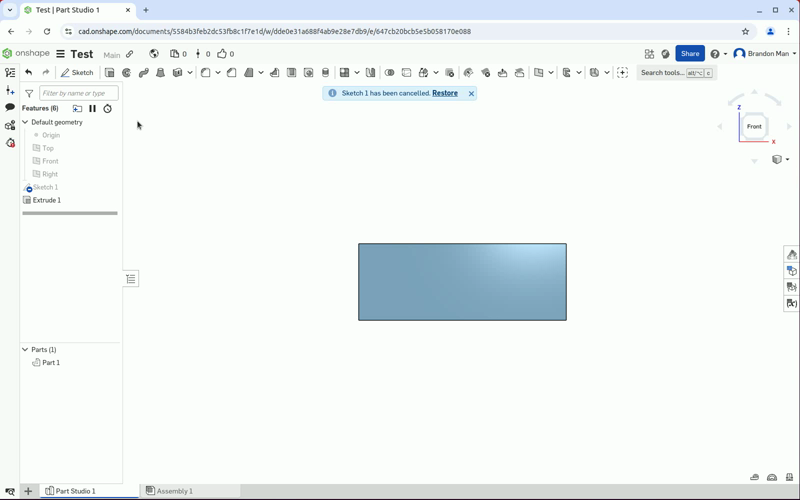
key(shift+h)
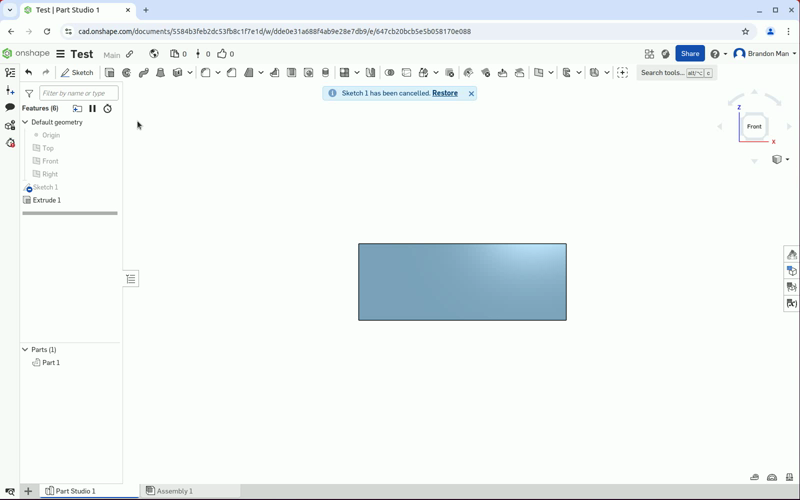
key(shift+h)
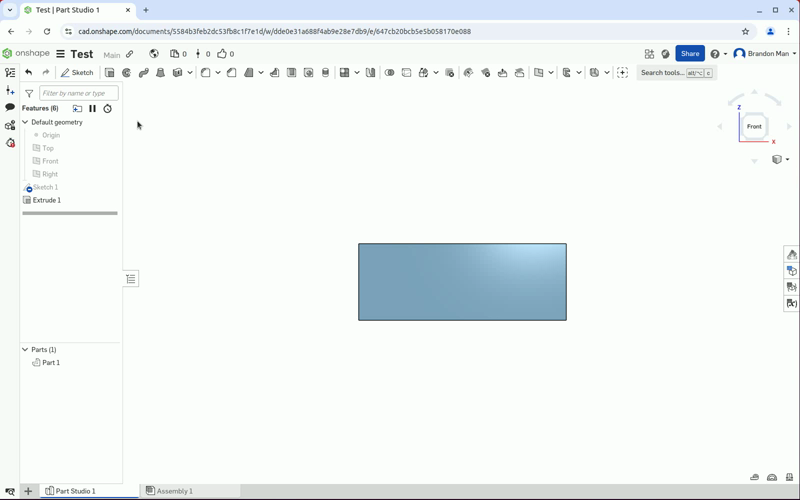
mouse_move(73, 189)
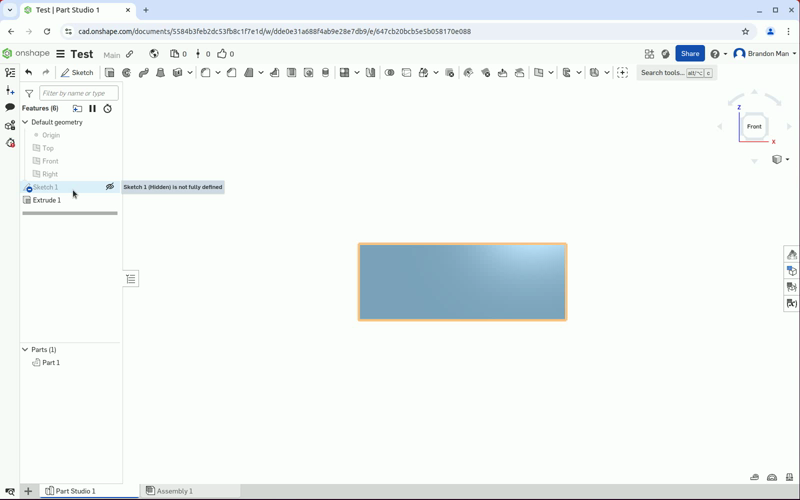
click(73, 189)
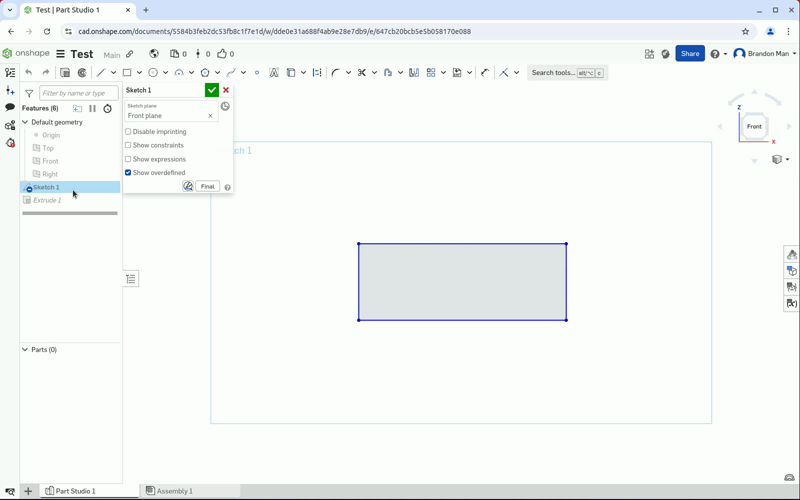
mouse_move(229, 92)
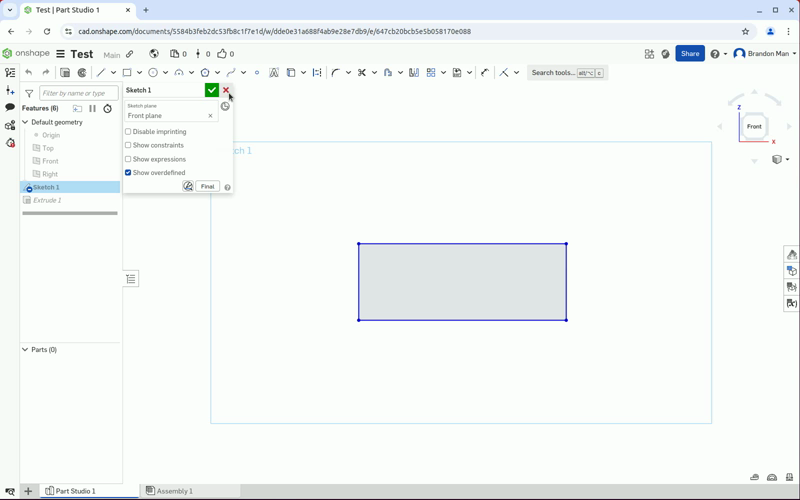
click(229, 92)
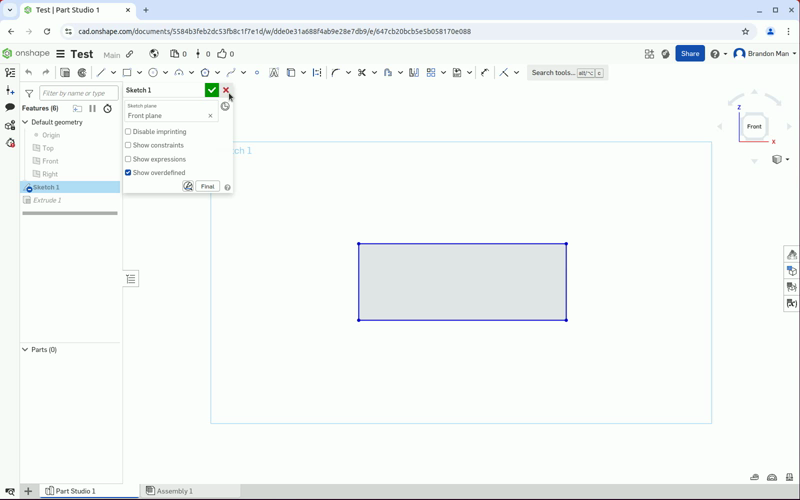
key(shift+s)
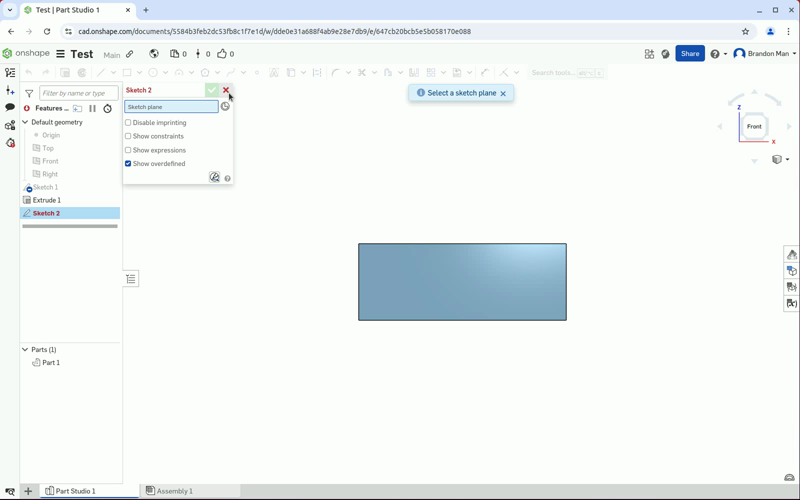
mouse_move(73, 163)
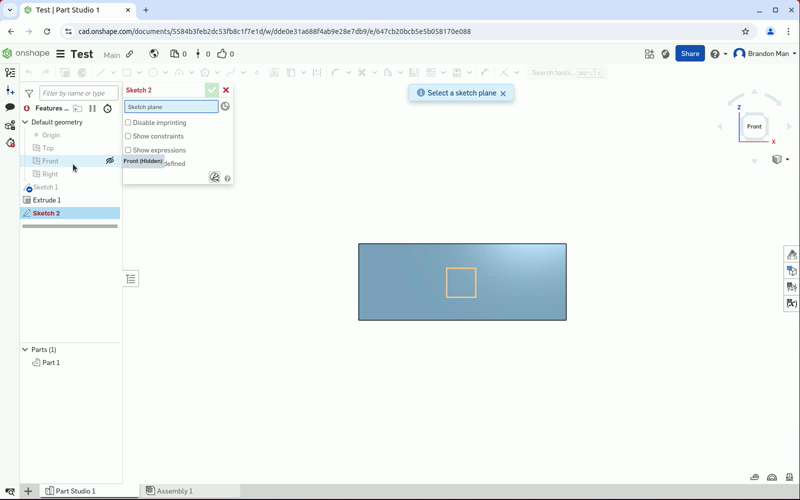
click(73, 163)
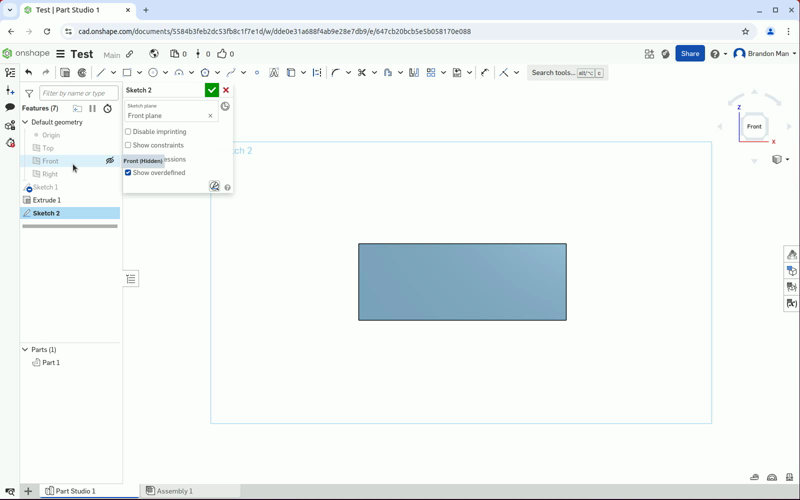
mouse_move(73, 352)
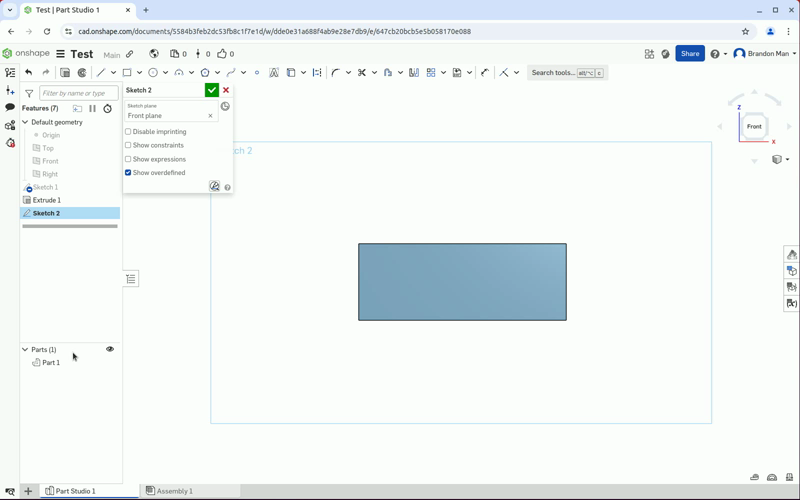
key(y)
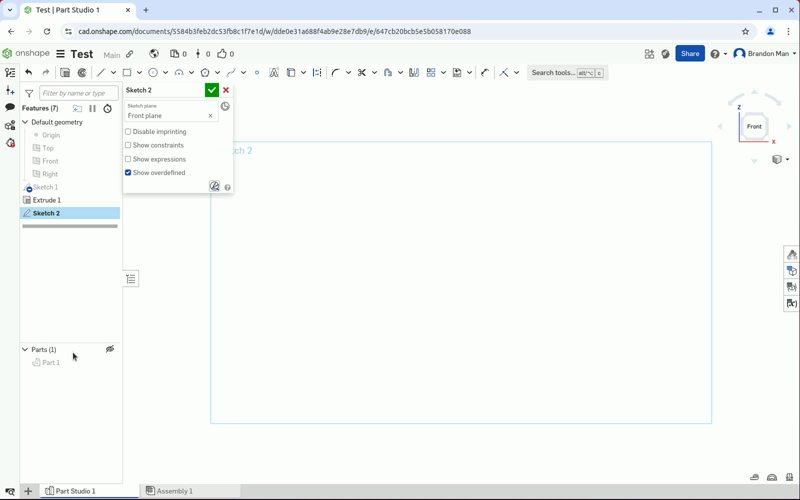
key(a)
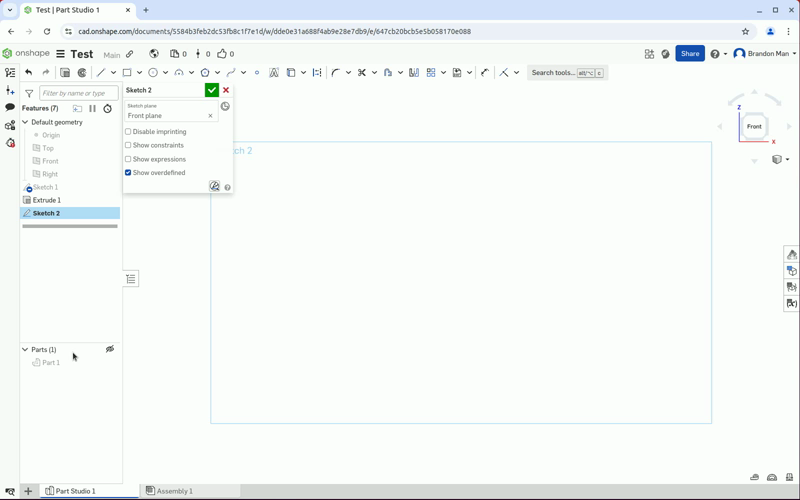
key_down(shift)
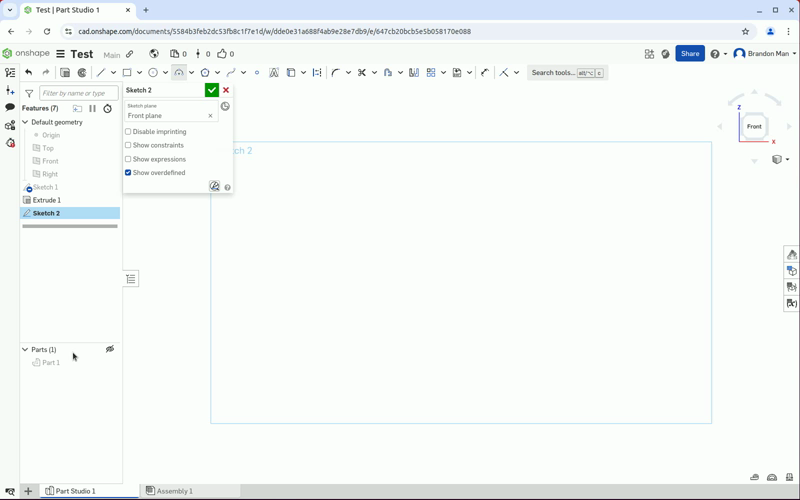
mouse_move(352, 320)
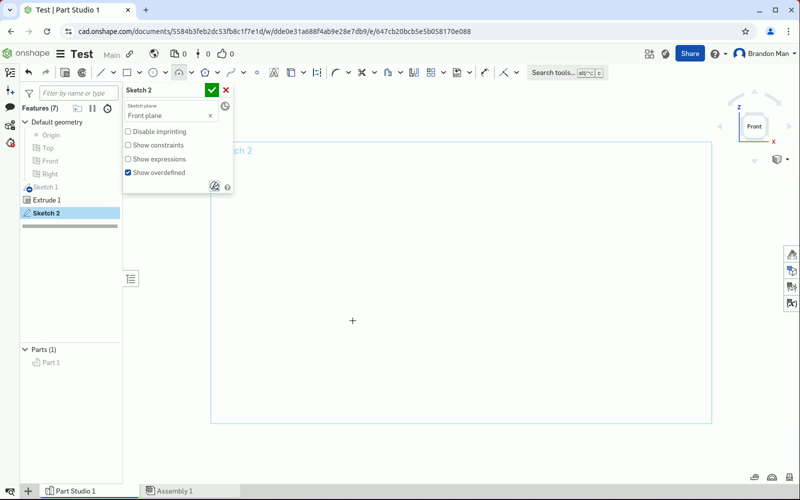
click(352, 320)
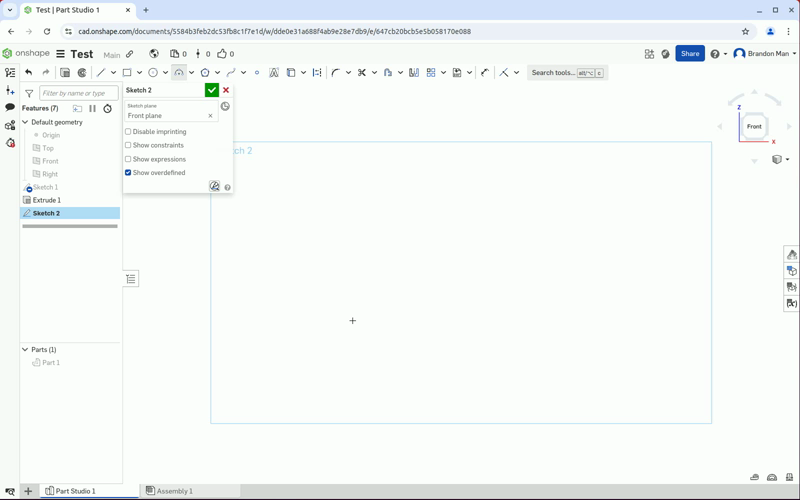
key_up(shift)
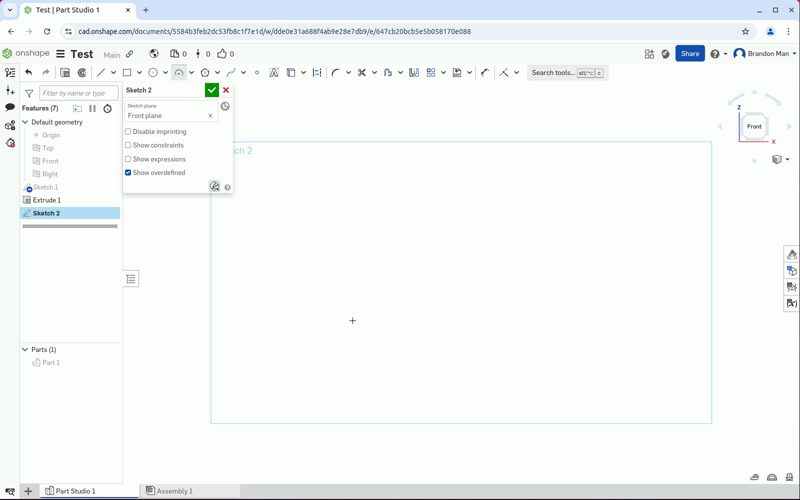
key_down(shift)
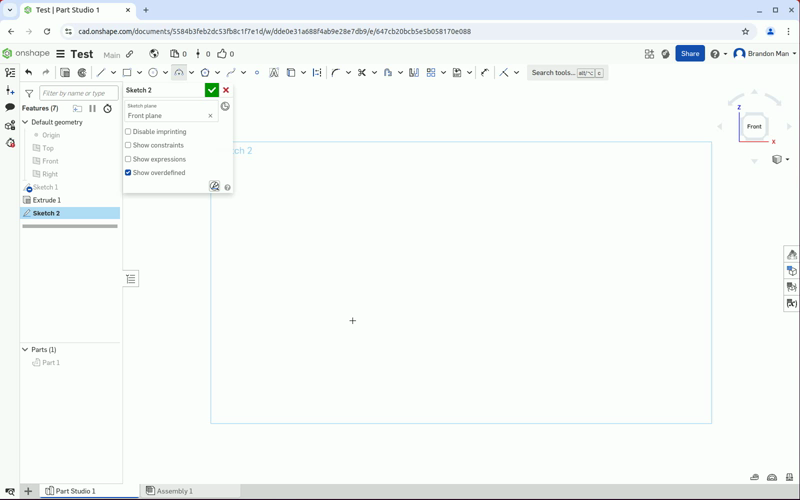
mouse_move(357, 324)
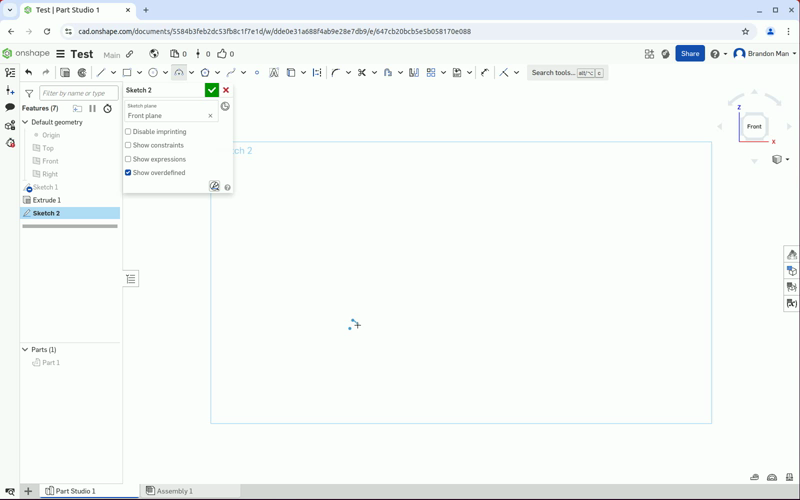
scroll(6)
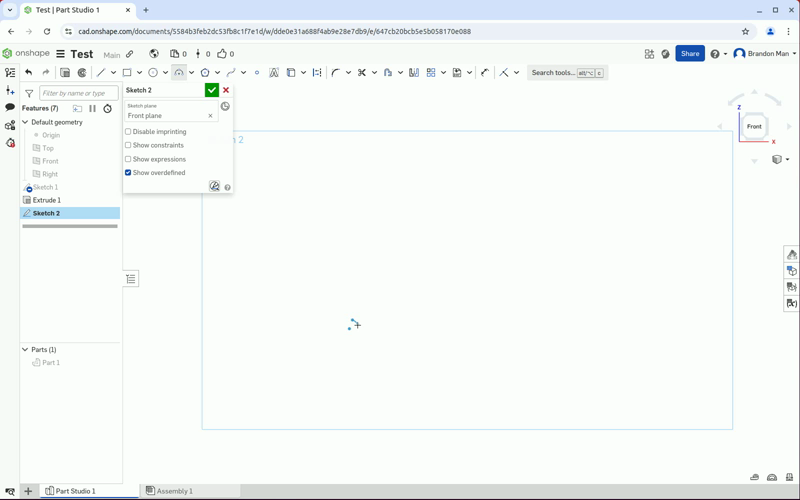
scroll(6)
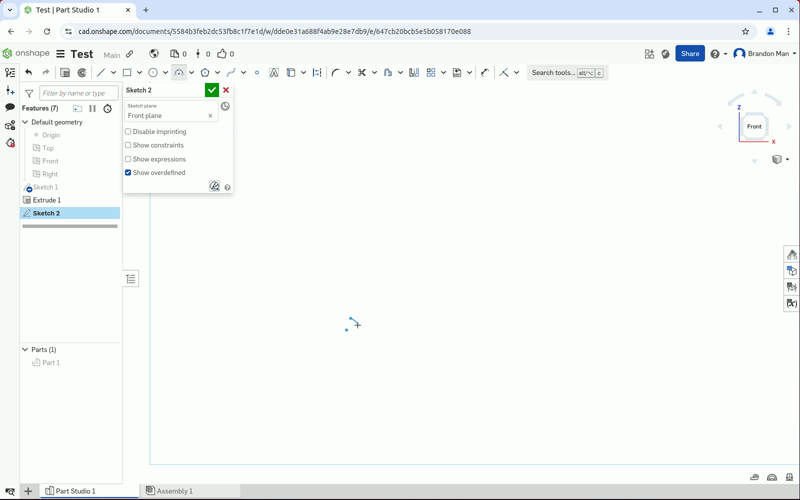
scroll(6)
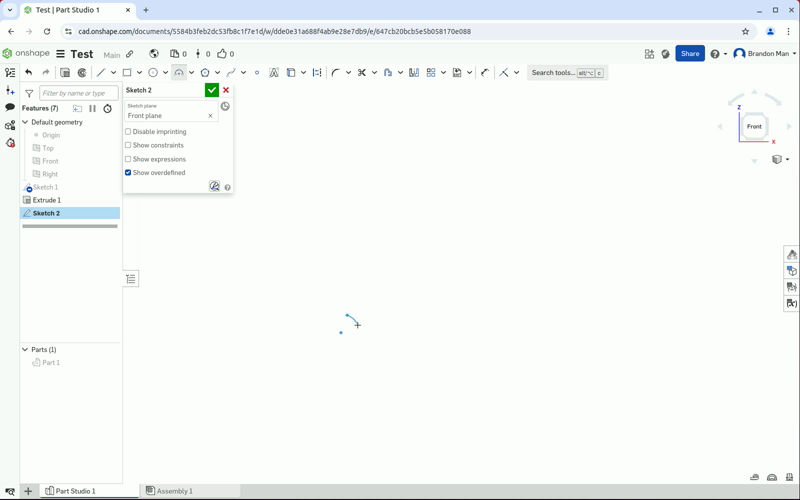
scroll(6)
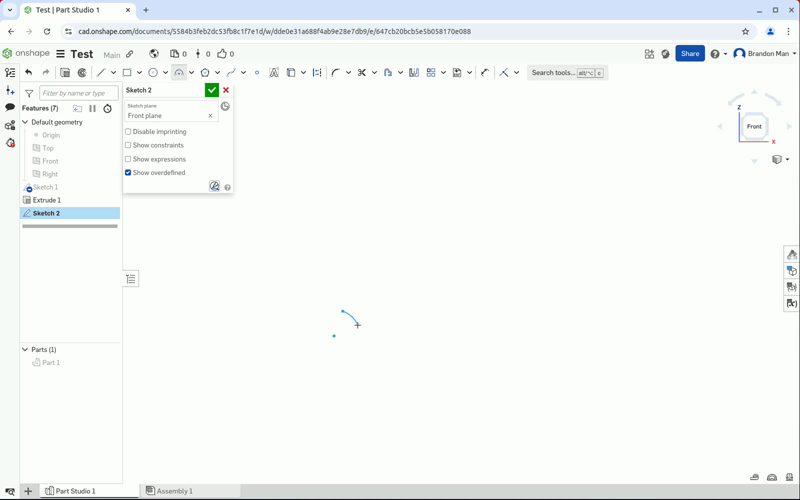
scroll(6)
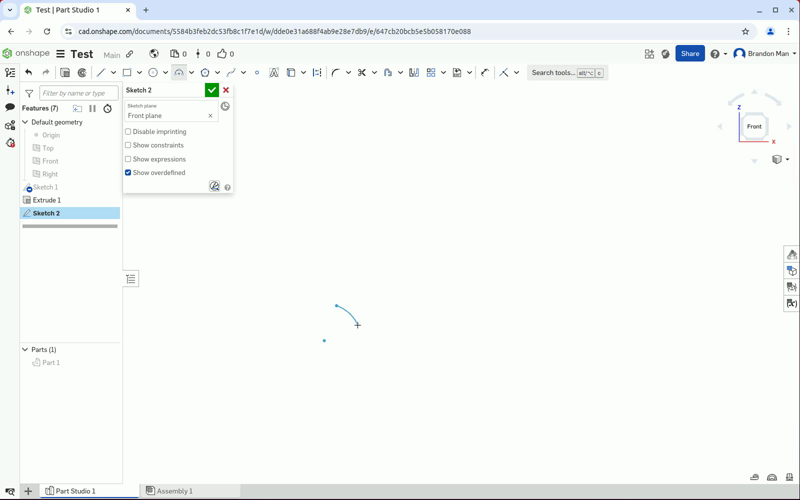
scroll(6)
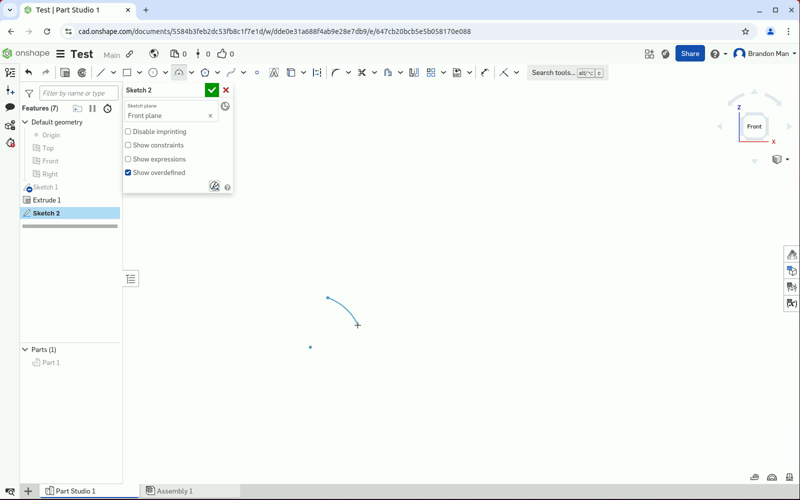
scroll(6)
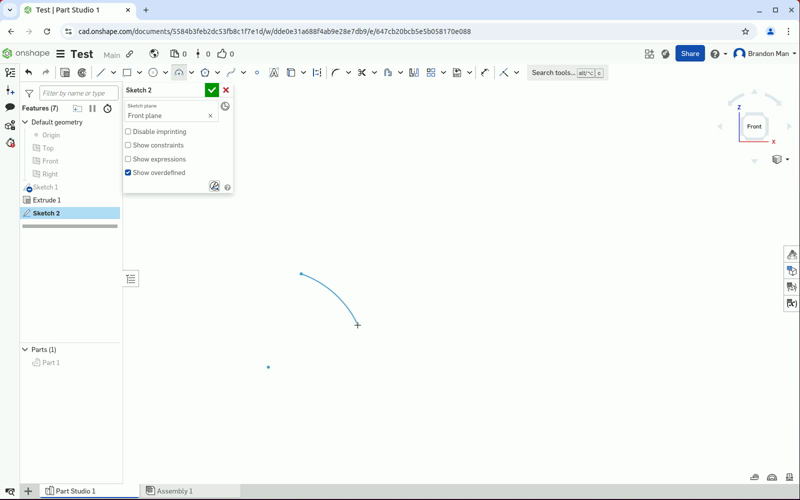
click(357, 324)
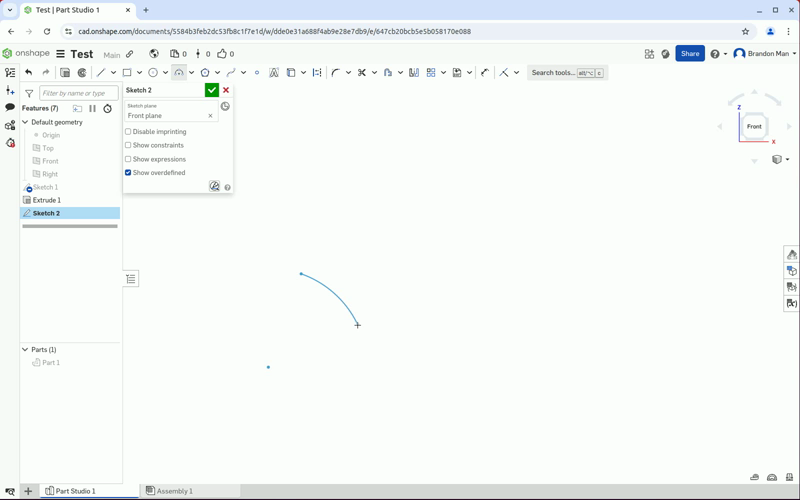
scroll(-6)
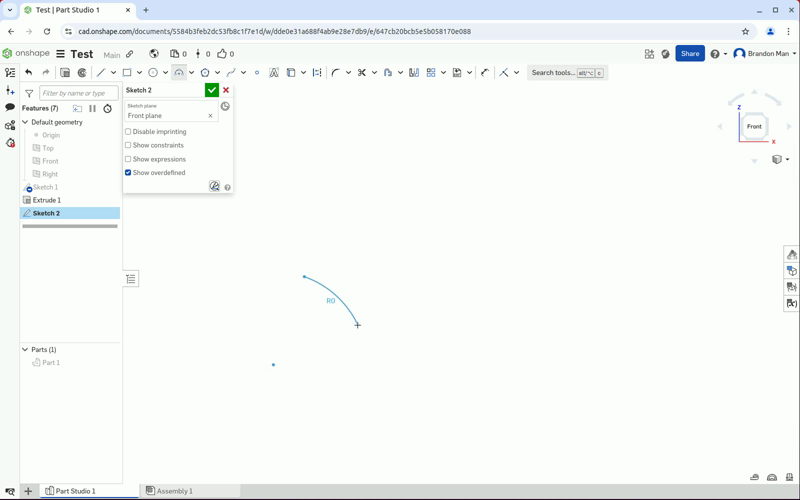
scroll(-6)
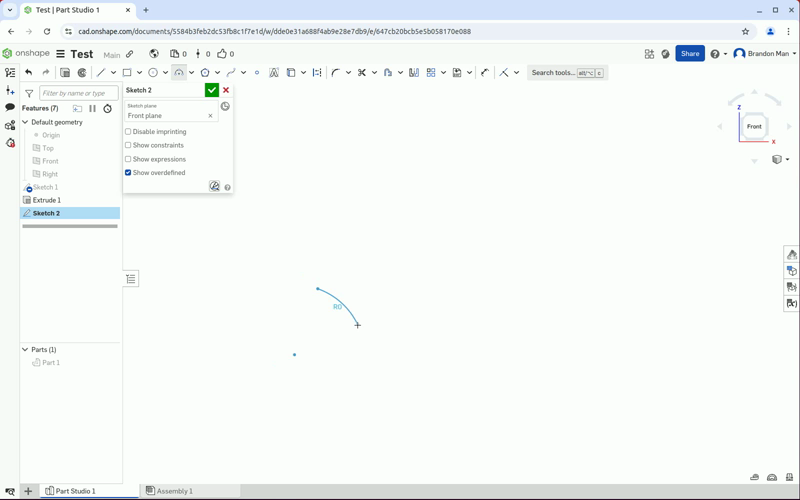
scroll(-6)
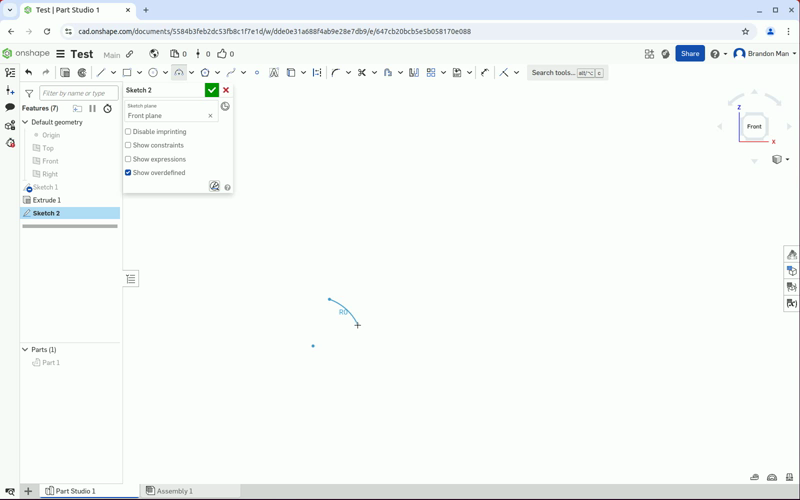
scroll(-6)
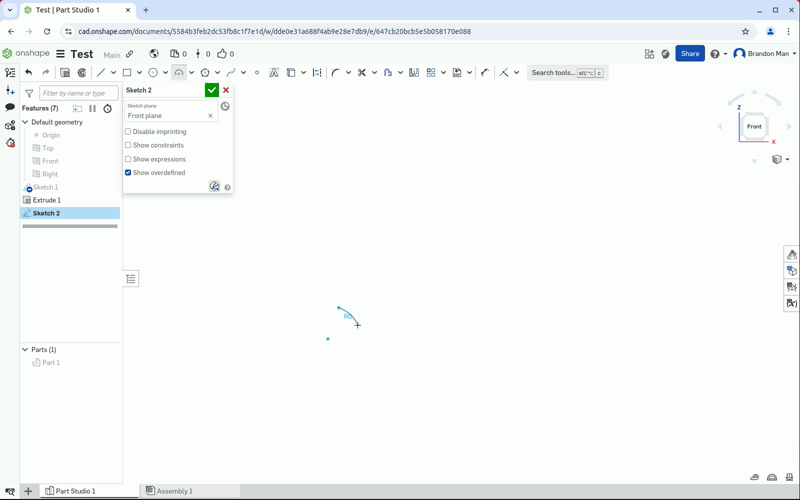
scroll(-6)
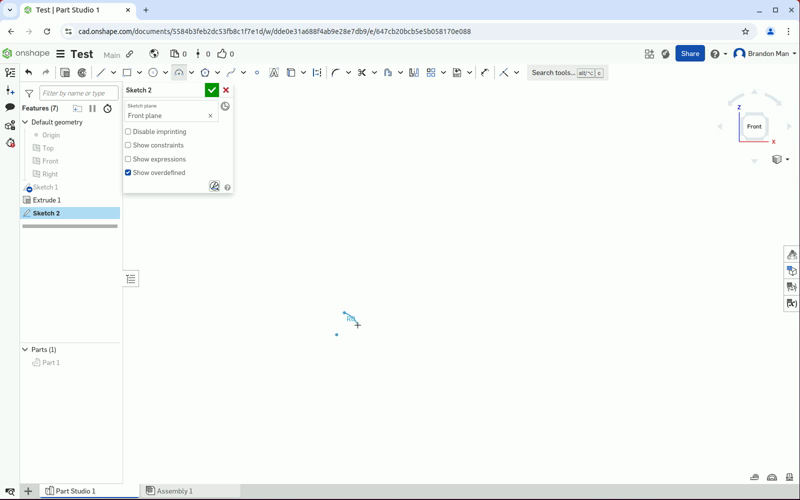
scroll(-6)
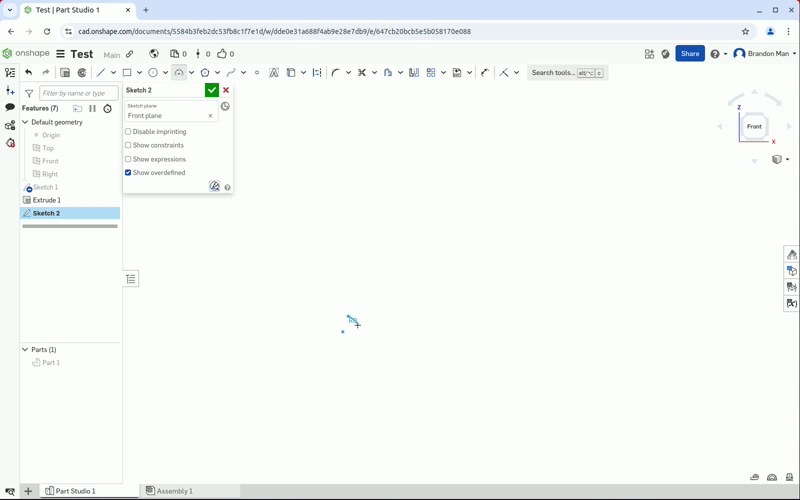
scroll(-6)
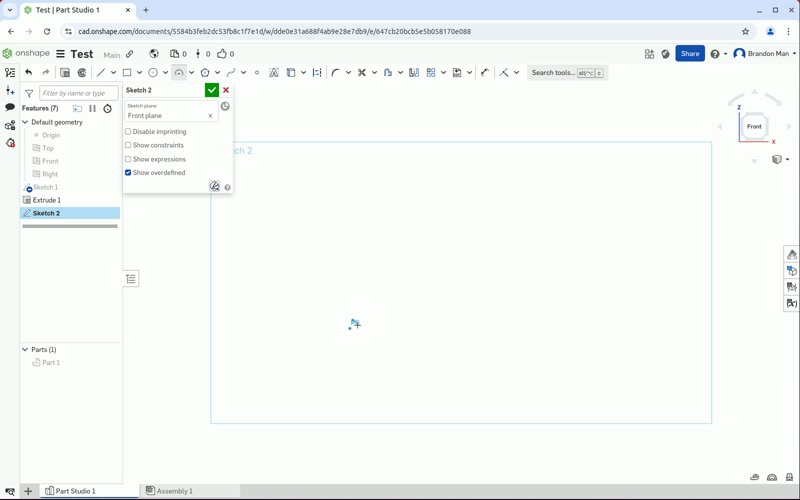
mouse_move(354, 323)
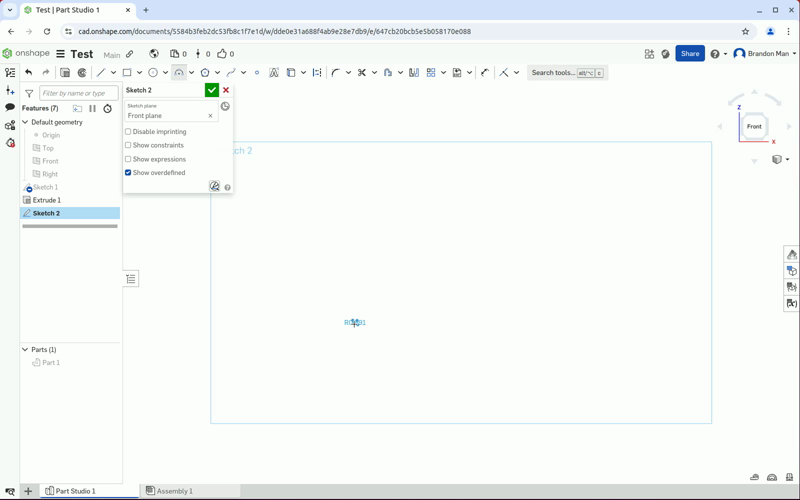
scroll(6)
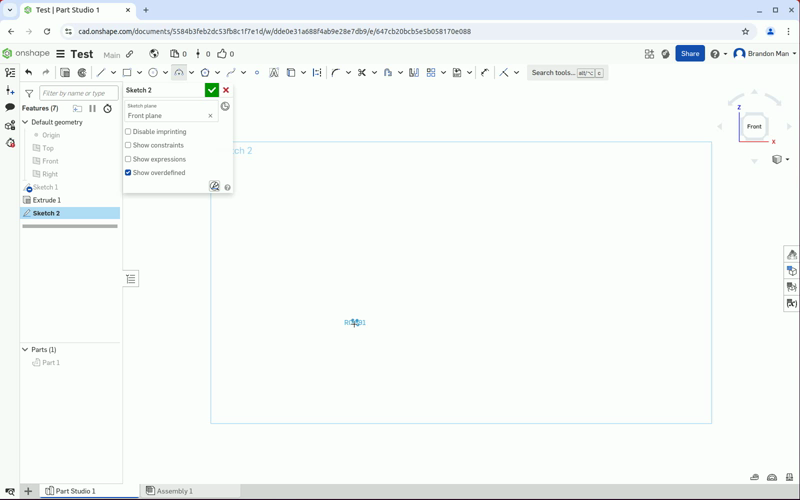
scroll(6)
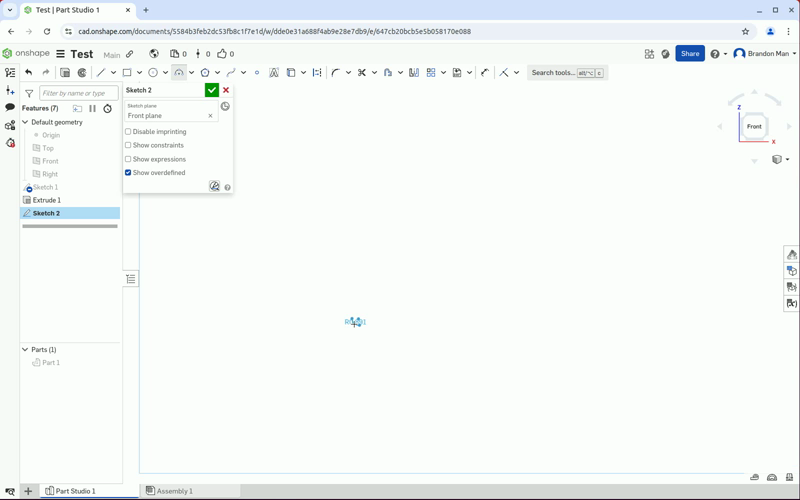
scroll(6)
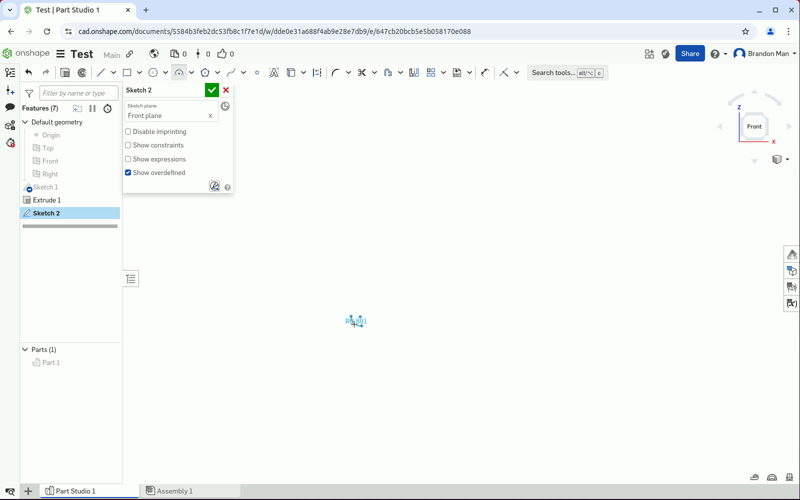
scroll(6)
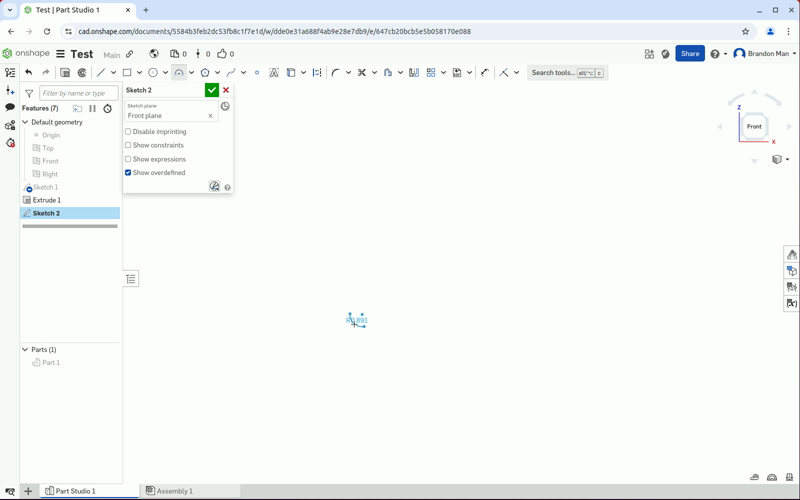
scroll(6)
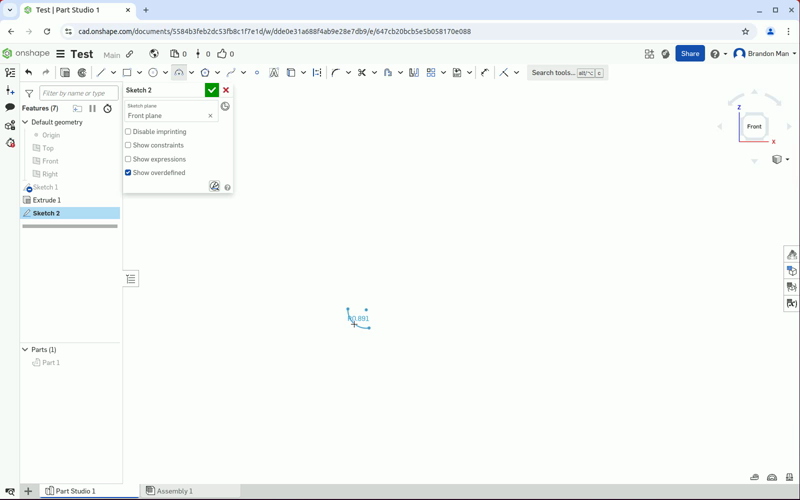
scroll(6)
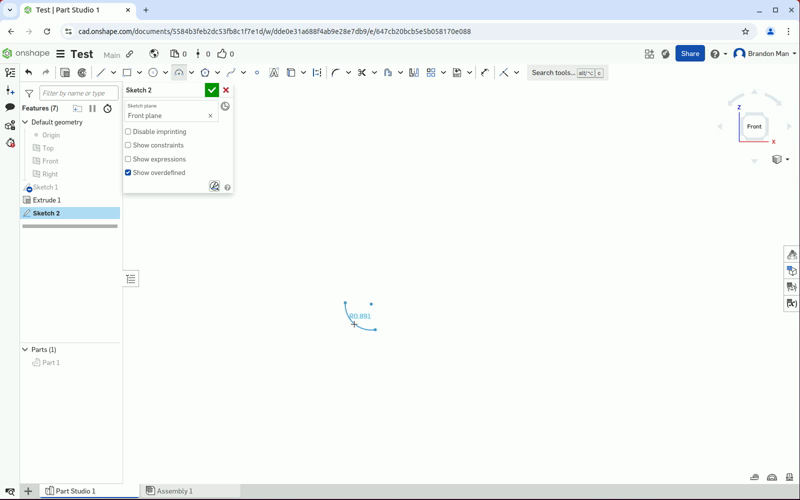
scroll(6)
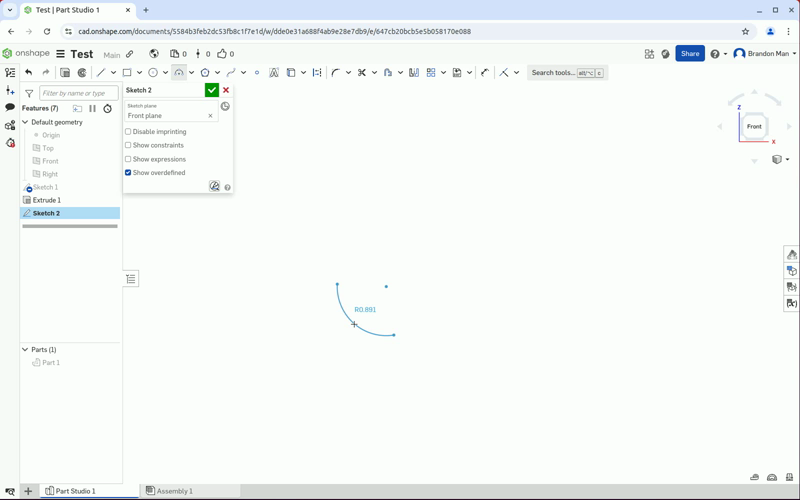
click(354, 323)
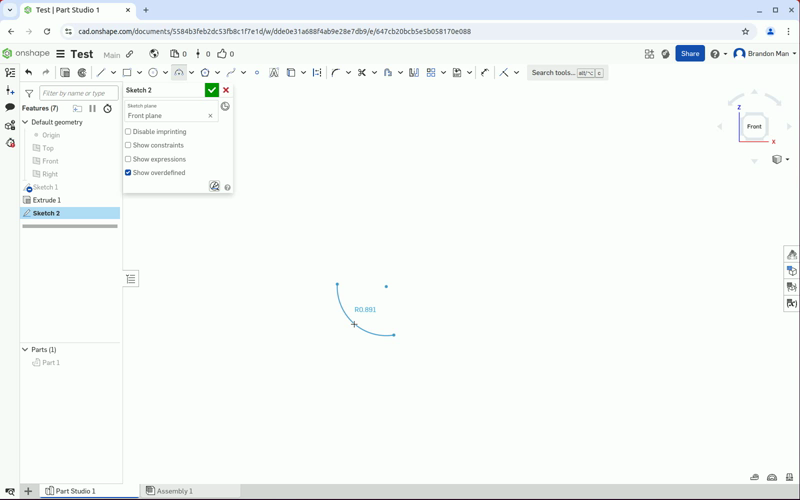
scroll(-6)
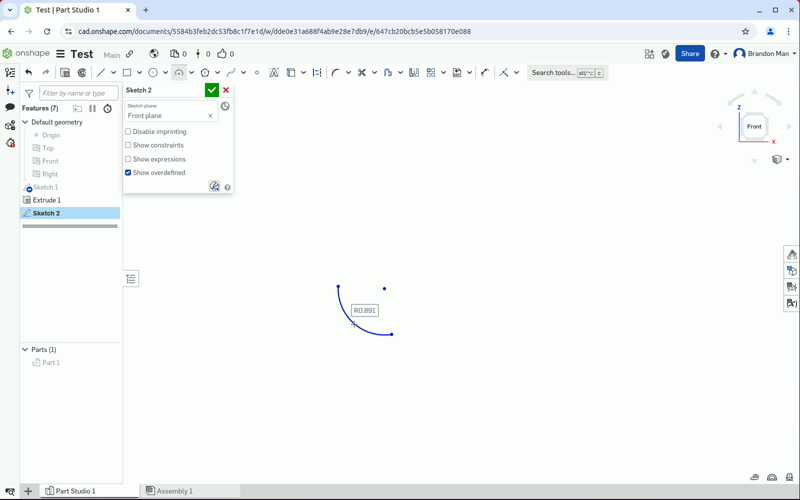
scroll(-6)
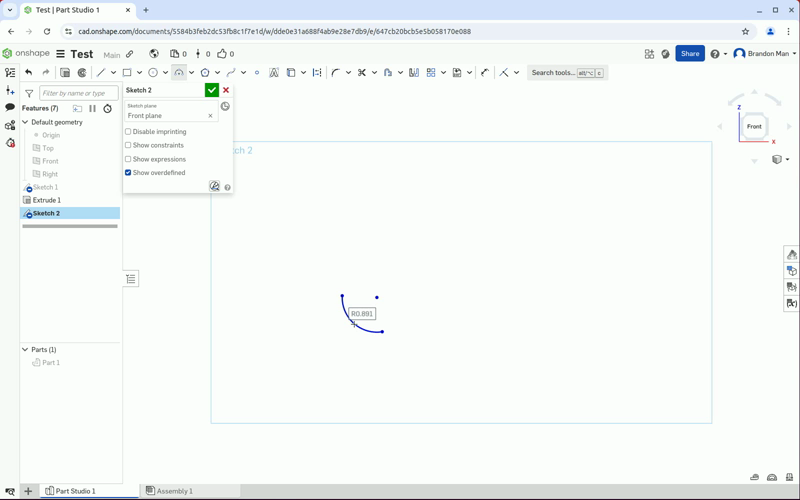
scroll(-6)
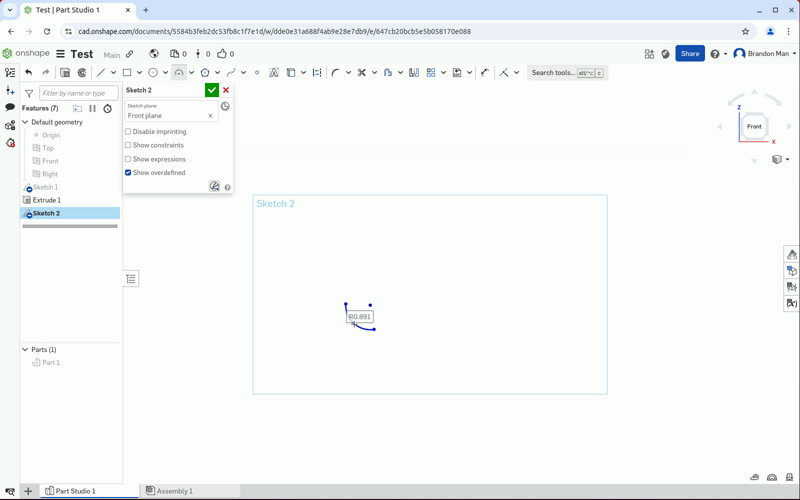
scroll(-6)
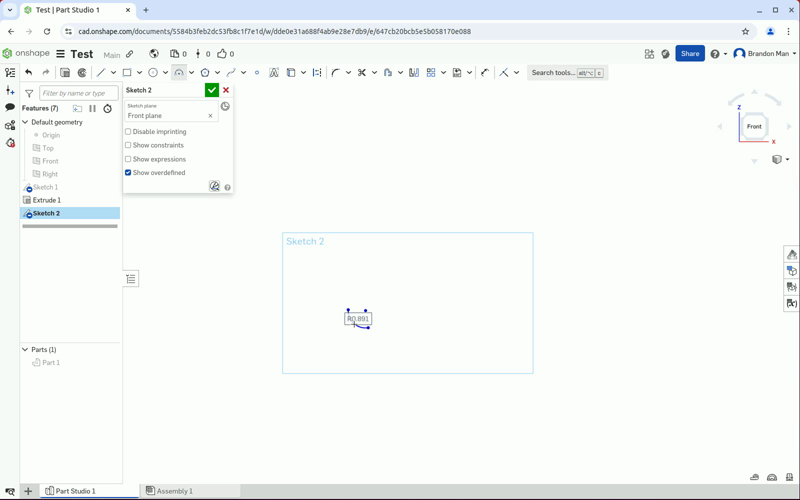
scroll(-6)
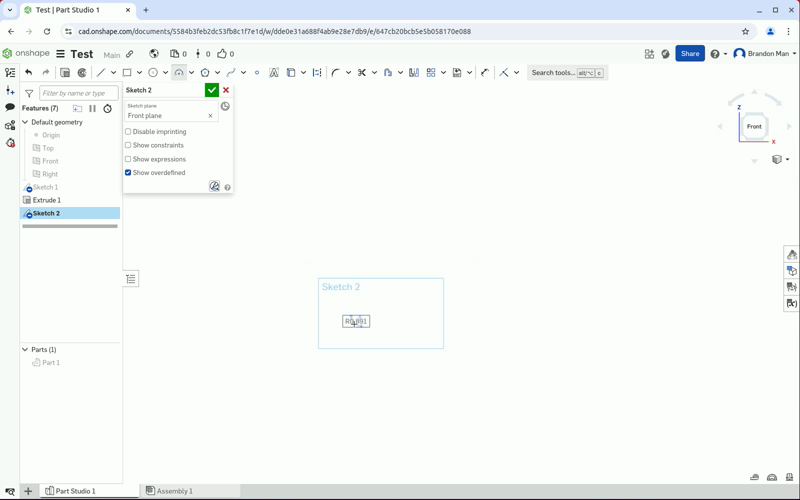
scroll(-6)
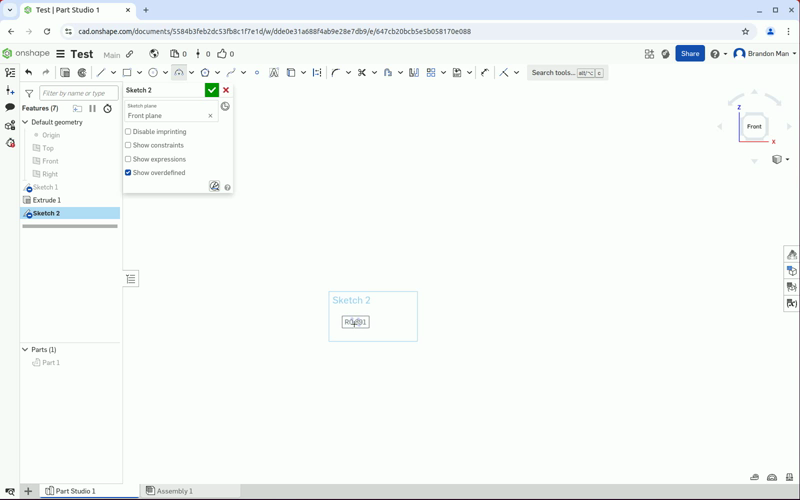
scroll(-6)
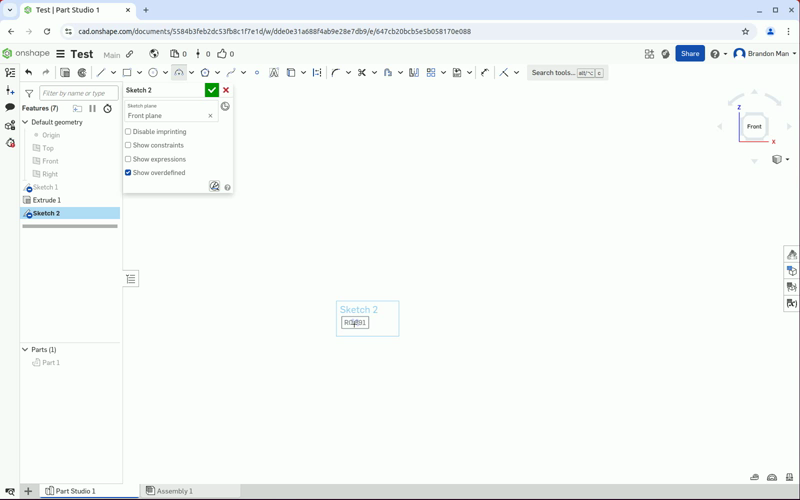
key_up(shift)
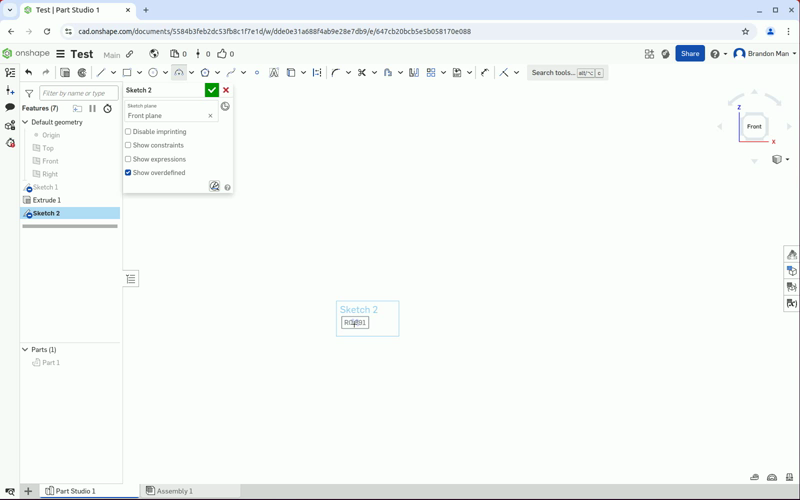
key(esc)
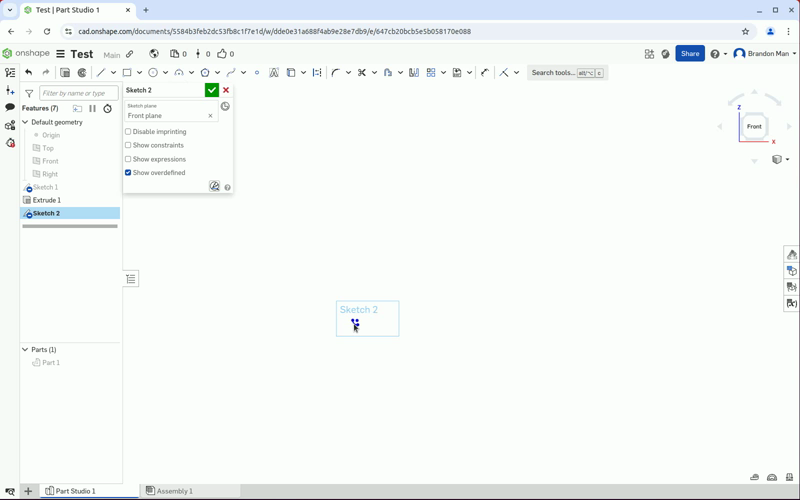
key(l)
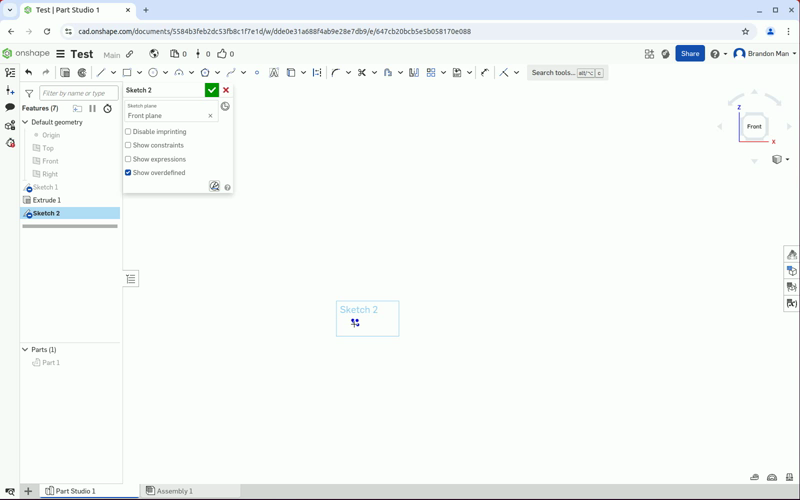
mouse_move(357, 324)
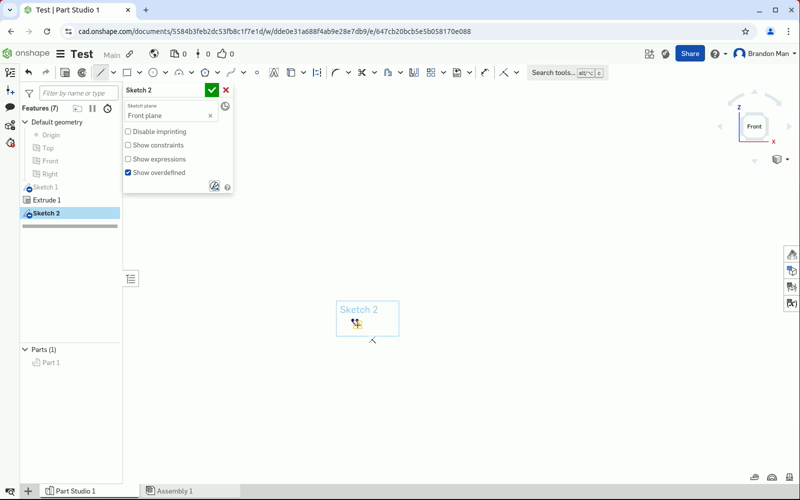
scroll(6)
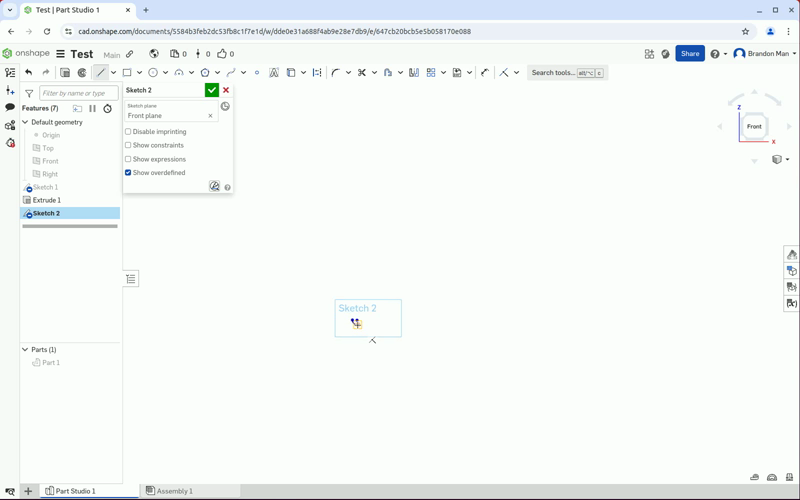
scroll(6)
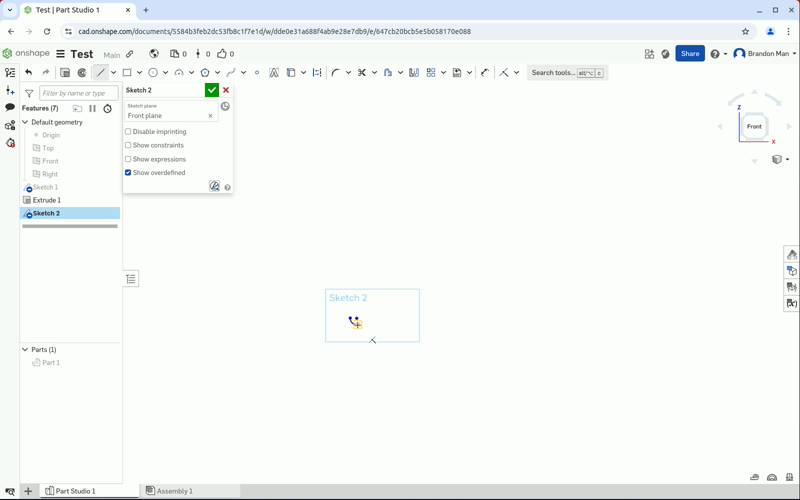
scroll(6)
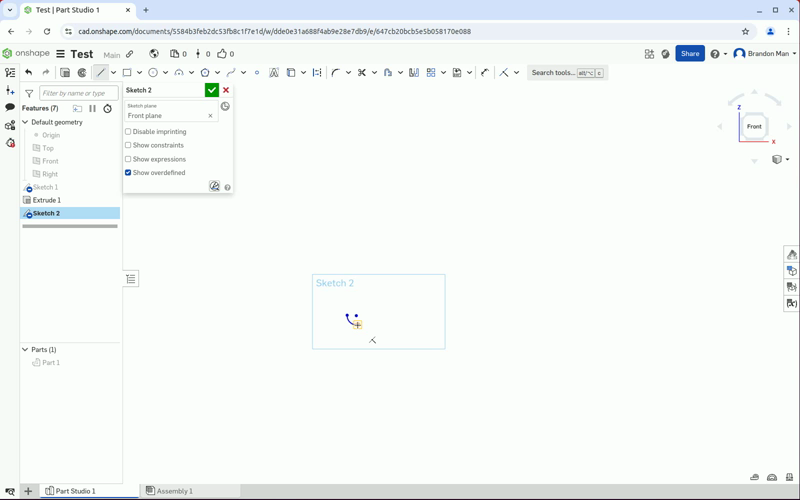
scroll(6)
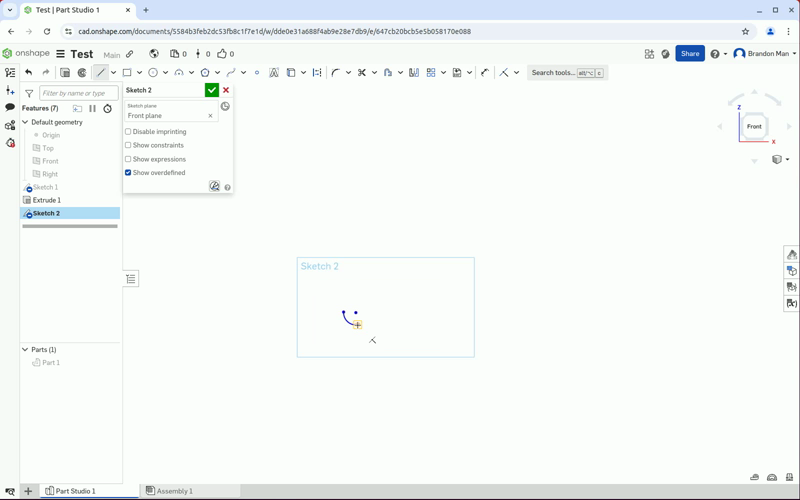
scroll(6)
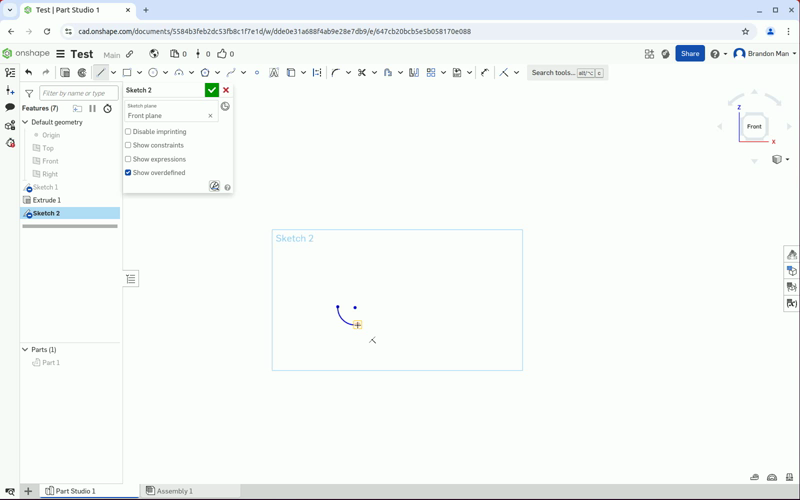
scroll(6)
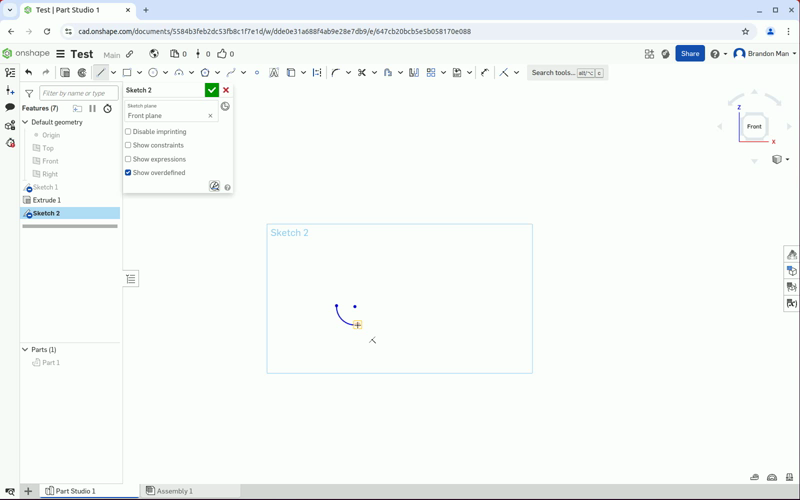
scroll(6)
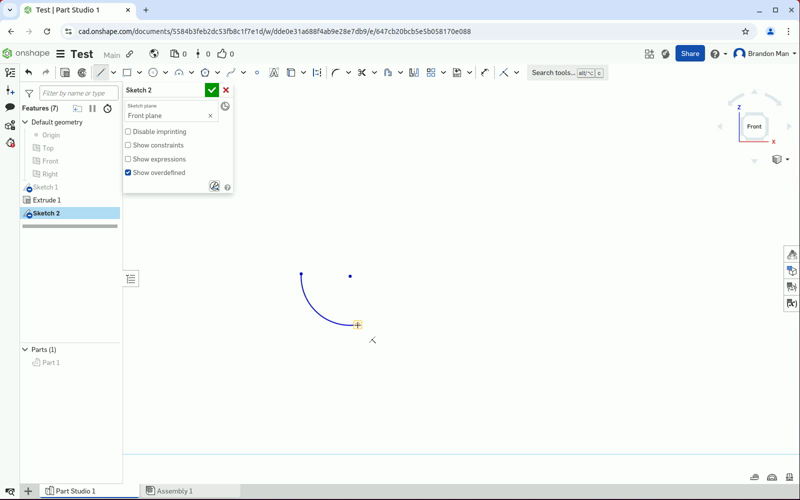
click(357, 324)
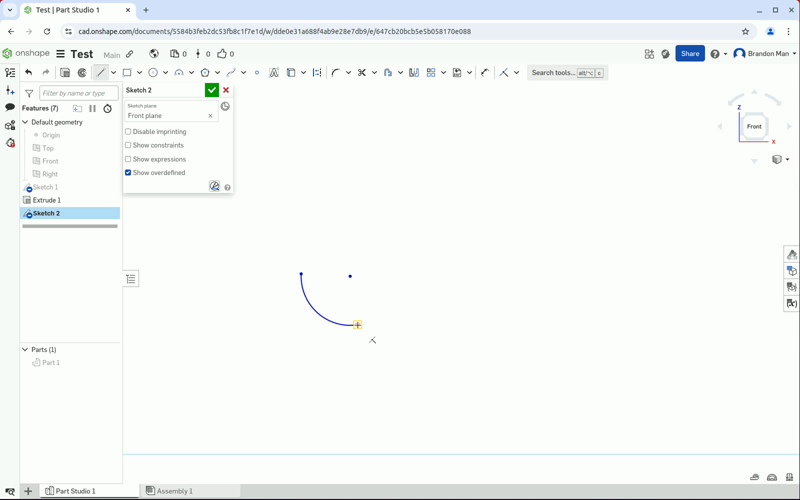
scroll(-6)
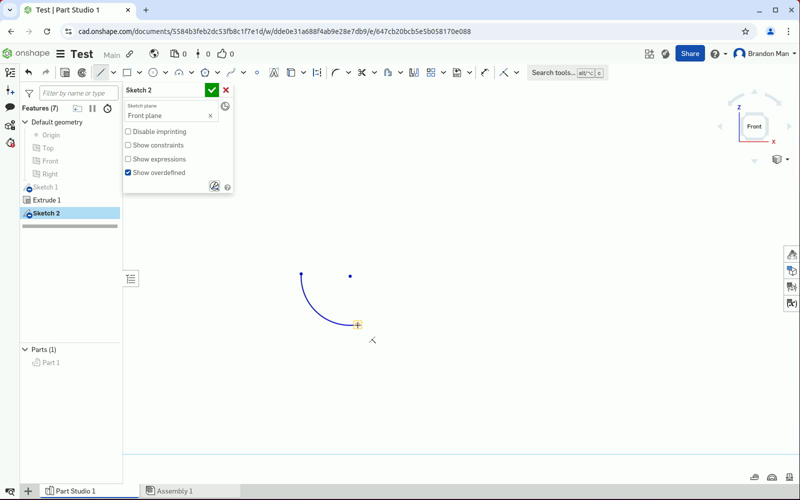
scroll(-6)
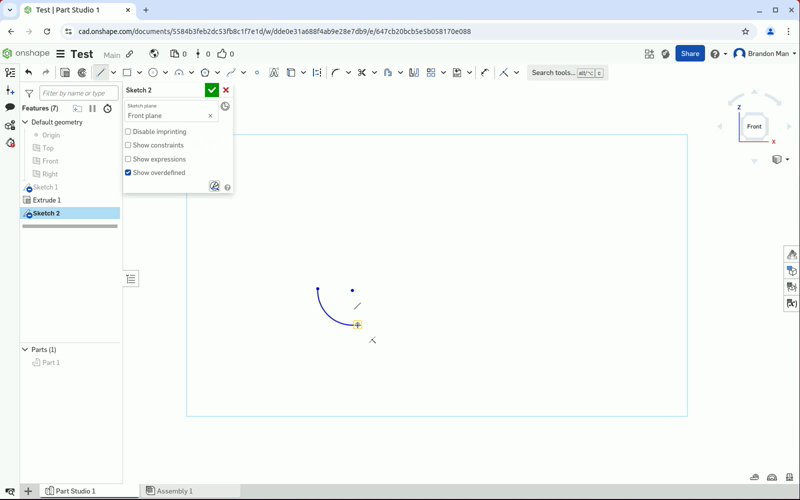
scroll(-6)
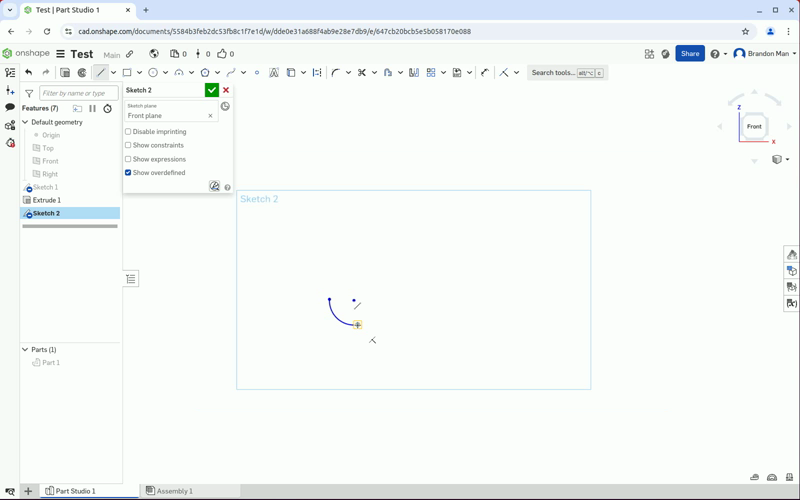
scroll(-6)
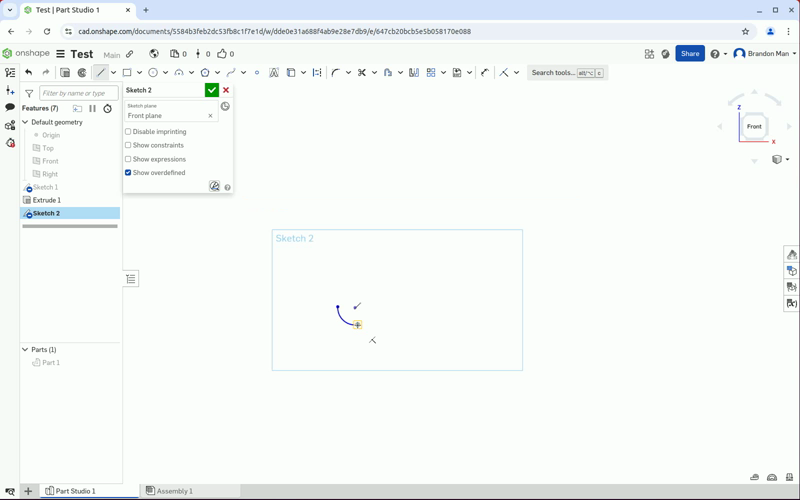
scroll(-6)
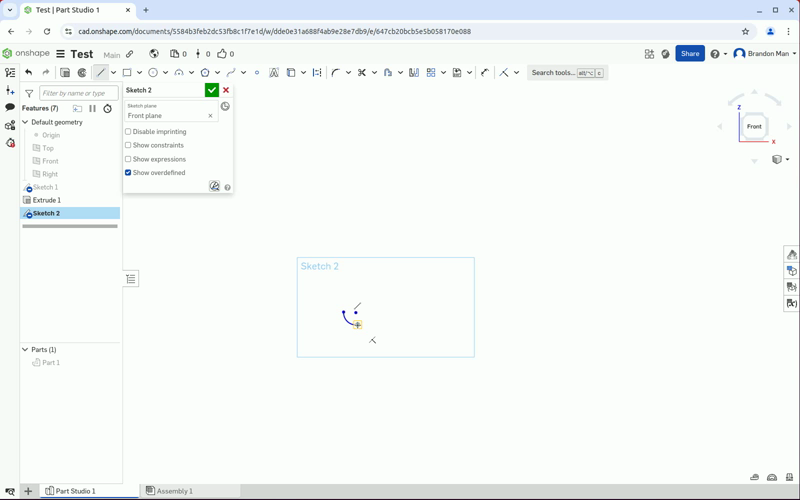
scroll(-6)
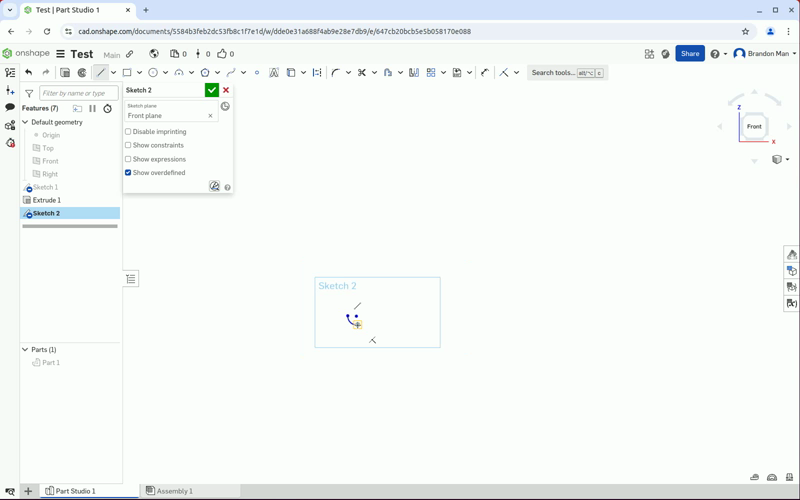
scroll(-6)
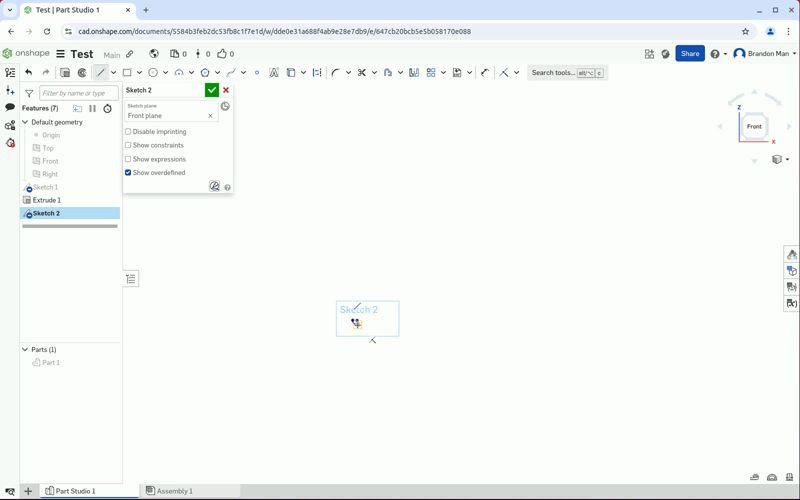
key_down(shift)
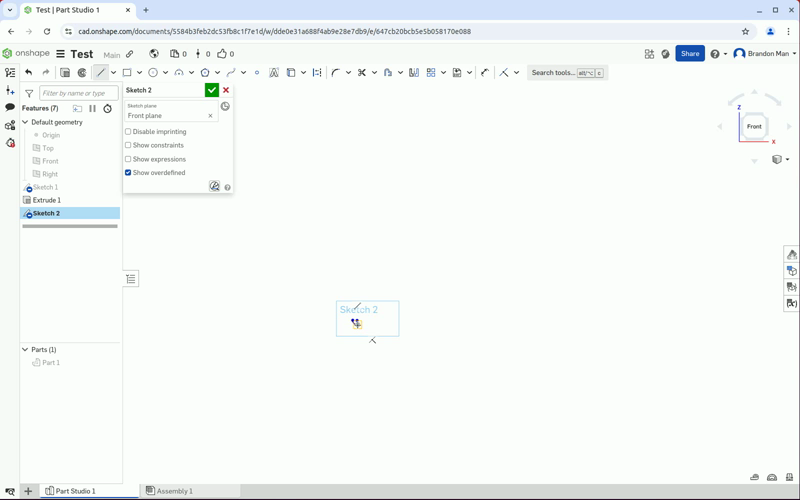
mouse_move(567, 324)
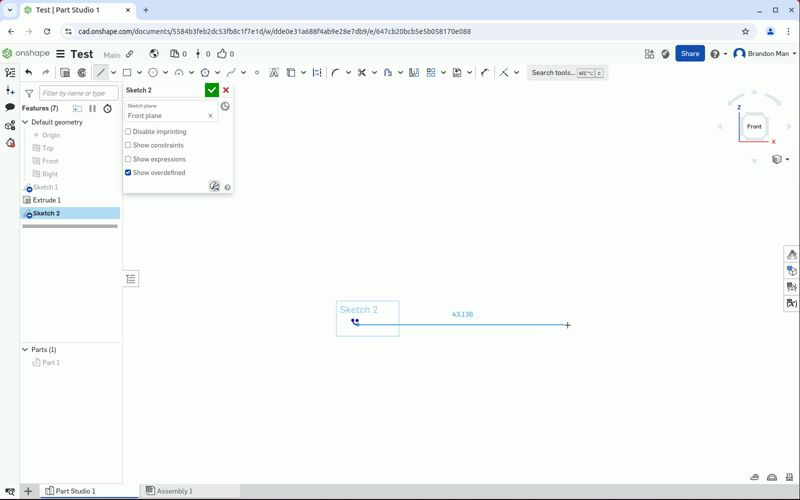
click(567, 324)
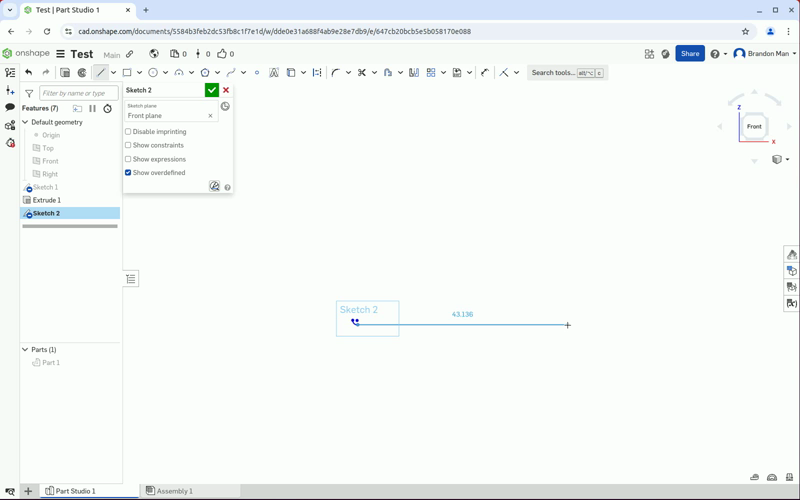
key_up(shift)
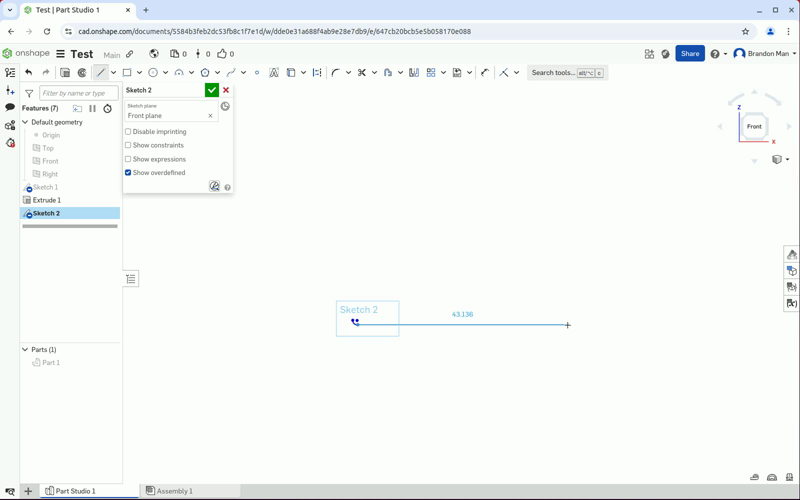
key(esc)
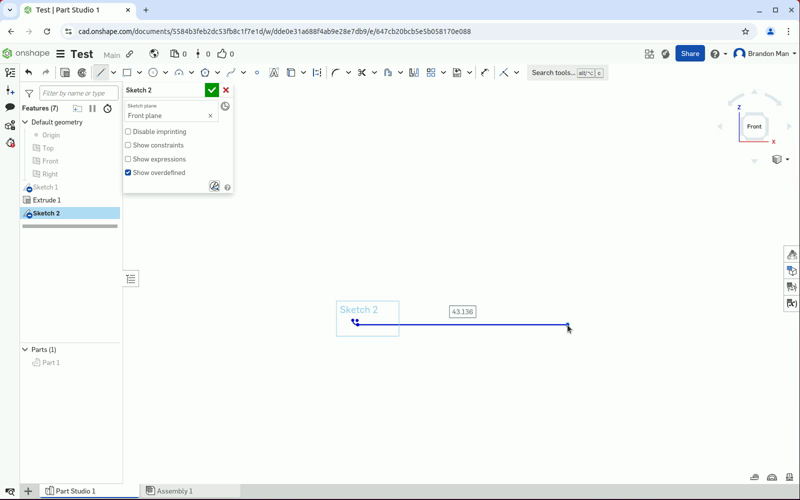
key(a)
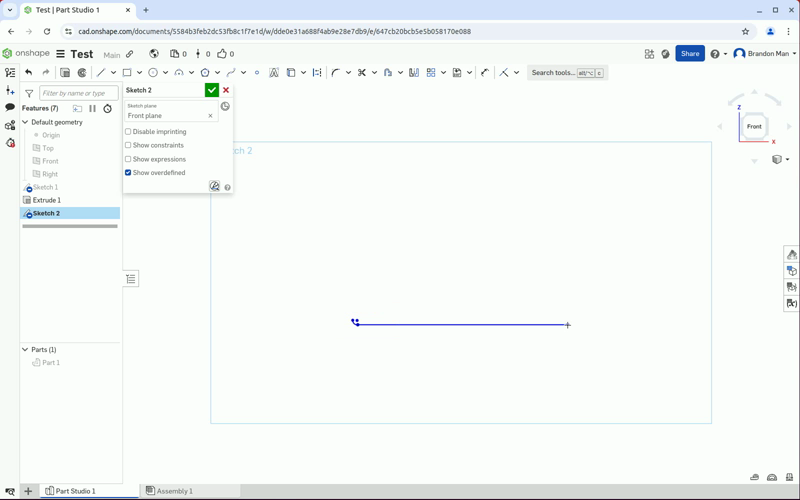
mouse_move(567, 324)
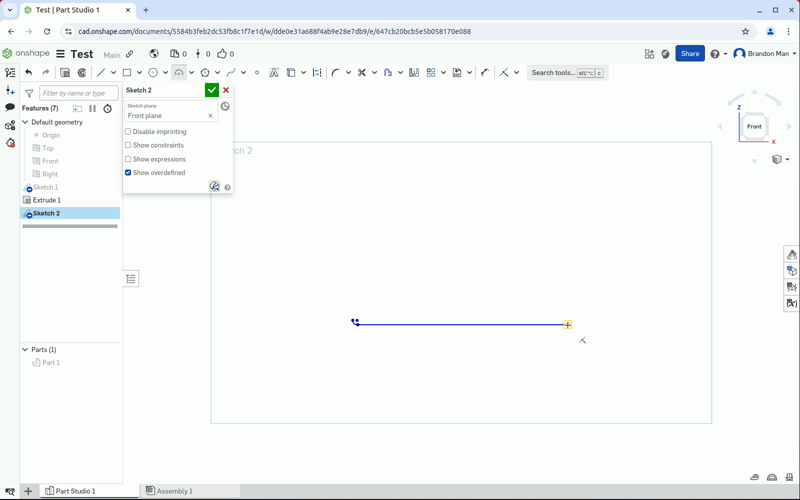
click(567, 324)
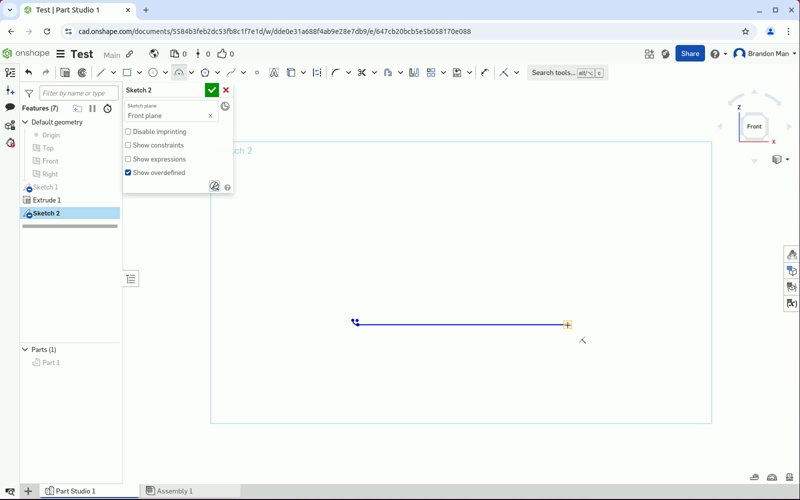
key_down(shift)
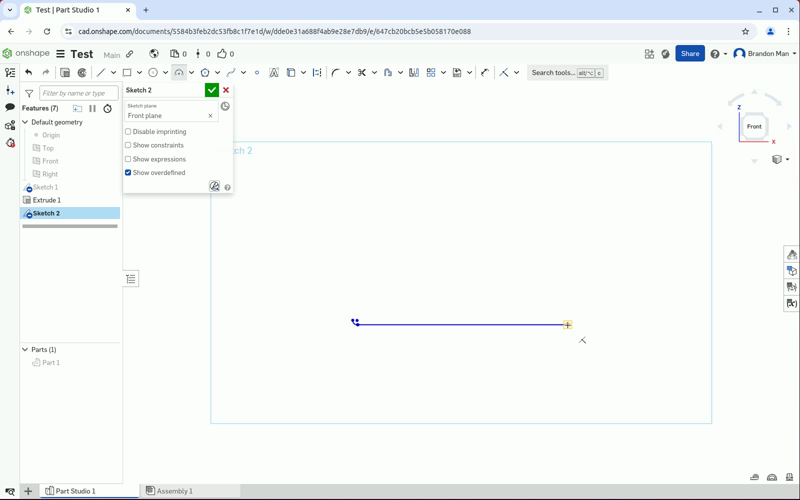
mouse_move(572, 320)
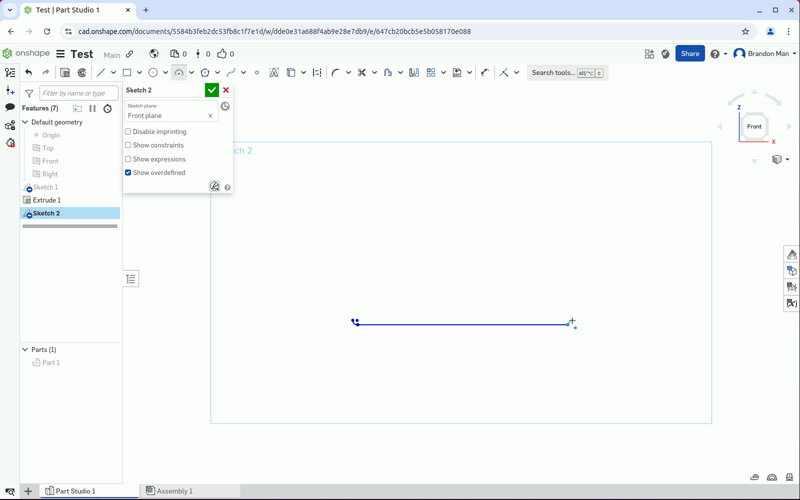
scroll(6)
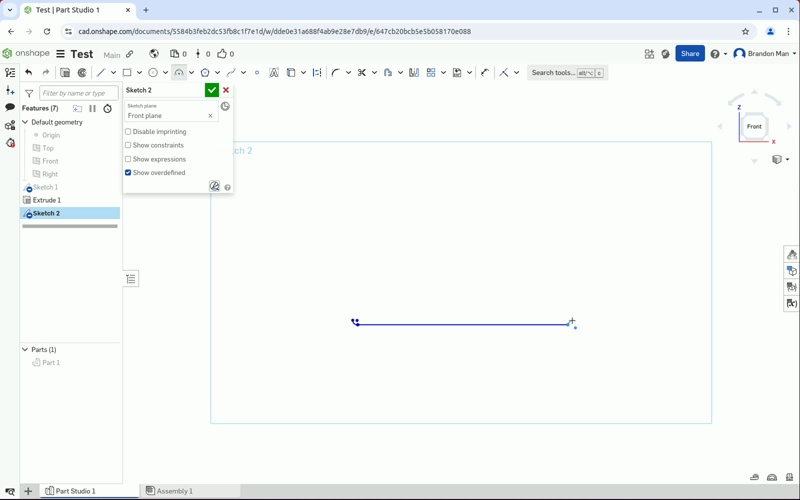
scroll(6)
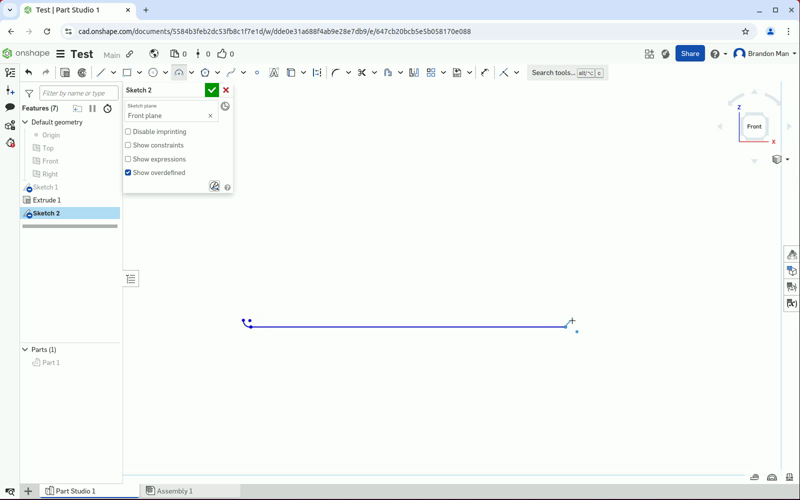
scroll(6)
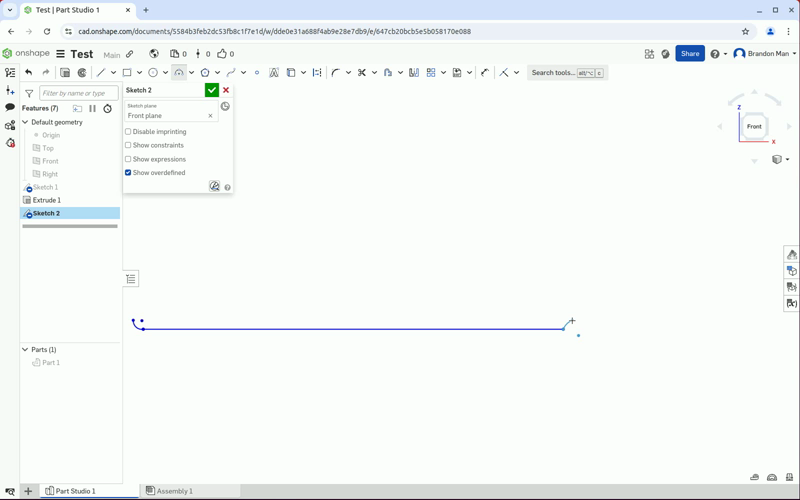
scroll(6)
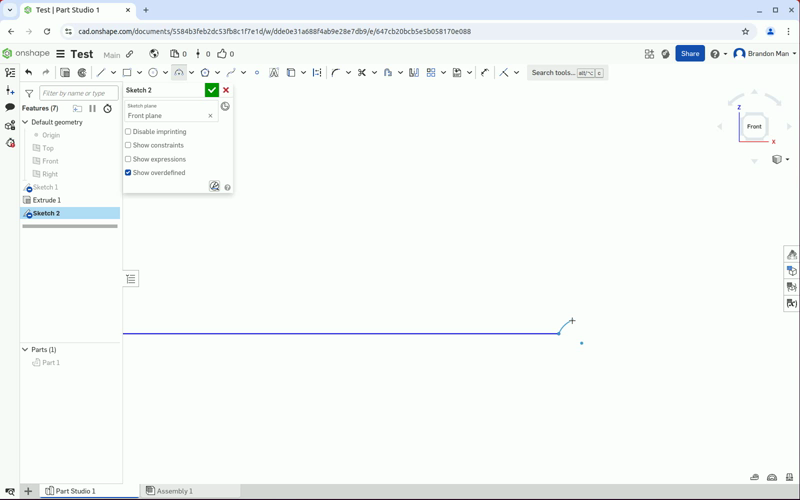
scroll(6)
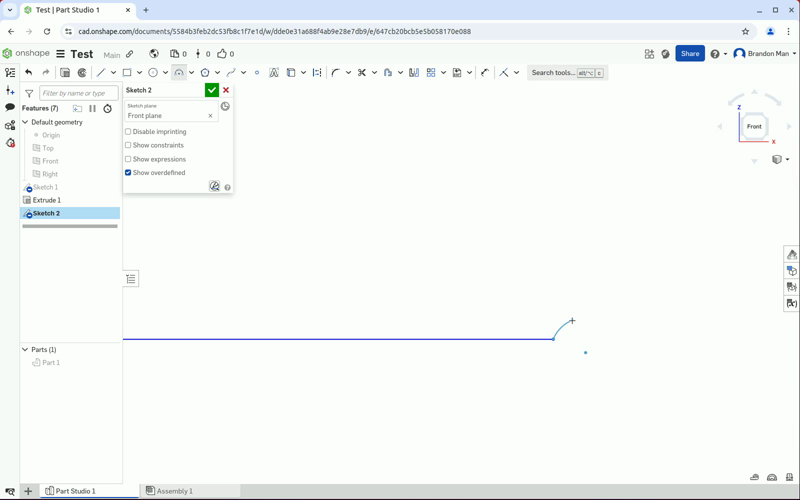
scroll(6)
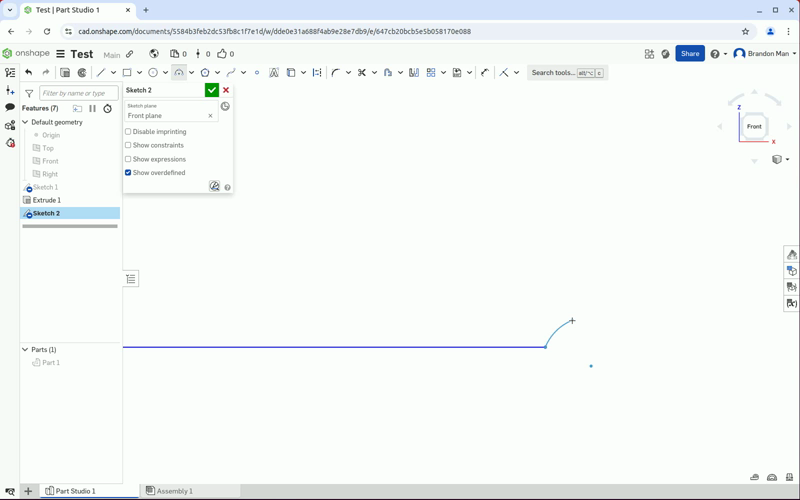
scroll(6)
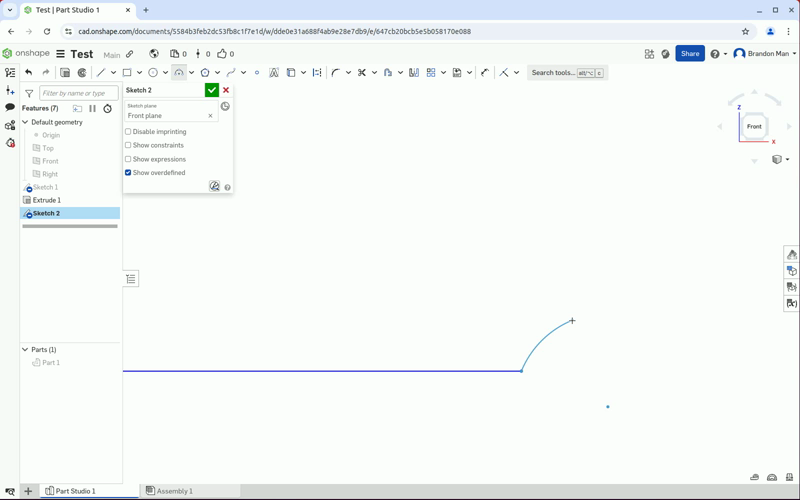
click(572, 320)
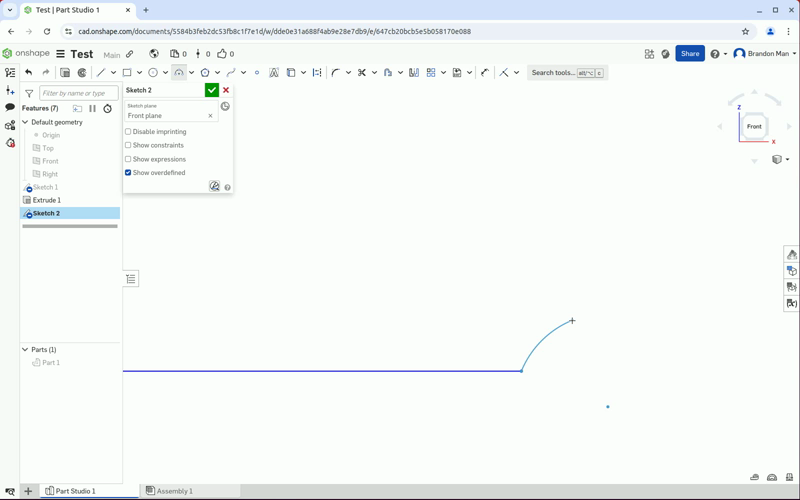
scroll(-6)
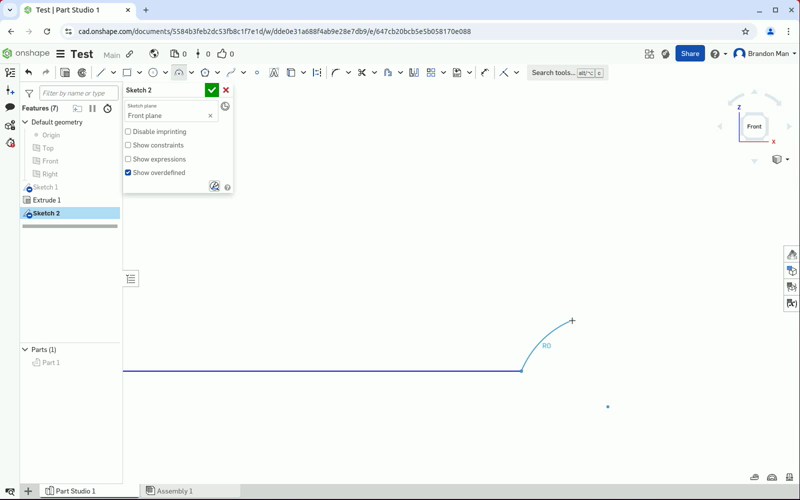
scroll(-6)
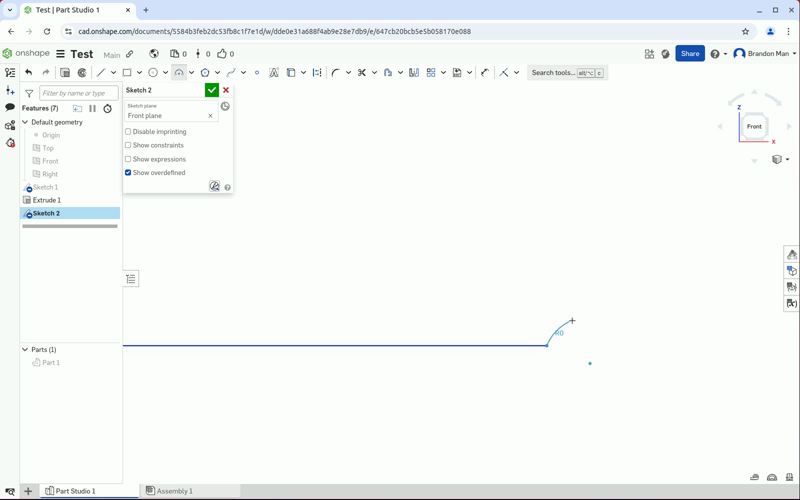
scroll(-6)
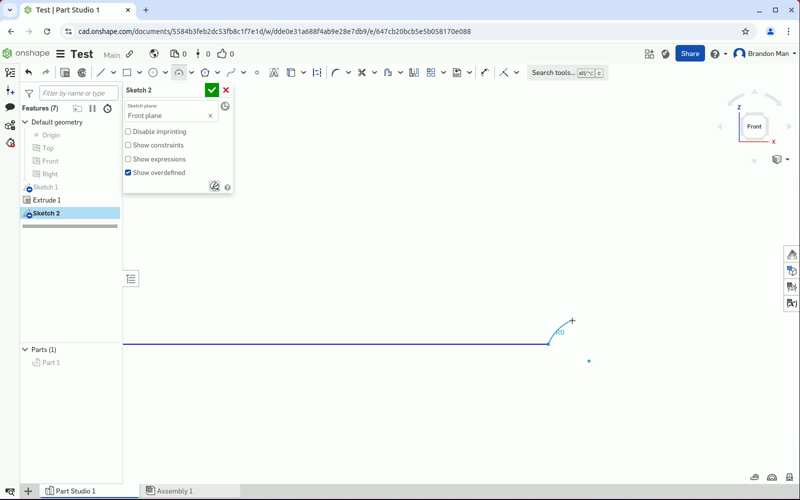
scroll(-6)
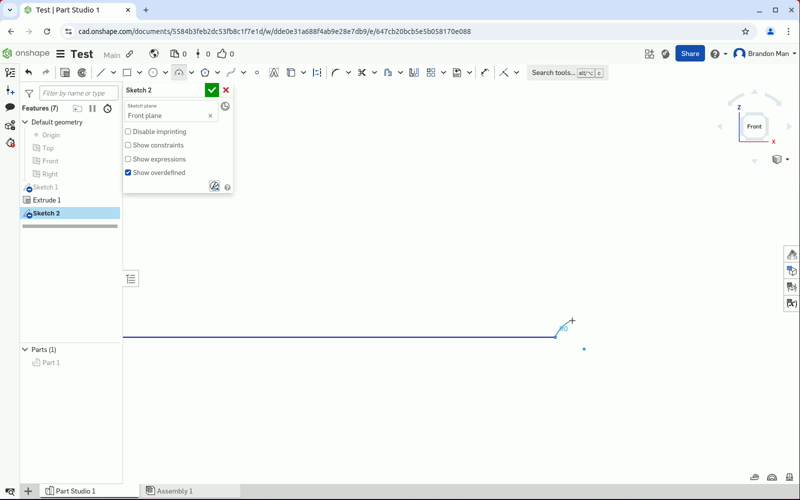
scroll(-6)
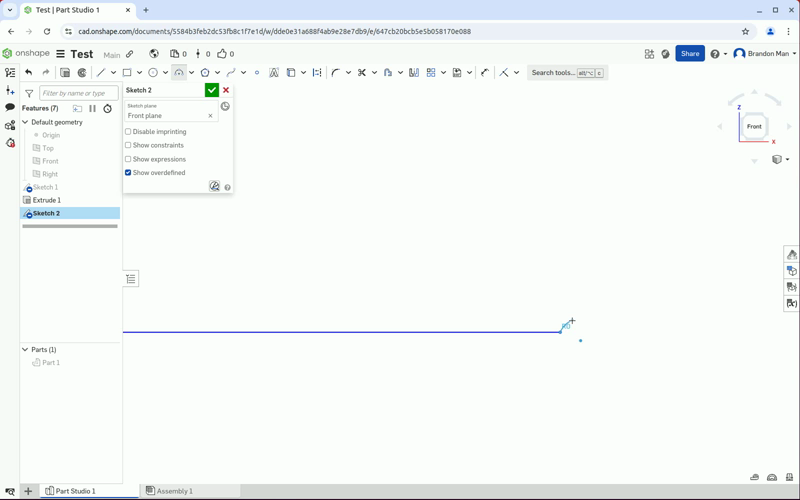
scroll(-6)
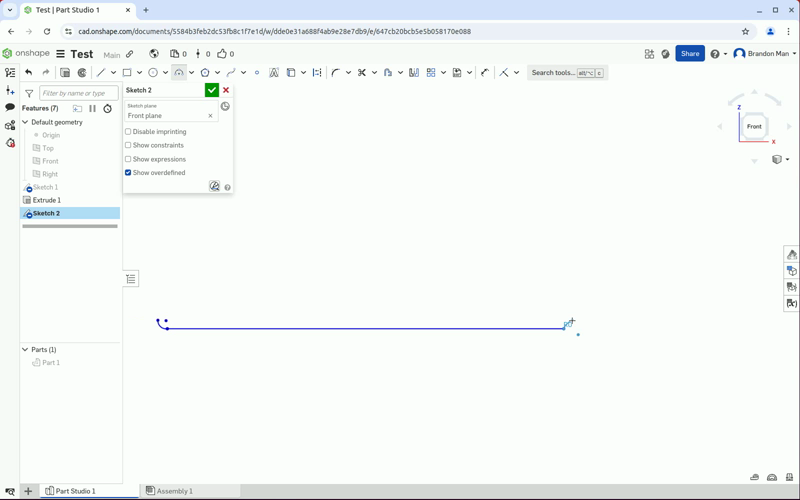
scroll(-6)
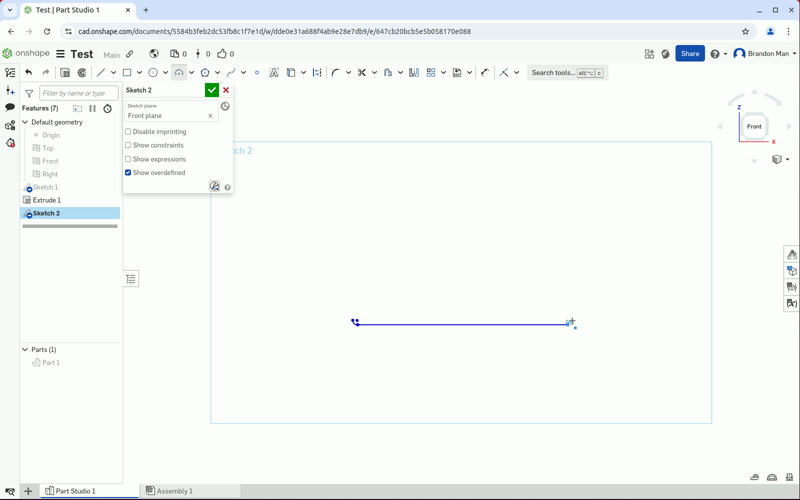
mouse_move(570, 323)
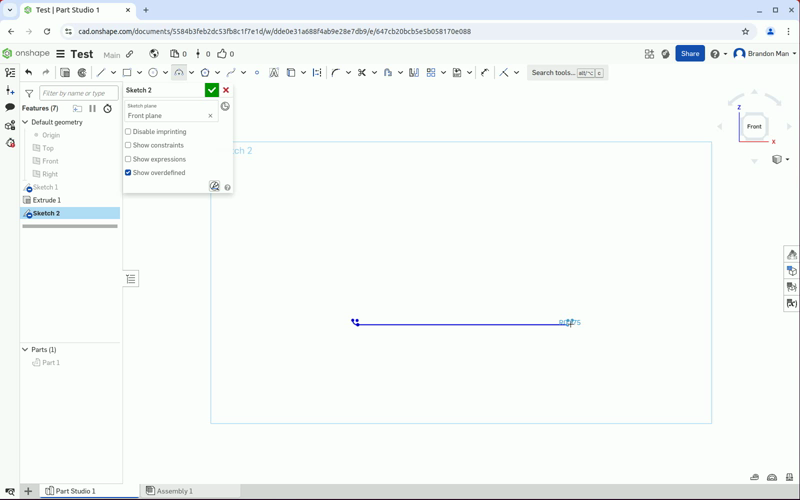
scroll(6)
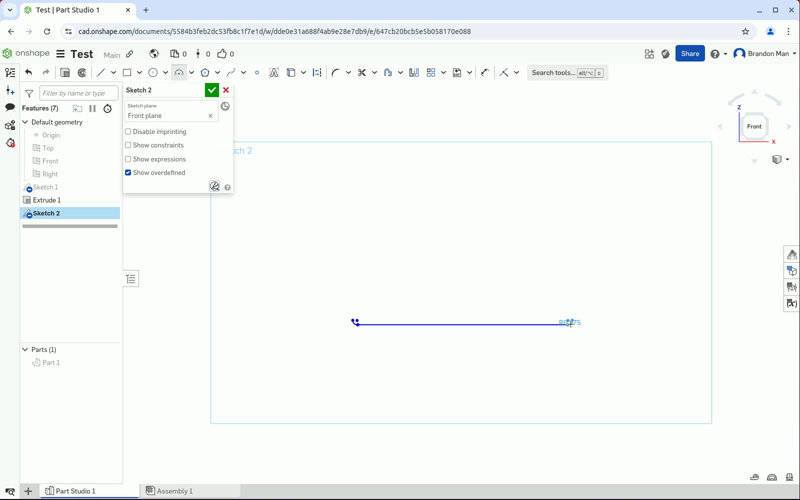
scroll(6)
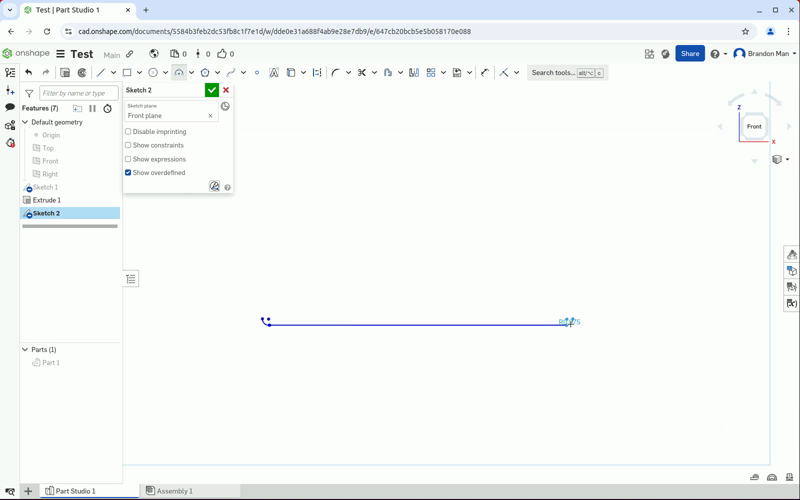
scroll(6)
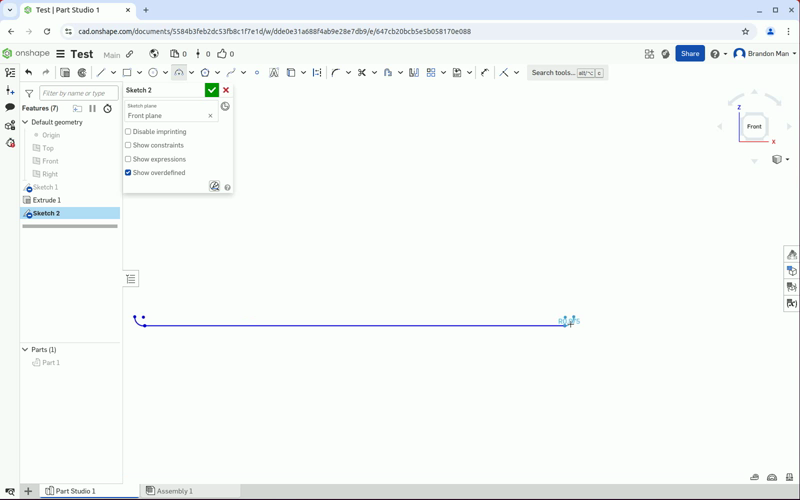
scroll(6)
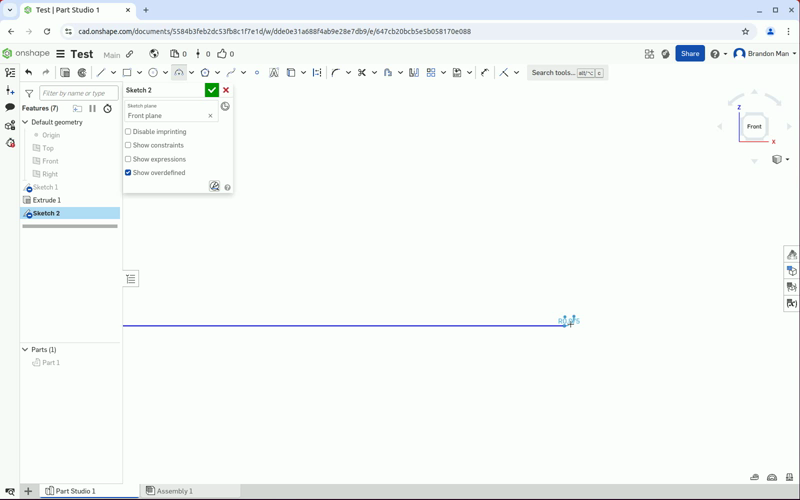
scroll(6)
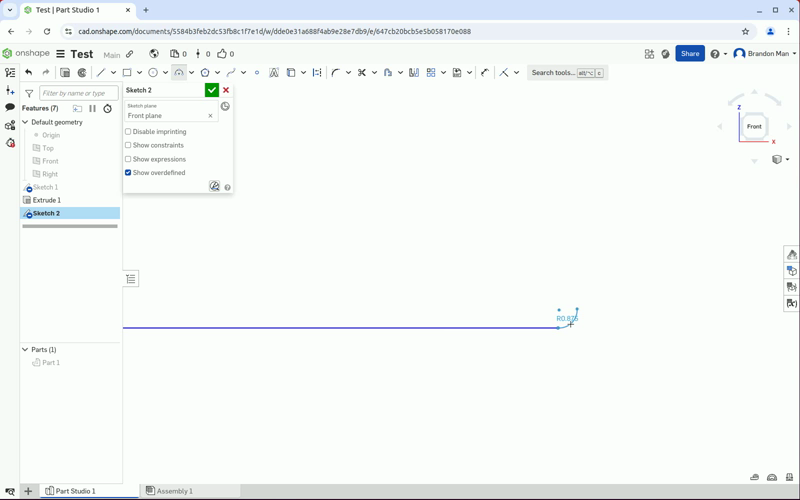
scroll(6)
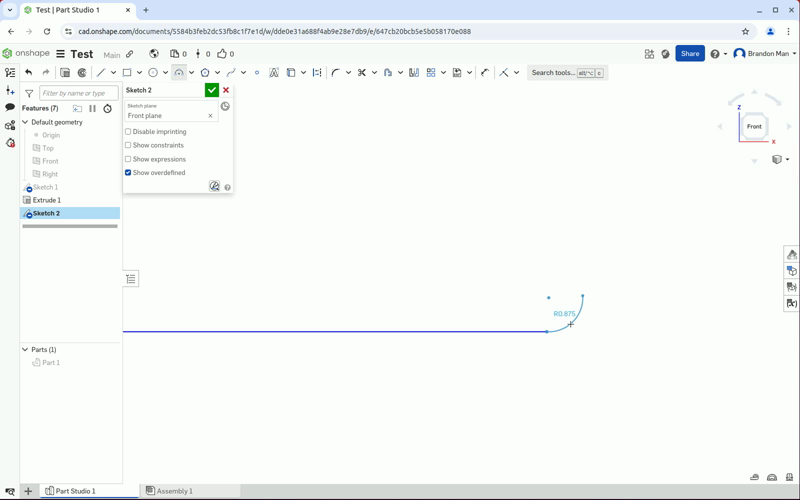
scroll(6)
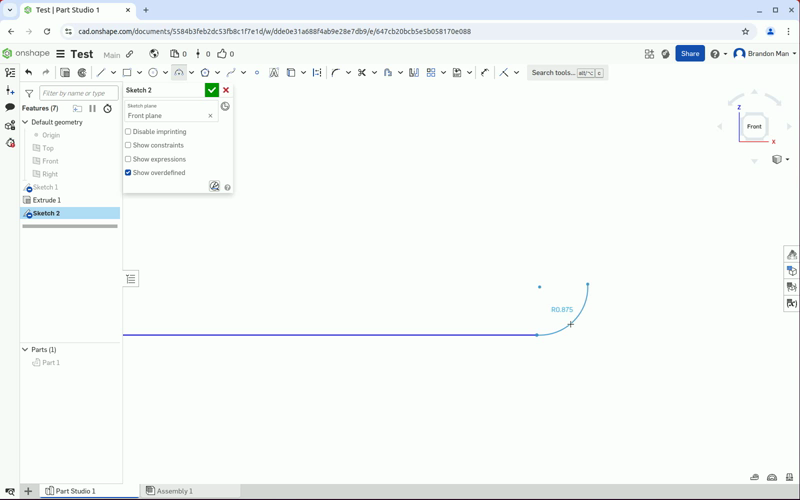
click(570, 323)
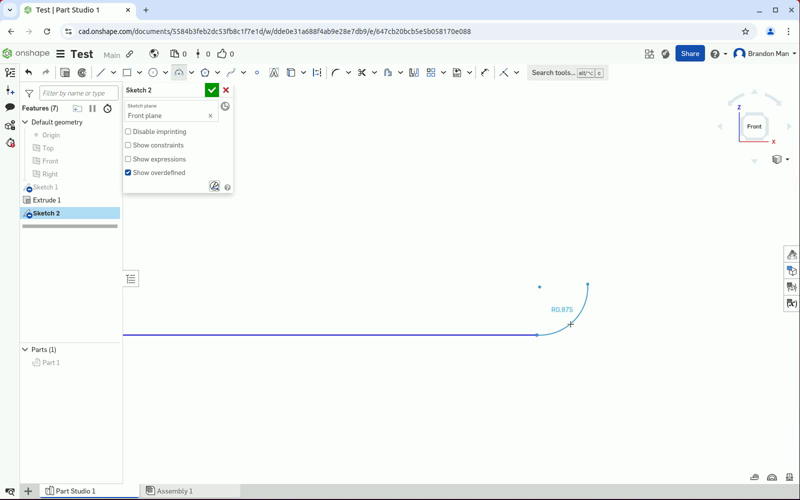
scroll(-6)
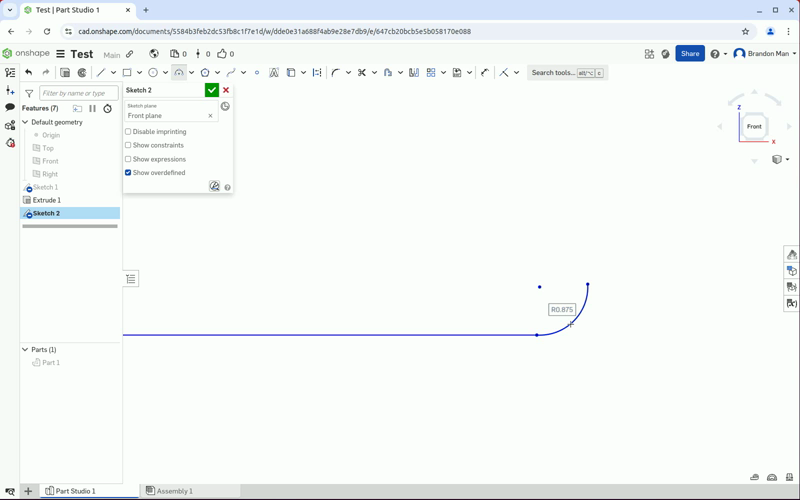
scroll(-6)
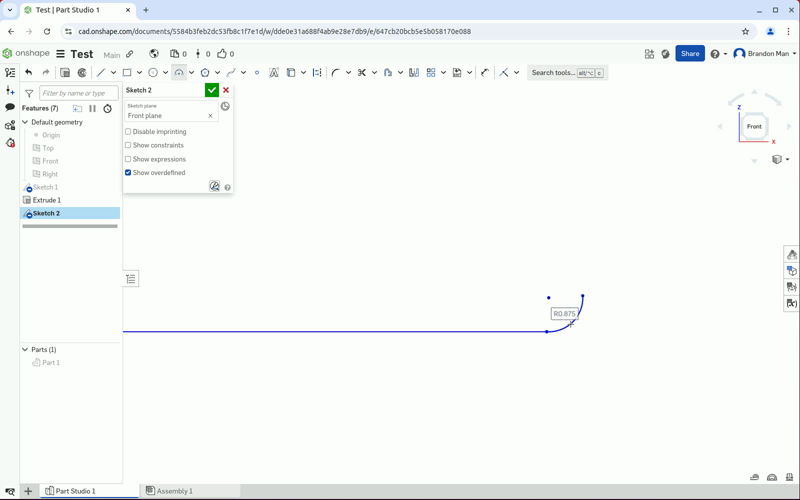
scroll(-6)
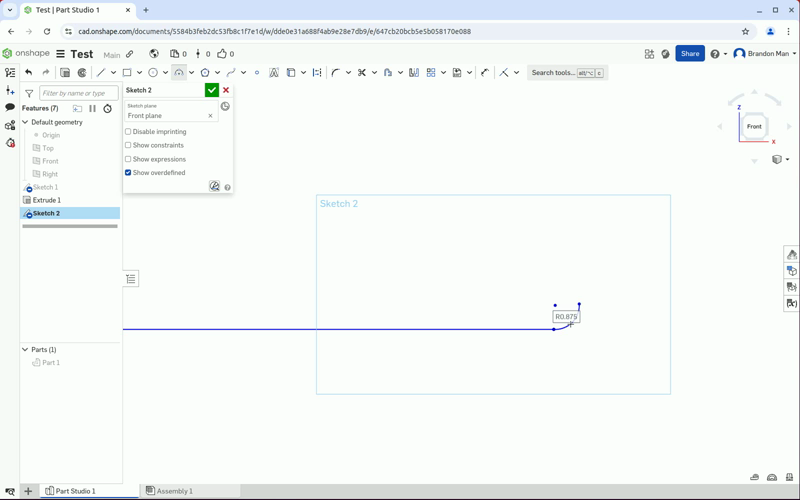
scroll(-6)
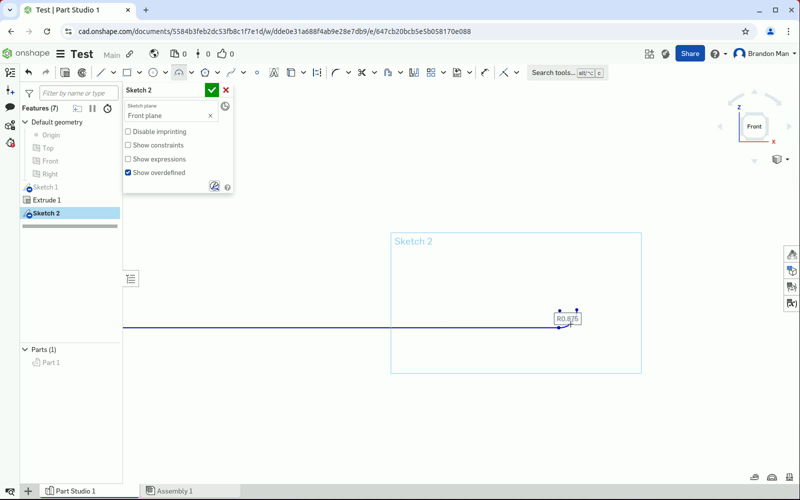
scroll(-6)
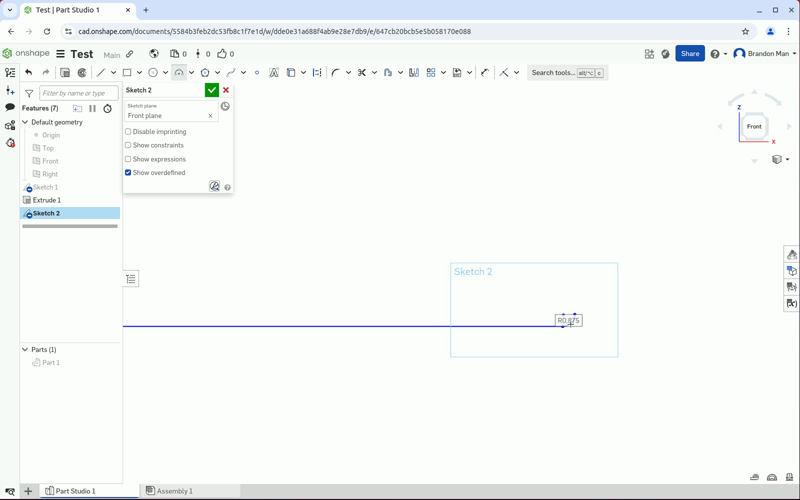
scroll(-6)
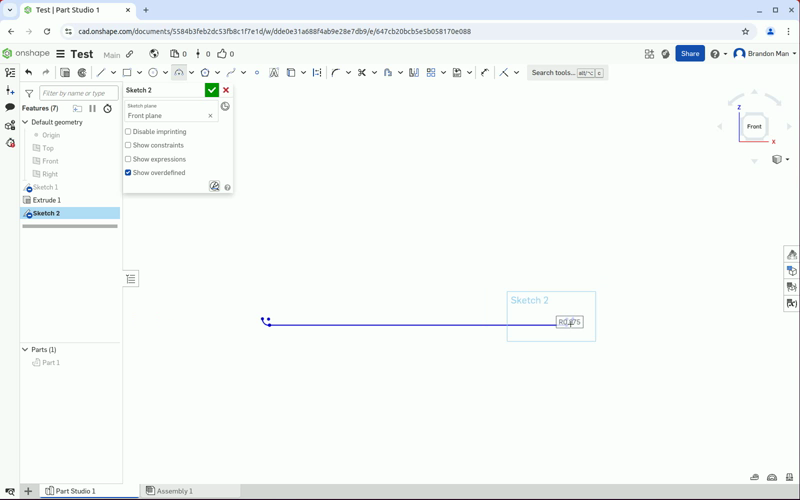
scroll(-6)
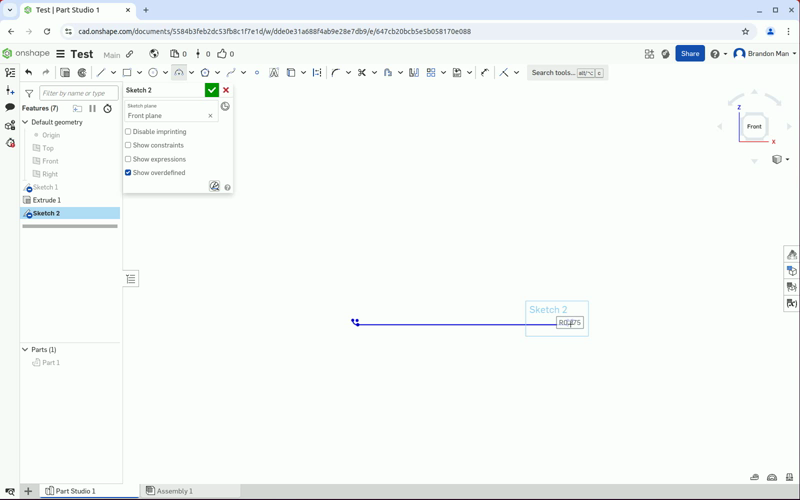
key_up(shift)
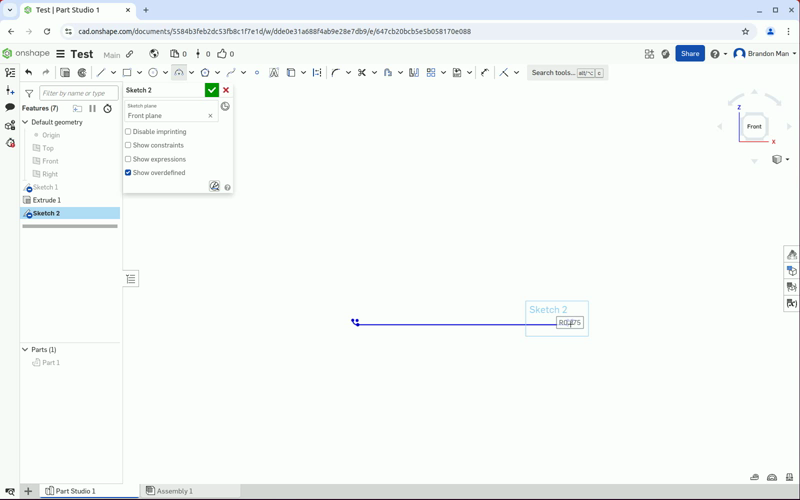
key(esc)
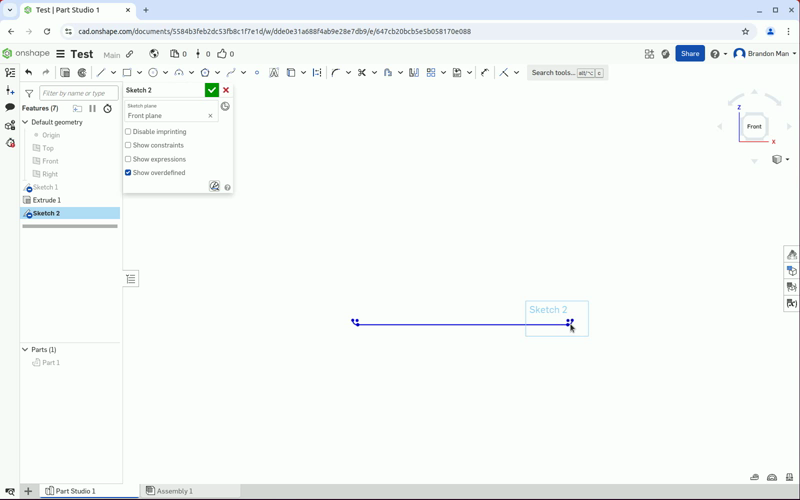
key(l)
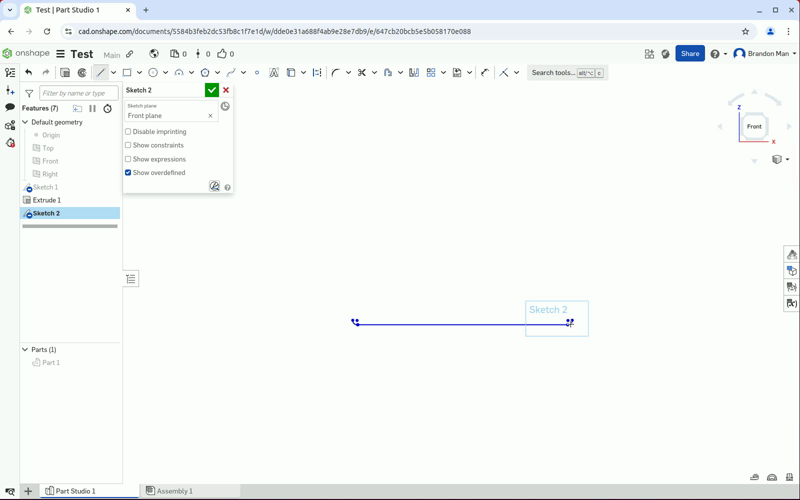
mouse_move(572, 320)
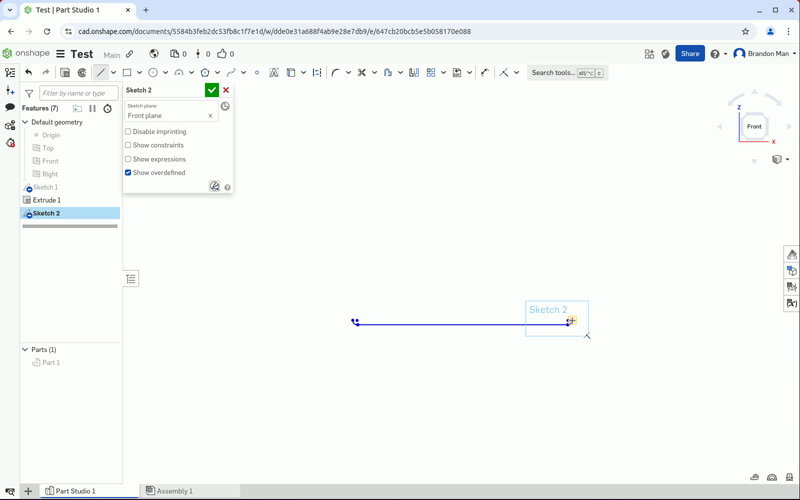
scroll(6)
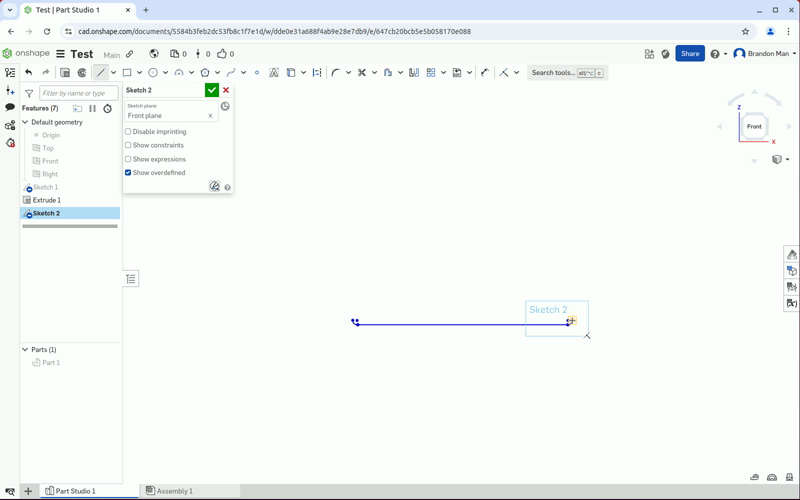
scroll(6)
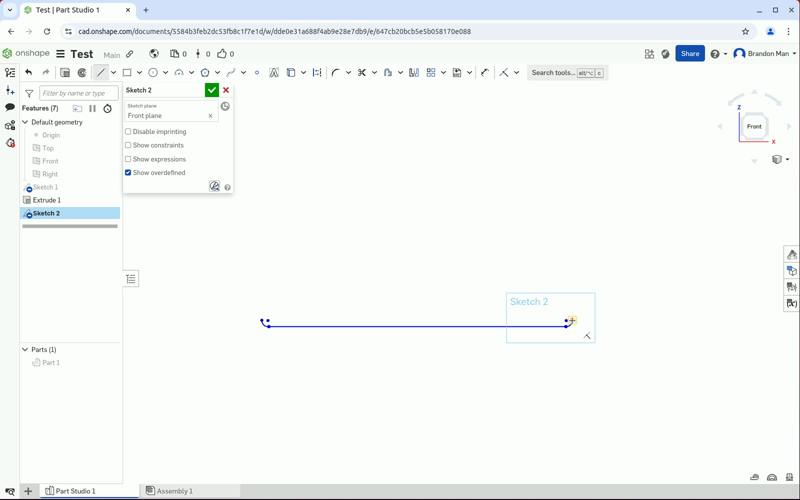
scroll(6)
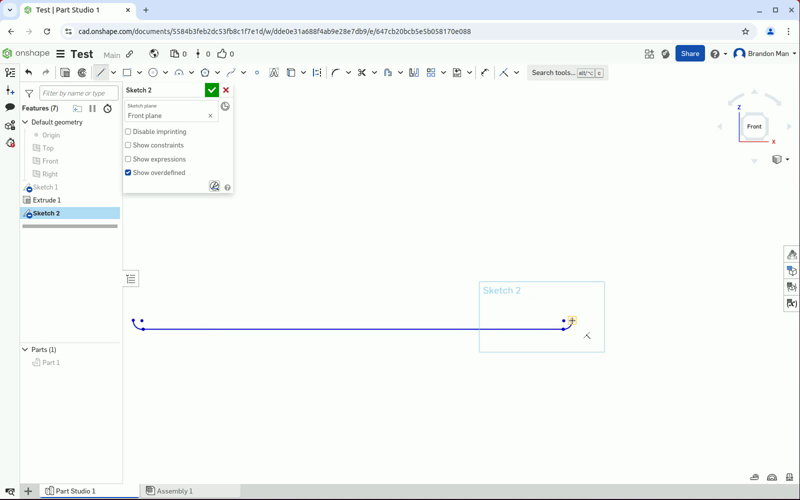
scroll(6)
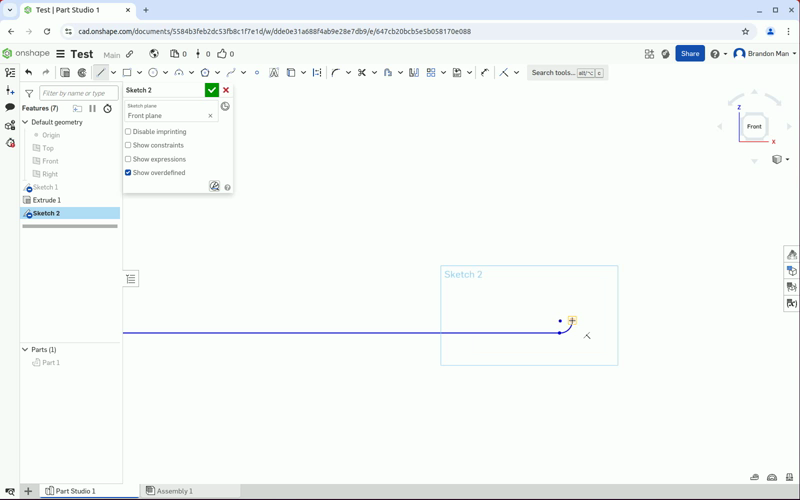
scroll(6)
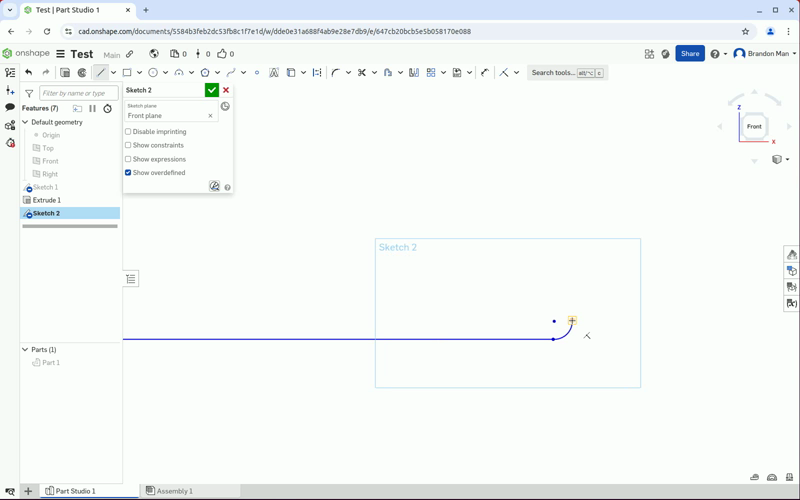
scroll(6)
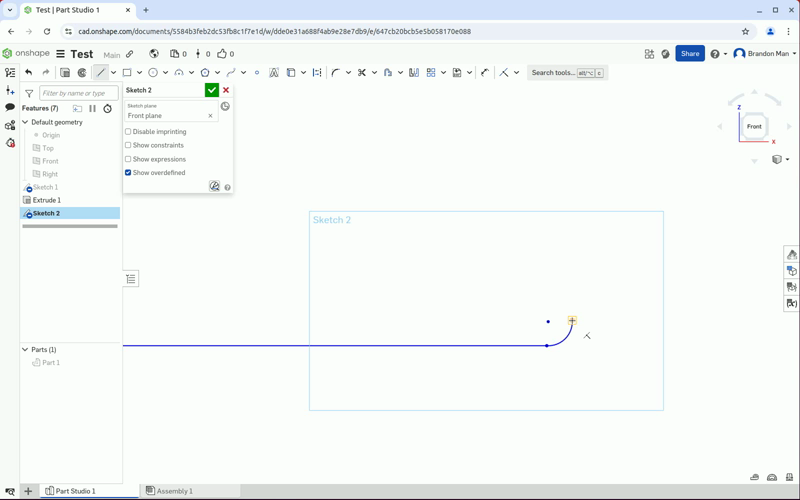
scroll(6)
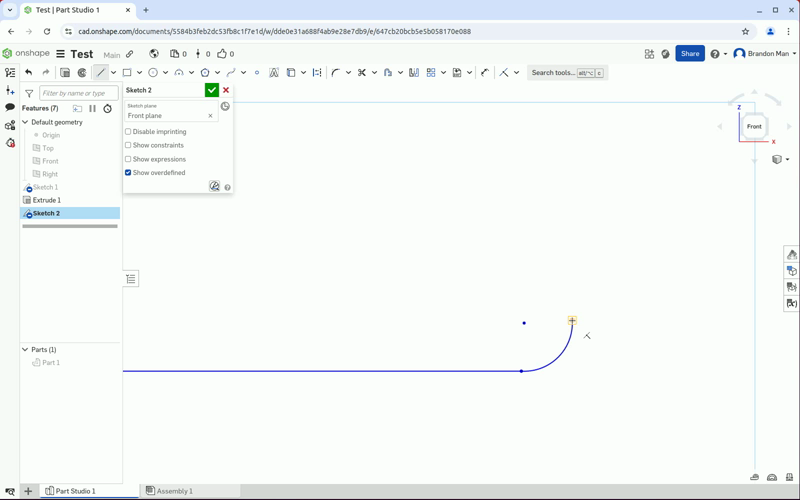
click(572, 320)
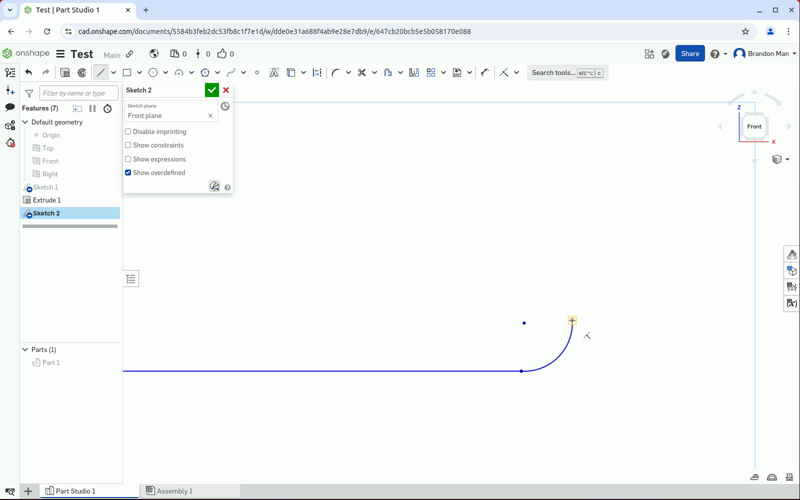
scroll(-6)
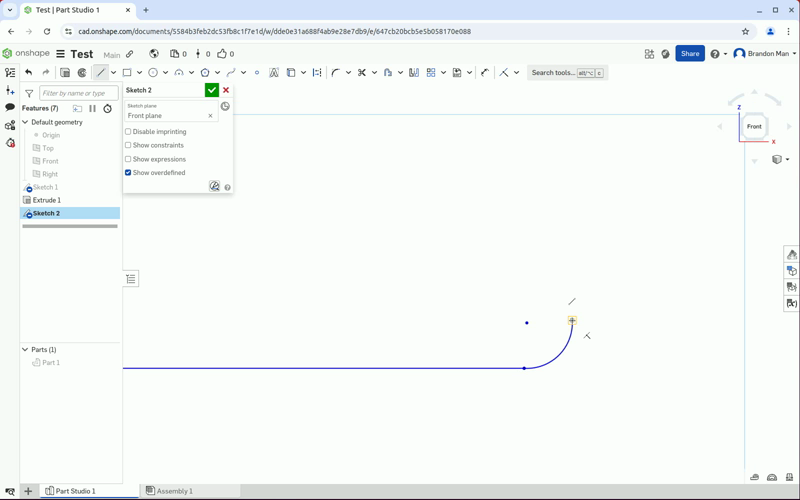
scroll(-6)
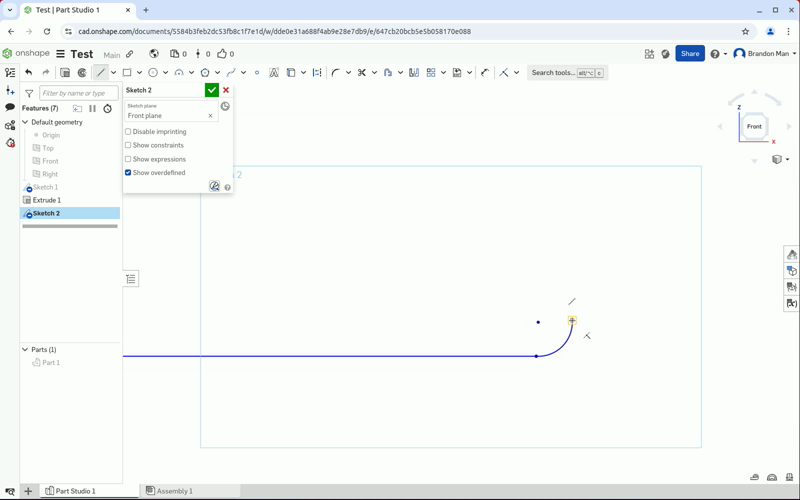
scroll(-6)
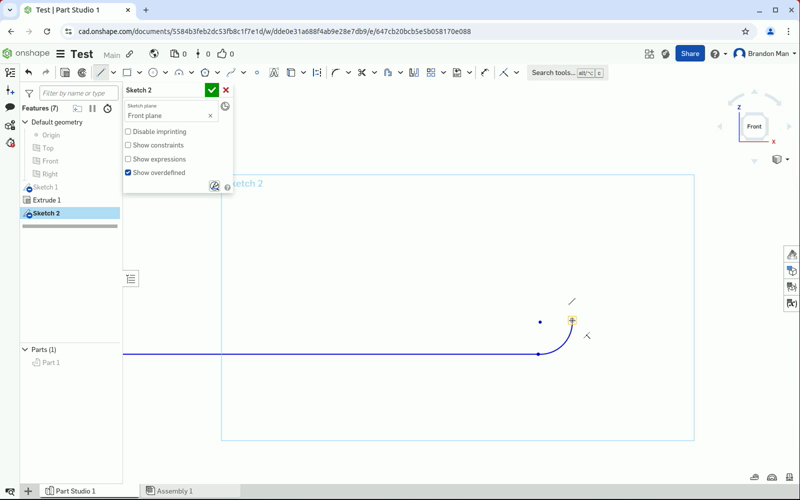
scroll(-6)
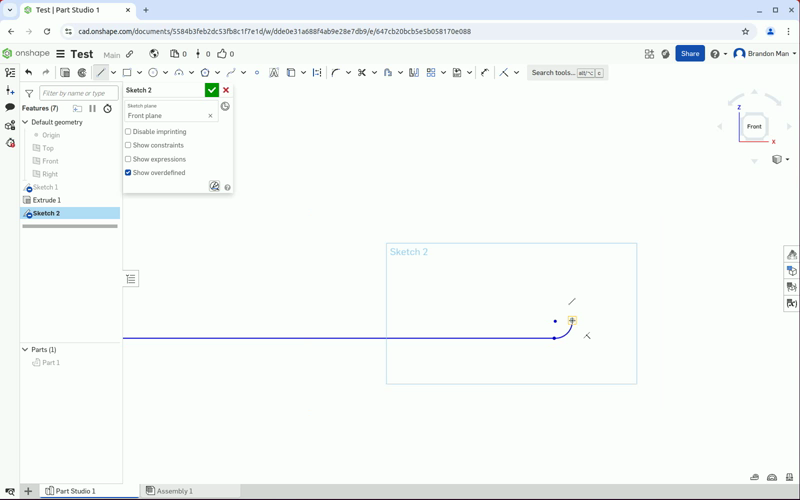
scroll(-6)
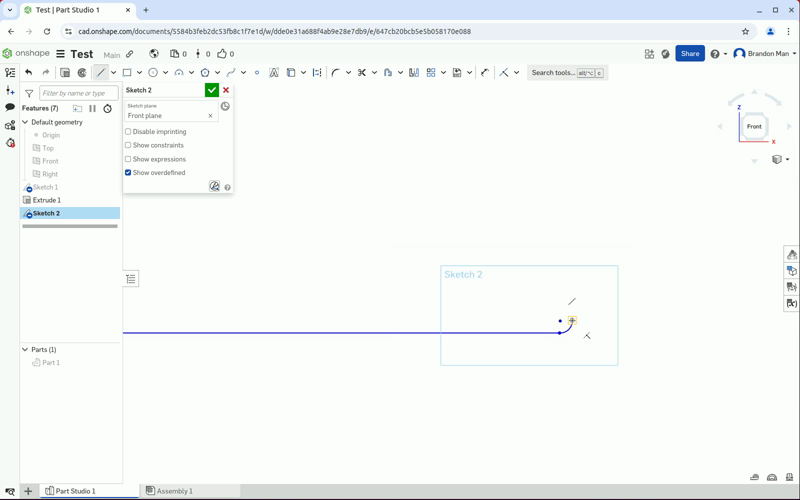
scroll(-6)
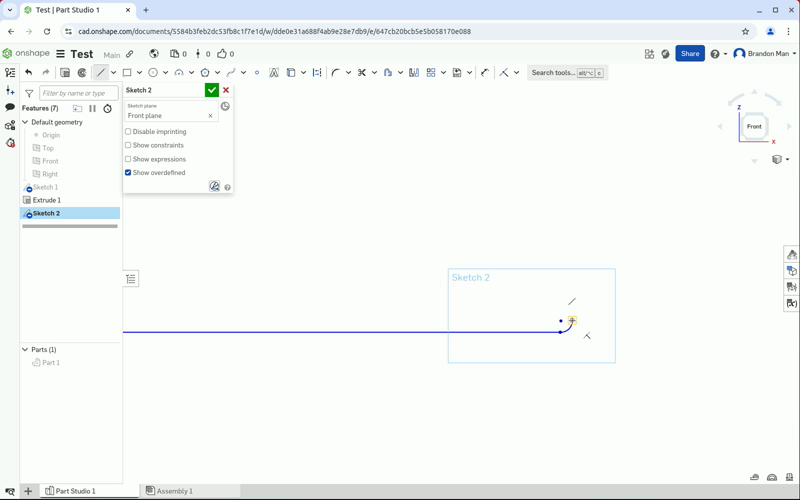
scroll(-6)
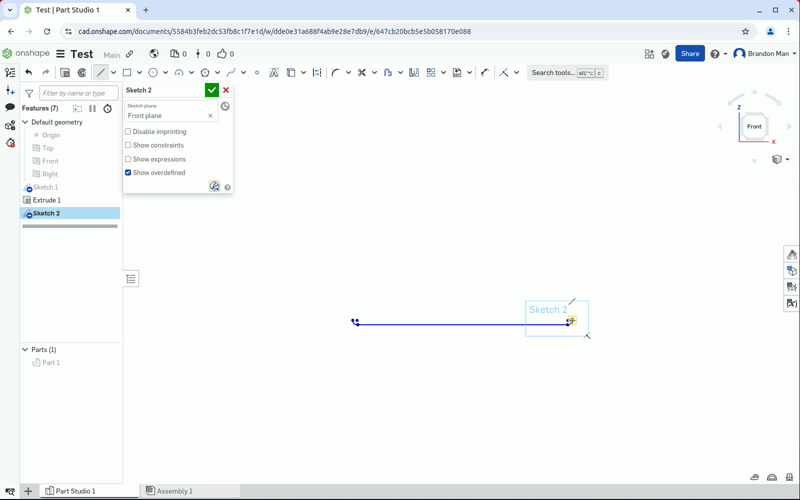
key_down(shift)
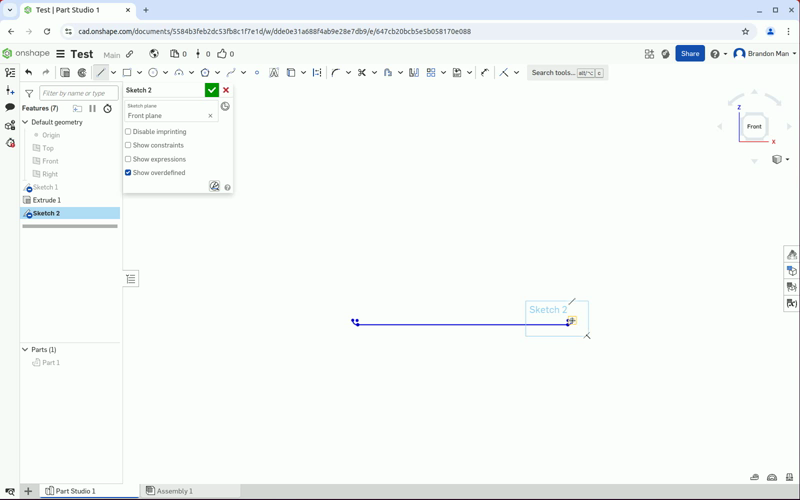
mouse_move(572, 242)
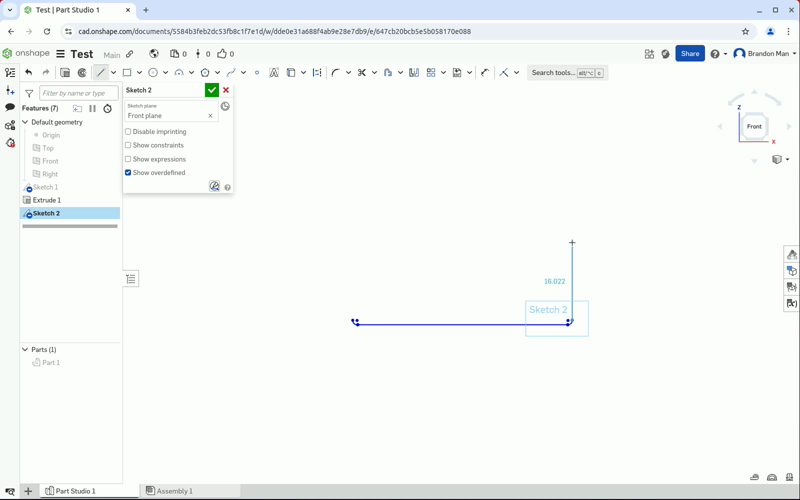
click(572, 242)
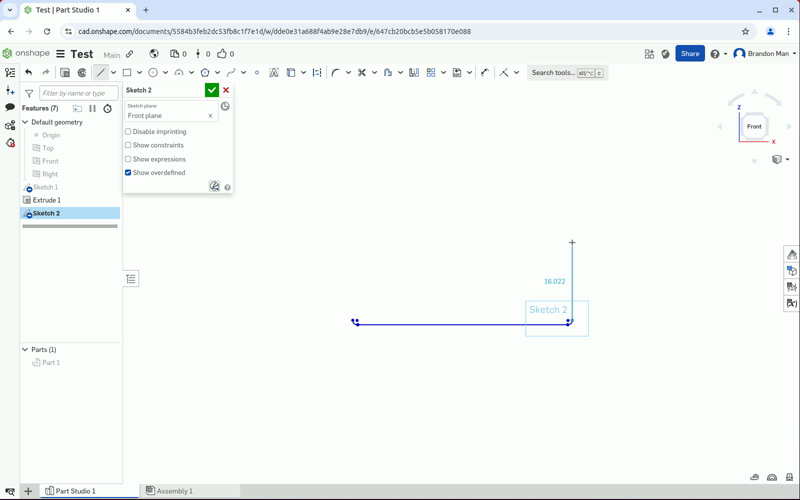
key_up(shift)
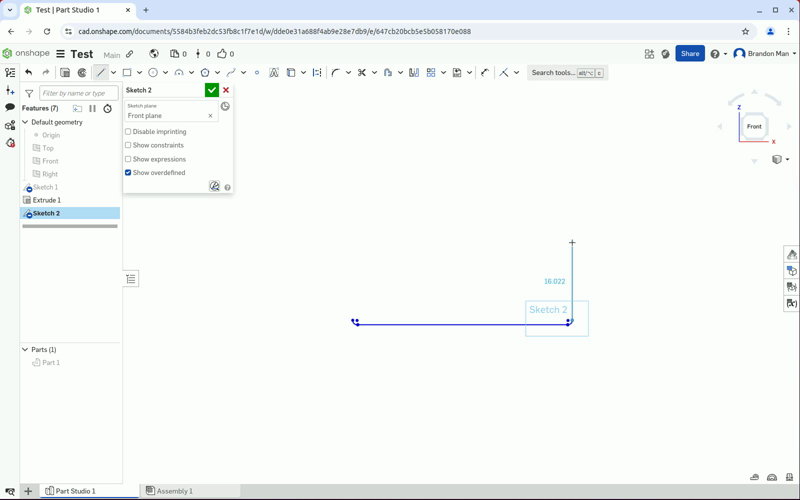
key(esc)
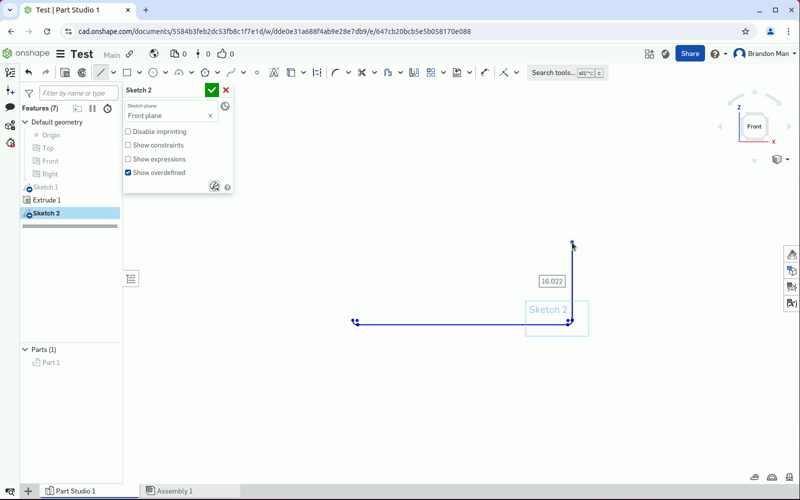
key(a)
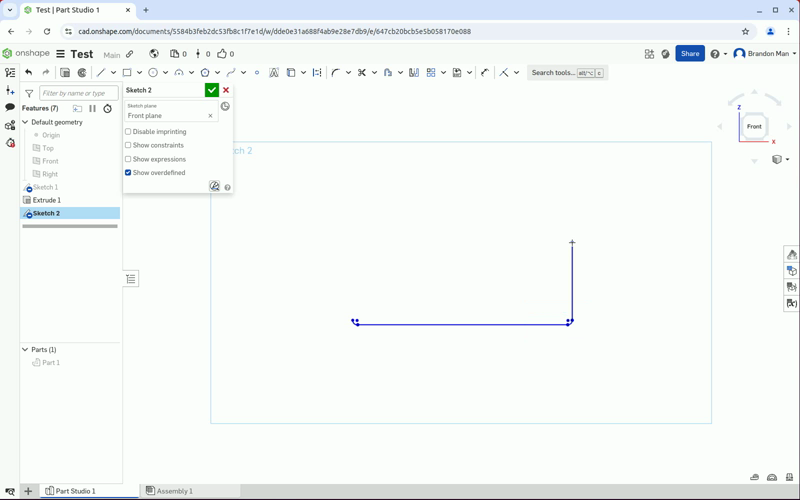
mouse_move(572, 242)
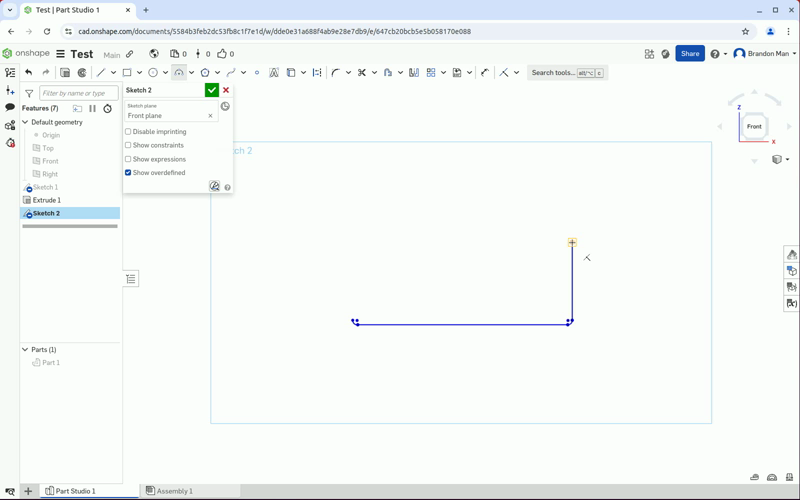
click(572, 242)
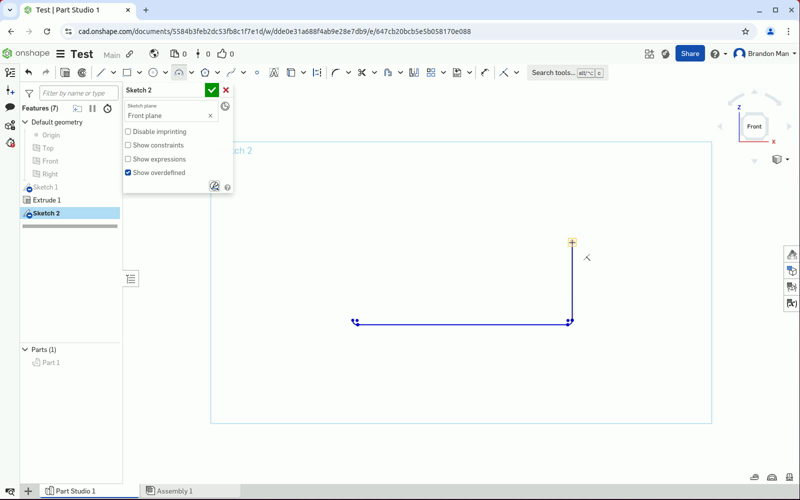
key_down(shift)
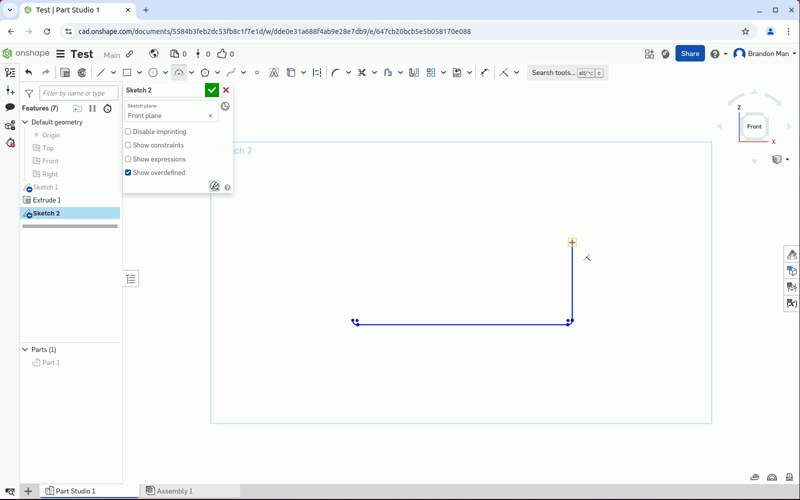
mouse_move(567, 237)
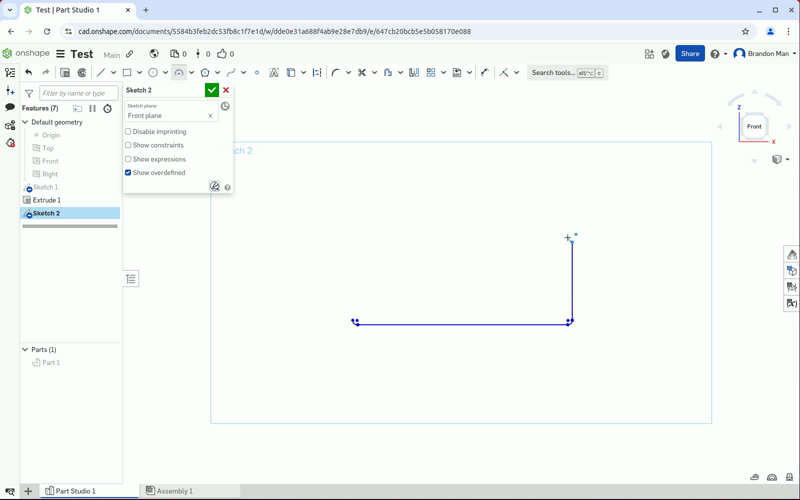
scroll(6)
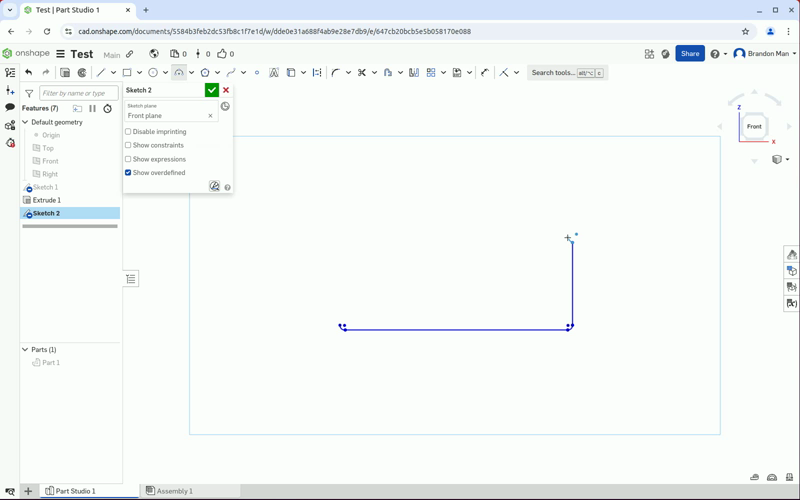
scroll(6)
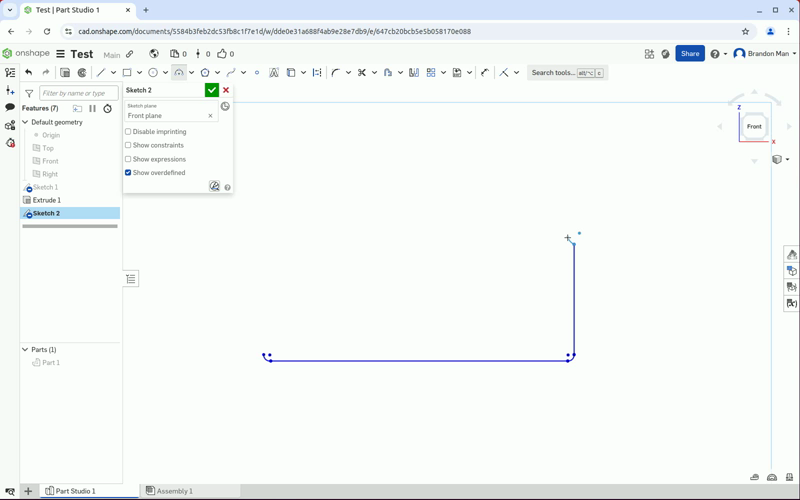
scroll(6)
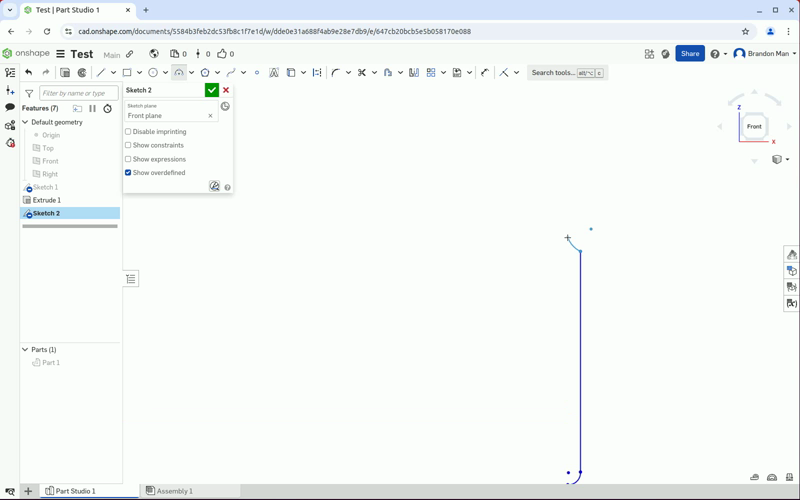
scroll(6)
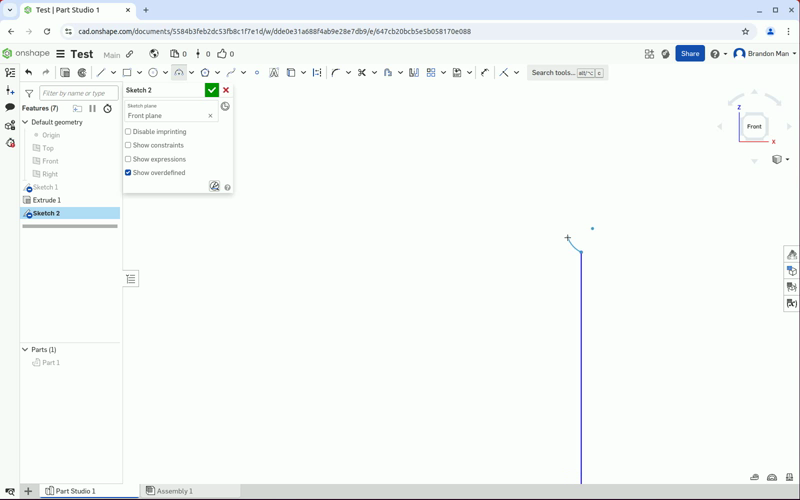
scroll(6)
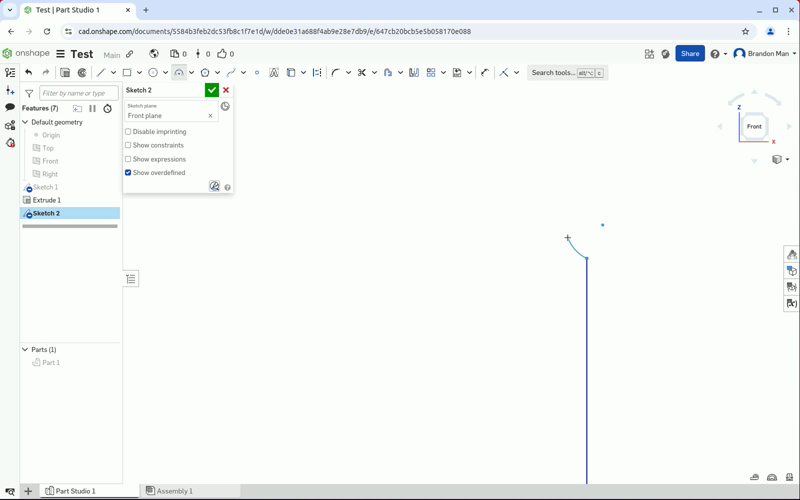
scroll(6)
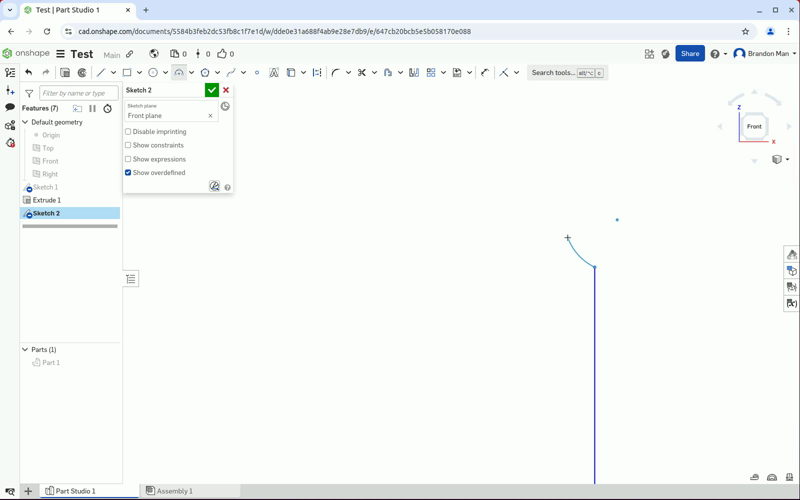
scroll(6)
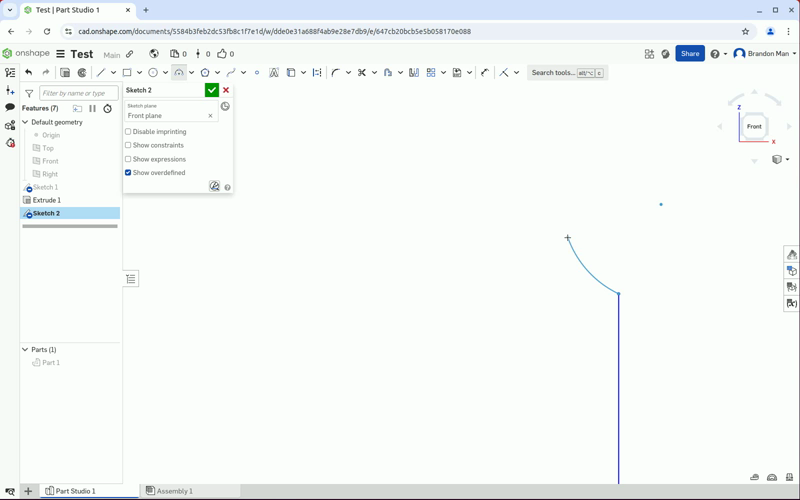
click(567, 237)
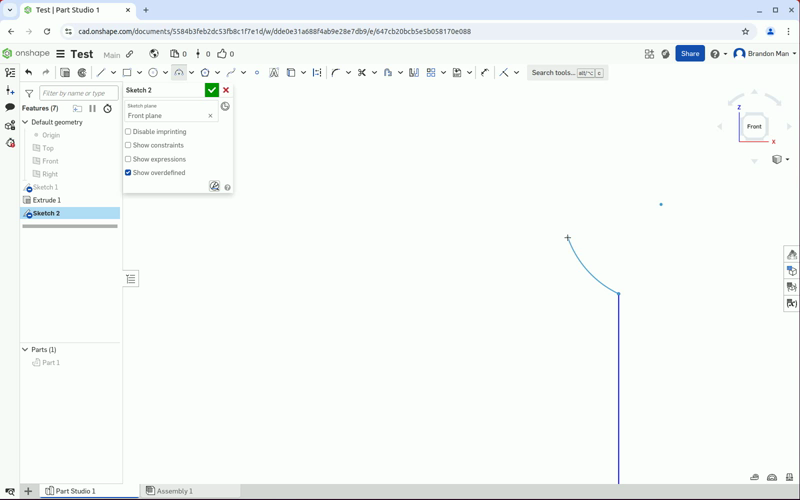
scroll(-6)
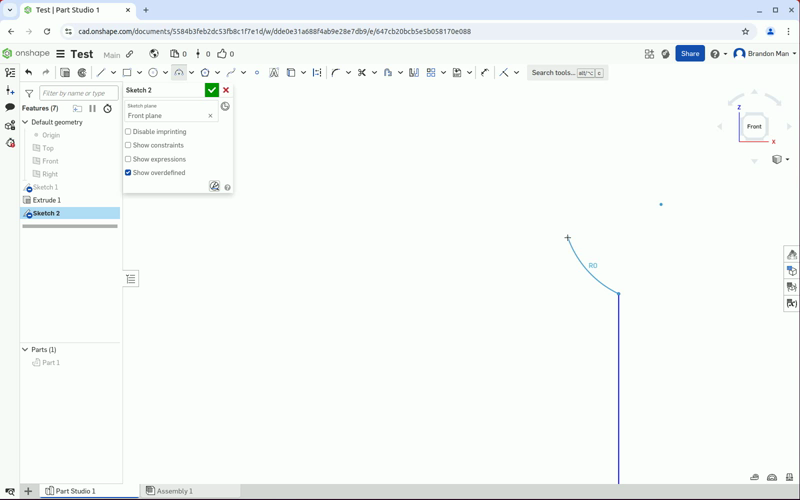
scroll(-6)
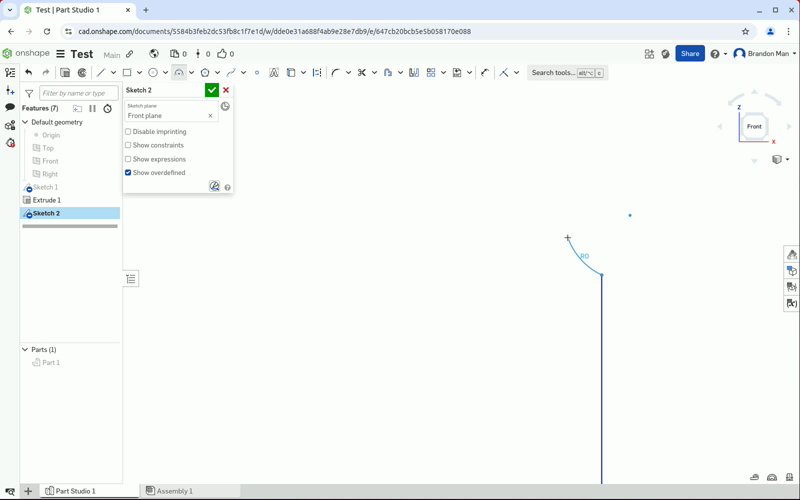
scroll(-6)
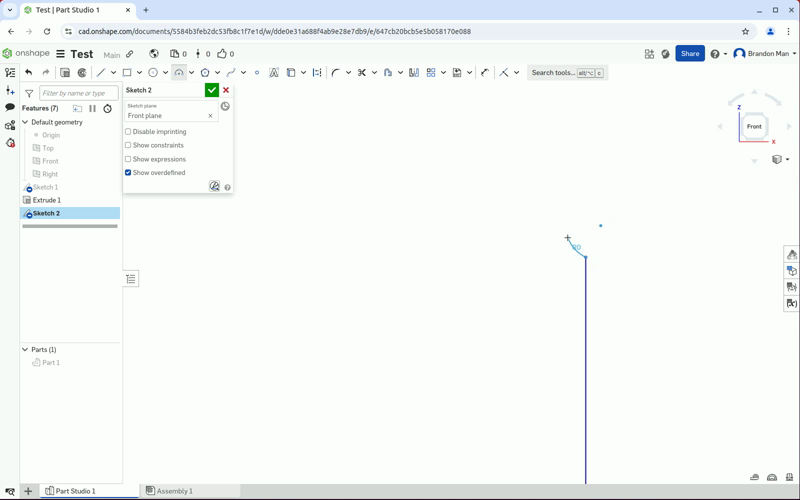
scroll(-6)
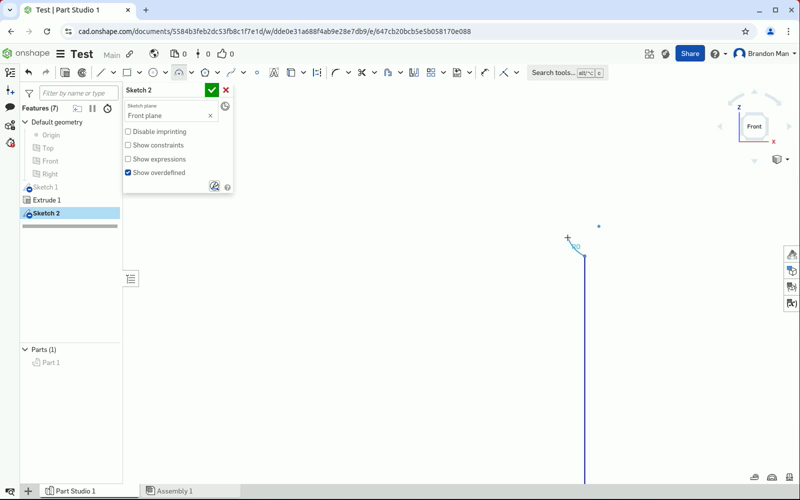
scroll(-6)
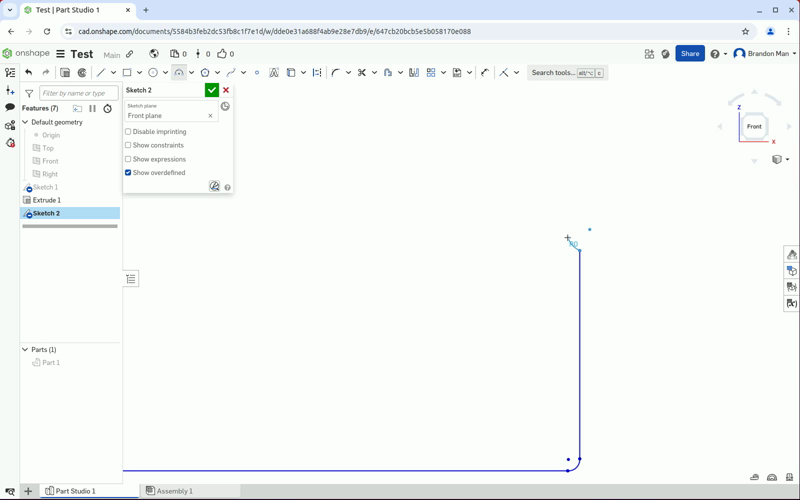
scroll(-6)
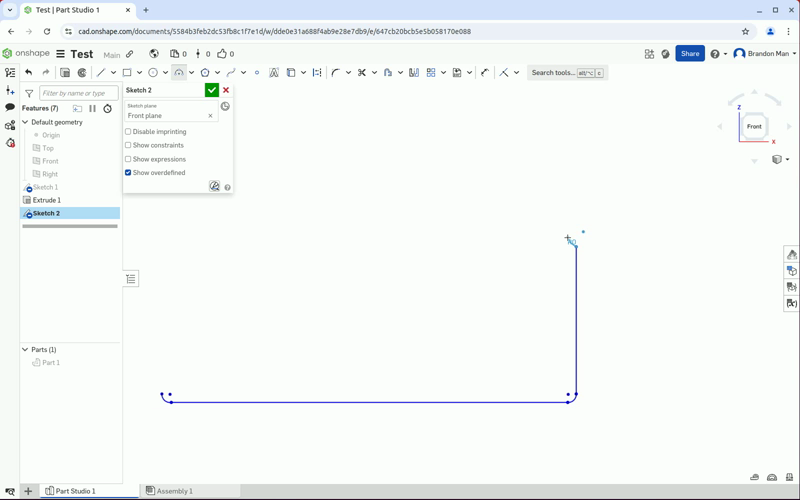
scroll(-6)
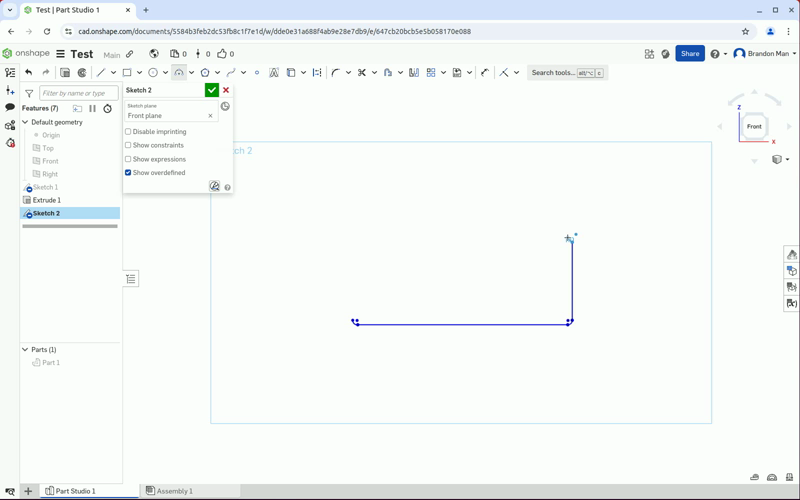
mouse_move(570, 238)
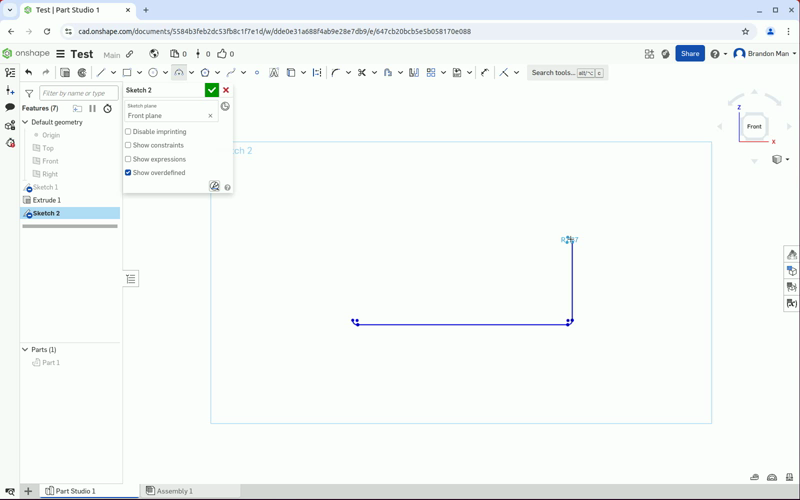
scroll(6)
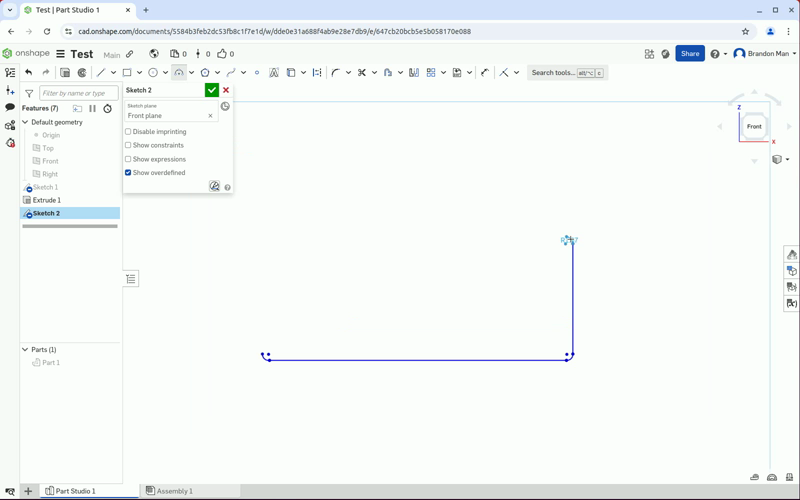
scroll(6)
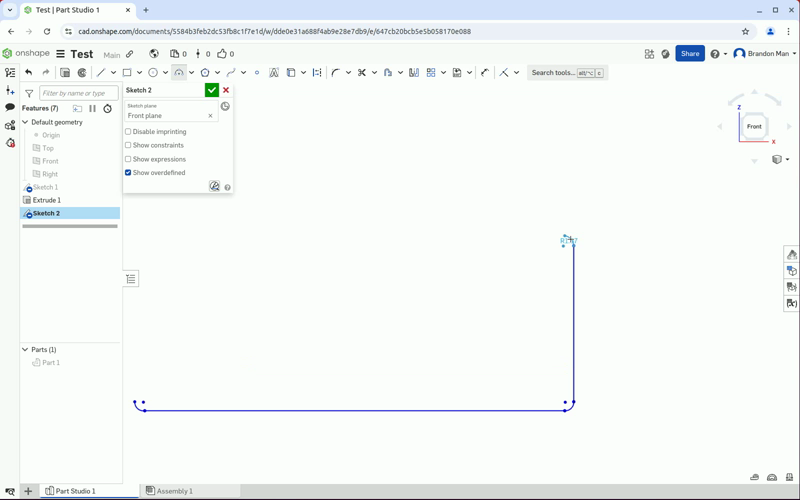
scroll(6)
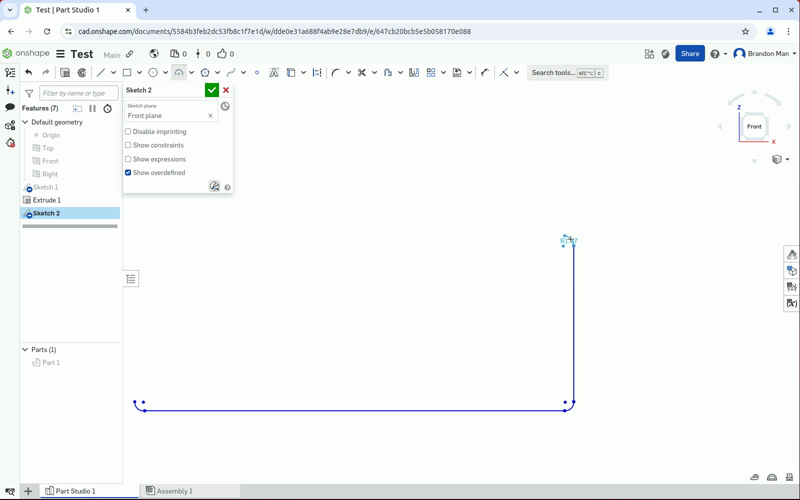
scroll(6)
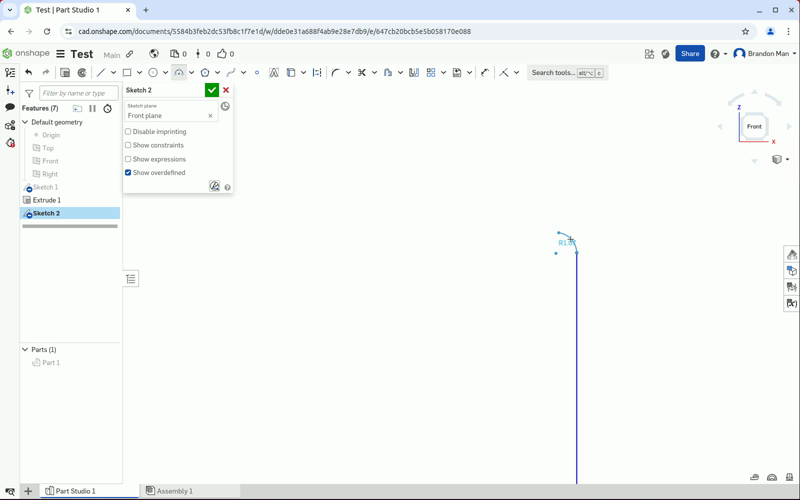
scroll(6)
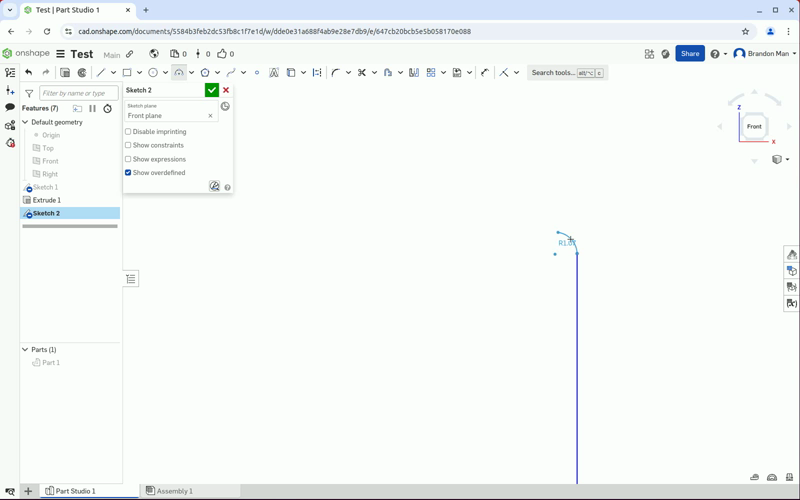
scroll(6)
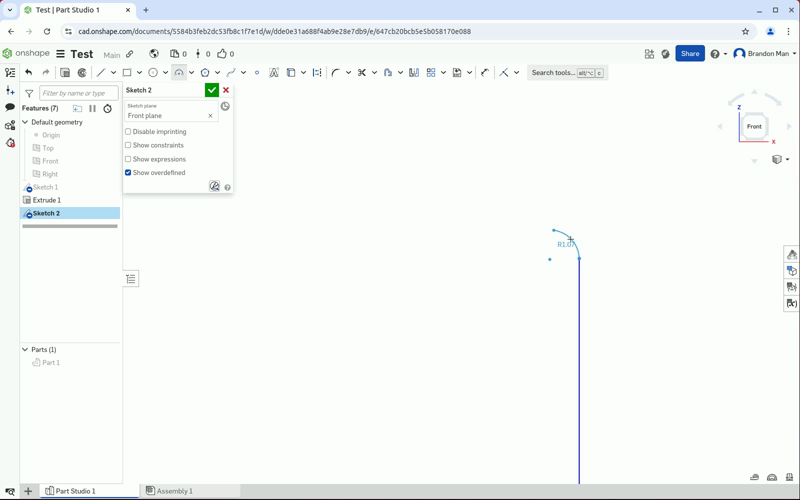
scroll(6)
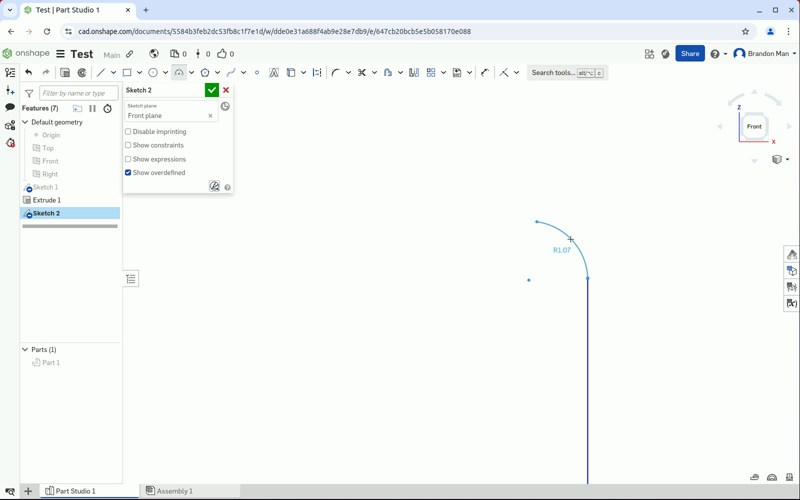
click(570, 238)
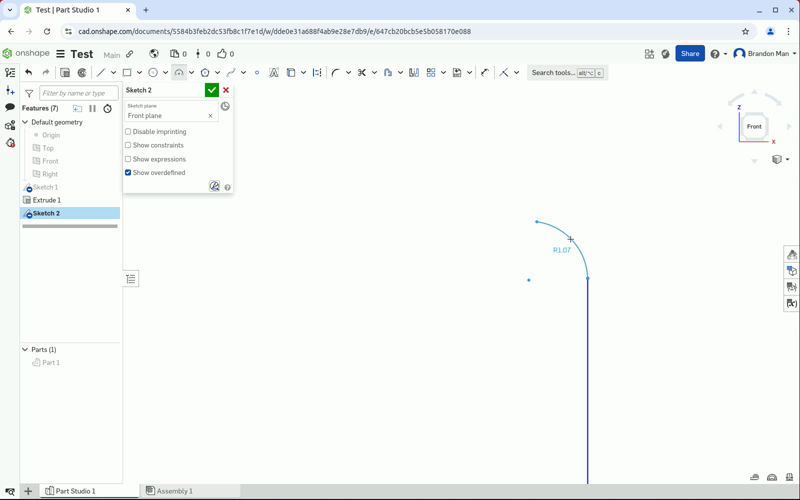
scroll(-6)
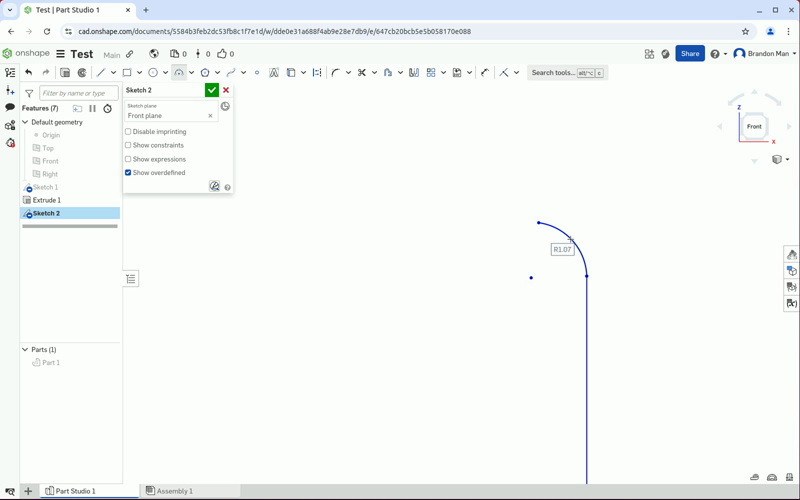
scroll(-6)
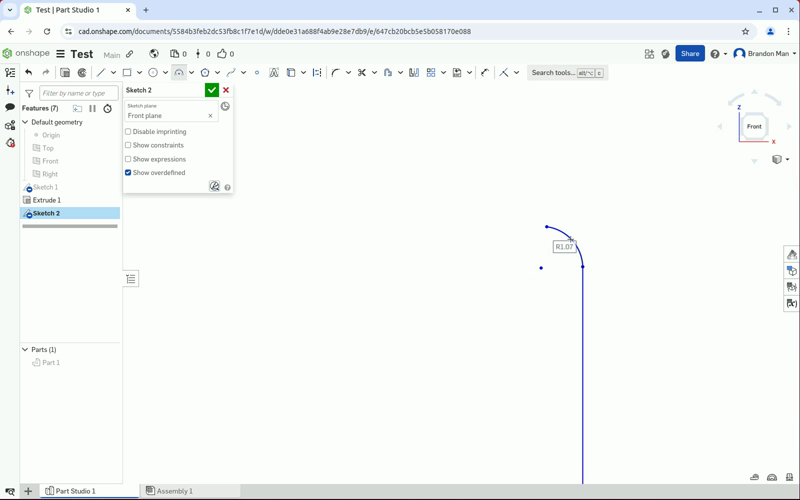
scroll(-6)
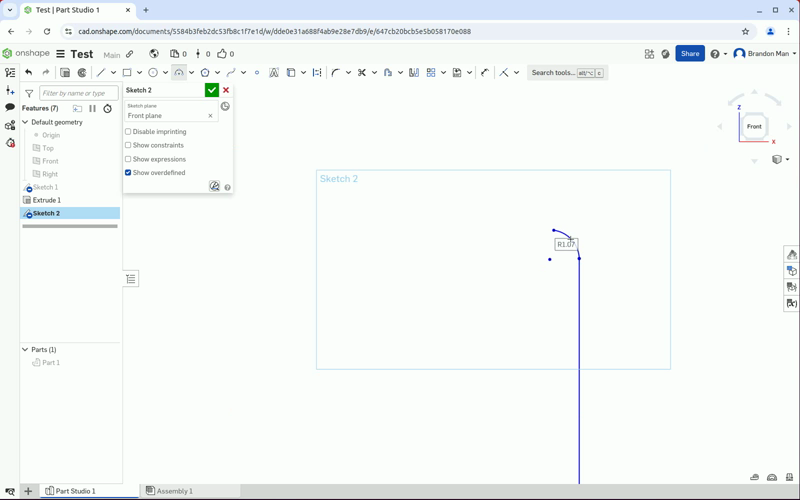
scroll(-6)
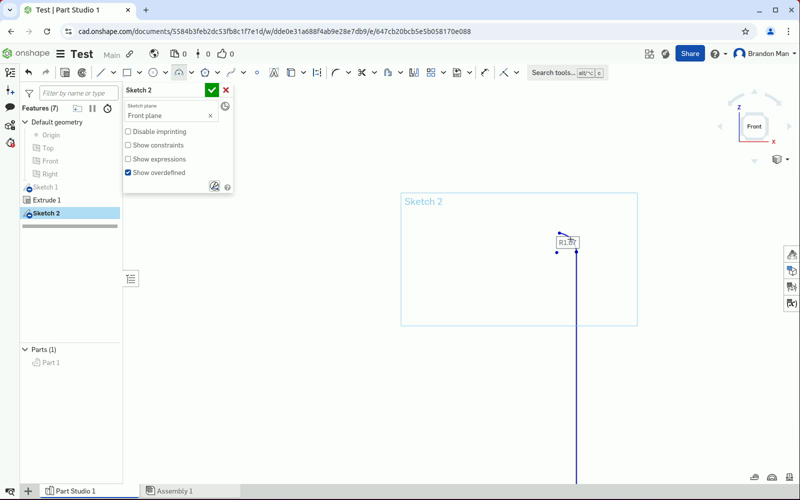
scroll(-6)
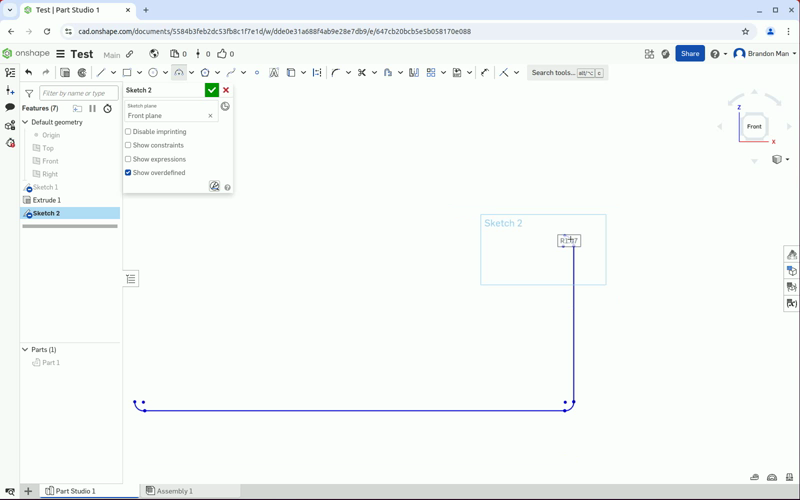
scroll(-6)
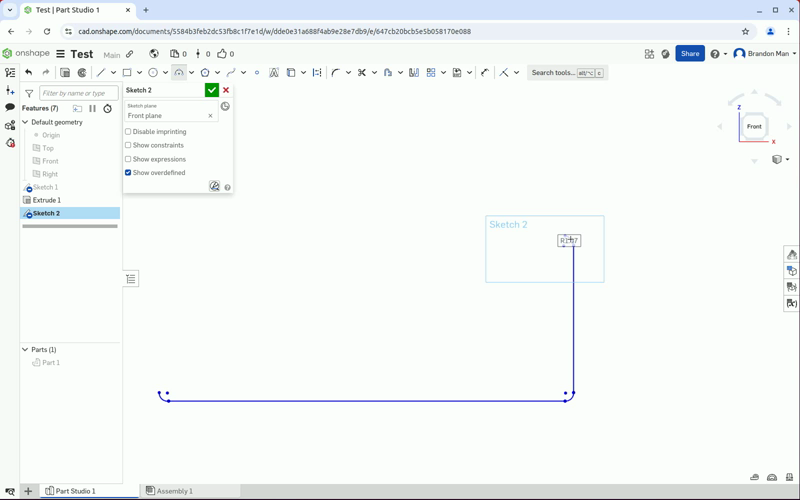
scroll(-6)
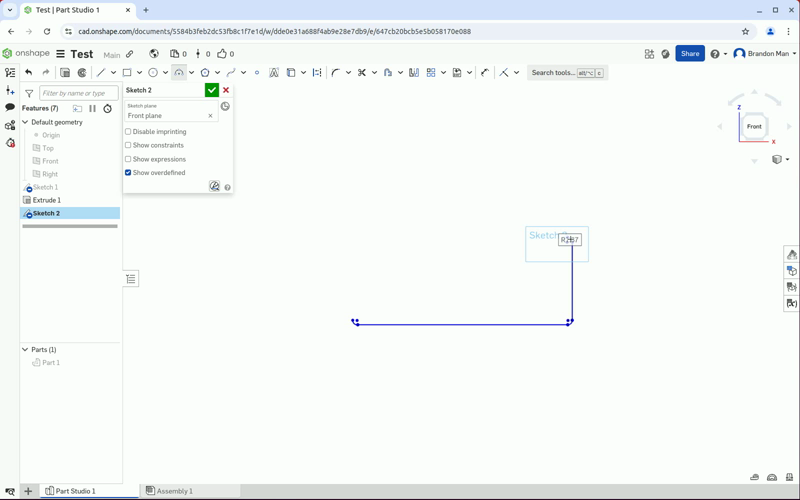
key_up(shift)
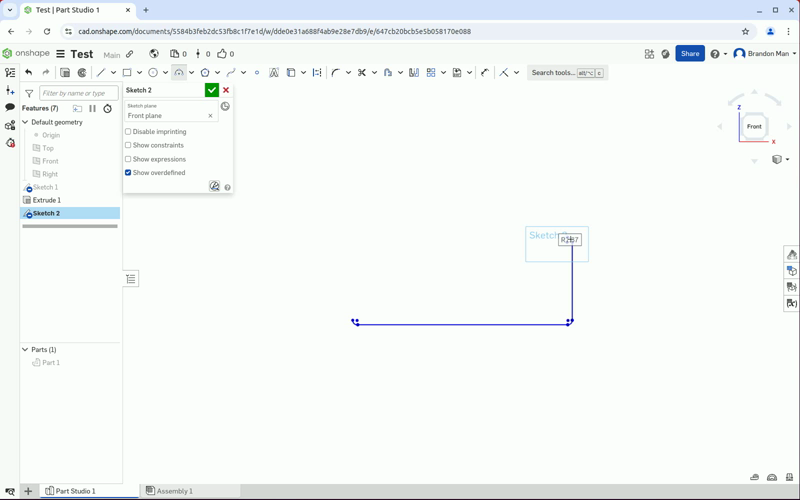
key(esc)
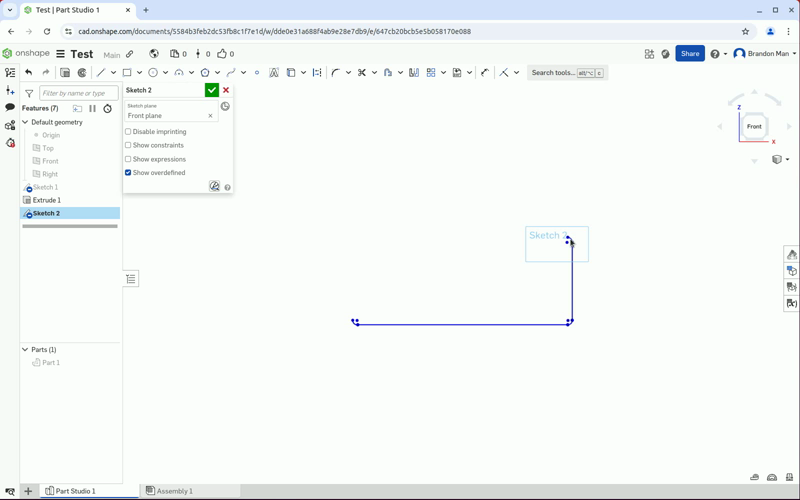
key(l)
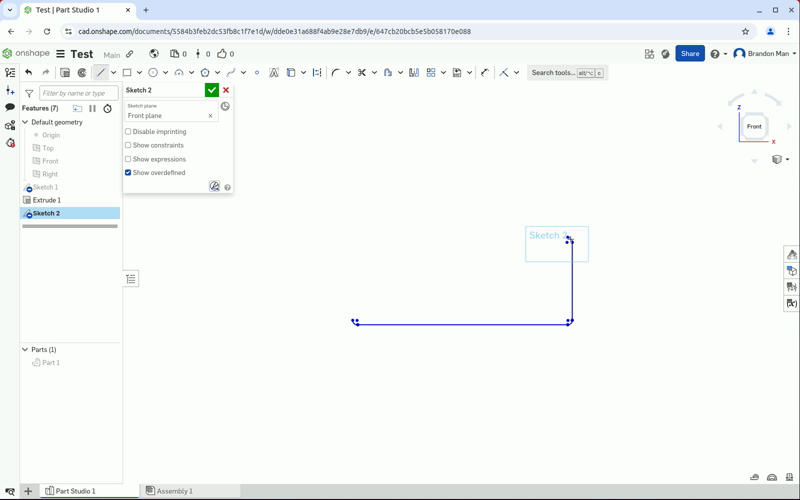
mouse_move(567, 237)
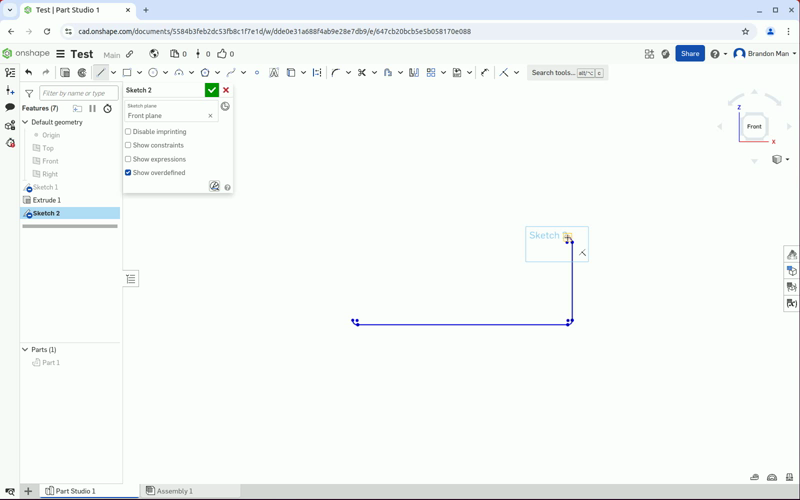
scroll(6)
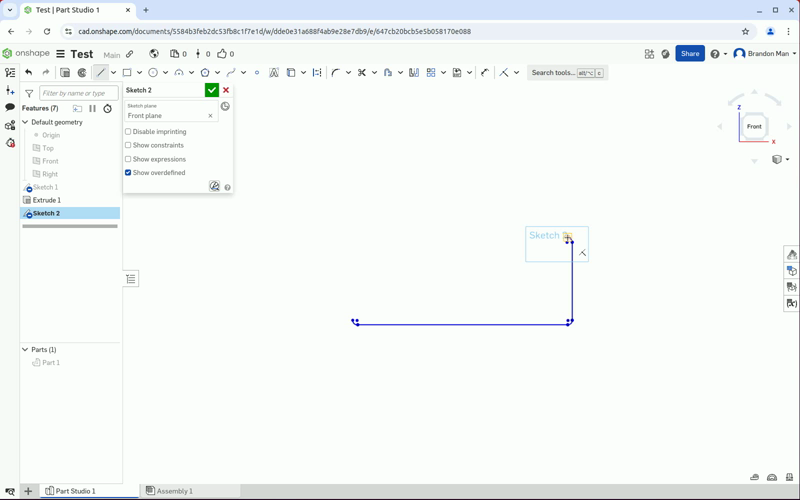
scroll(6)
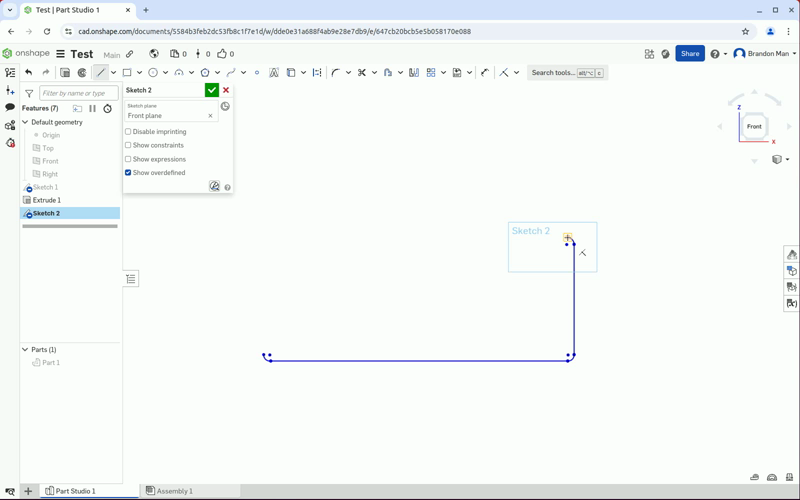
scroll(6)
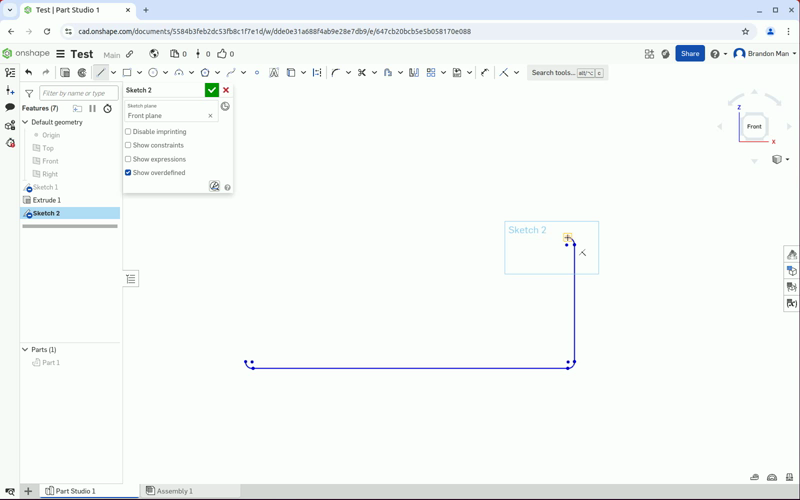
scroll(6)
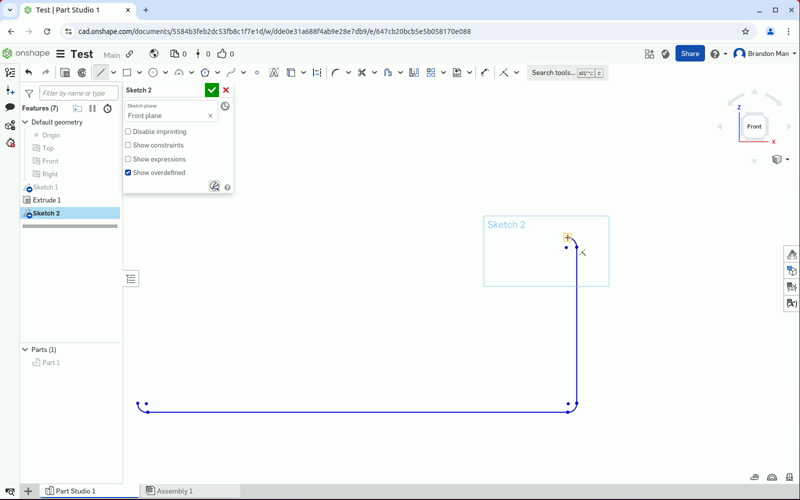
scroll(6)
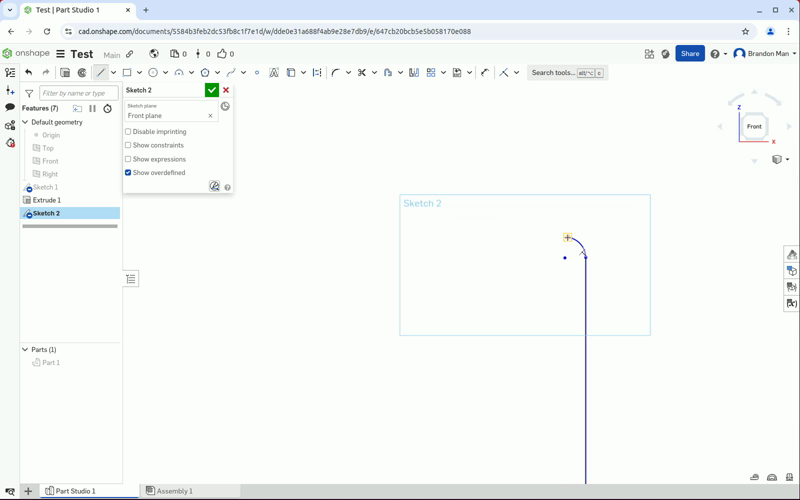
scroll(6)
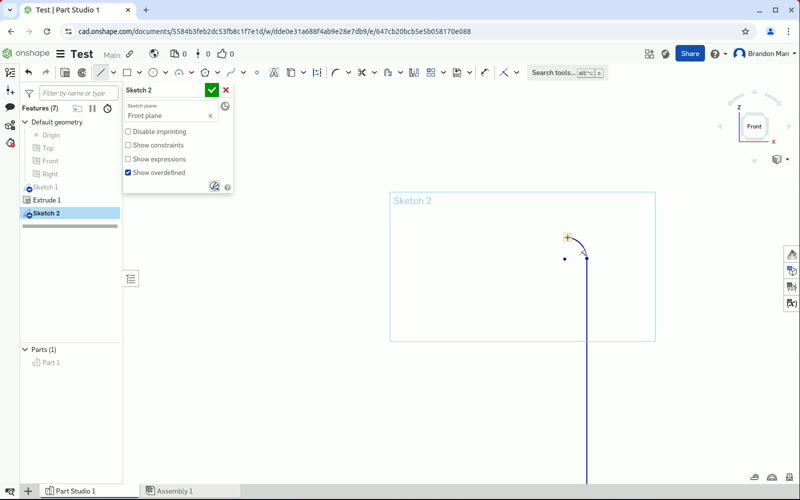
scroll(6)
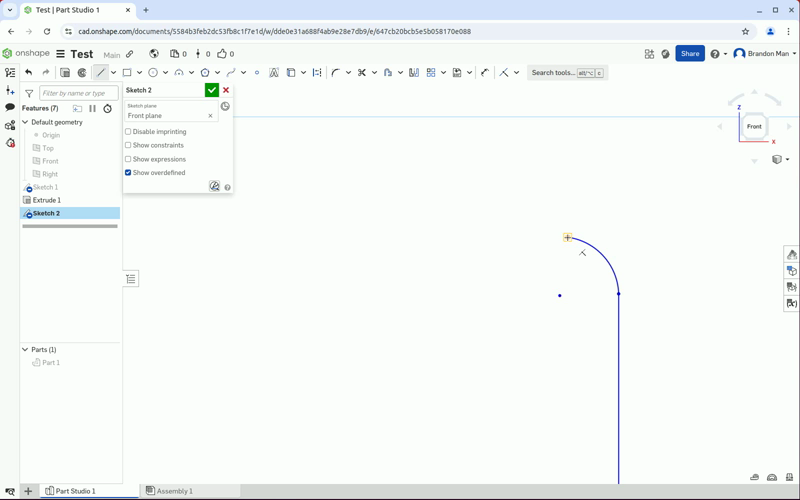
click(567, 237)
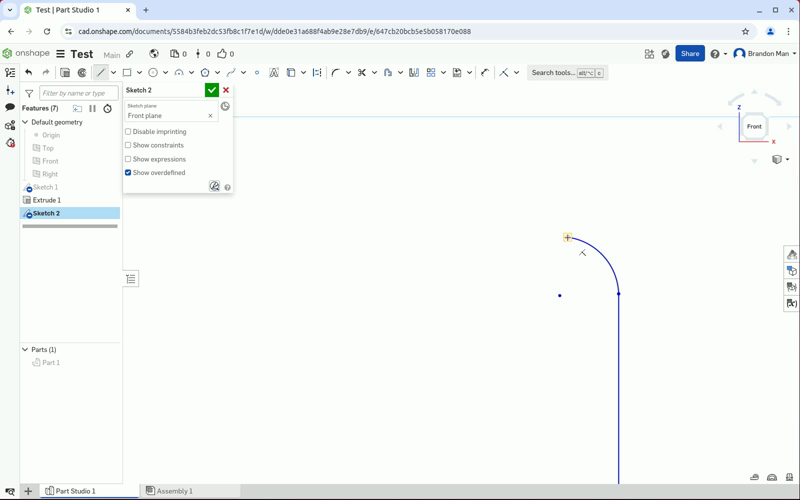
scroll(-6)
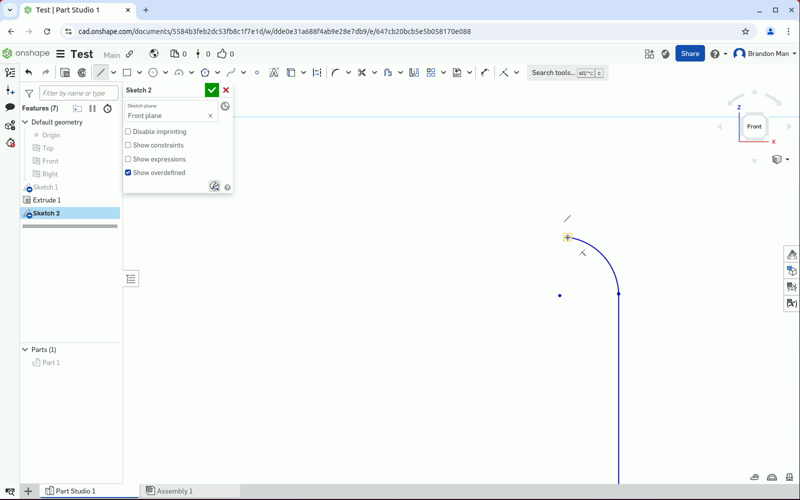
scroll(-6)
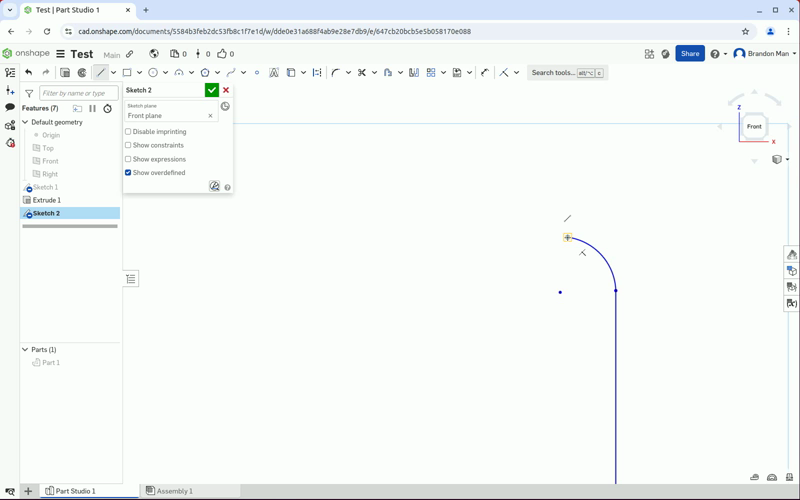
scroll(-6)
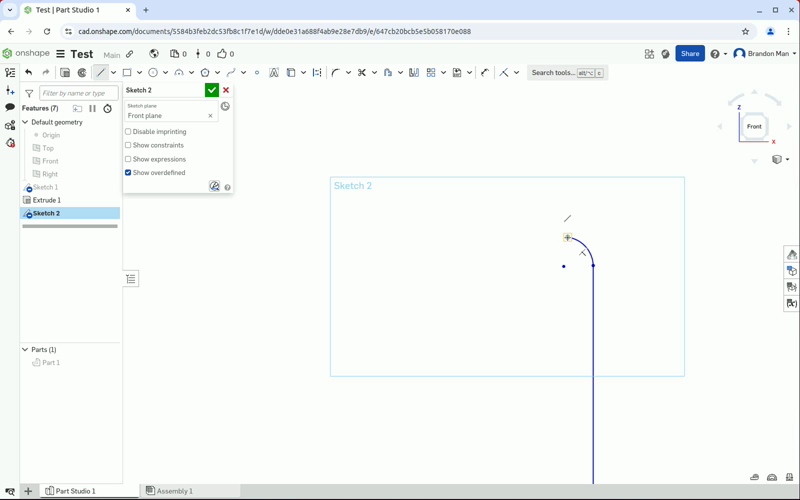
scroll(-6)
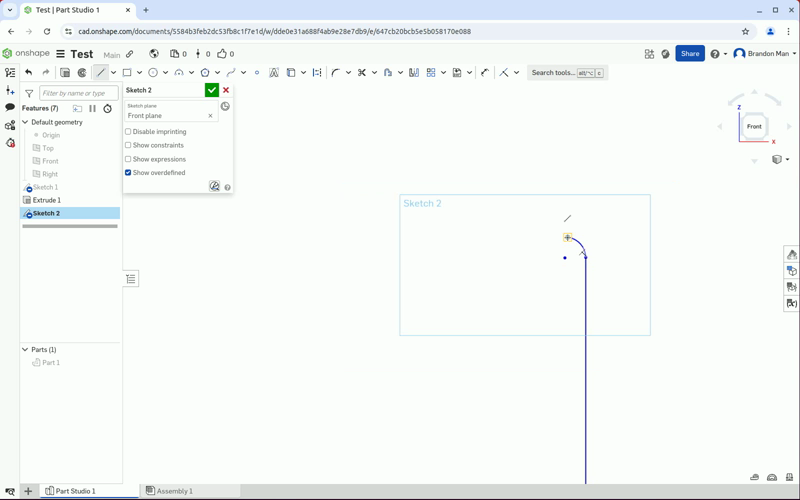
scroll(-6)
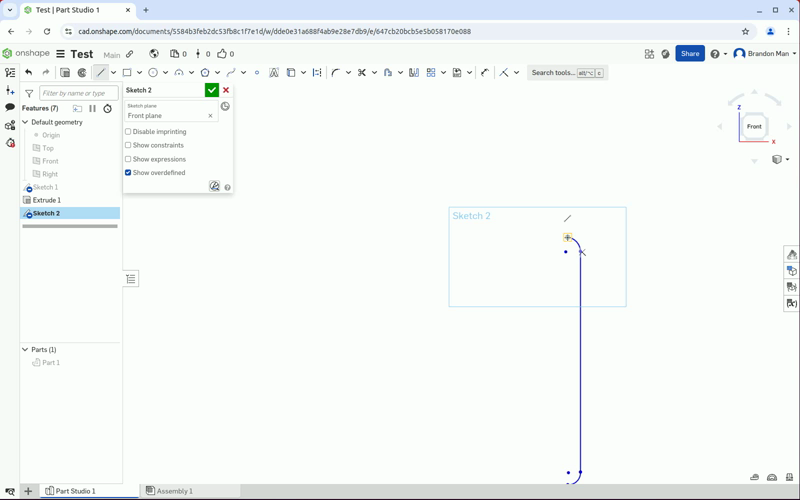
scroll(-6)
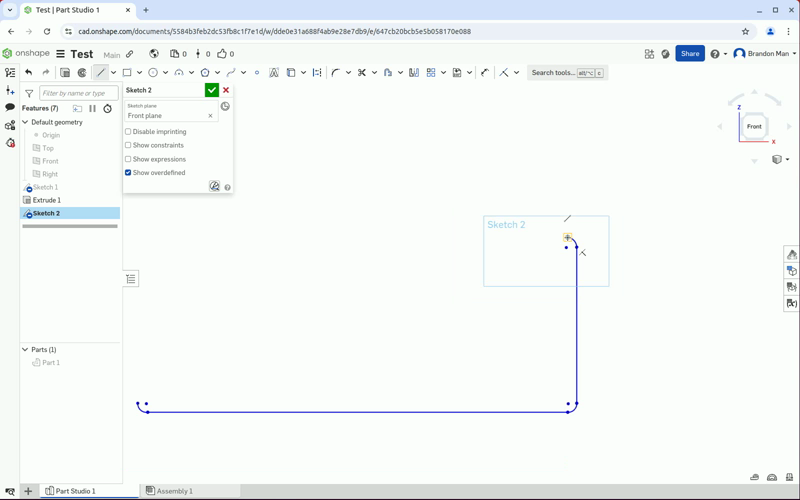
scroll(-6)
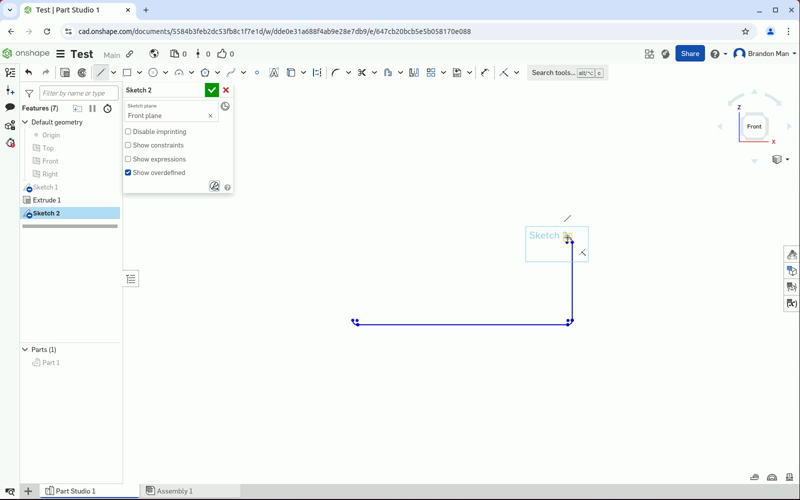
key_down(shift)
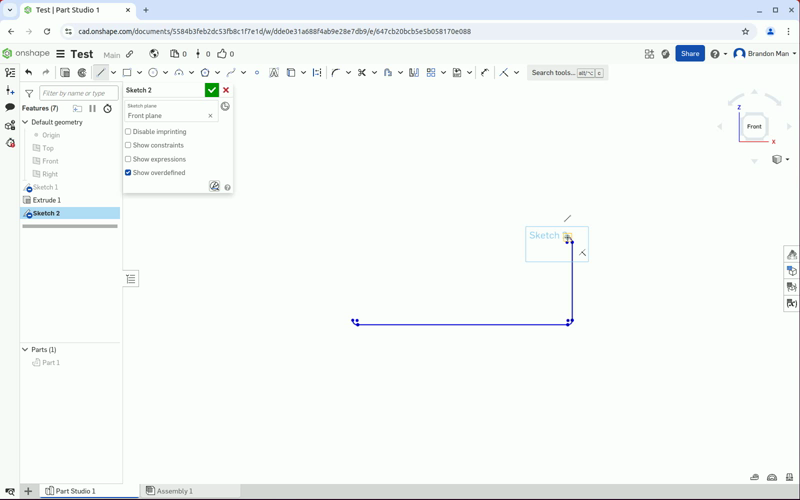
mouse_move(357, 237)
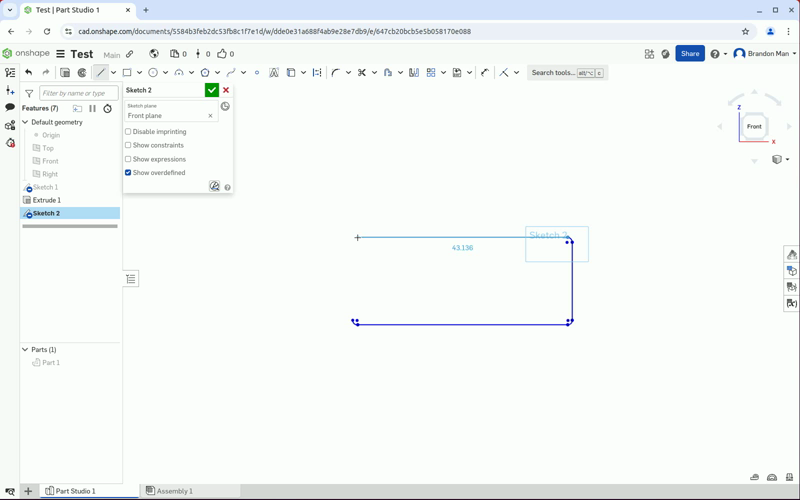
click(357, 237)
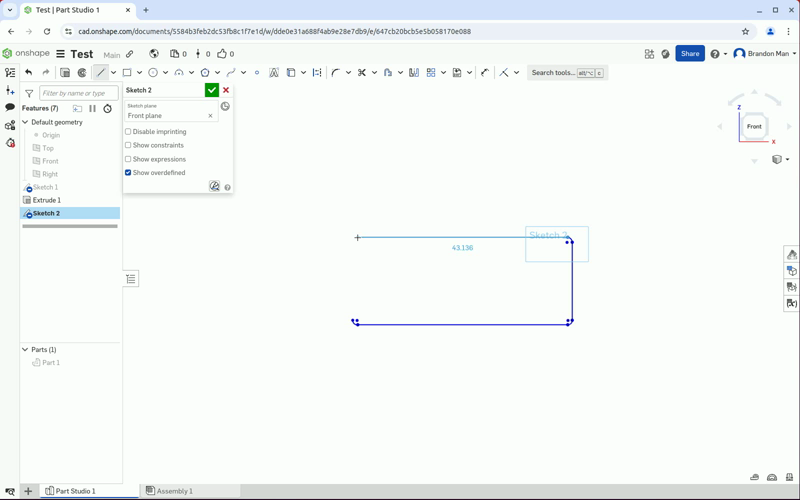
key_up(shift)
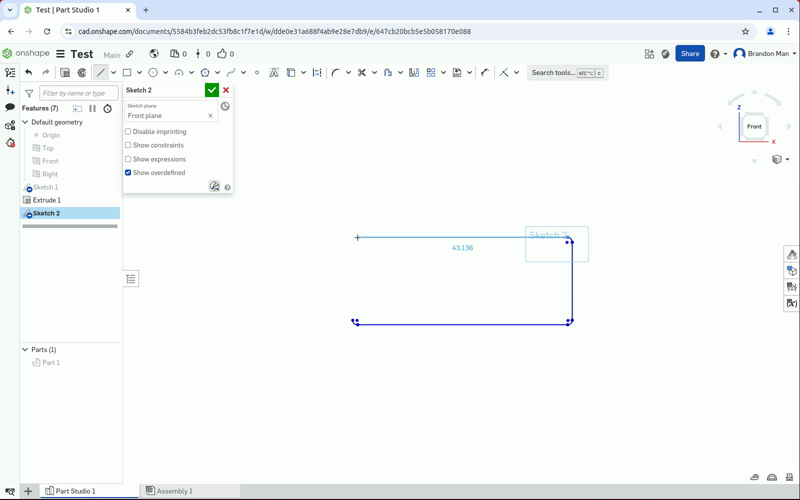
key(esc)
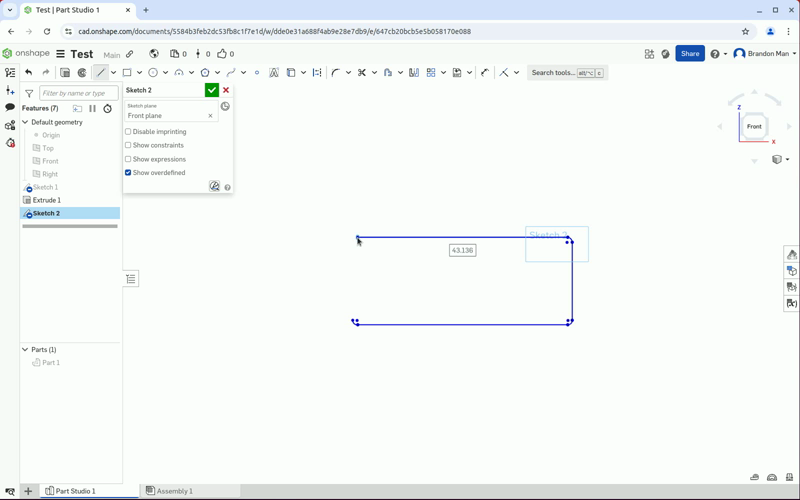
key(a)
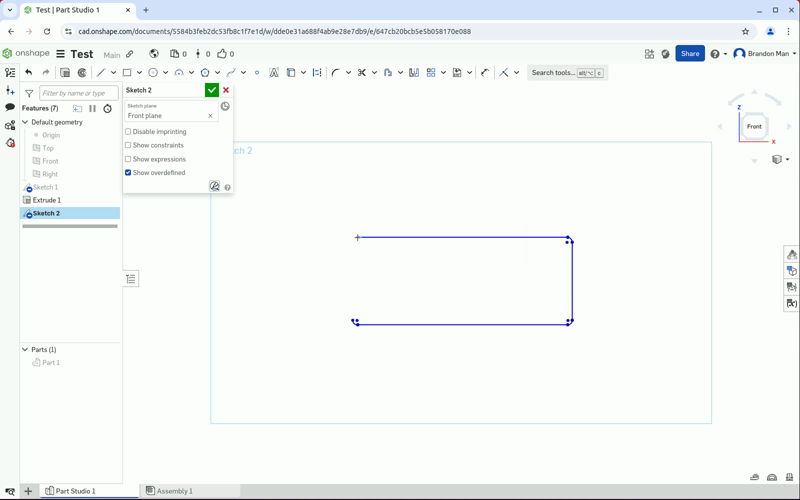
mouse_move(357, 237)
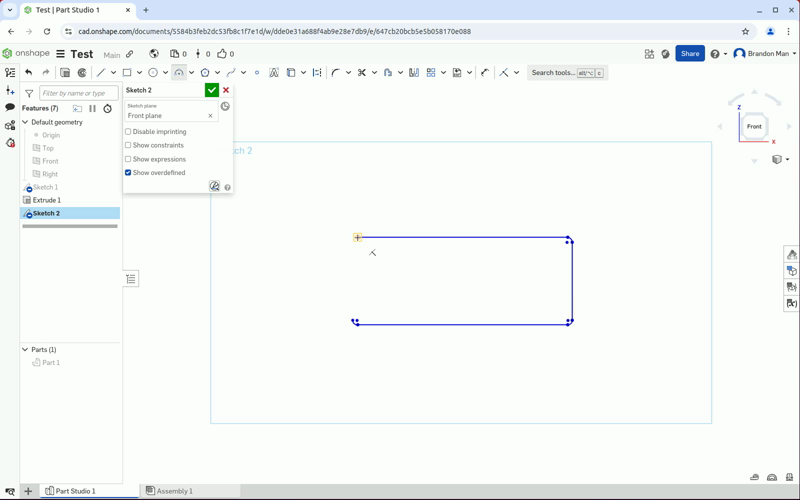
click(357, 237)
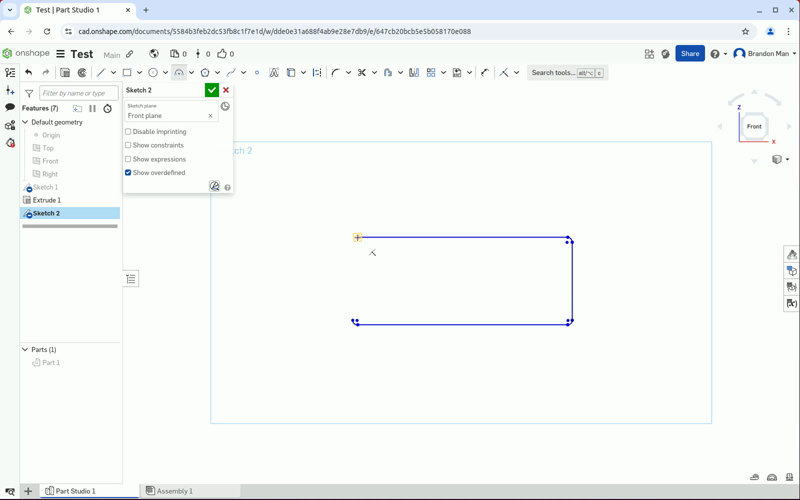
key_down(shift)
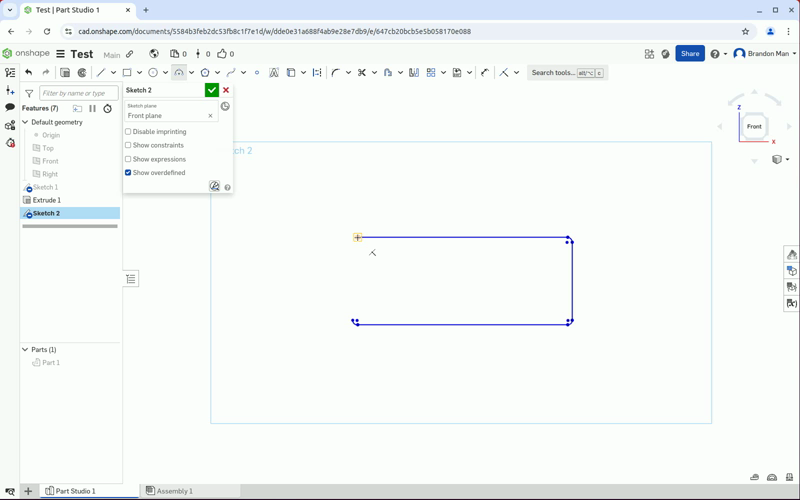
mouse_move(352, 242)
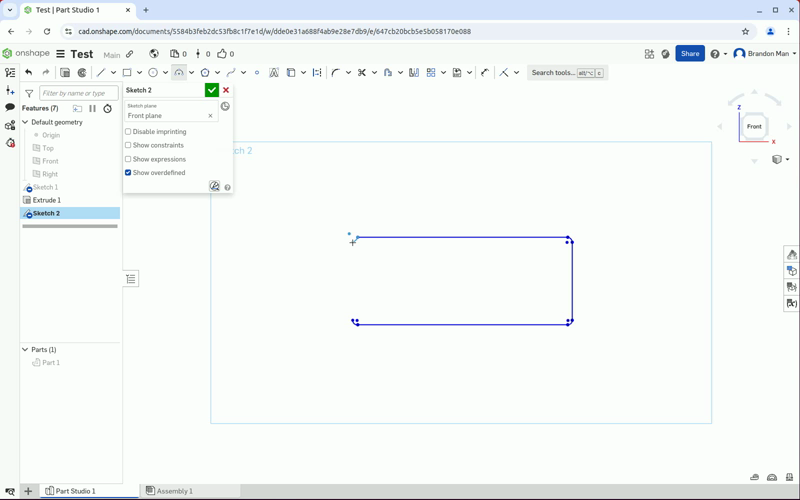
scroll(6)
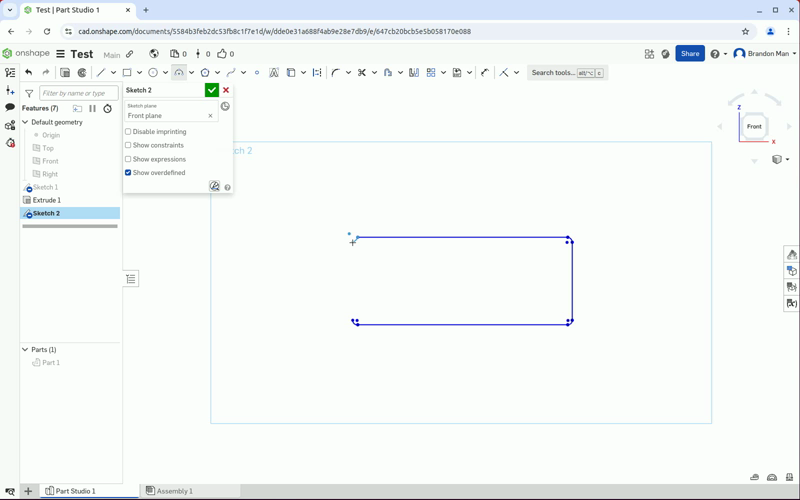
scroll(6)
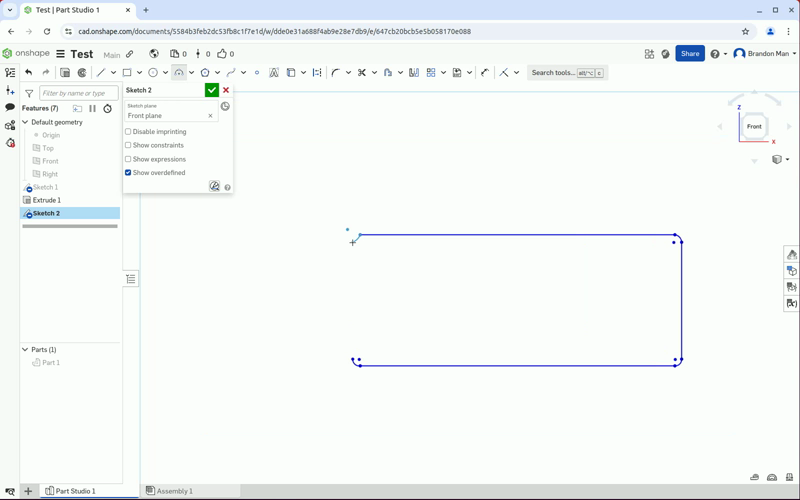
scroll(6)
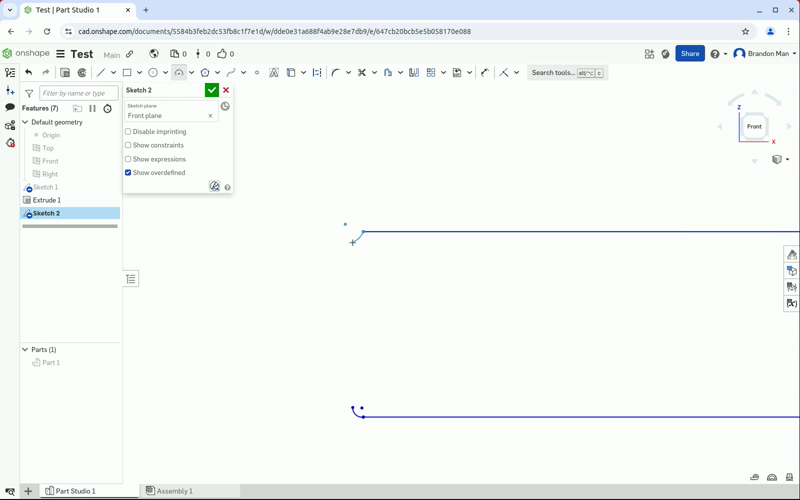
scroll(6)
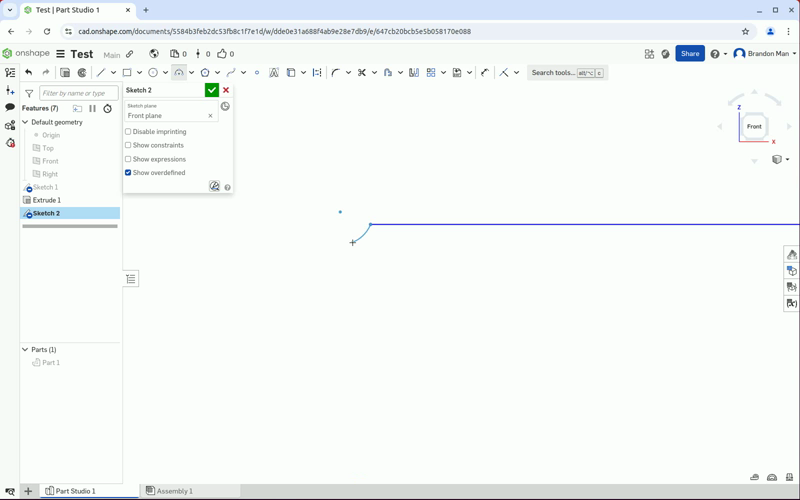
scroll(6)
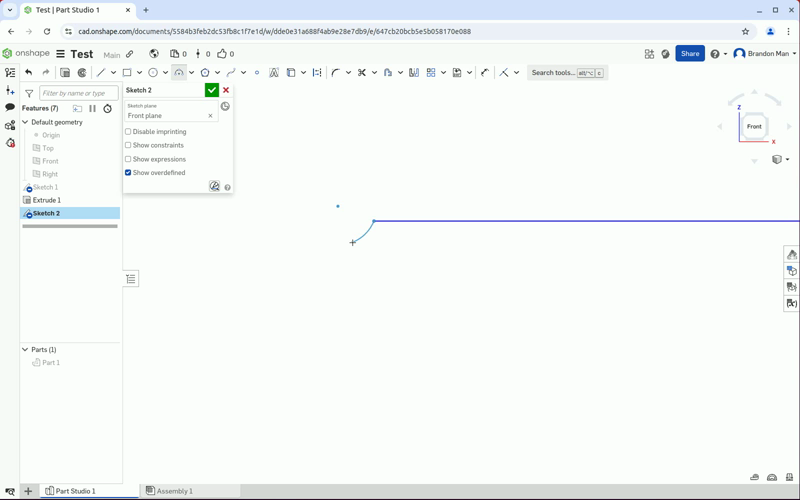
scroll(6)
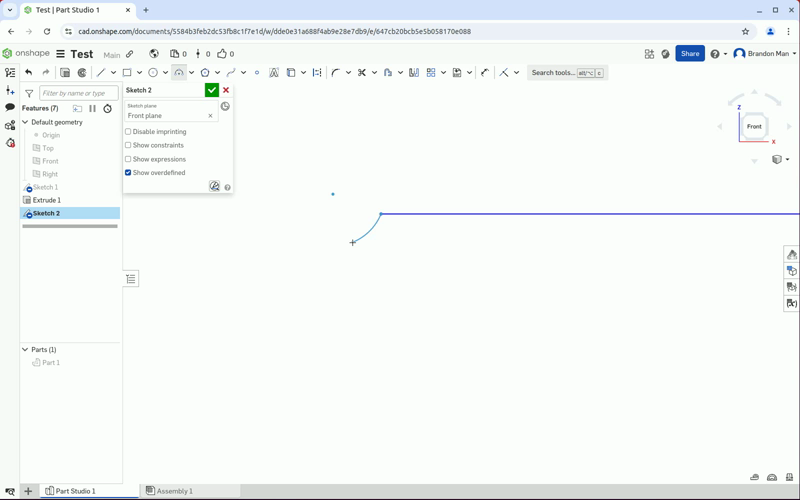
scroll(6)
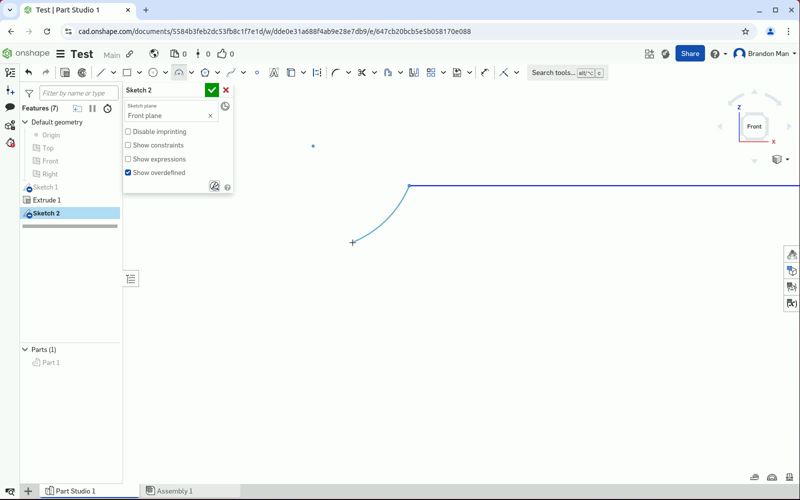
click(352, 242)
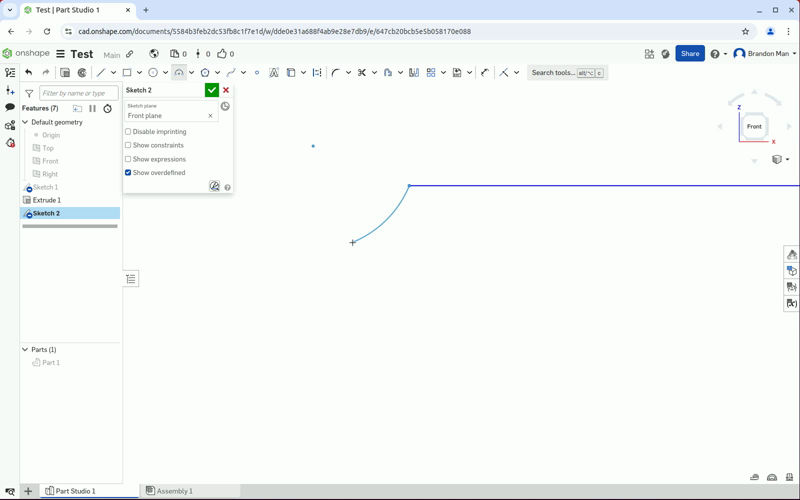
scroll(-6)
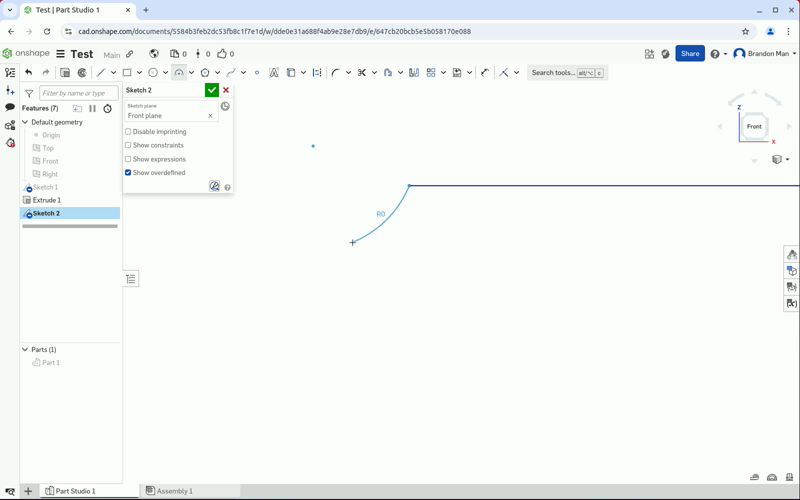
scroll(-6)
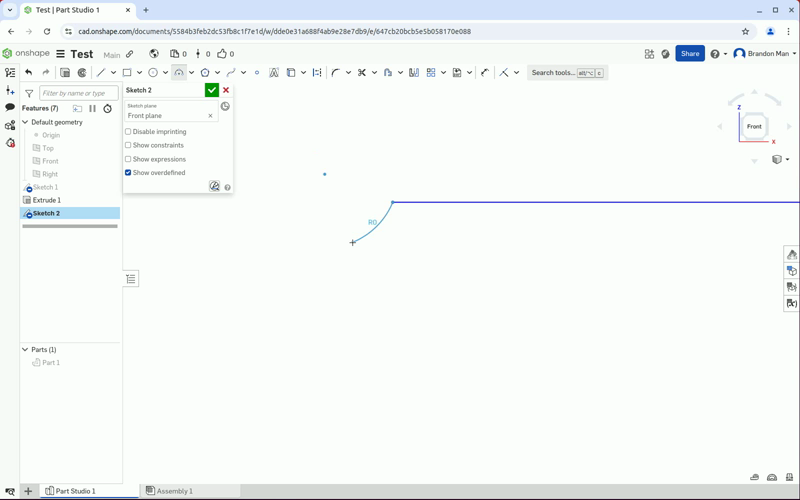
scroll(-6)
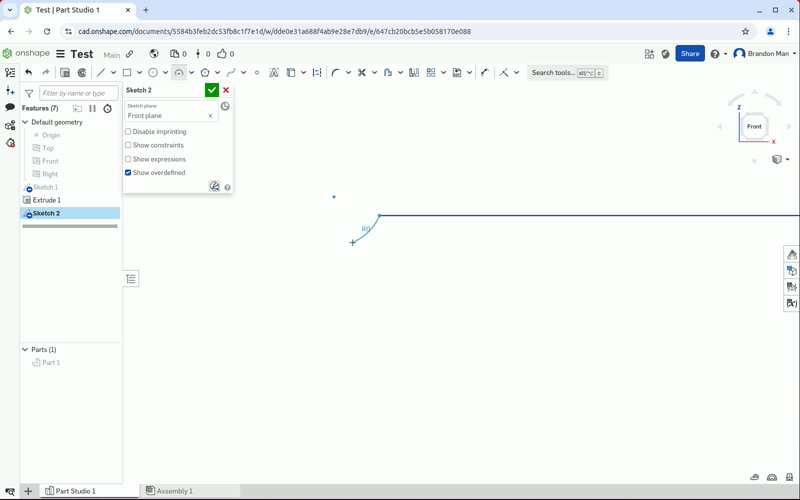
scroll(-6)
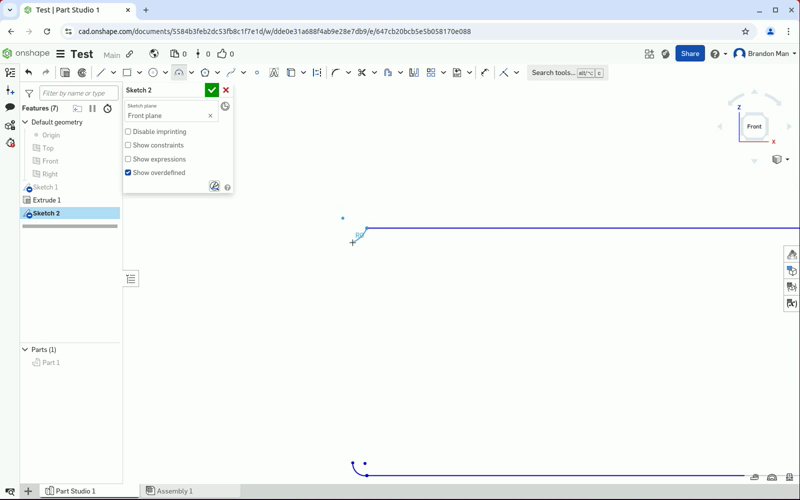
scroll(-6)
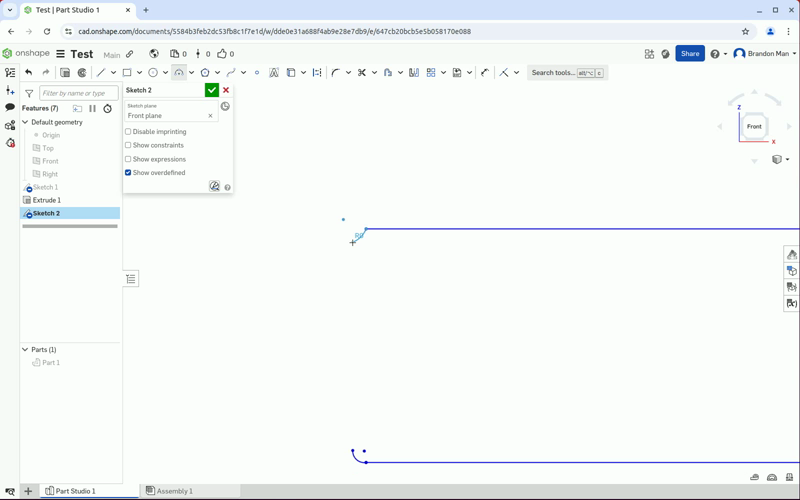
scroll(-6)
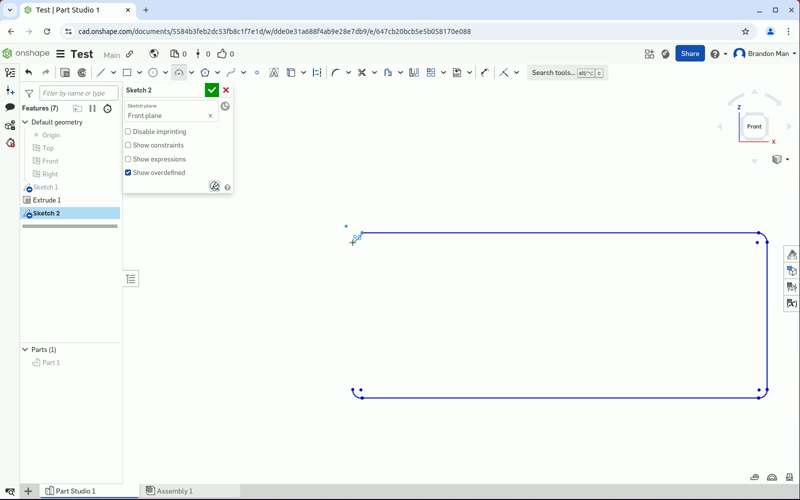
scroll(-6)
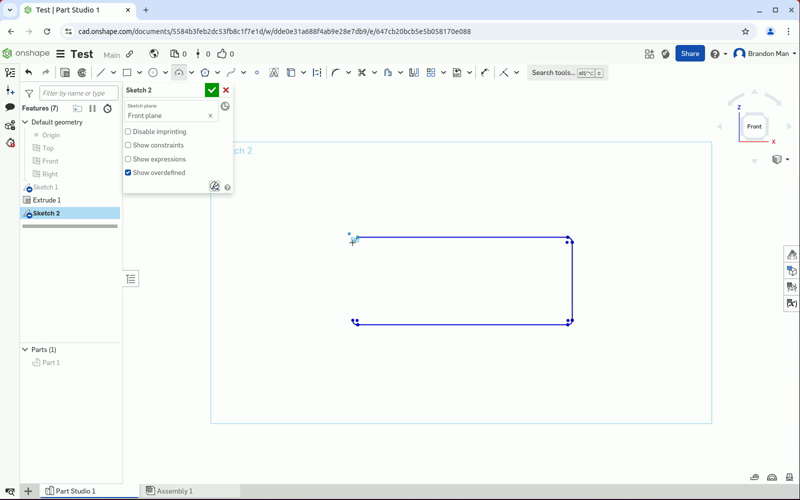
mouse_move(354, 238)
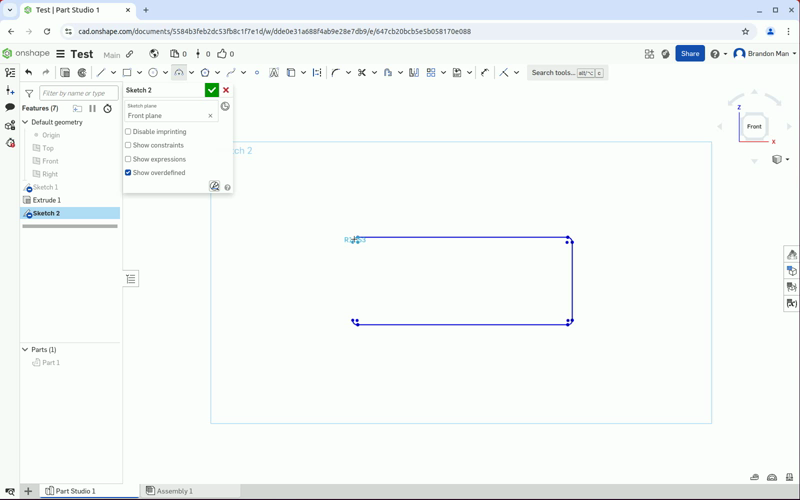
scroll(6)
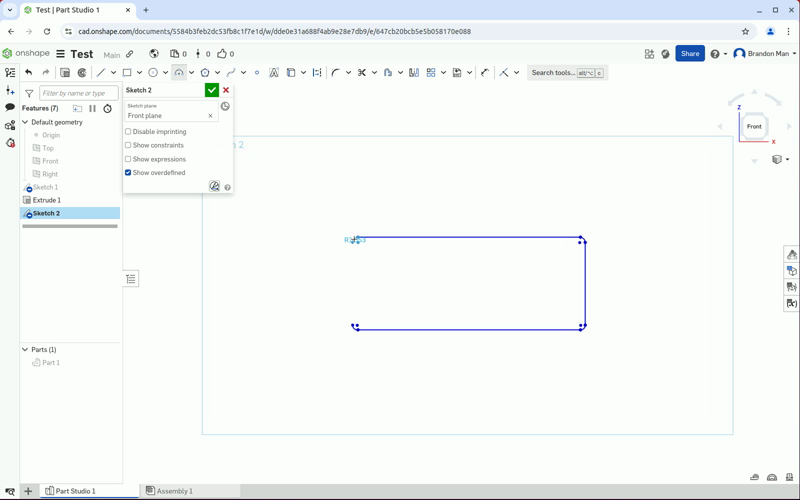
scroll(6)
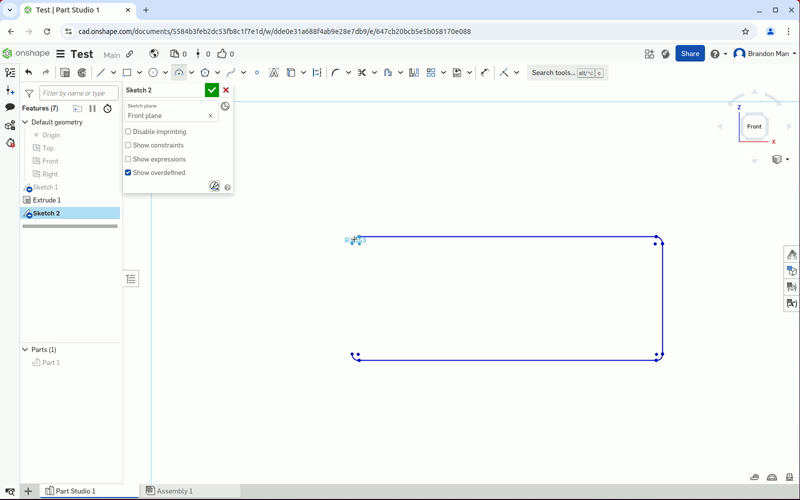
scroll(6)
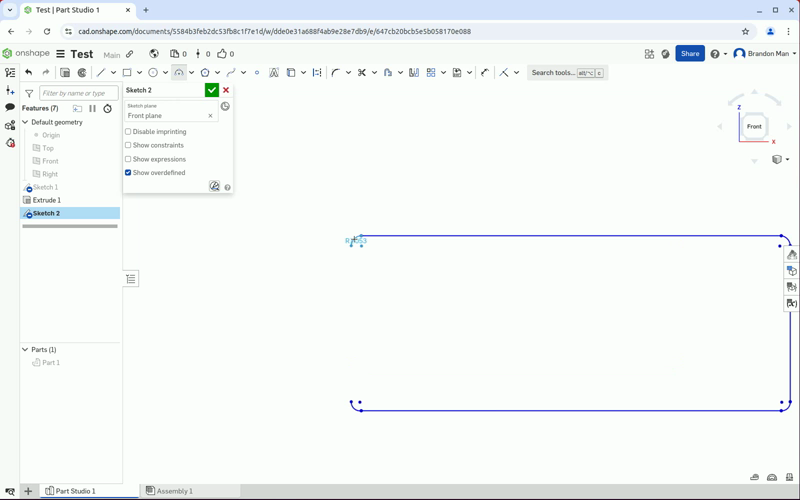
scroll(6)
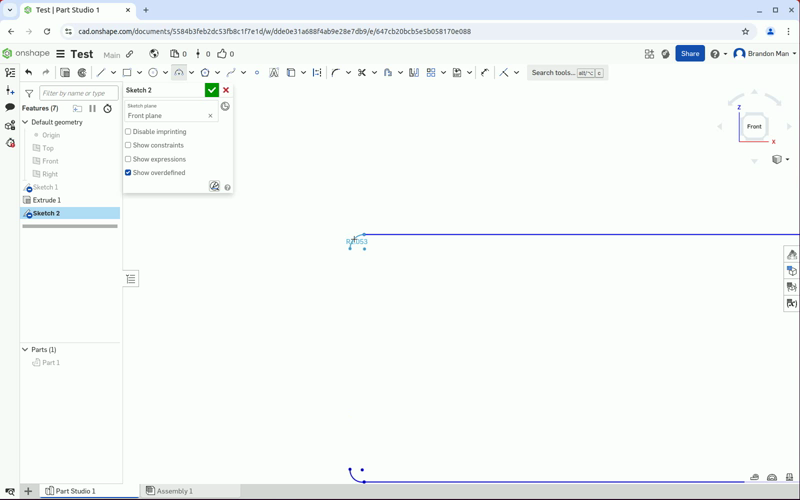
scroll(6)
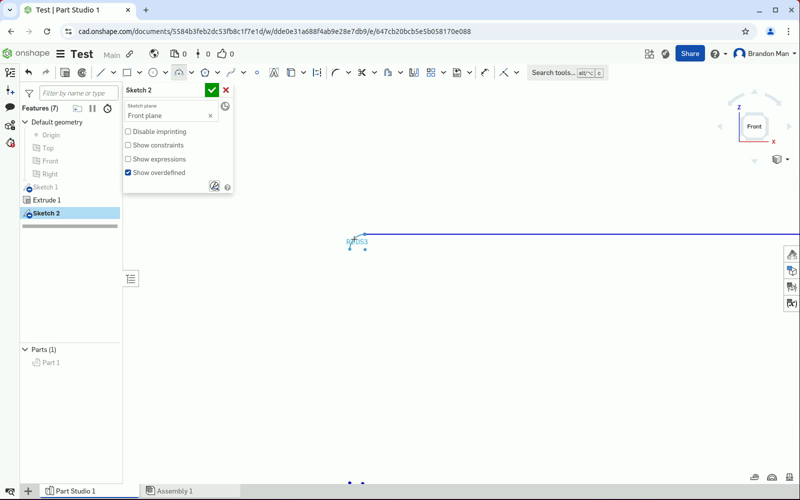
scroll(6)
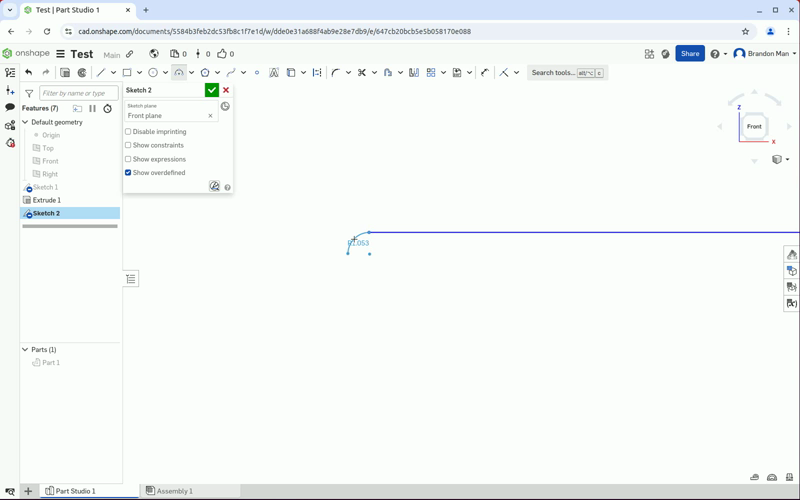
scroll(6)
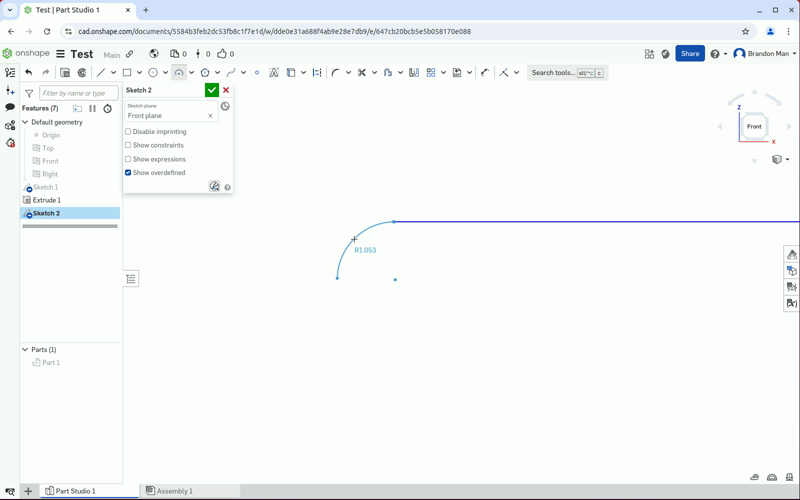
click(354, 238)
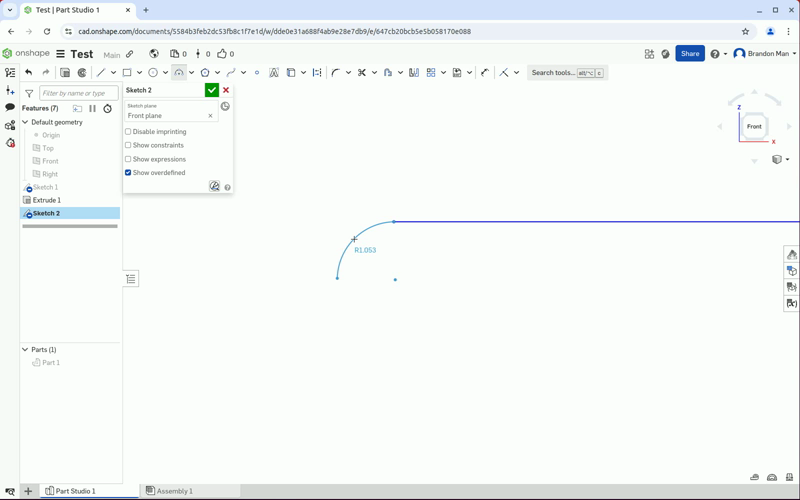
scroll(-6)
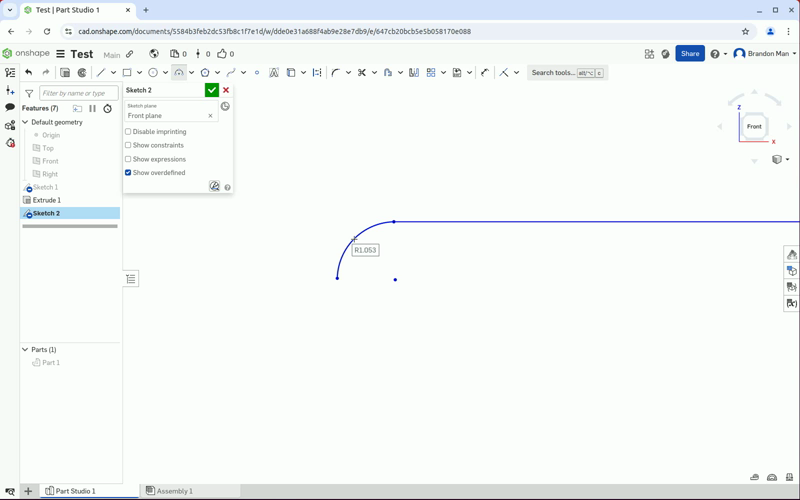
scroll(-6)
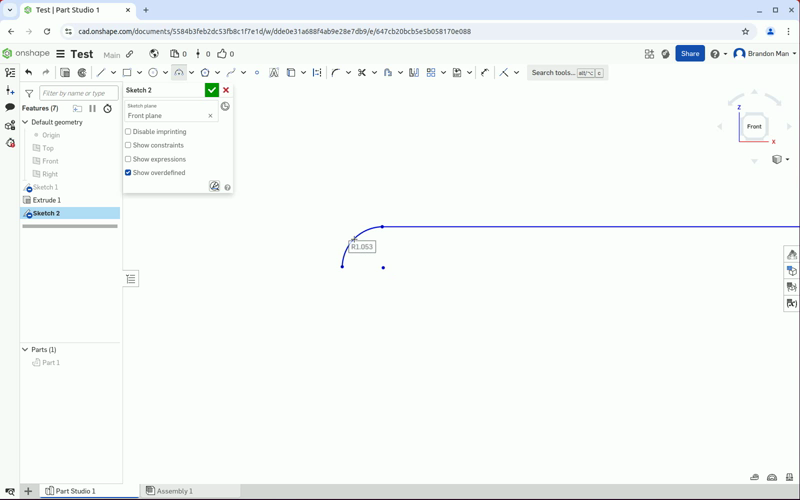
scroll(-6)
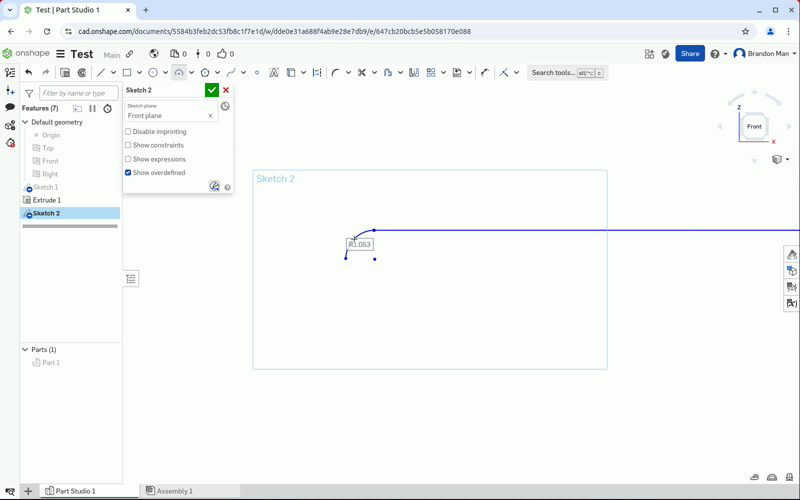
scroll(-6)
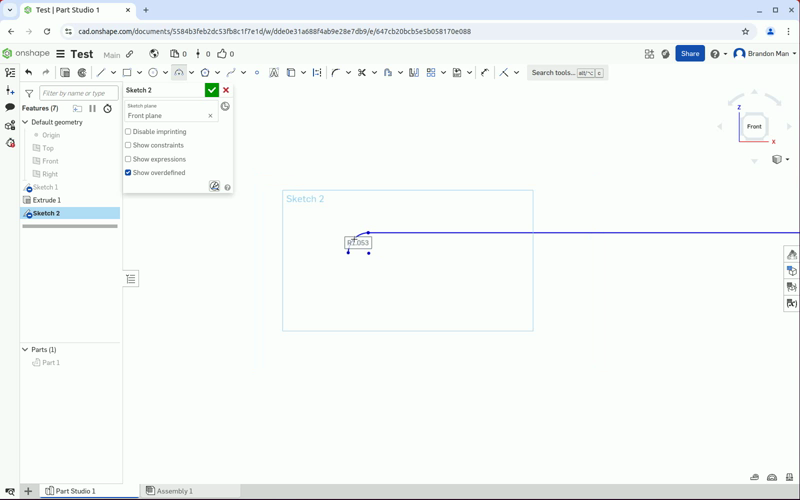
scroll(-6)
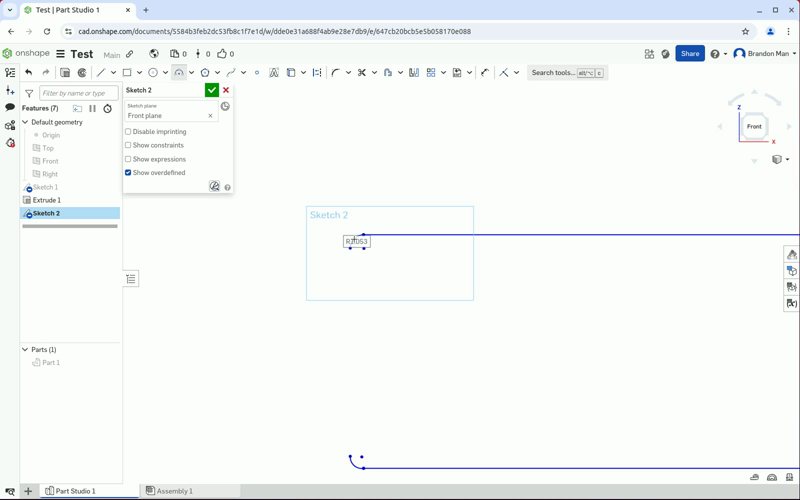
scroll(-6)
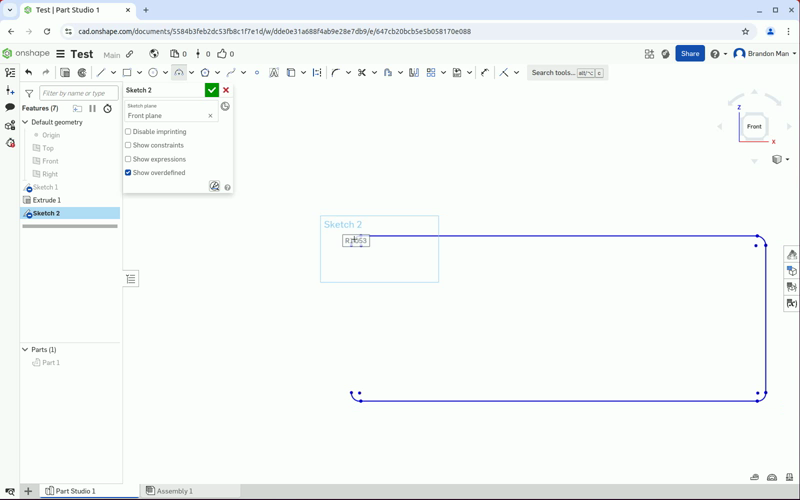
scroll(-6)
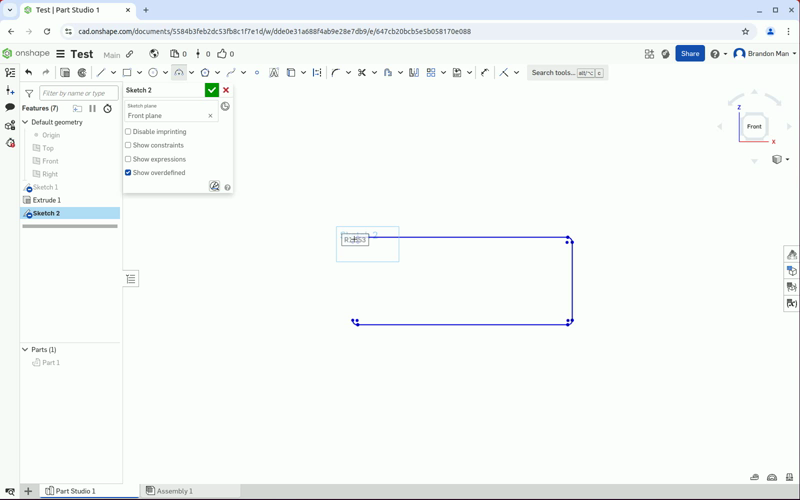
key_up(shift)
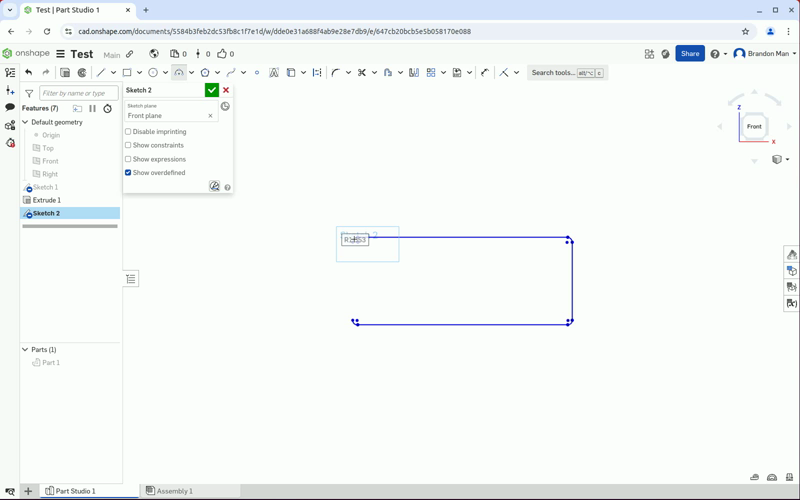
key(esc)
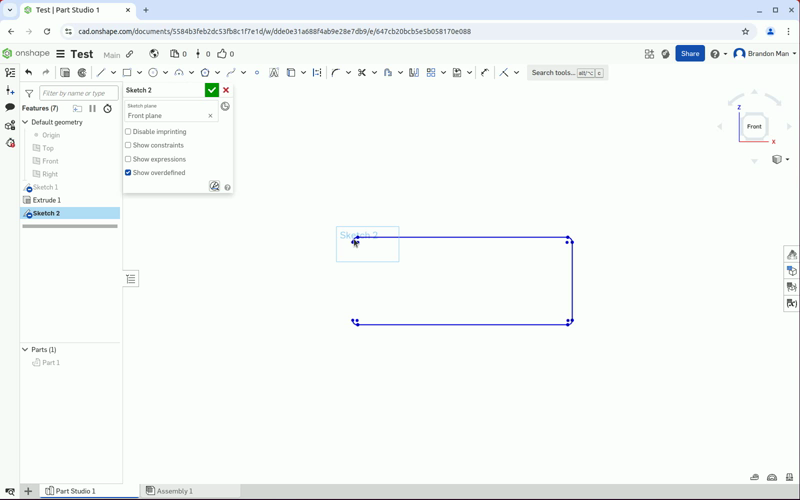
key(l)
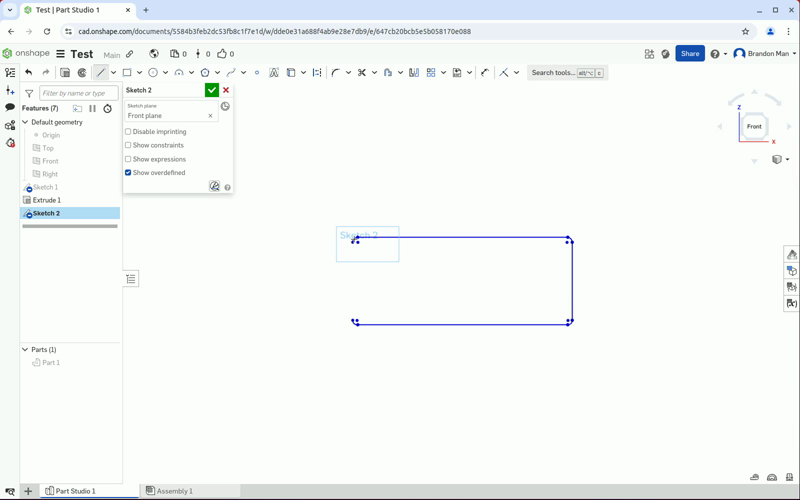
mouse_move(352, 242)
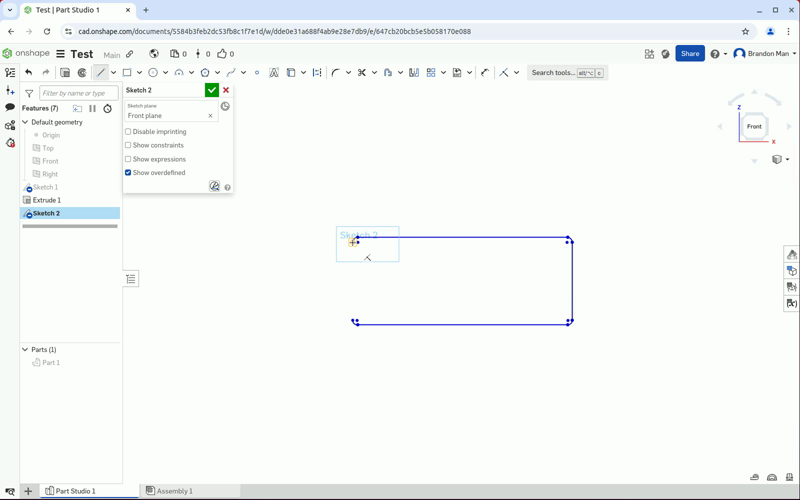
scroll(6)
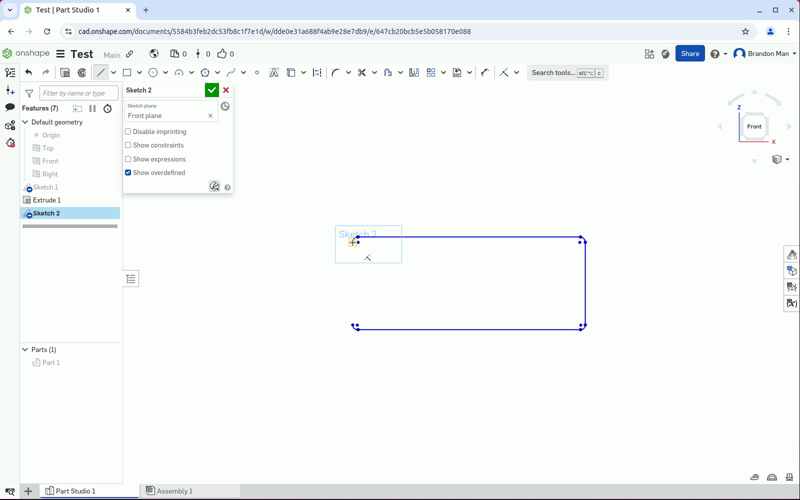
scroll(6)
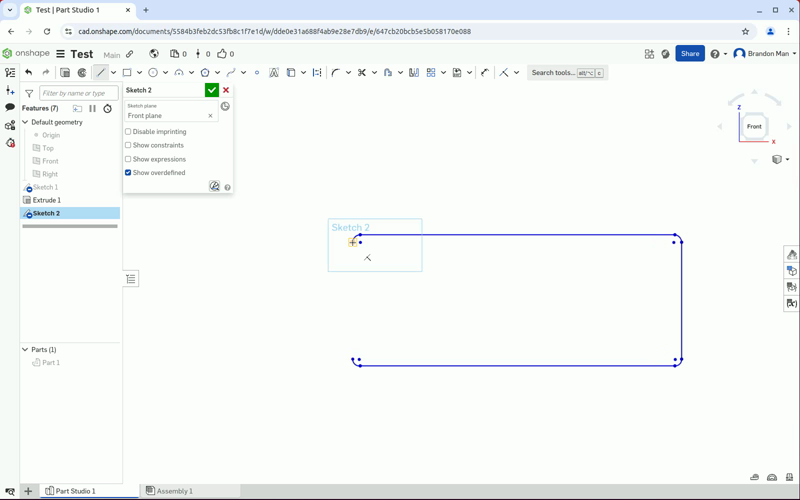
scroll(6)
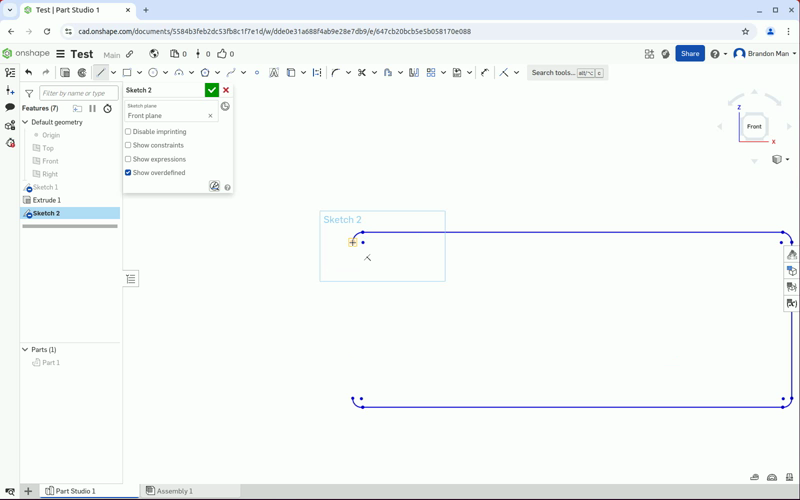
scroll(6)
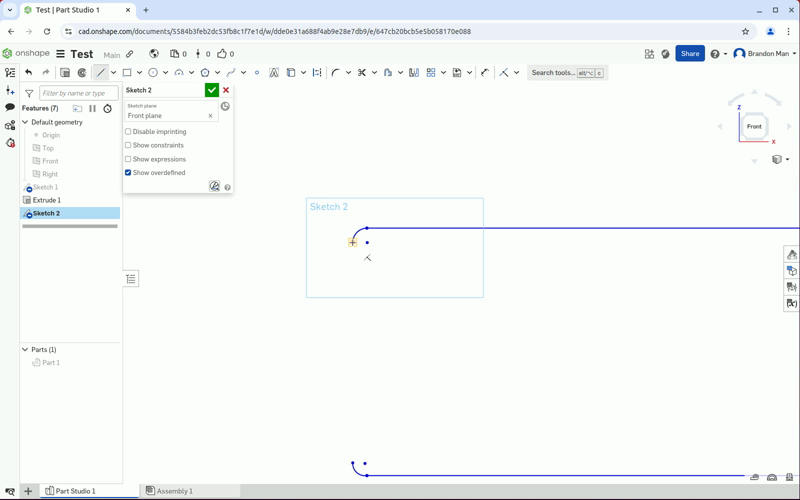
scroll(6)
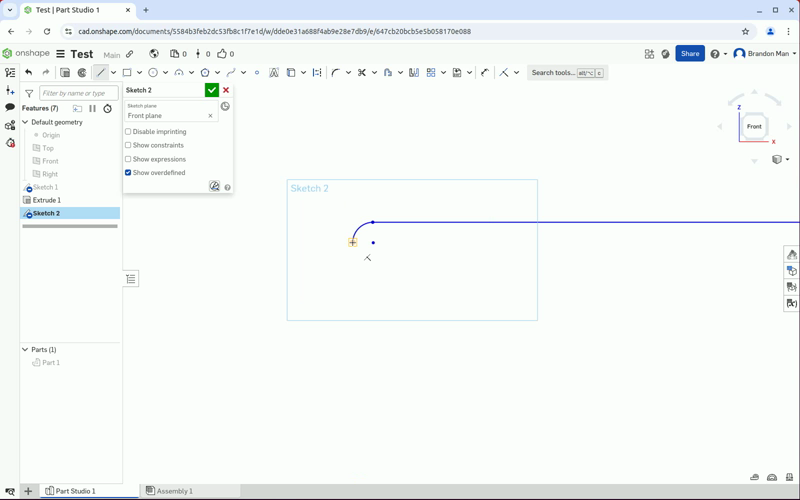
scroll(6)
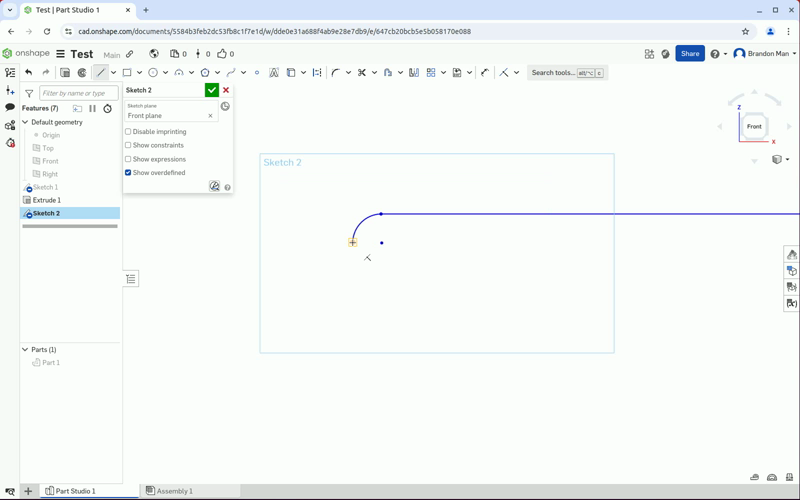
scroll(6)
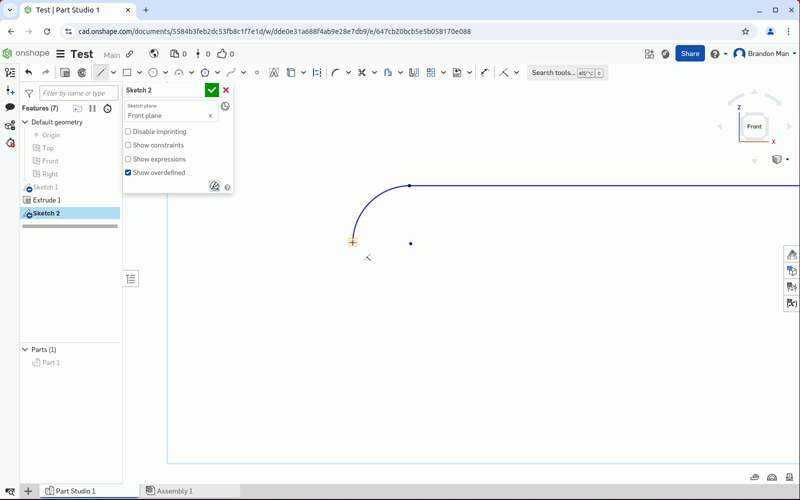
click(352, 242)
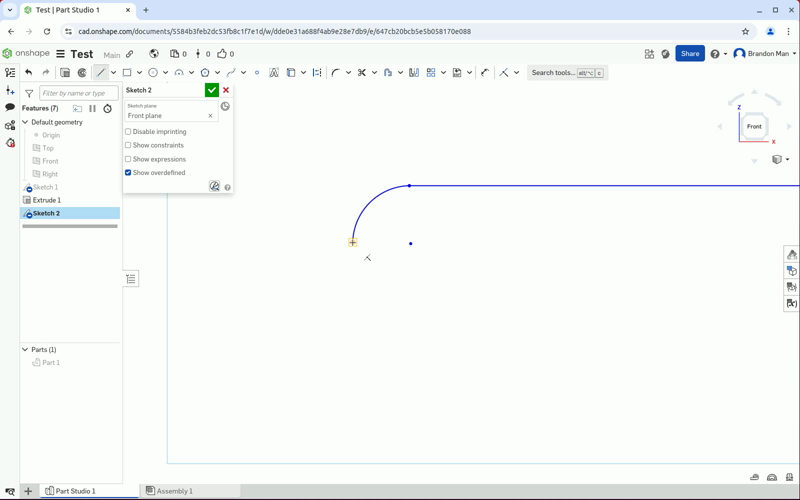
scroll(-6)
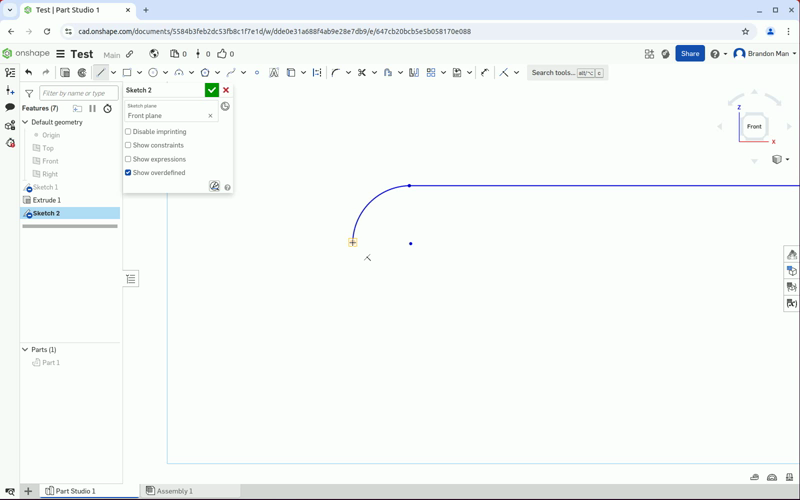
scroll(-6)
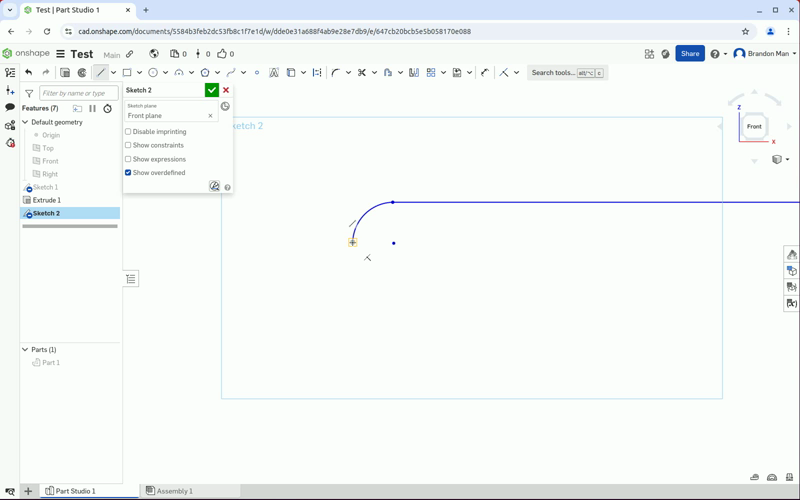
scroll(-6)
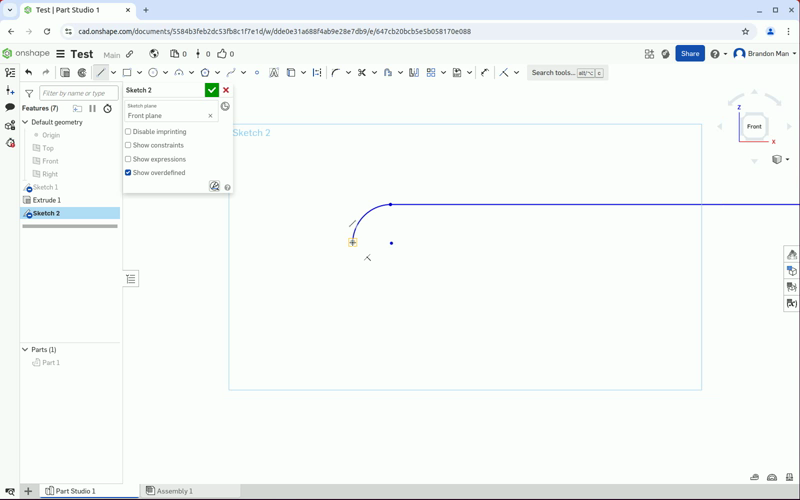
scroll(-6)
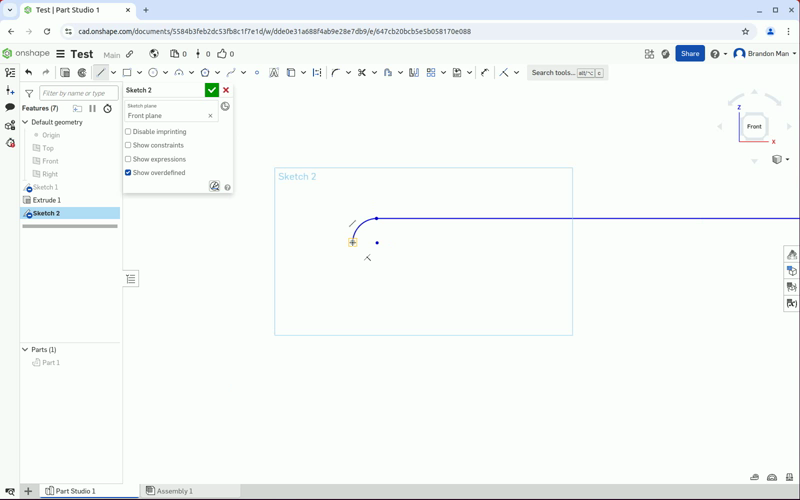
scroll(-6)
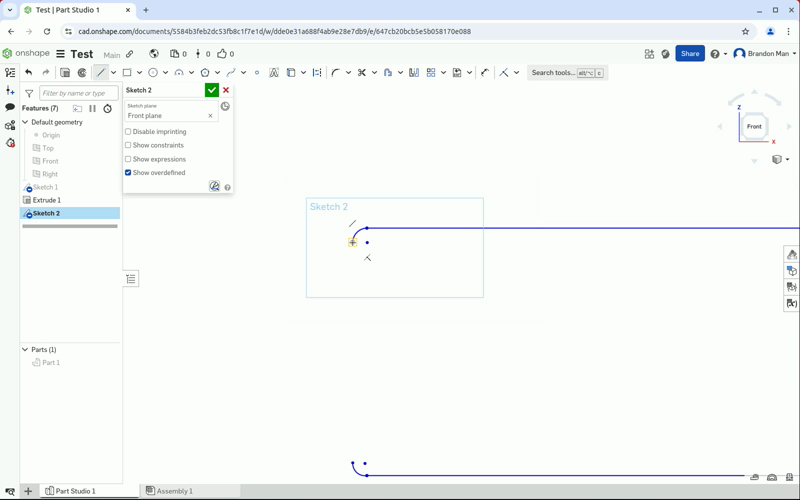
scroll(-6)
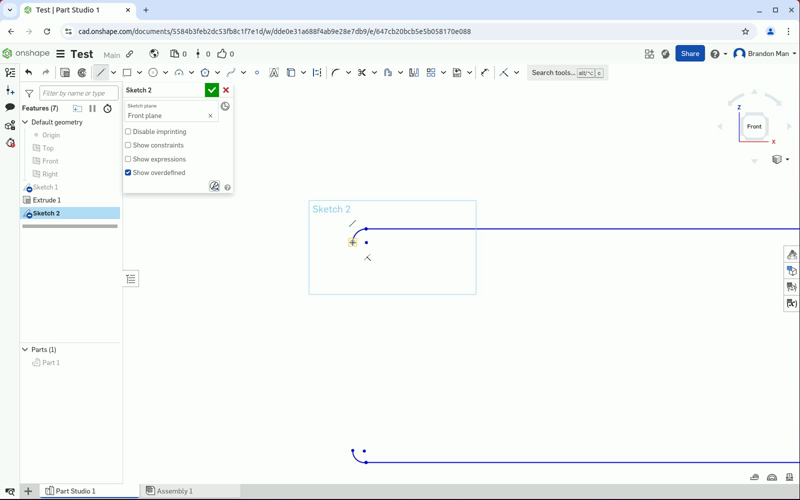
scroll(-6)
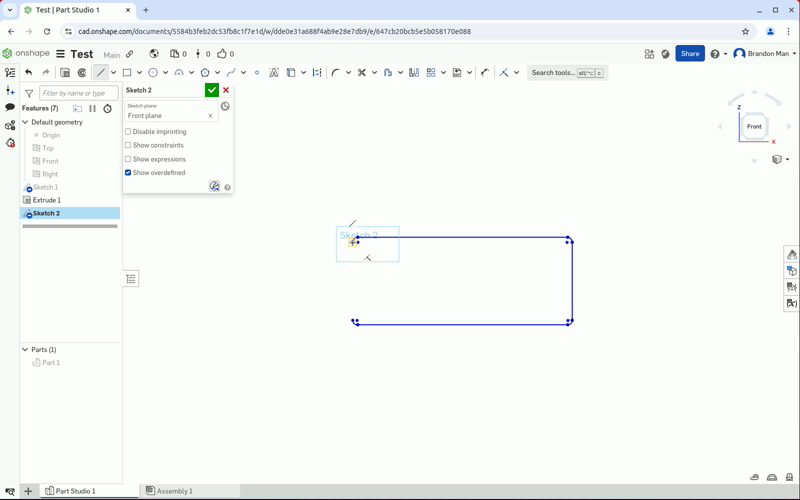
key_down(shift)
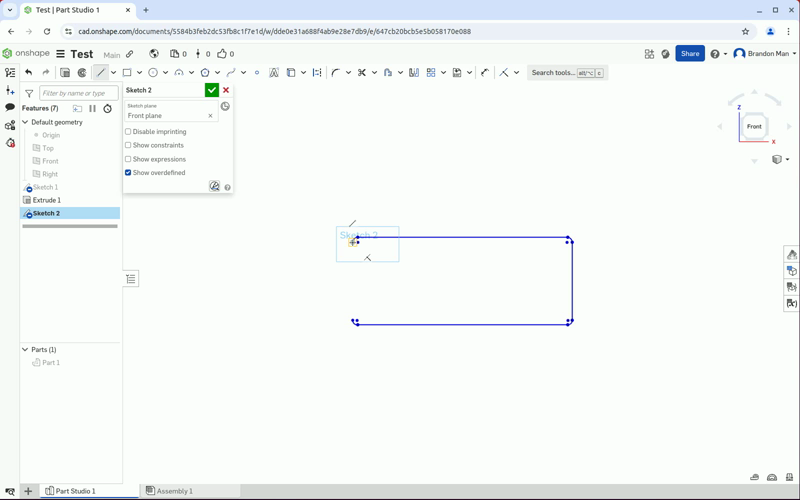
mouse_move(352, 320)
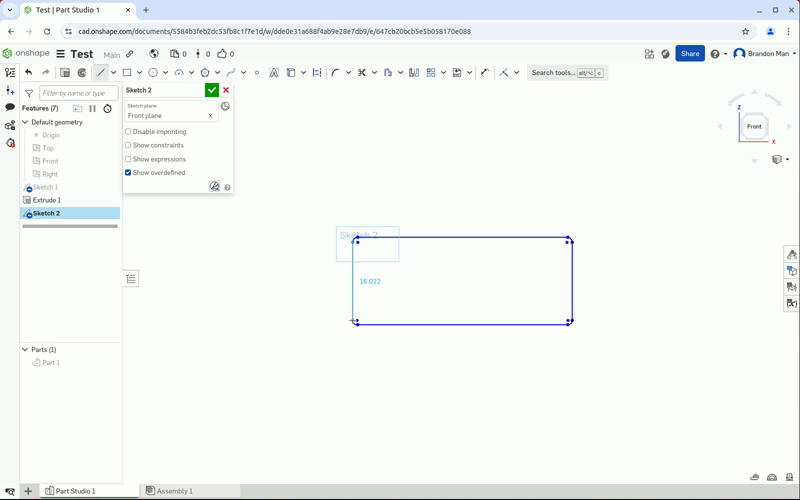
scroll(6)
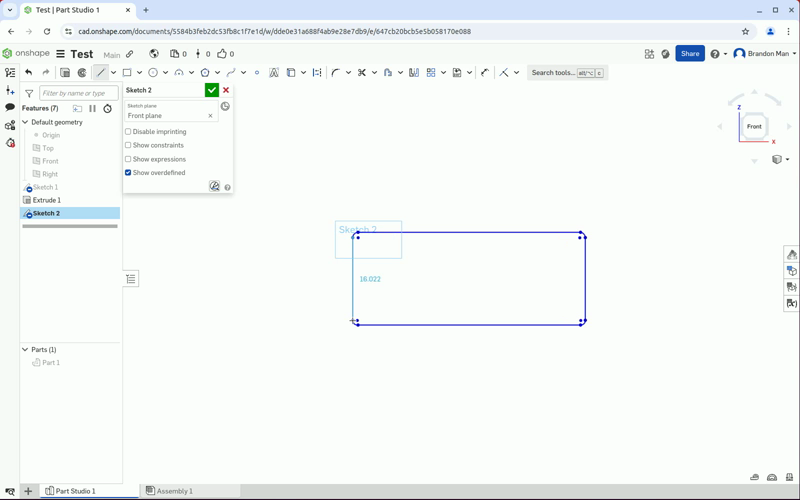
scroll(6)
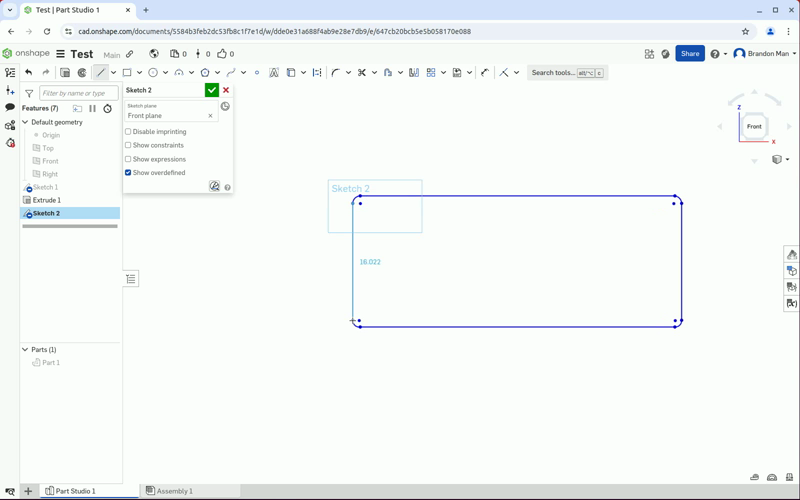
scroll(6)
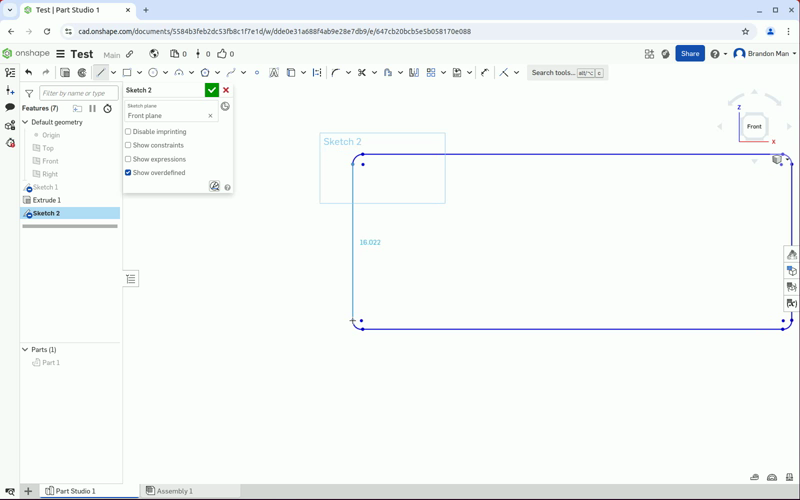
scroll(6)
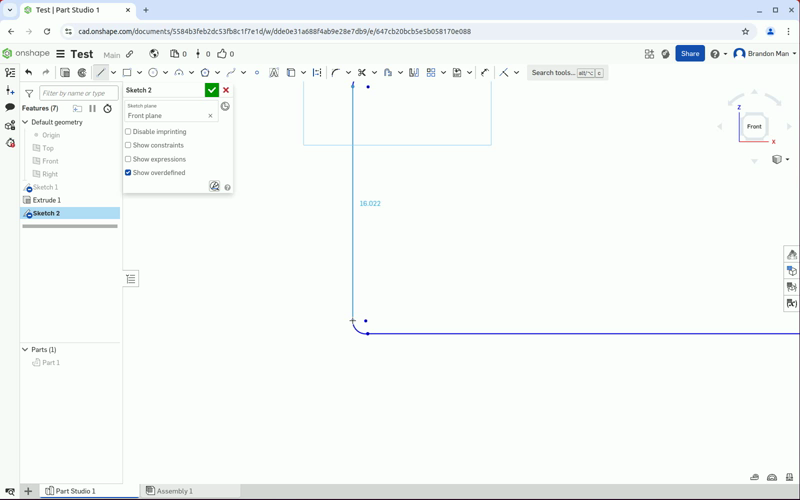
scroll(6)
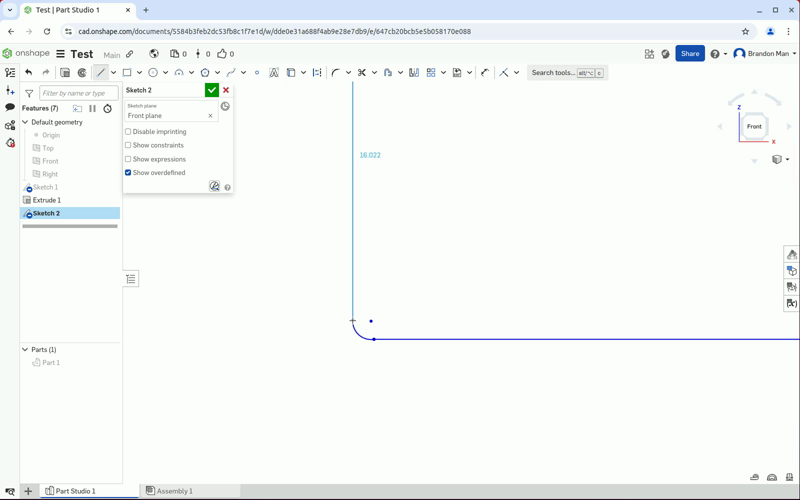
scroll(6)
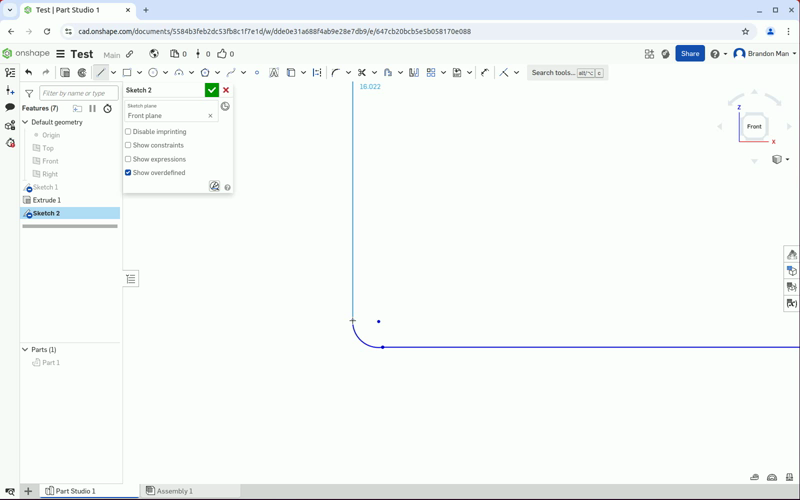
scroll(6)
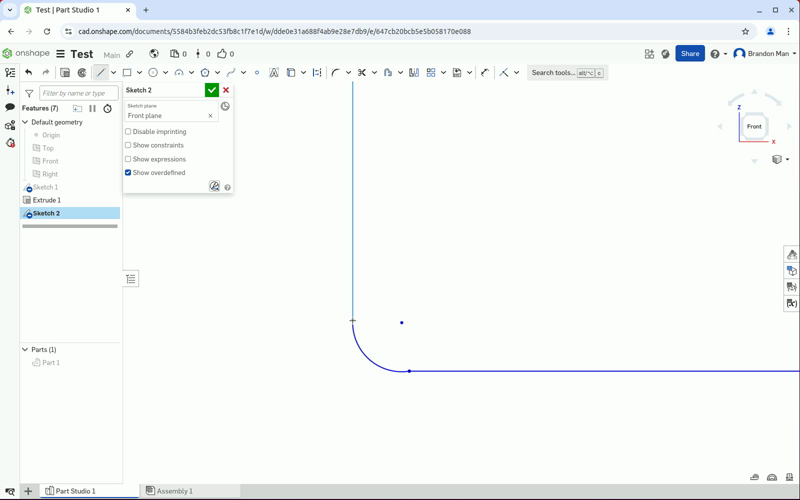
key_up(shift)
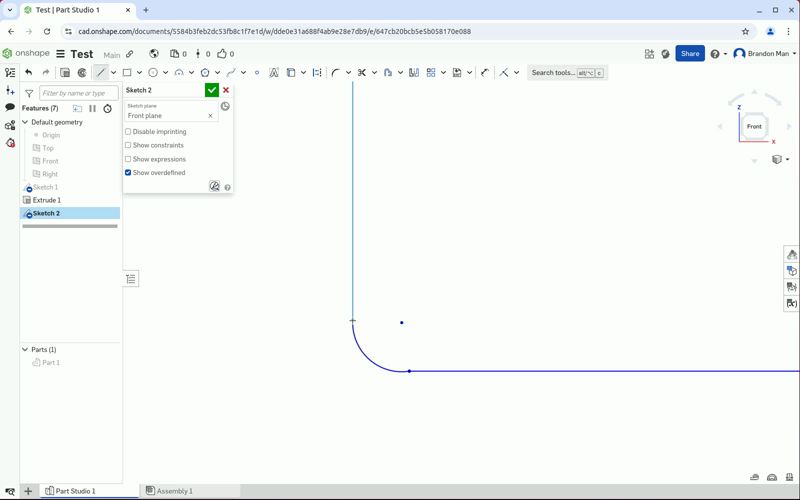
click(352, 320)
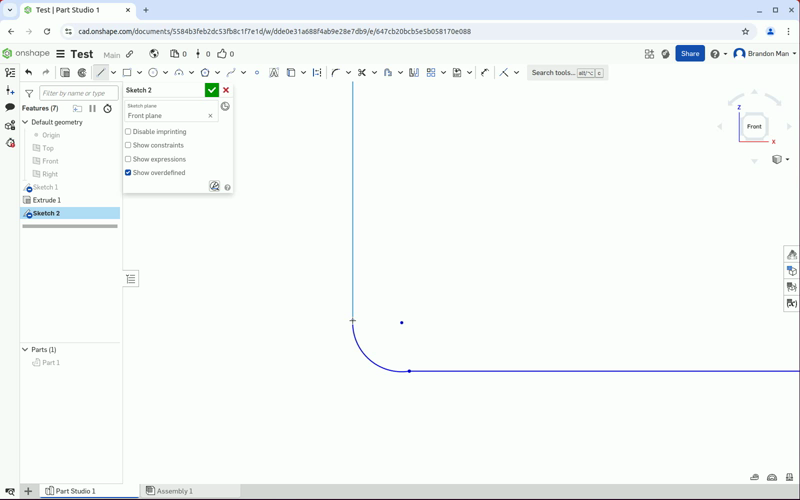
scroll(-6)
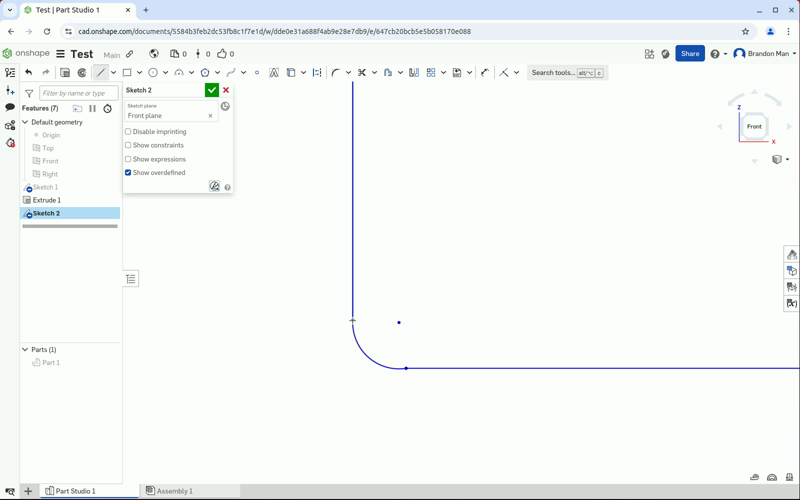
scroll(-6)
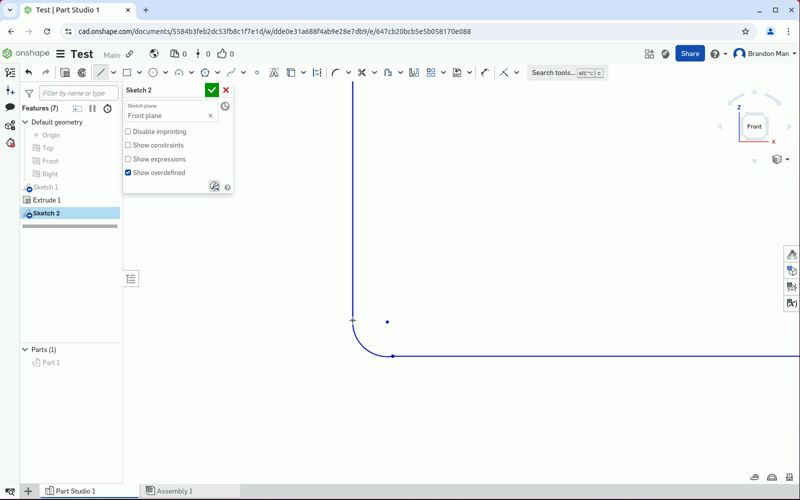
scroll(-6)
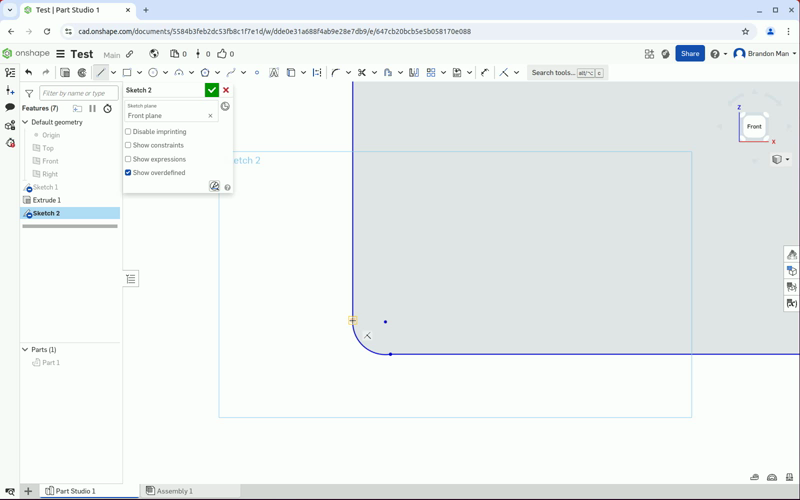
scroll(-6)
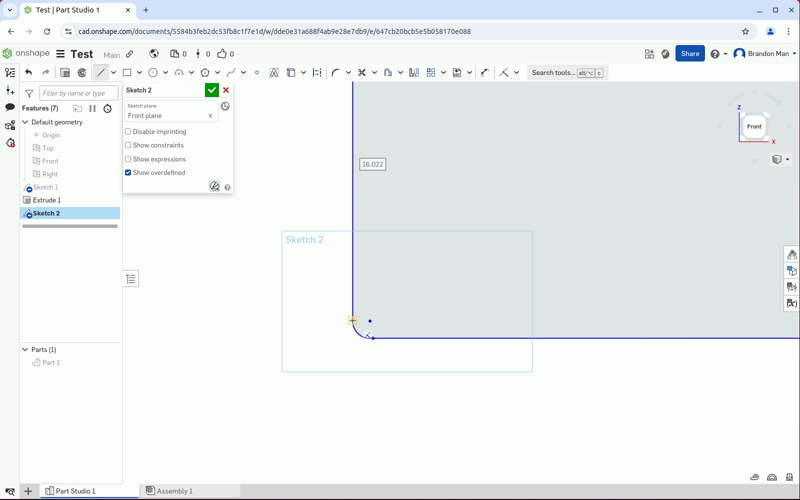
scroll(-6)
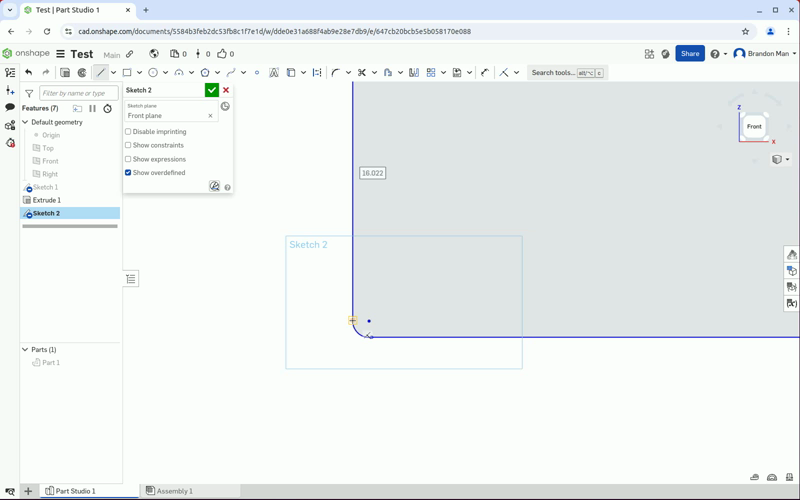
scroll(-6)
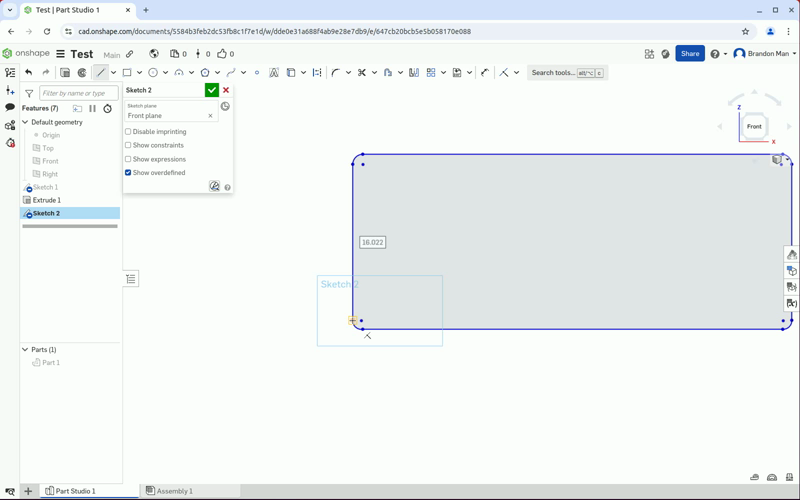
scroll(-6)
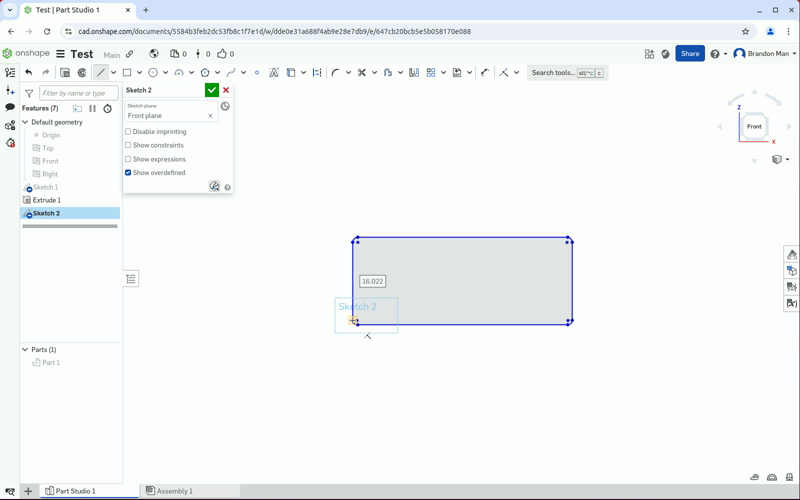
key(esc)
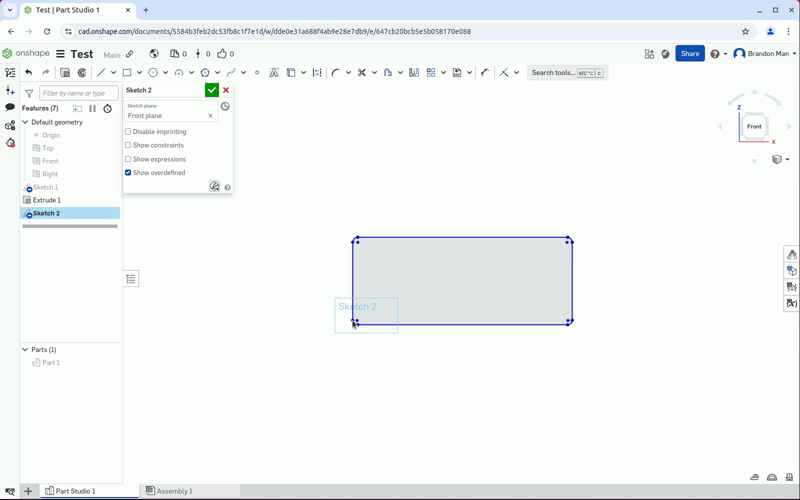
key(l)
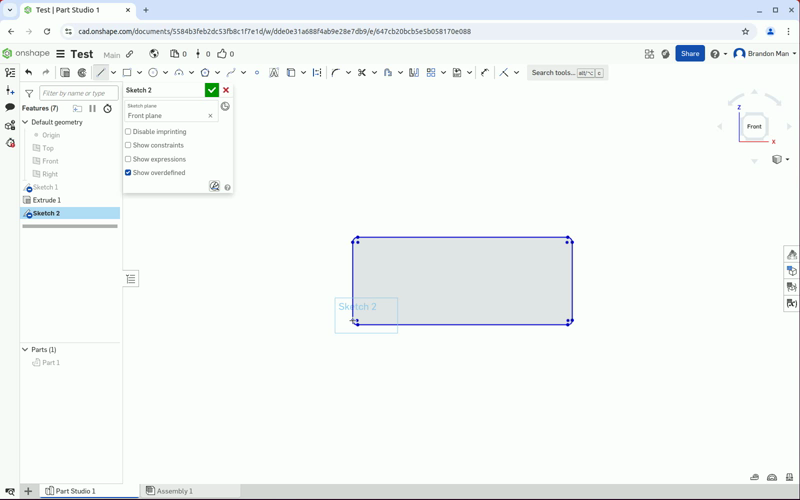
key_down(shift)
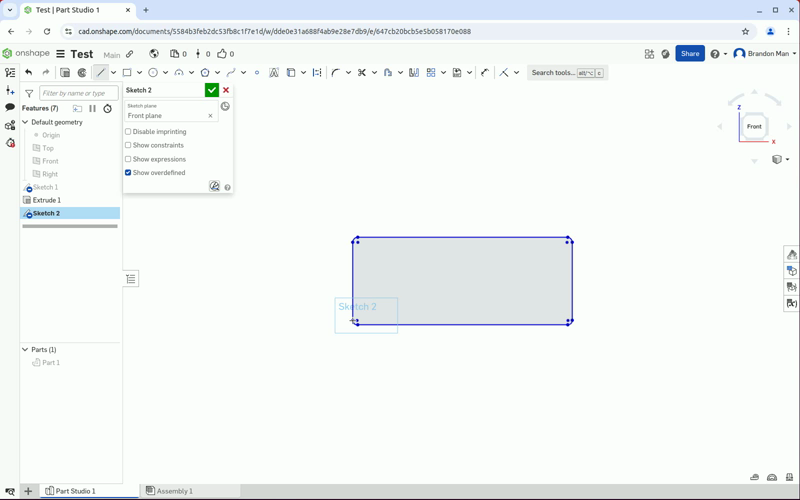
mouse_move(359, 320)
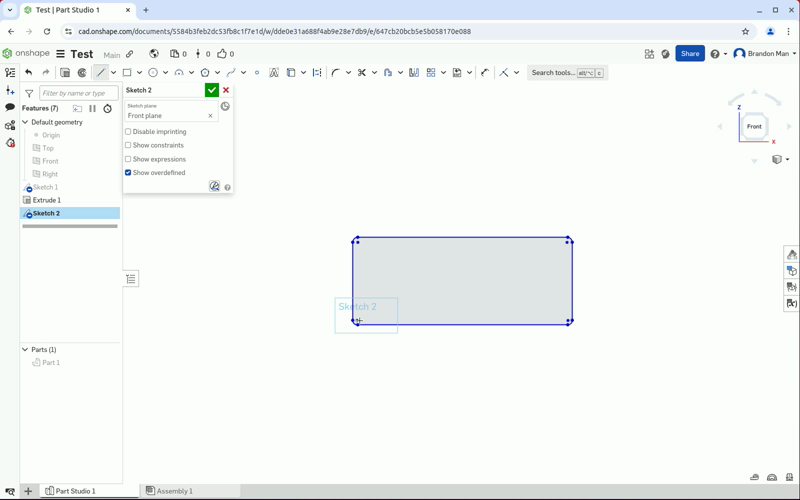
scroll(6)
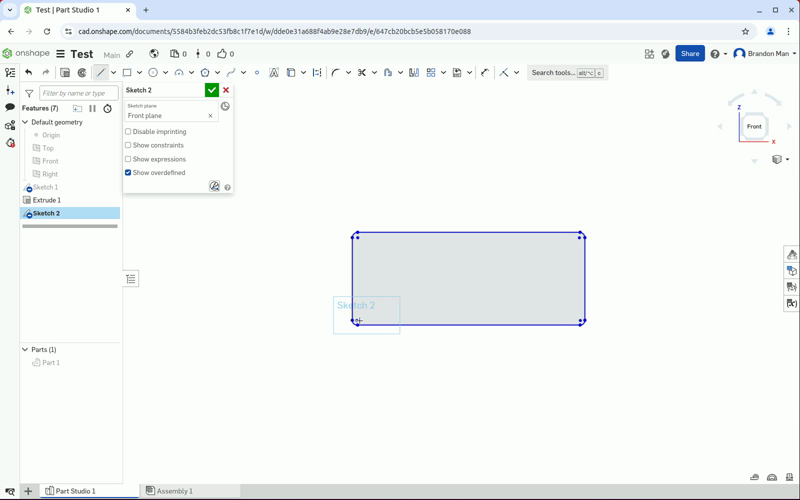
scroll(6)
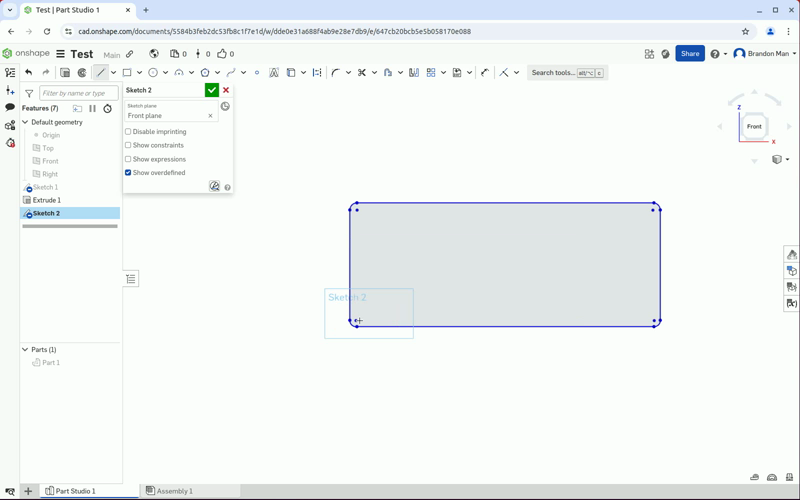
scroll(6)
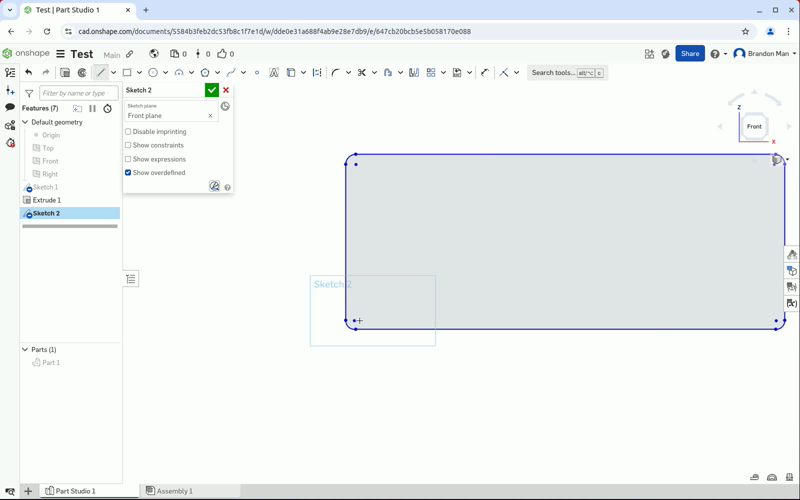
scroll(6)
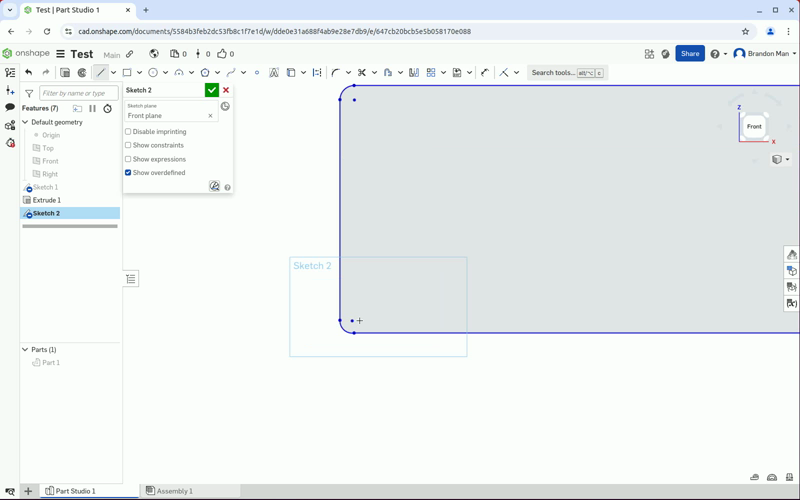
scroll(6)
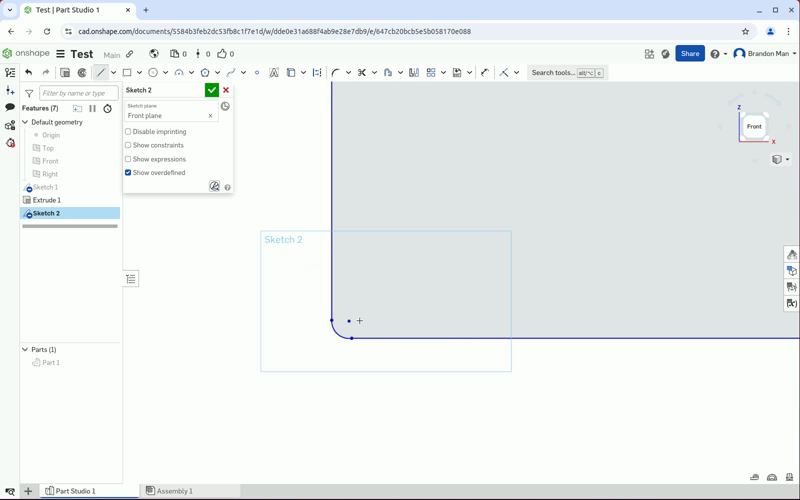
scroll(6)
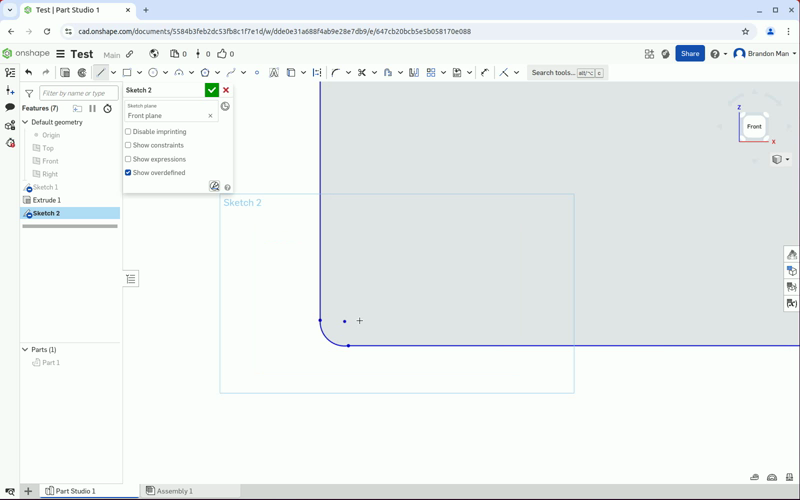
scroll(6)
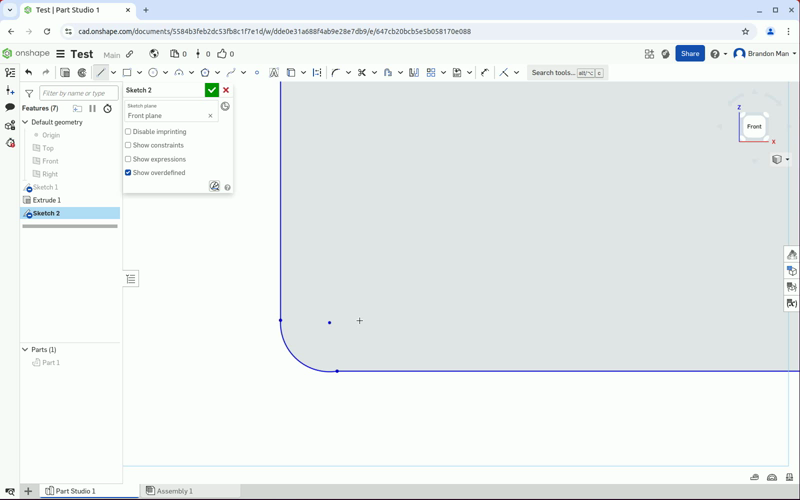
click(359, 320)
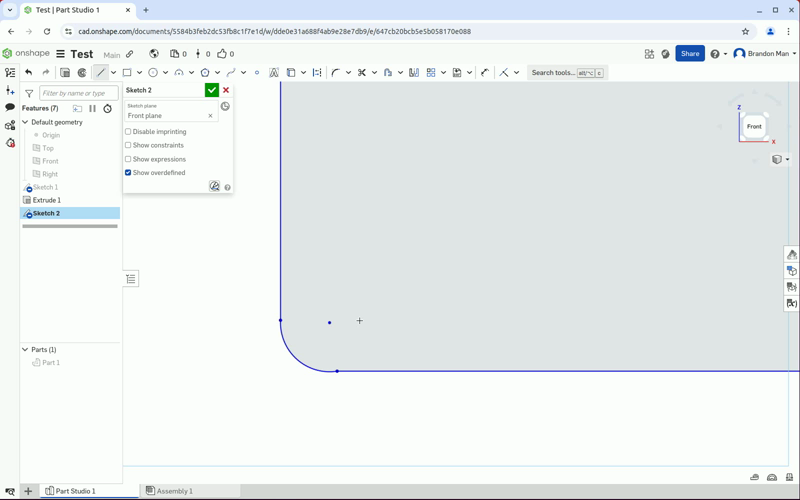
scroll(-6)
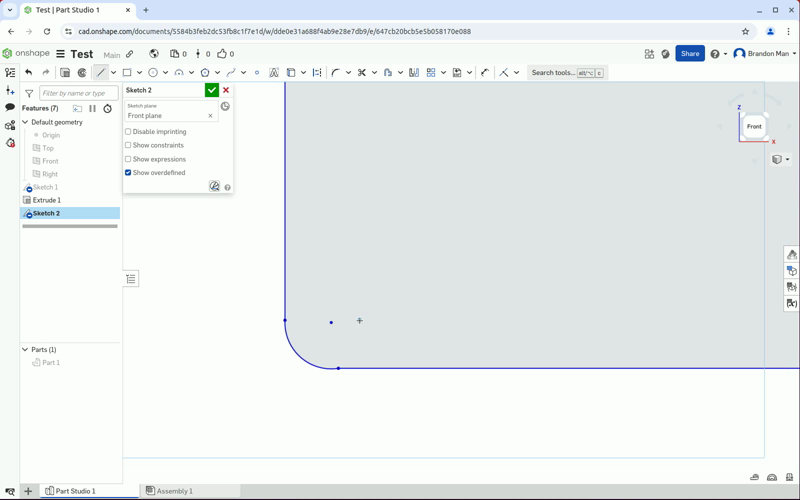
scroll(-6)
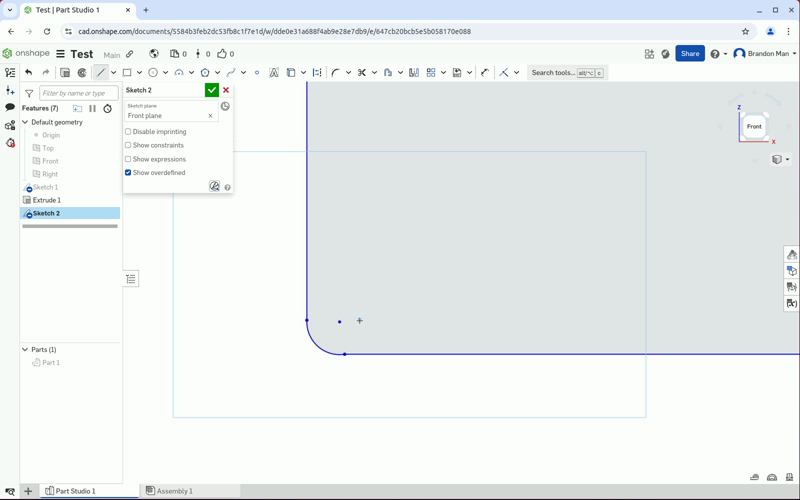
scroll(-6)
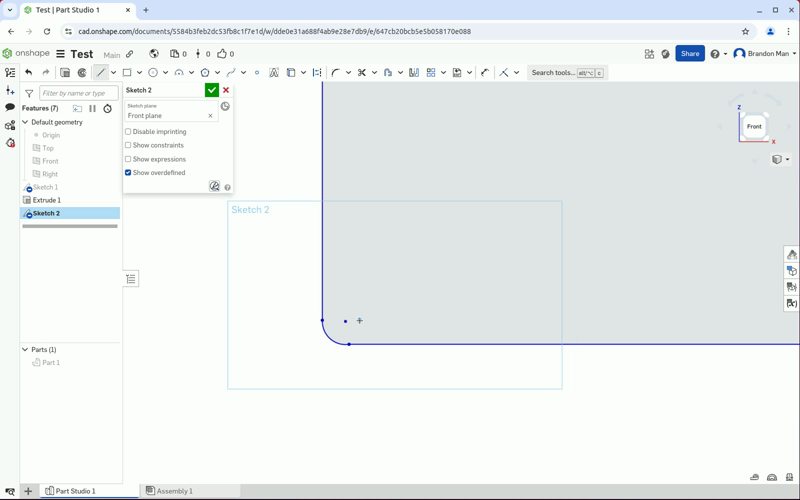
scroll(-6)
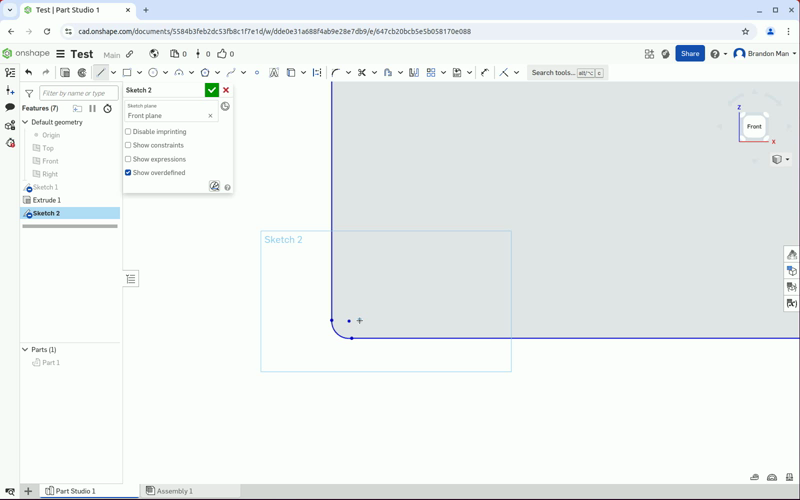
scroll(-6)
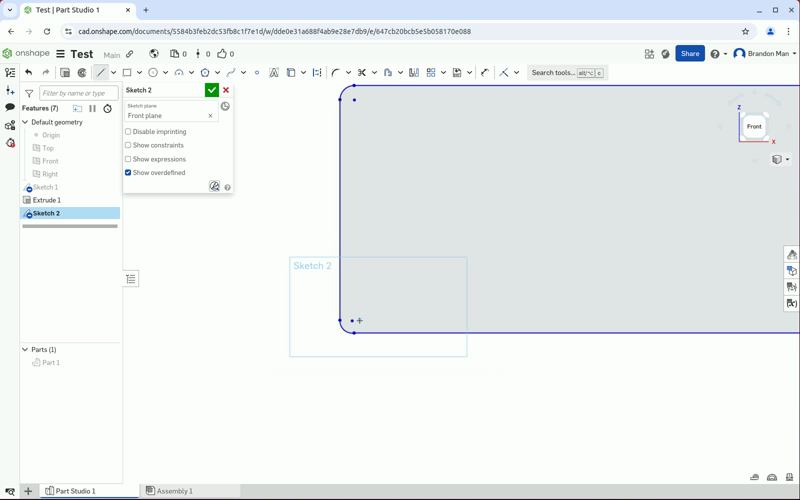
scroll(-6)
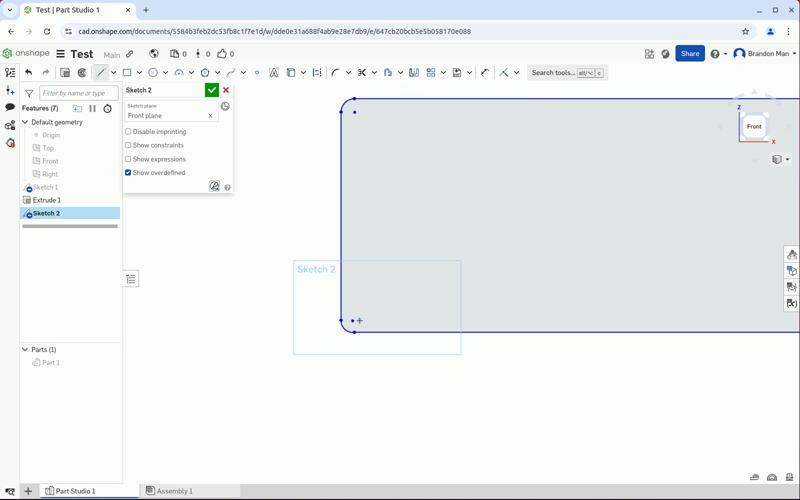
scroll(-6)
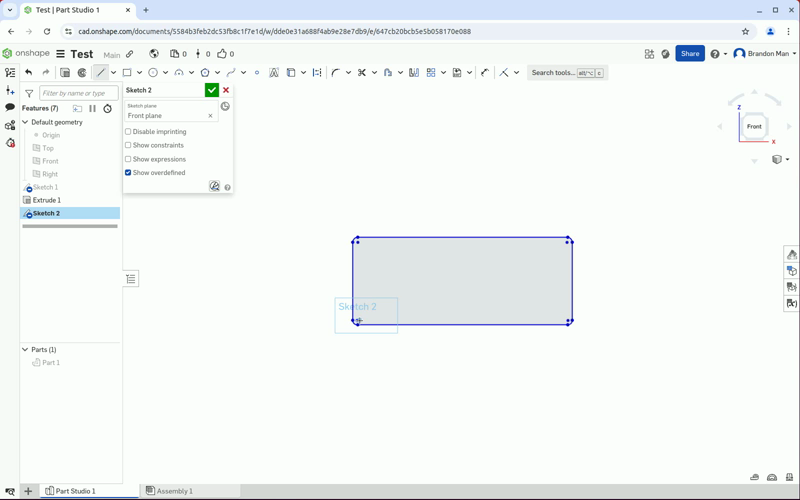
key_up(shift)
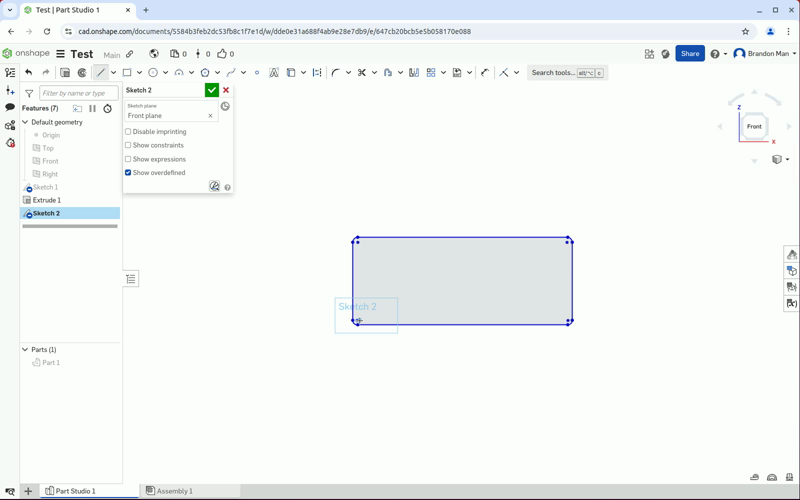
key_down(shift)
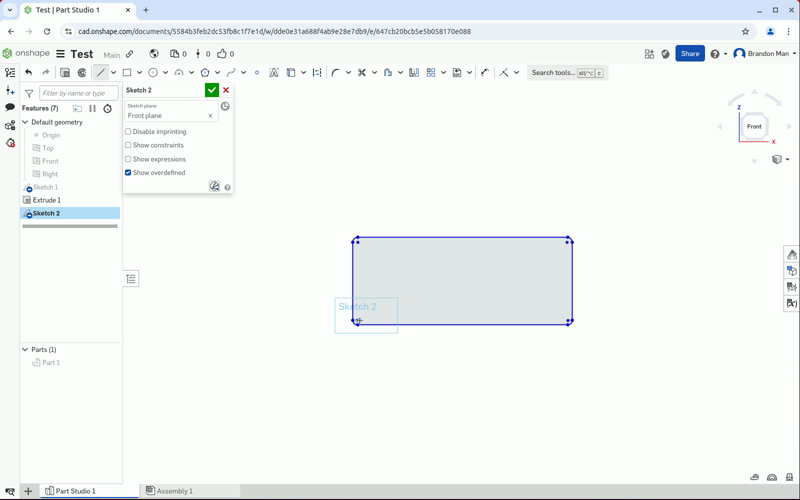
mouse_move(565, 320)
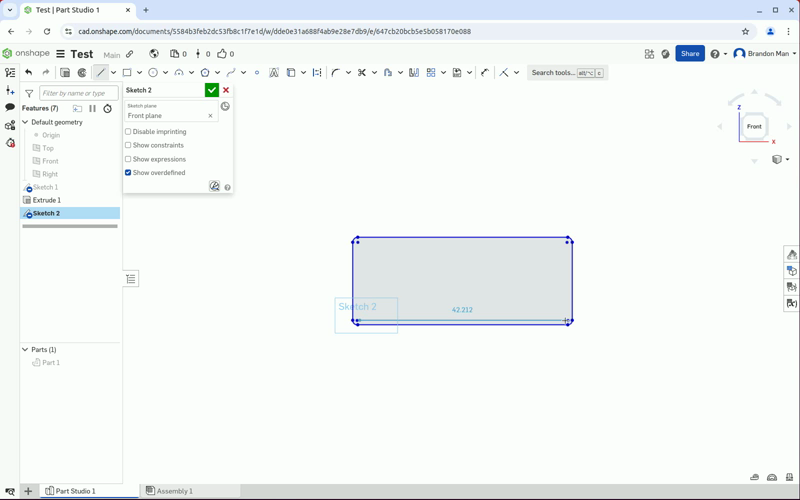
scroll(6)
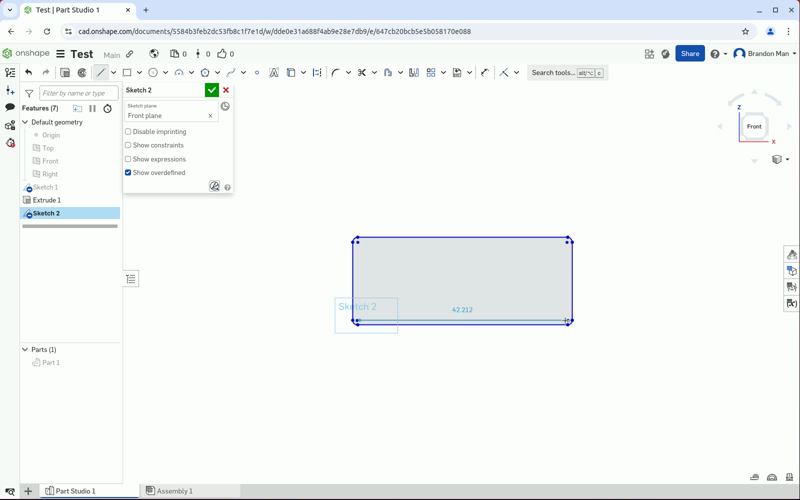
scroll(6)
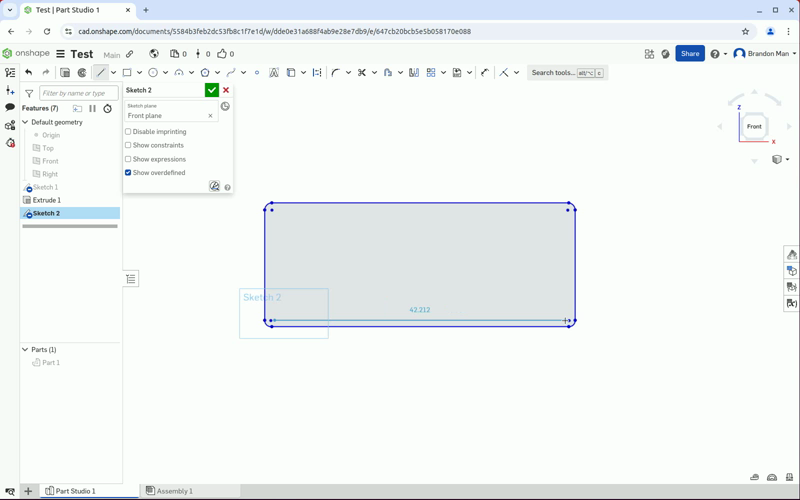
scroll(6)
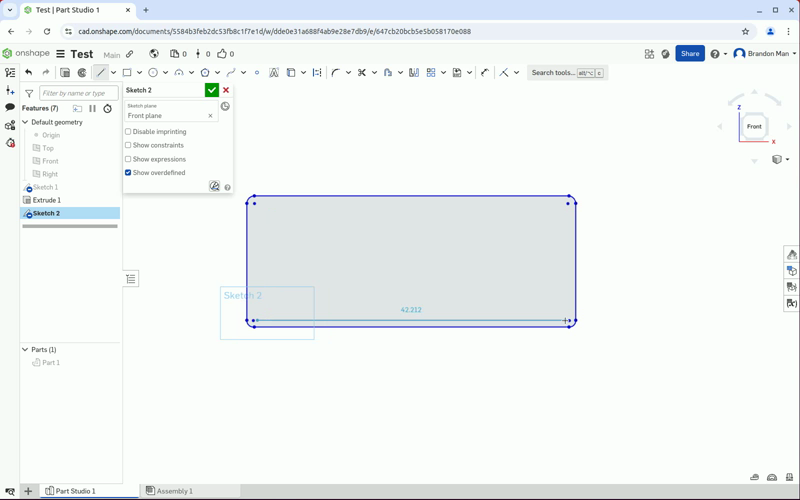
scroll(6)
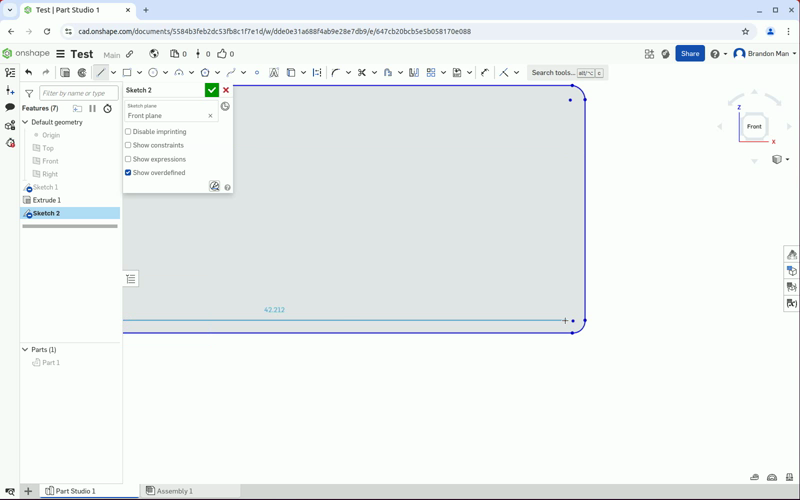
scroll(6)
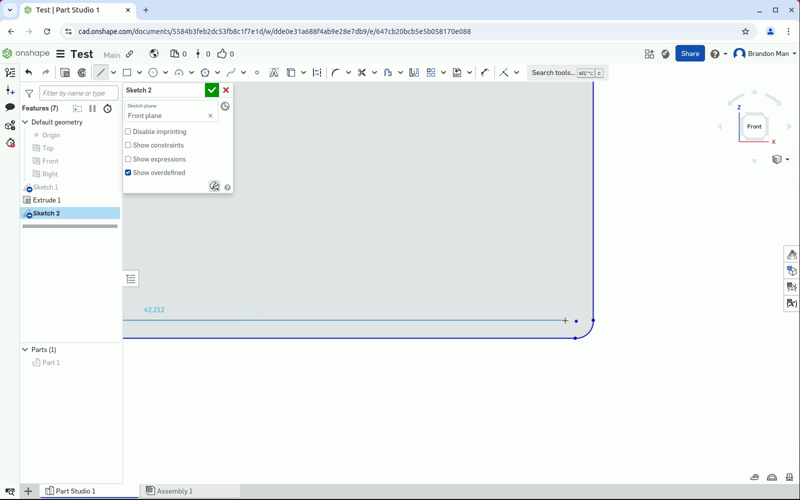
scroll(6)
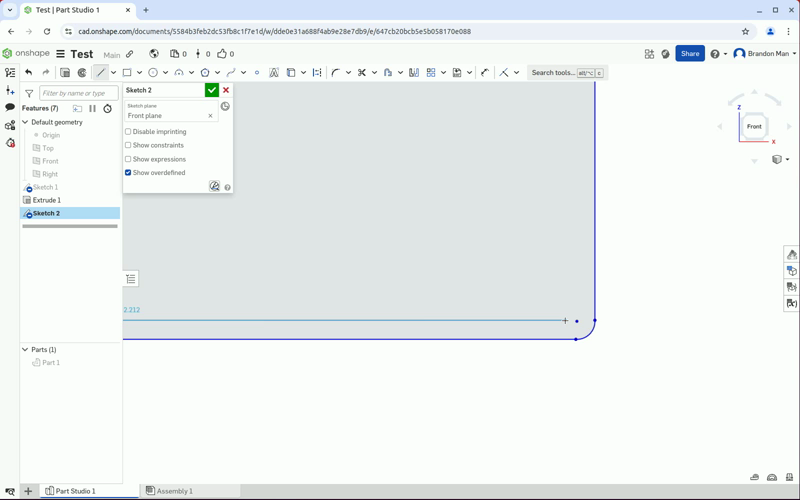
scroll(6)
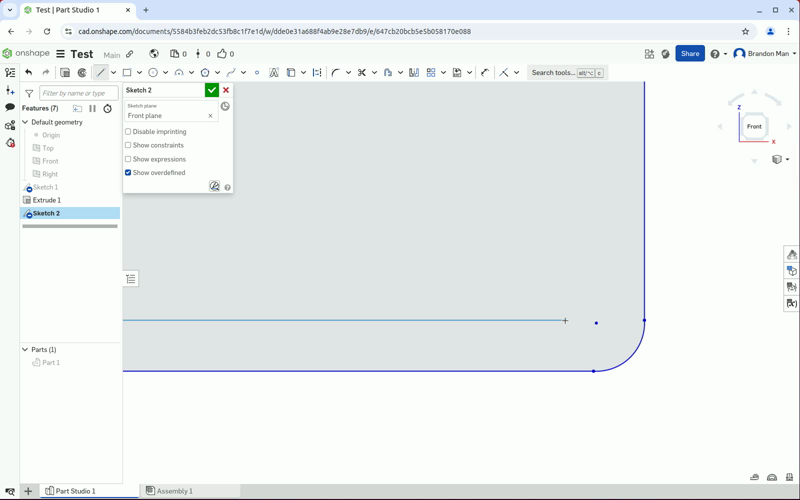
click(565, 320)
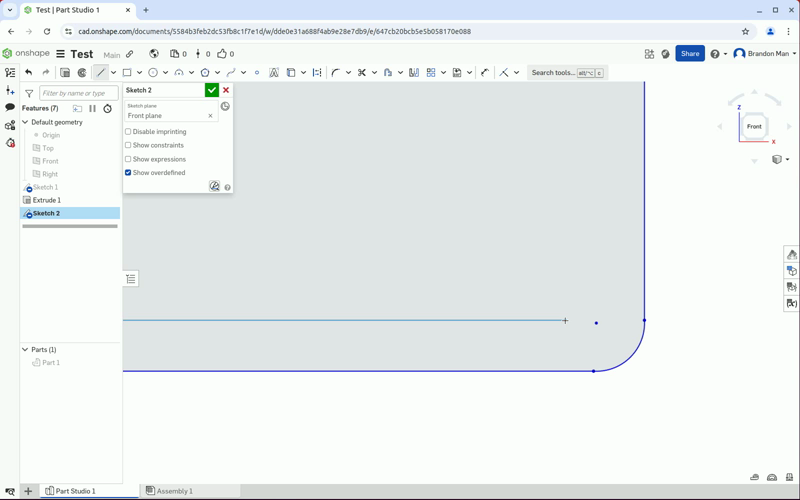
scroll(-6)
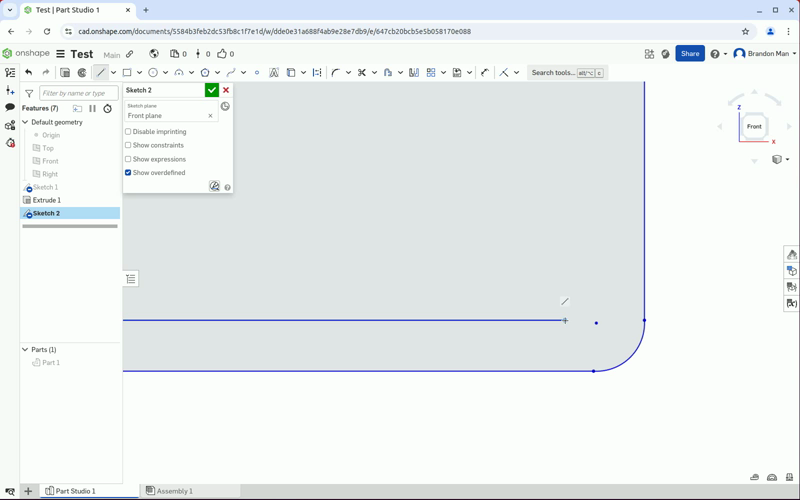
scroll(-6)
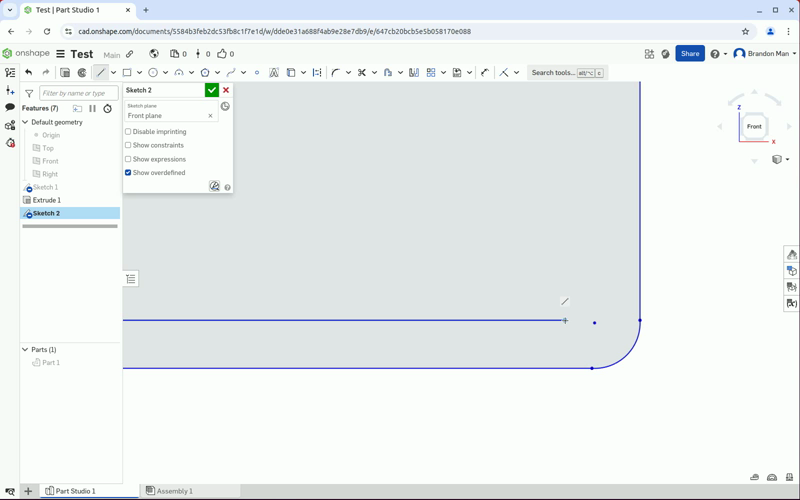
scroll(-6)
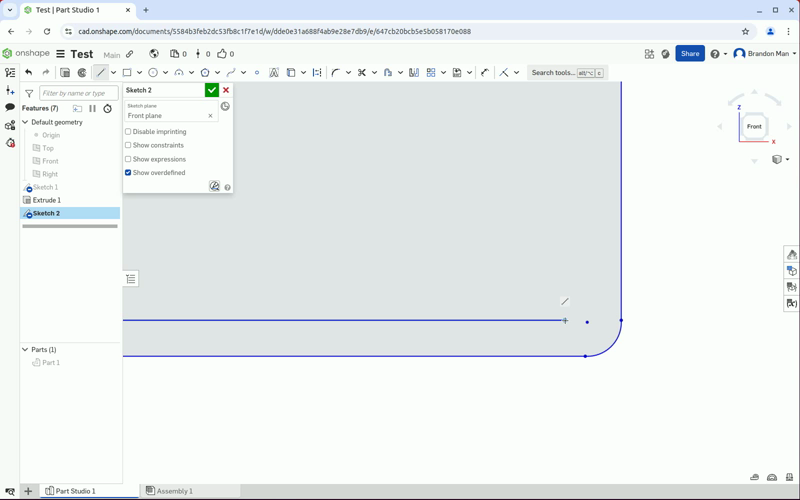
scroll(-6)
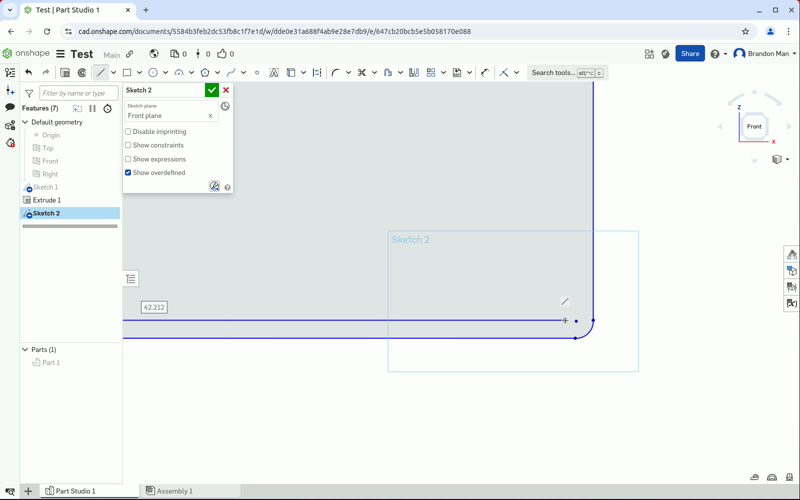
scroll(-6)
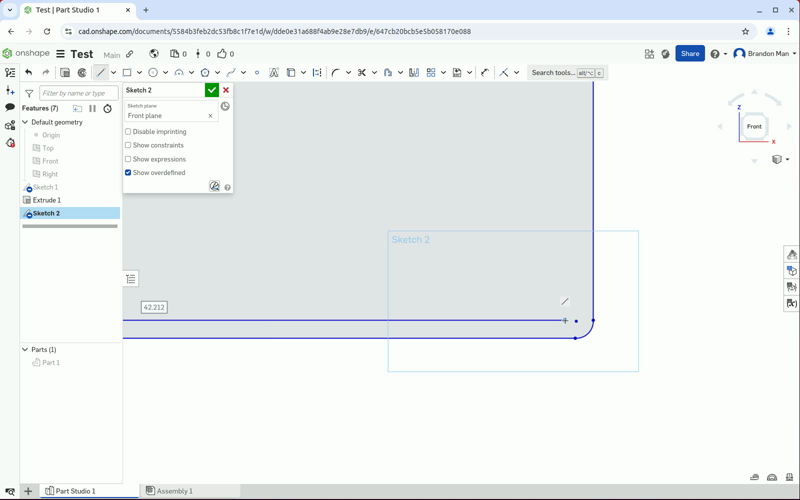
scroll(-6)
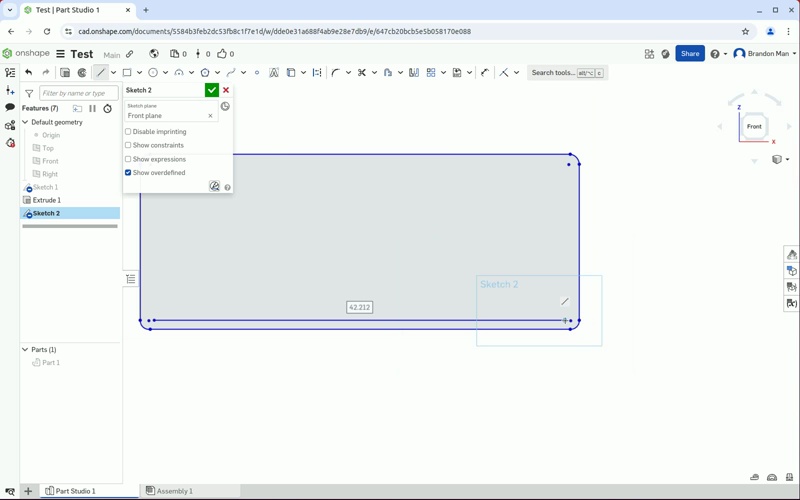
scroll(-6)
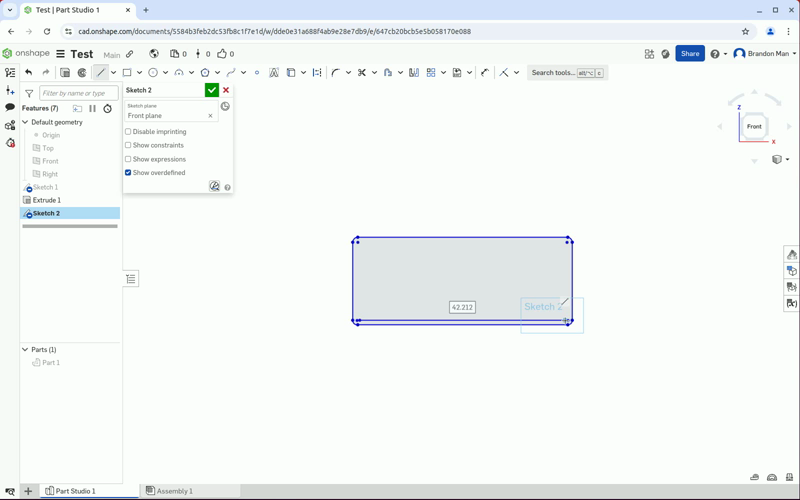
key_up(shift)
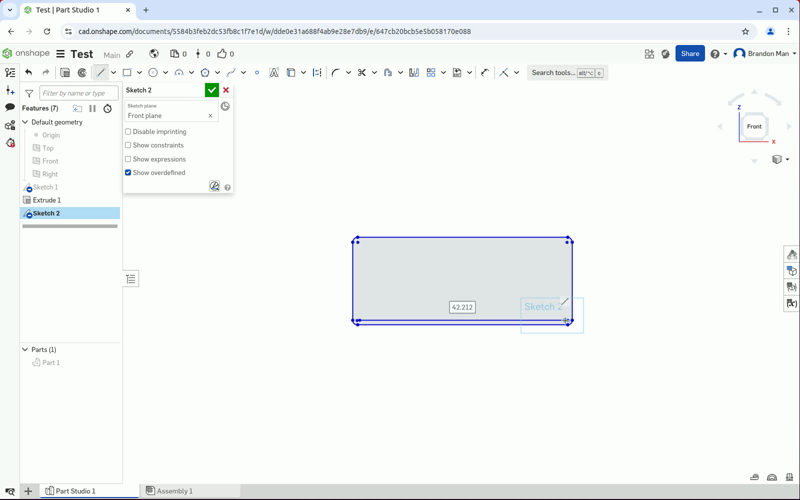
key_down(shift)
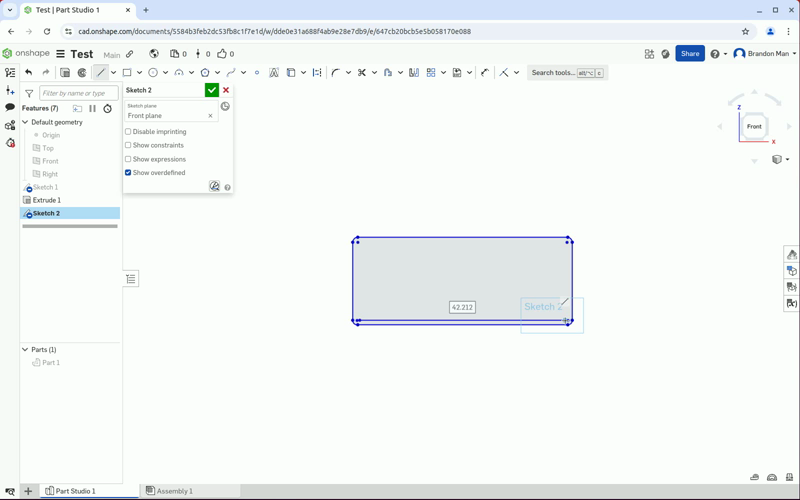
mouse_move(565, 242)
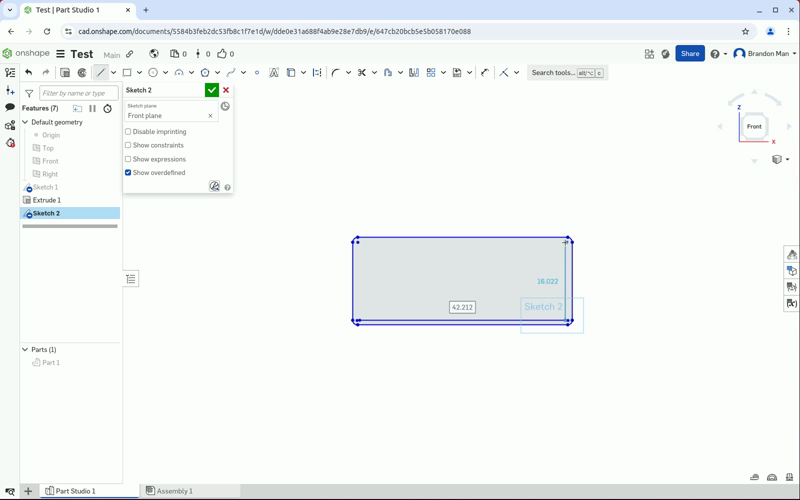
scroll(6)
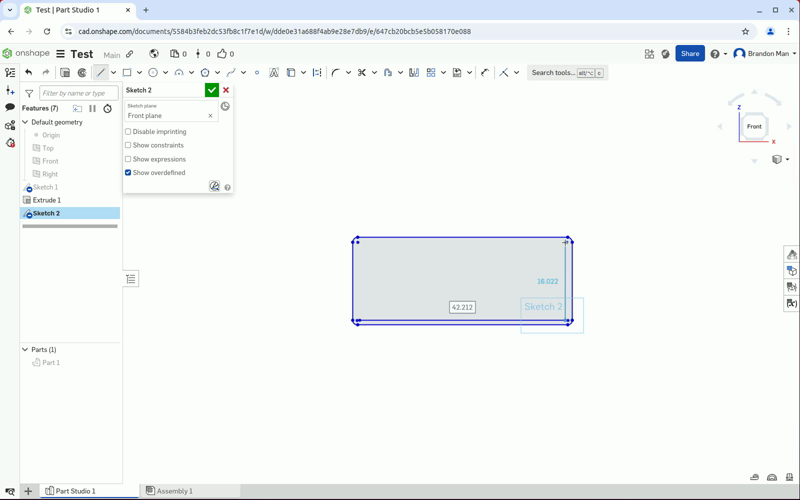
scroll(6)
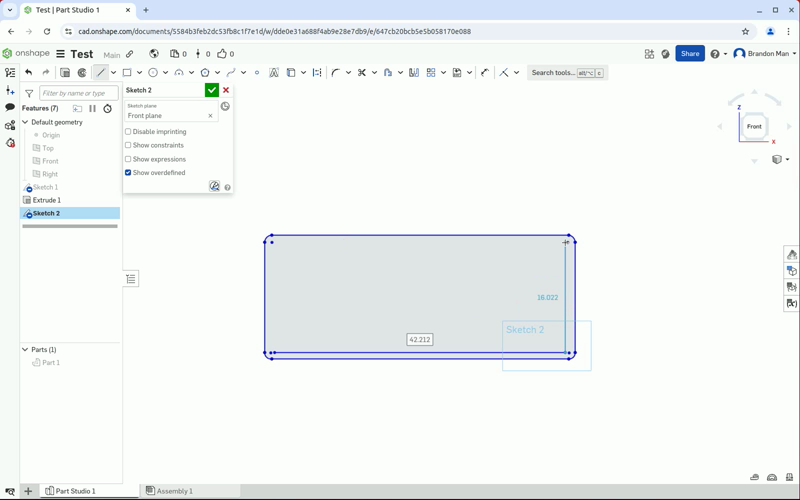
scroll(6)
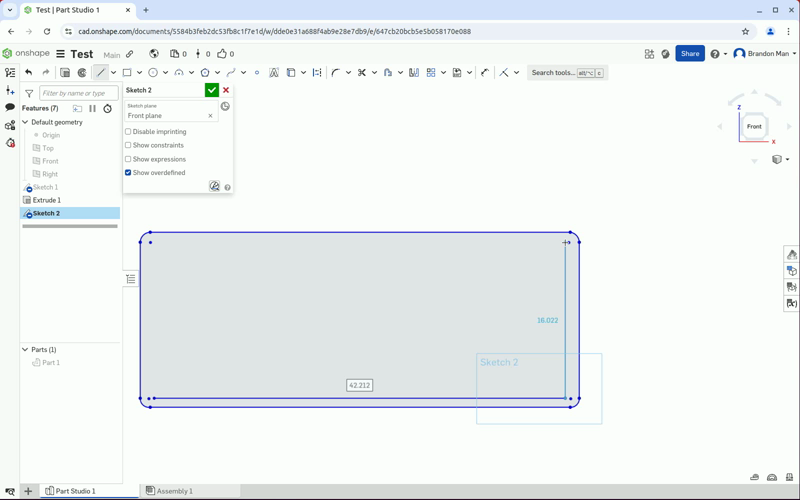
scroll(6)
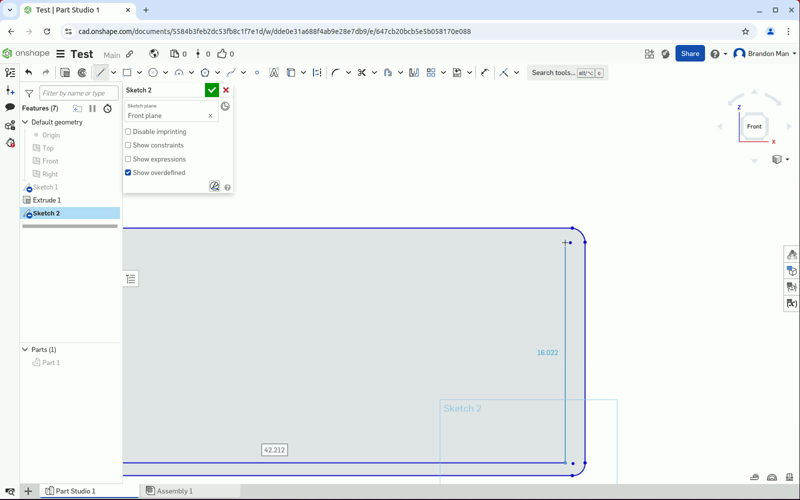
scroll(6)
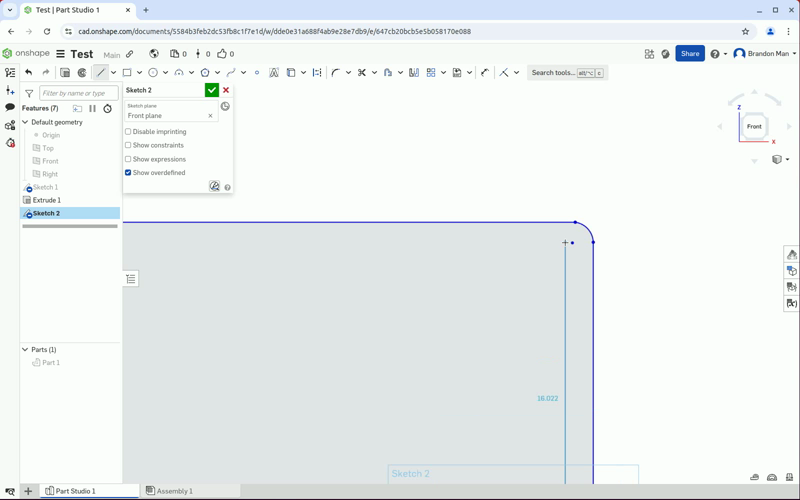
scroll(6)
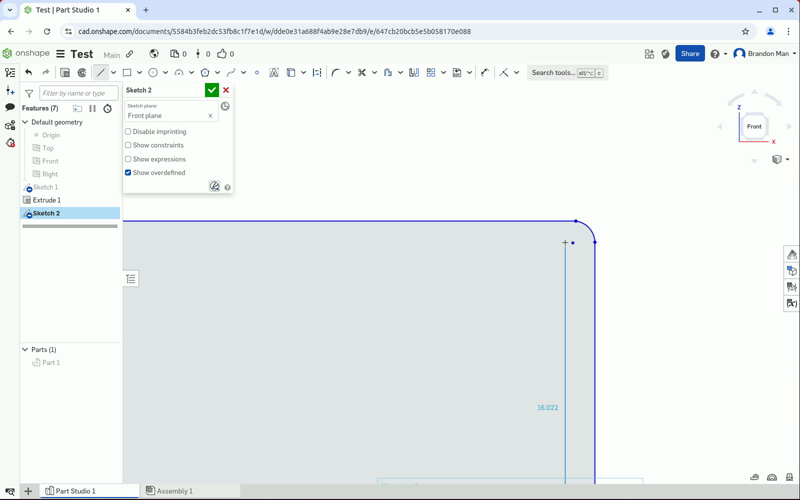
scroll(6)
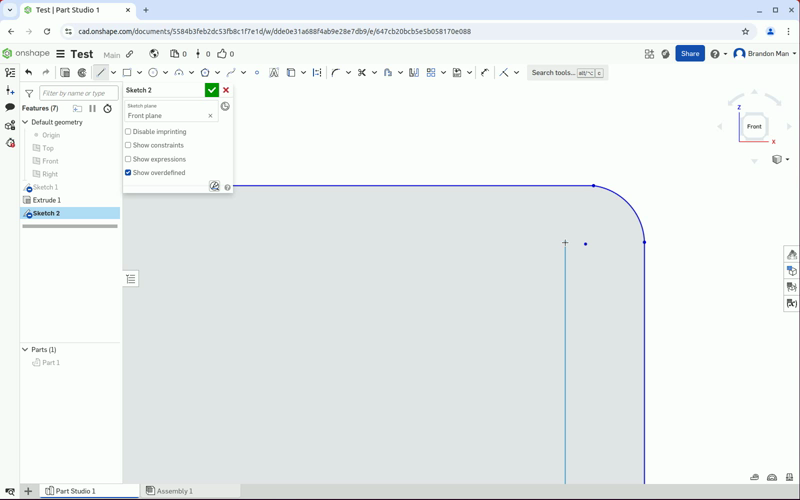
click(565, 242)
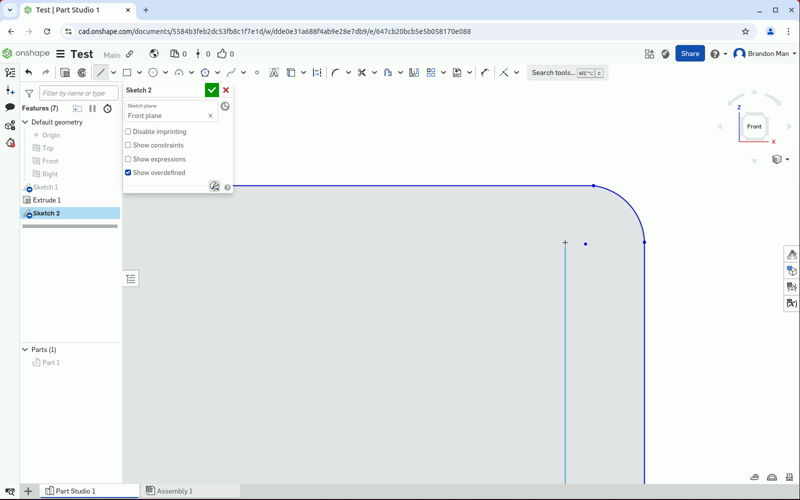
scroll(-6)
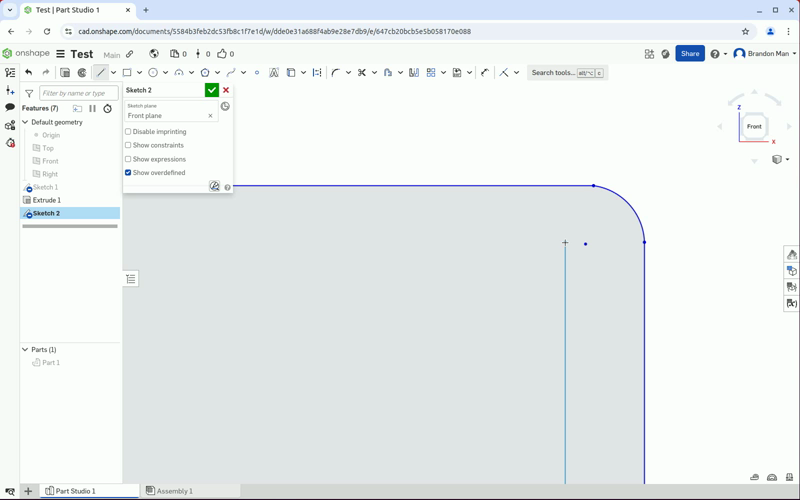
scroll(-6)
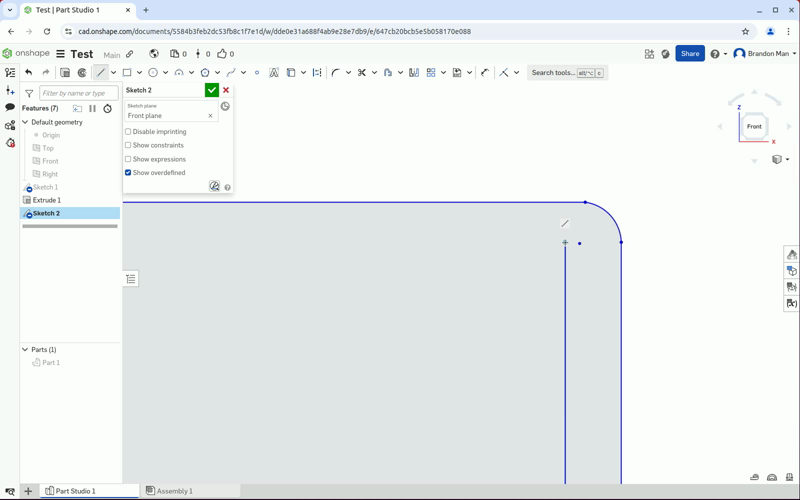
scroll(-6)
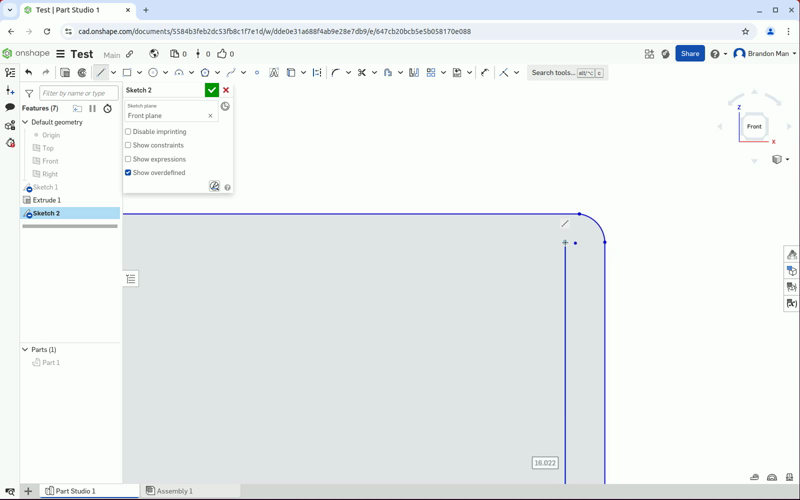
scroll(-6)
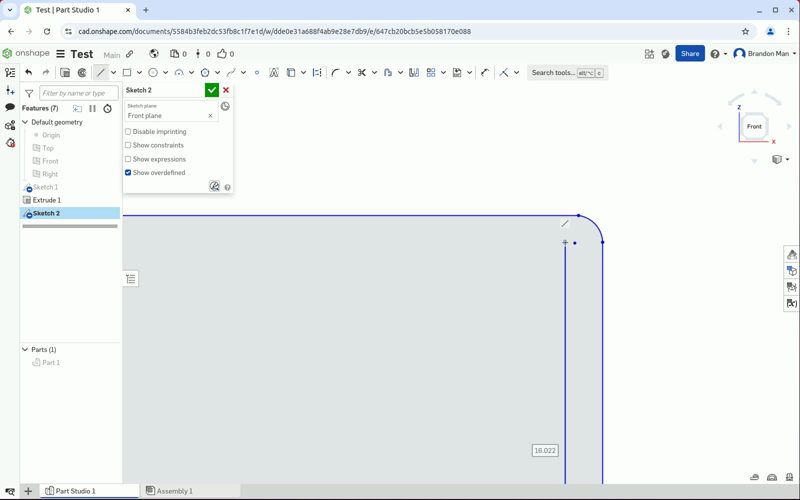
scroll(-6)
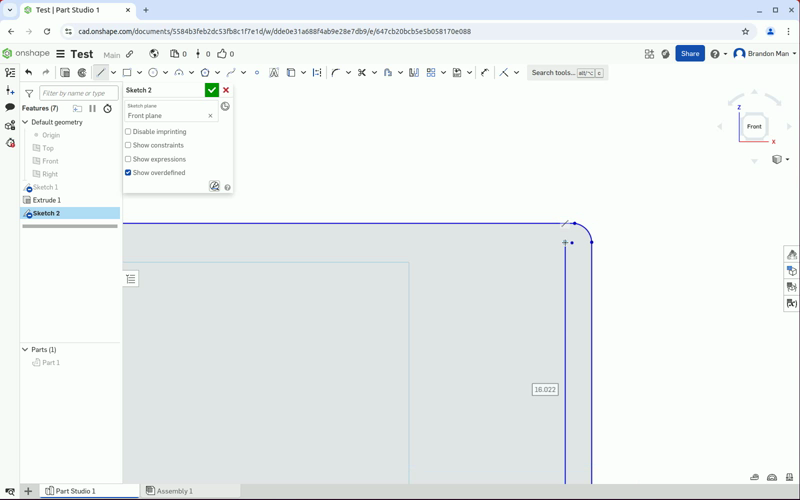
scroll(-6)
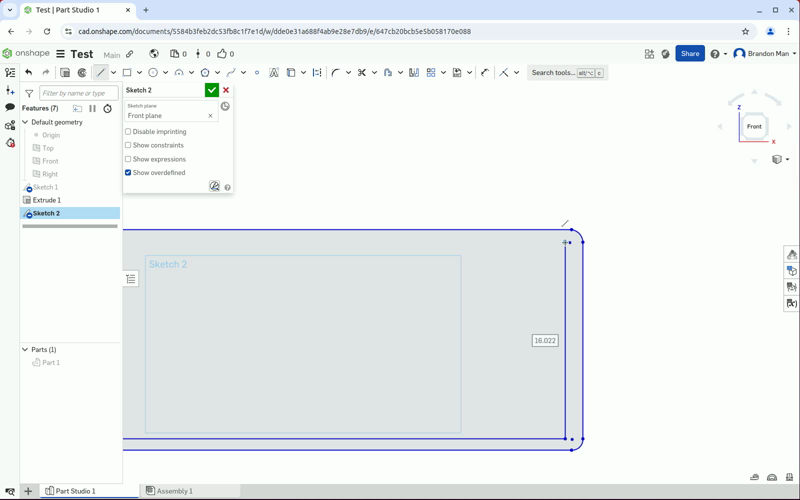
scroll(-6)
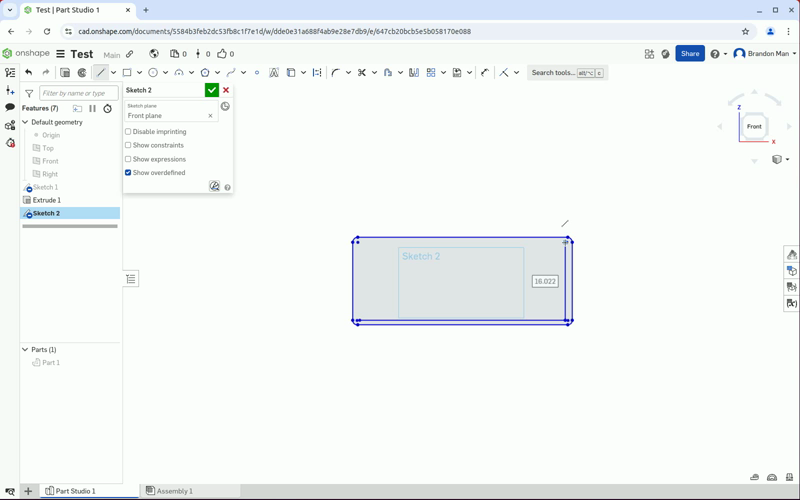
key_up(shift)
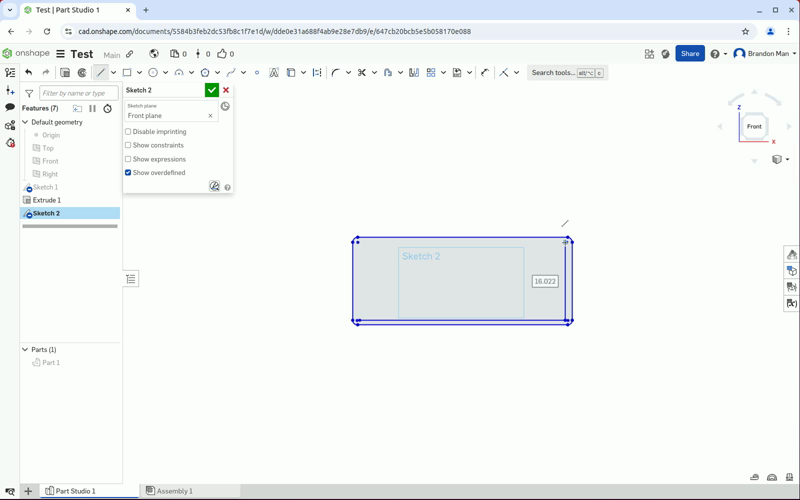
key_down(shift)
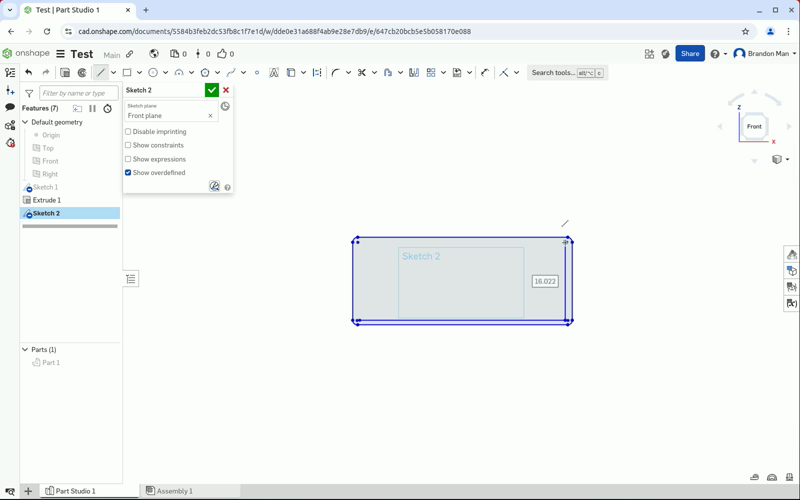
mouse_move(359, 242)
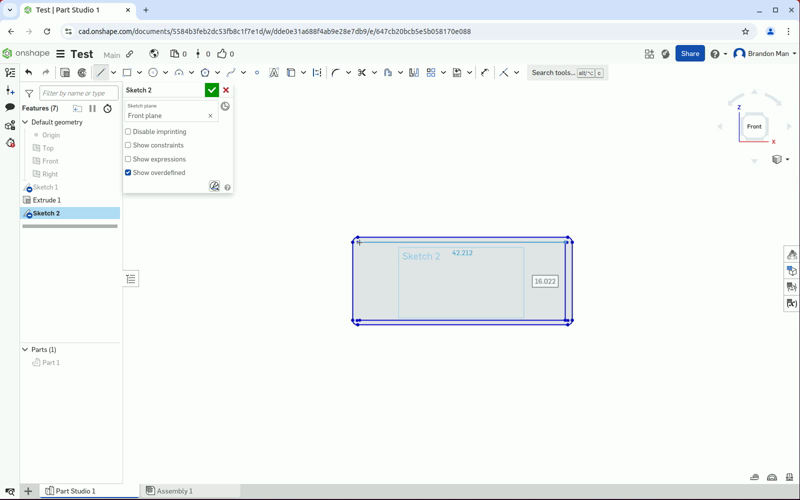
scroll(6)
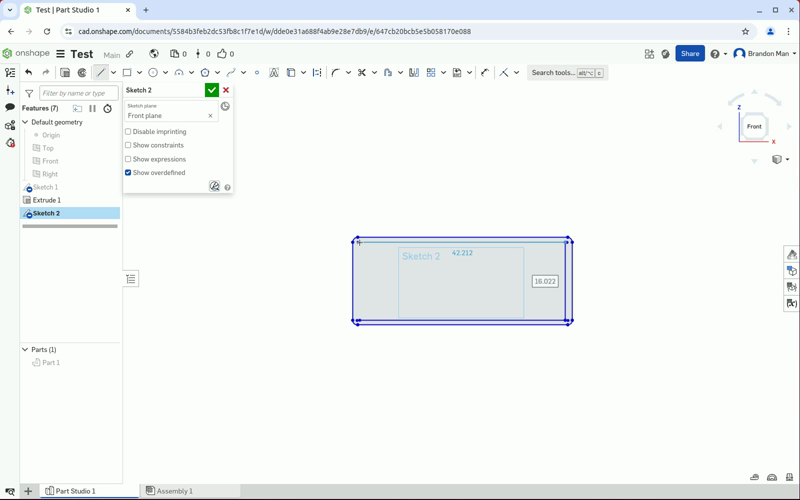
scroll(6)
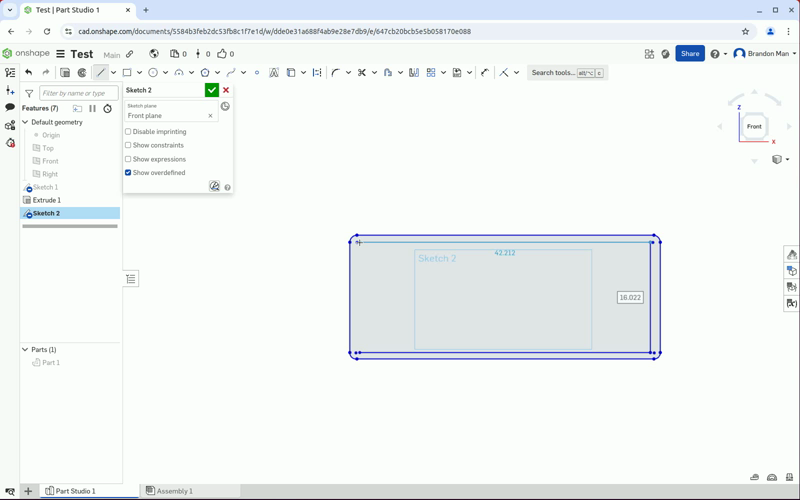
scroll(6)
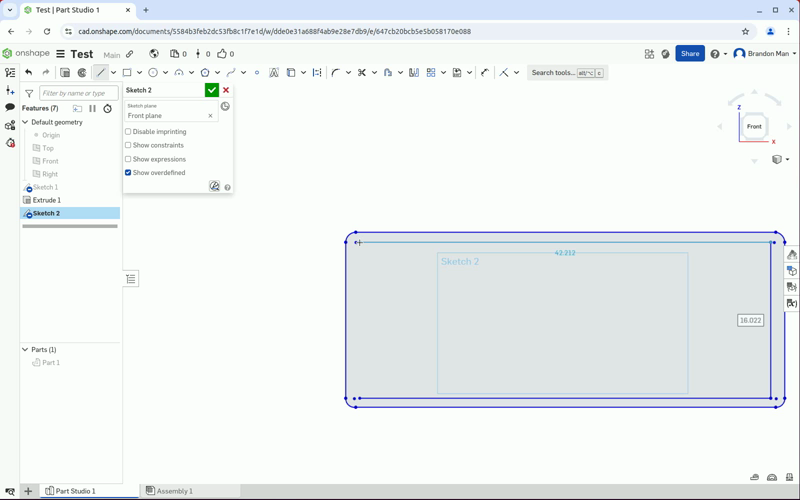
scroll(6)
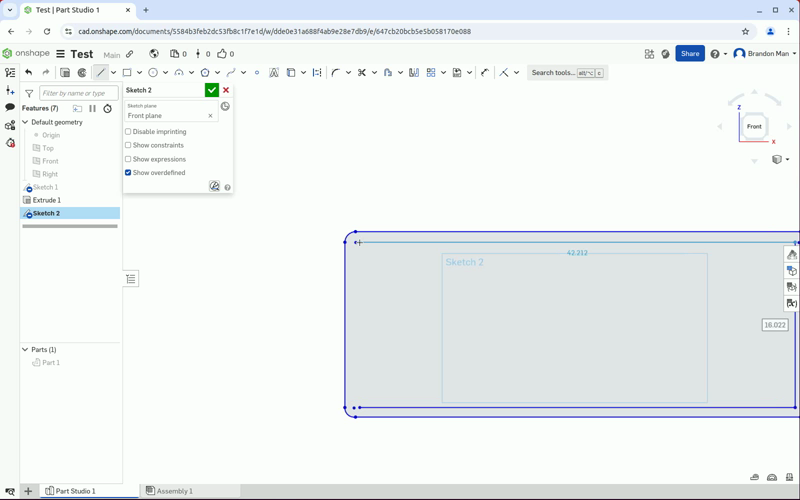
scroll(6)
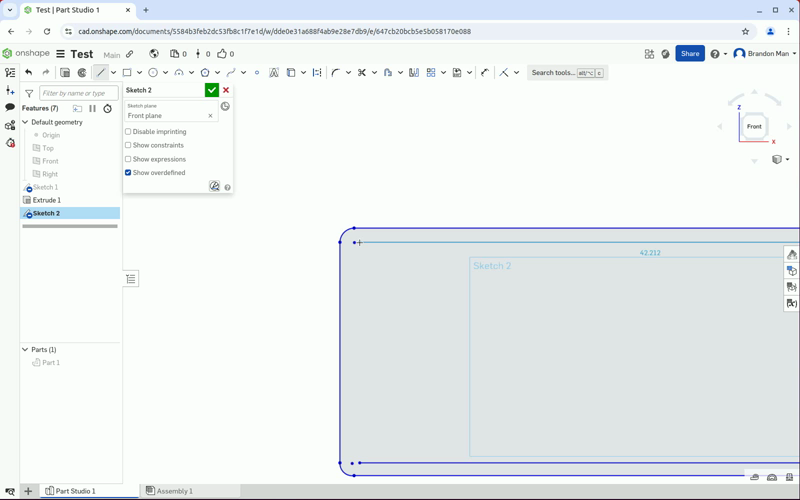
scroll(6)
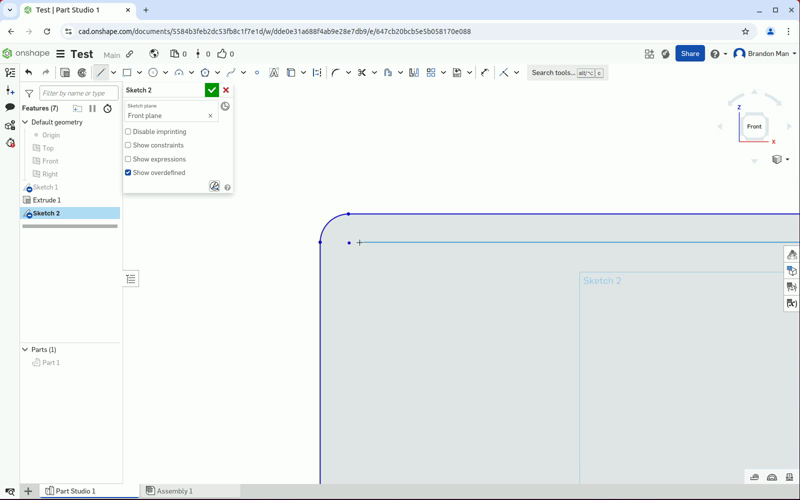
scroll(6)
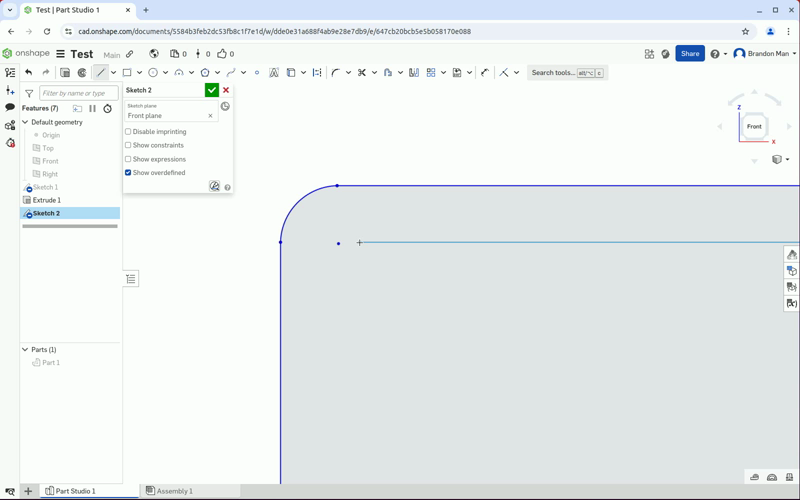
click(359, 242)
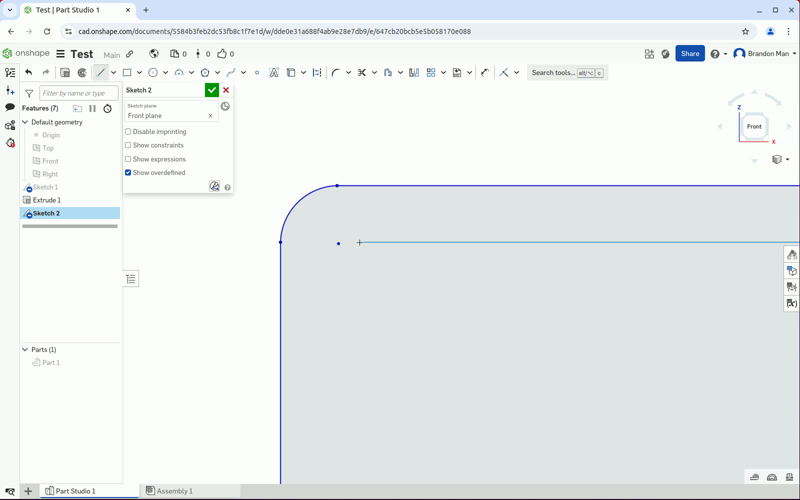
scroll(-6)
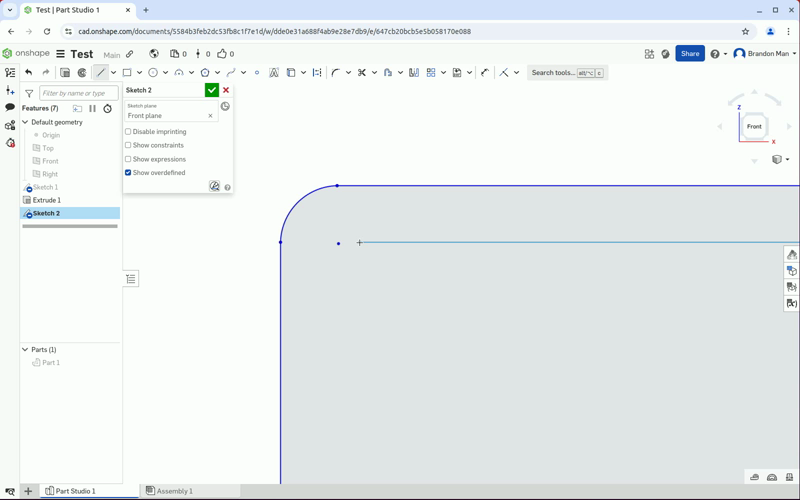
scroll(-6)
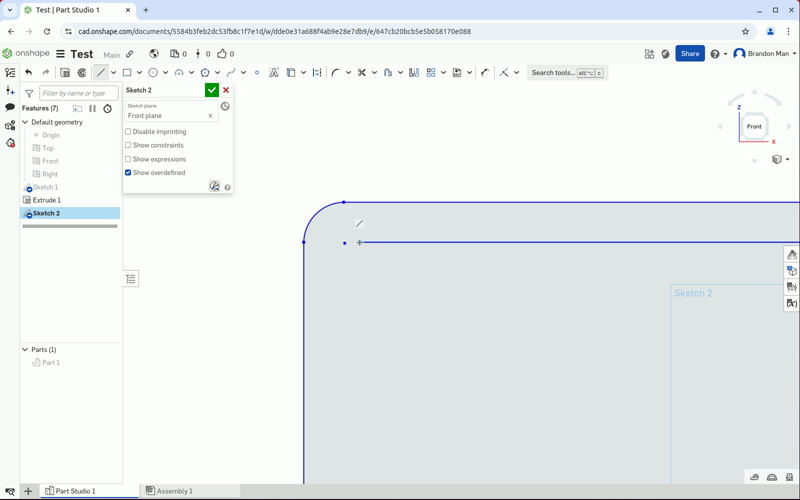
scroll(-6)
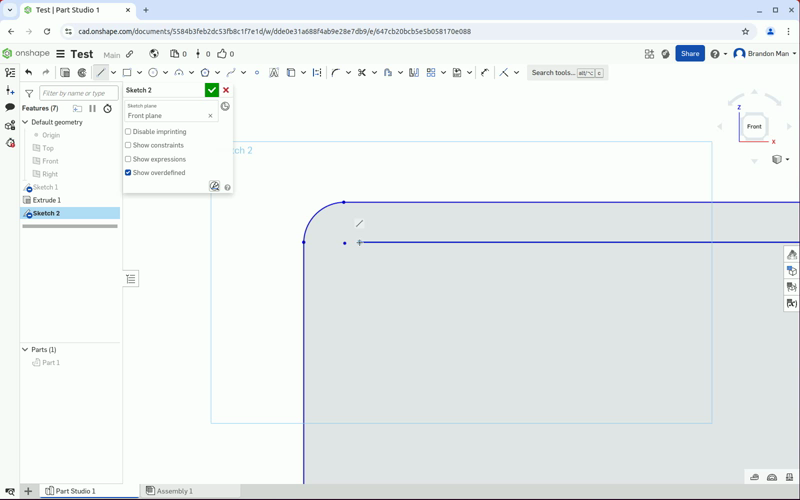
scroll(-6)
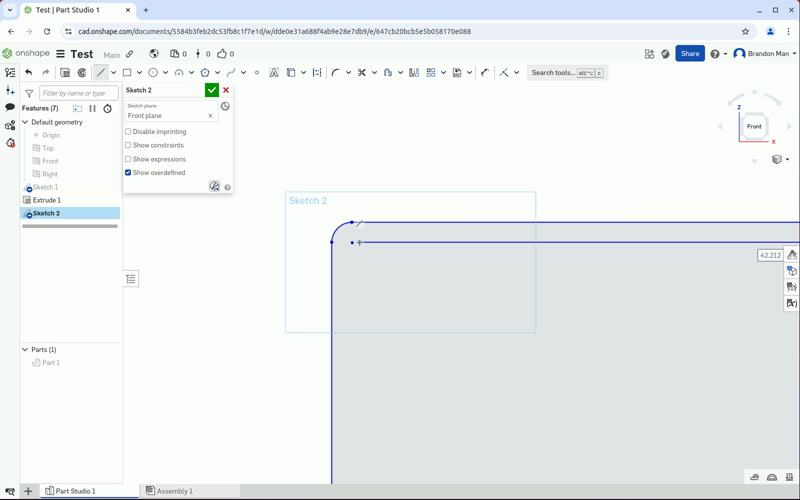
scroll(-6)
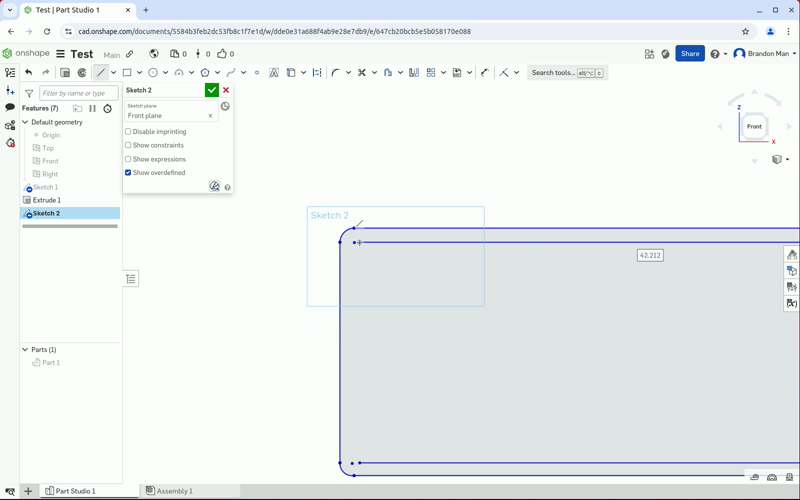
scroll(-6)
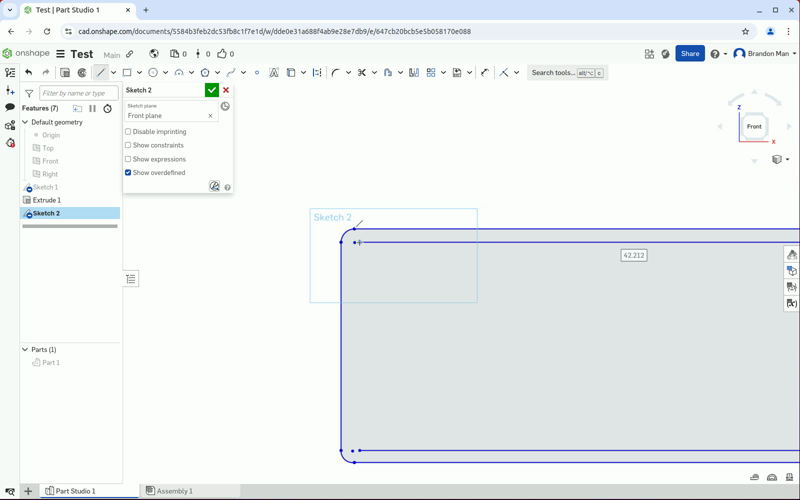
scroll(-6)
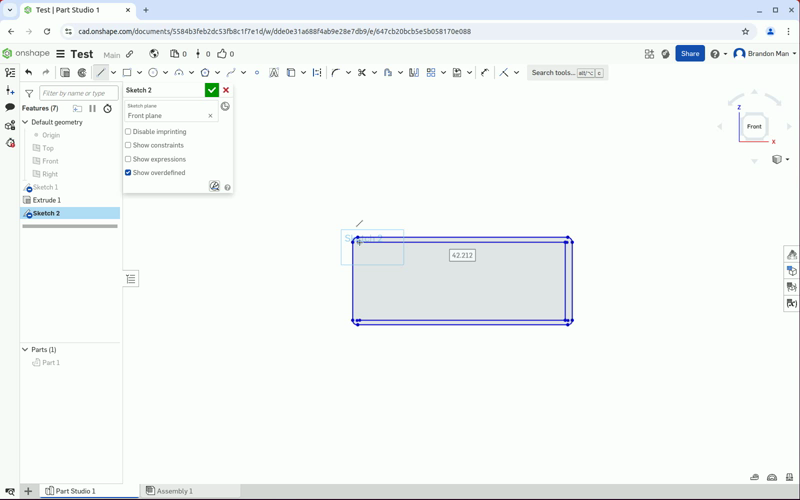
key_up(shift)
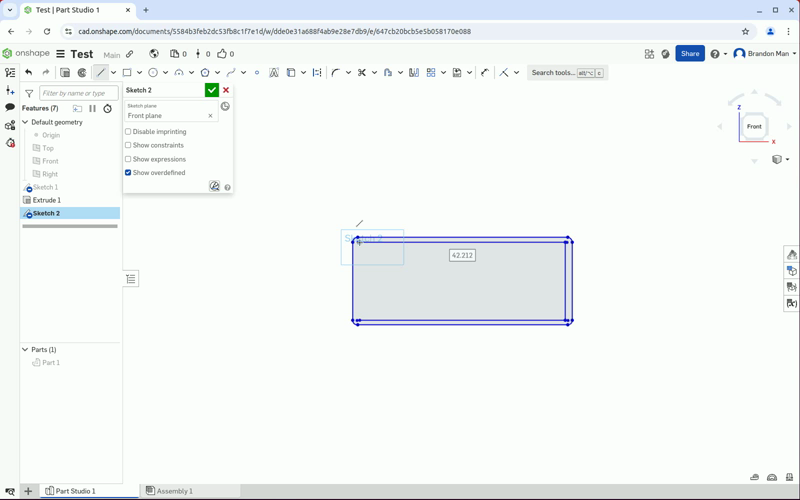
key_down(shift)
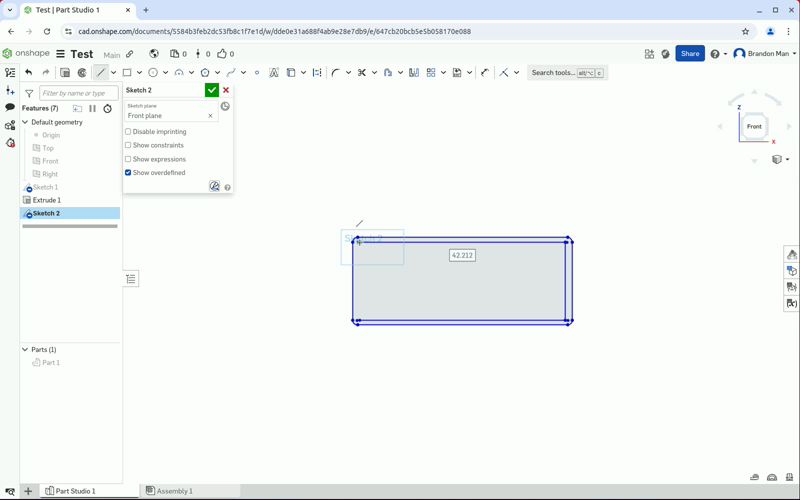
mouse_move(359, 320)
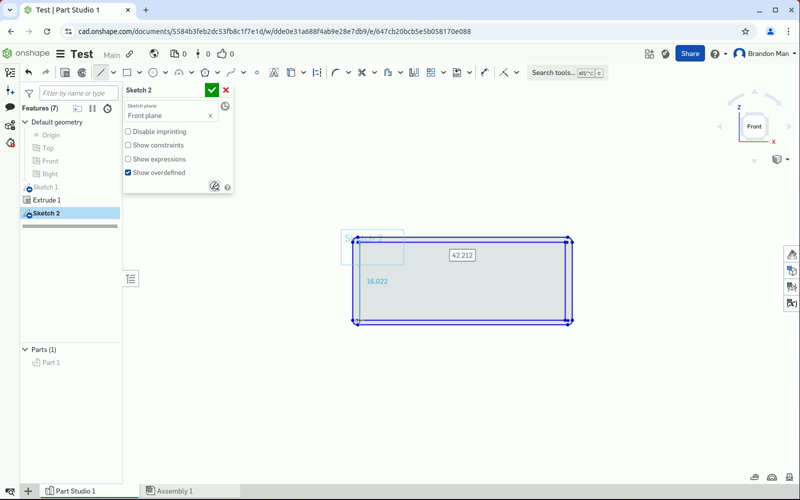
scroll(6)
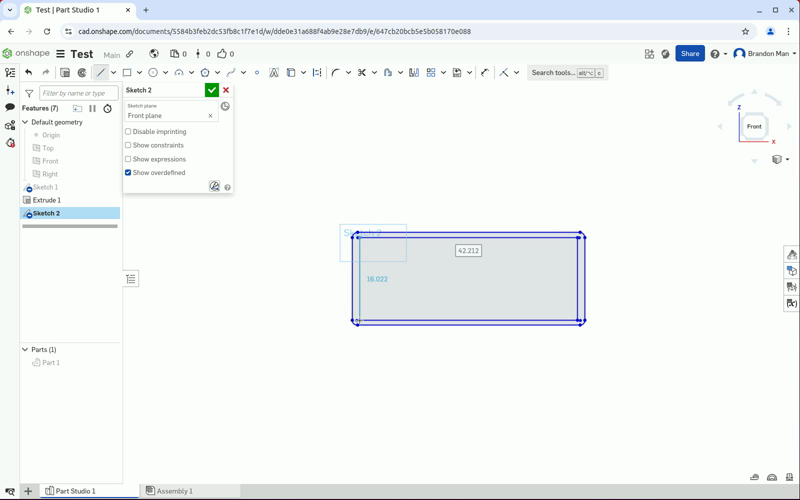
scroll(6)
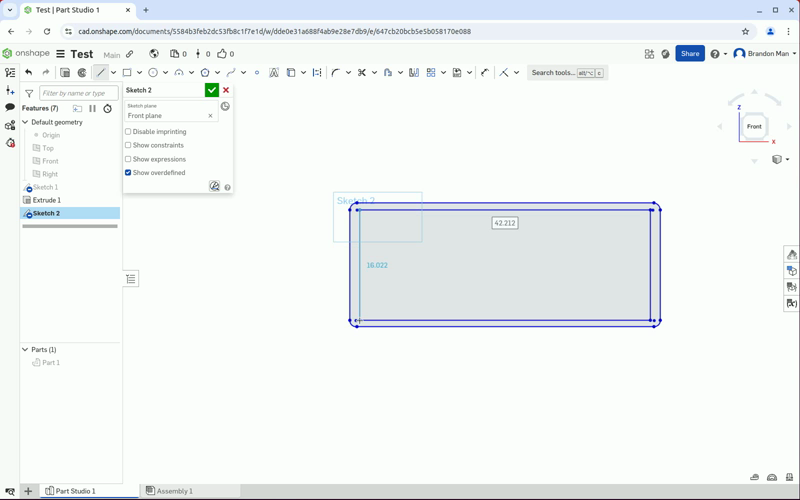
scroll(6)
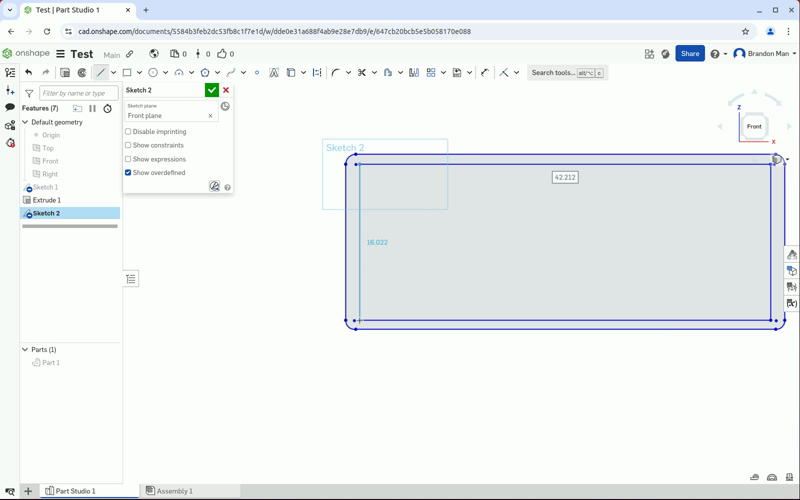
scroll(6)
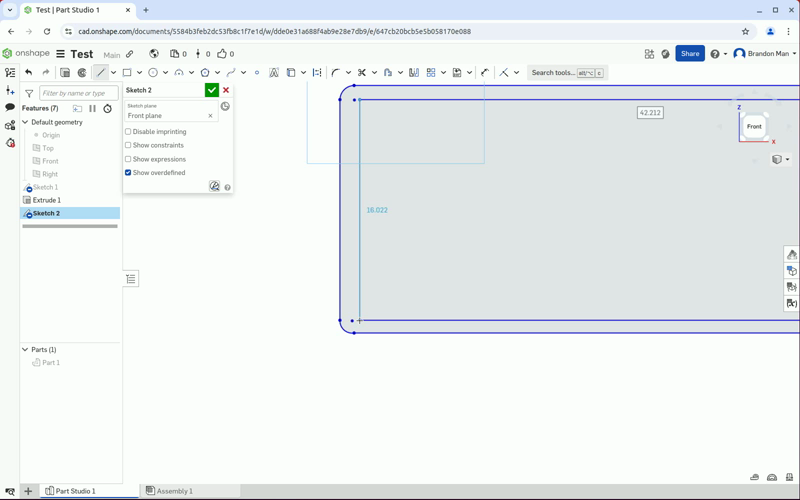
scroll(6)
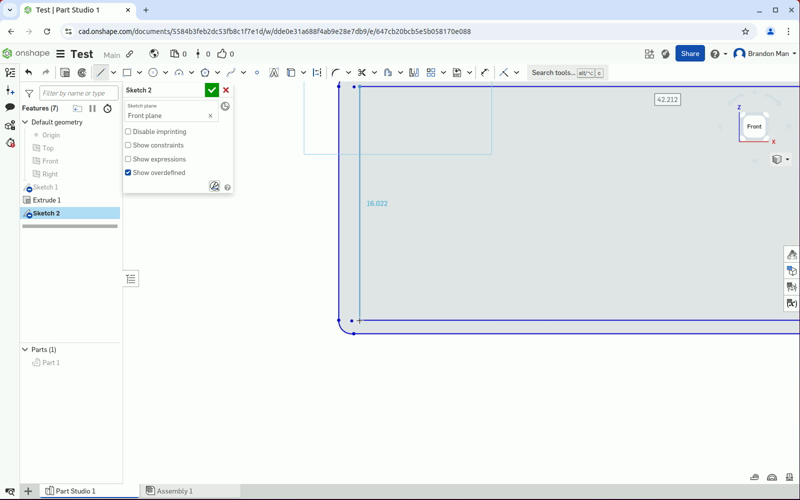
scroll(6)
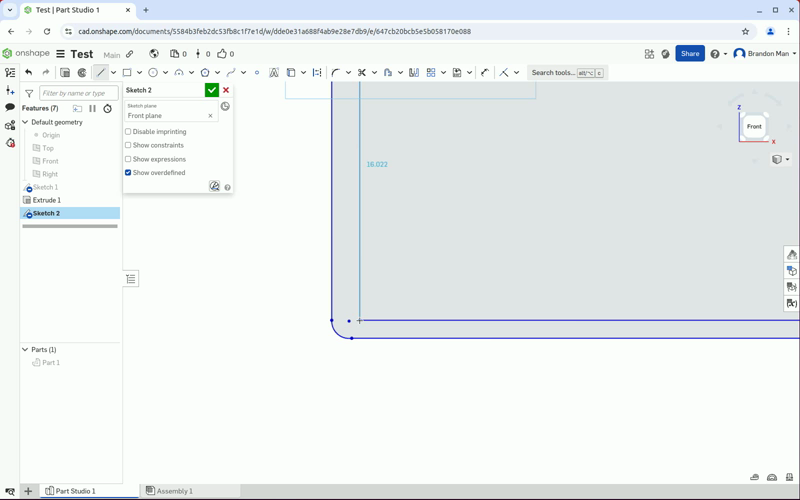
scroll(6)
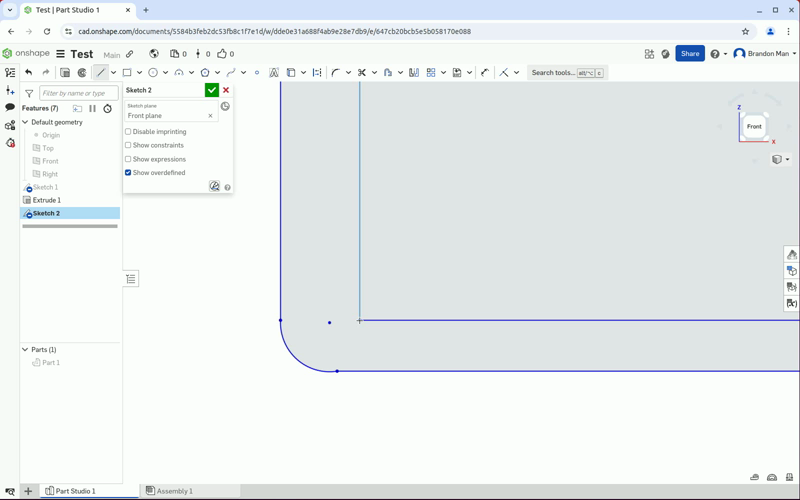
key_up(shift)
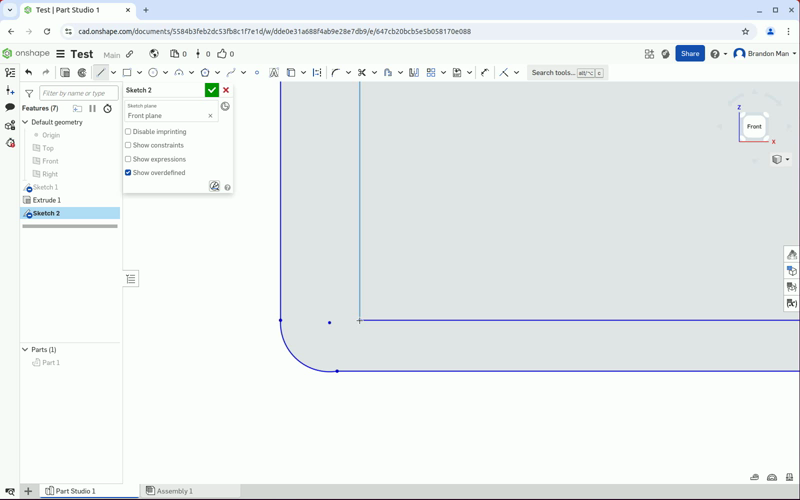
click(359, 320)
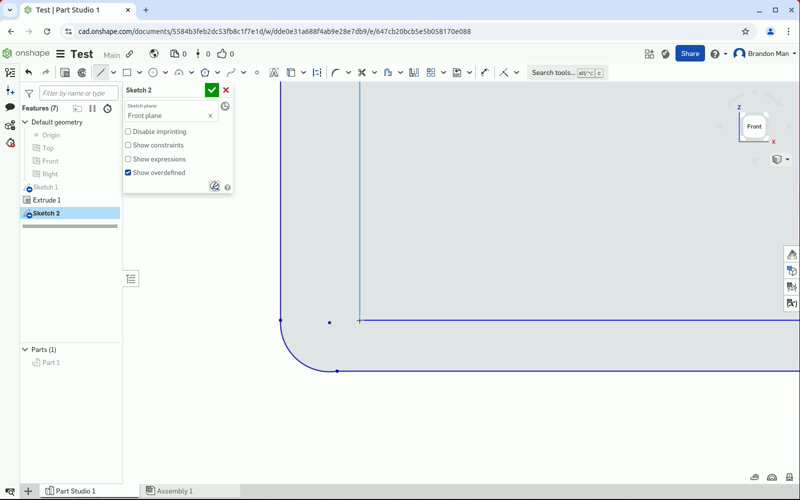
scroll(-6)
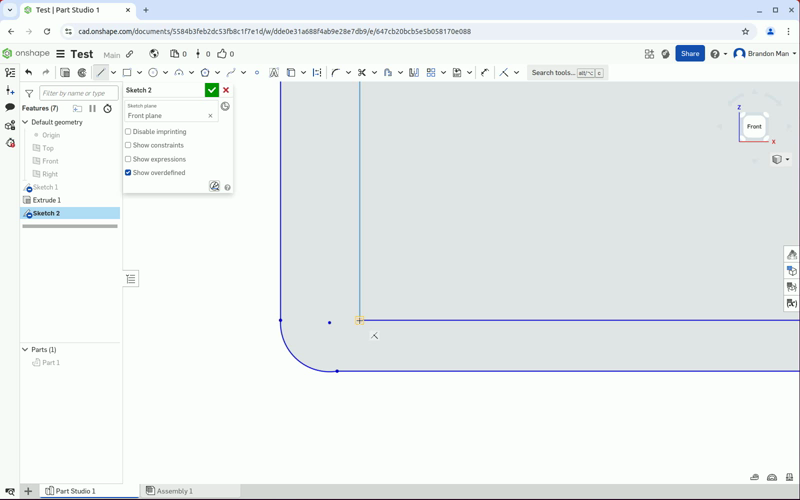
scroll(-6)
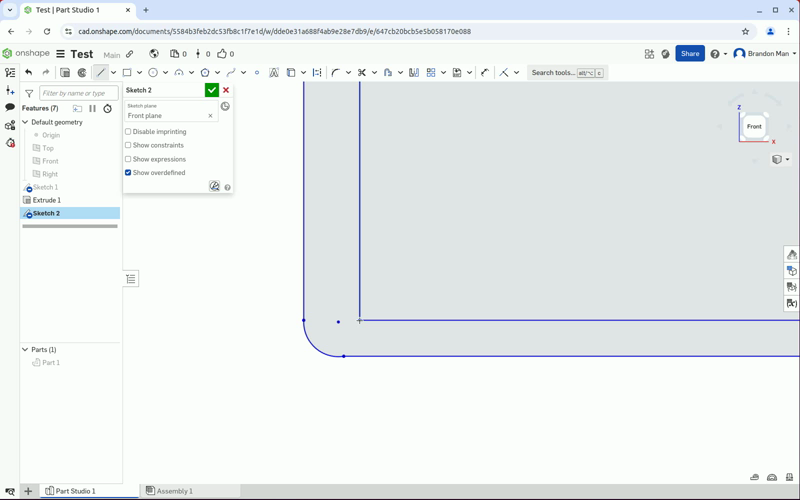
scroll(-6)
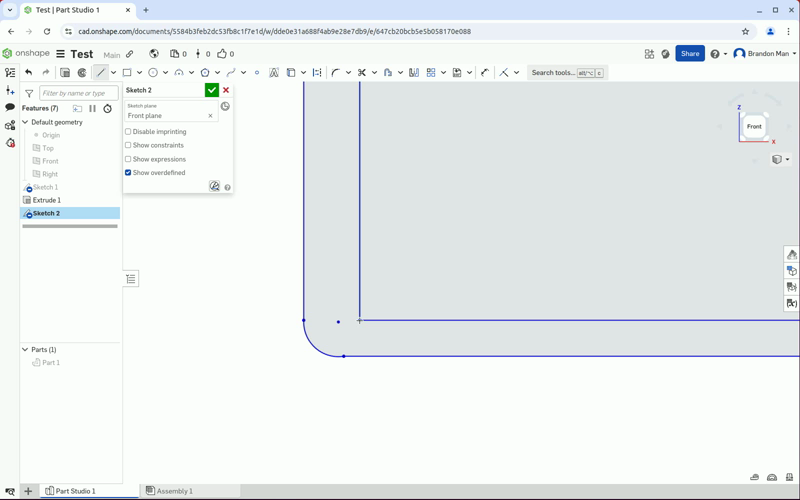
scroll(-6)
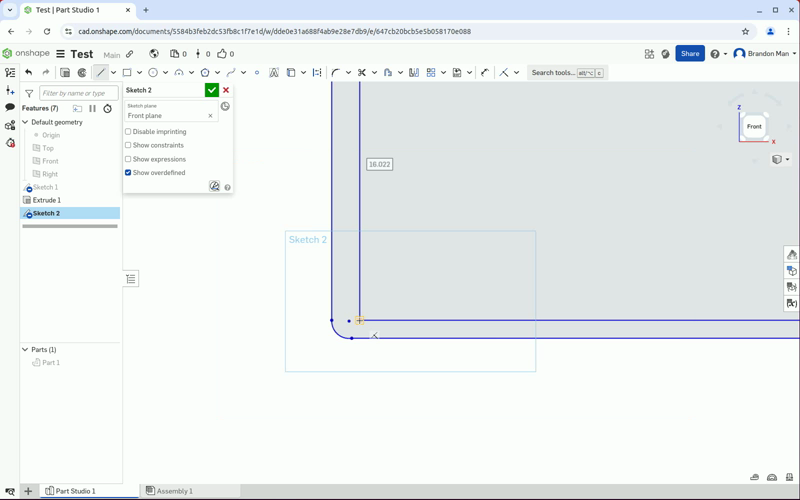
scroll(-6)
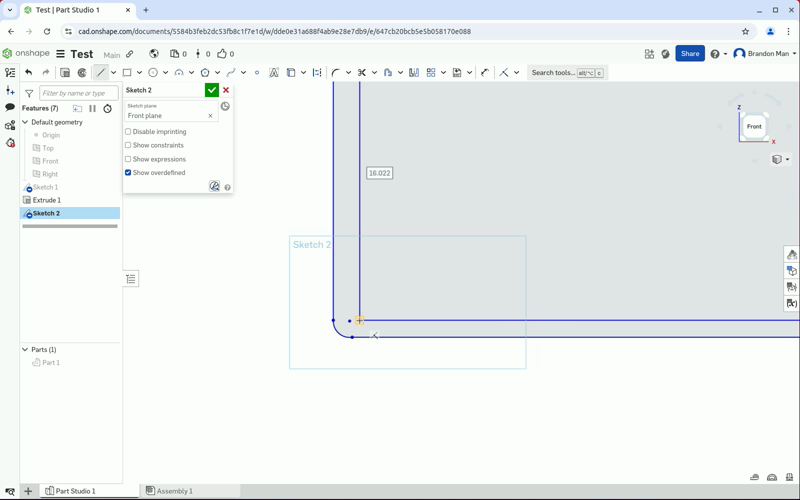
scroll(-6)
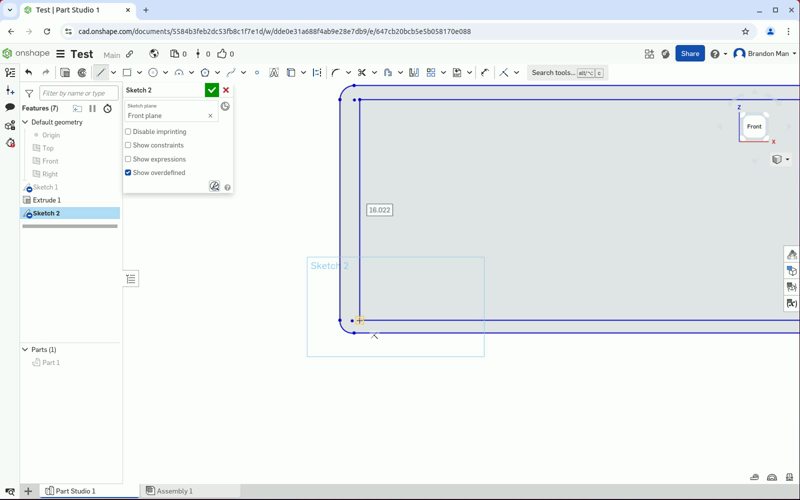
scroll(-6)
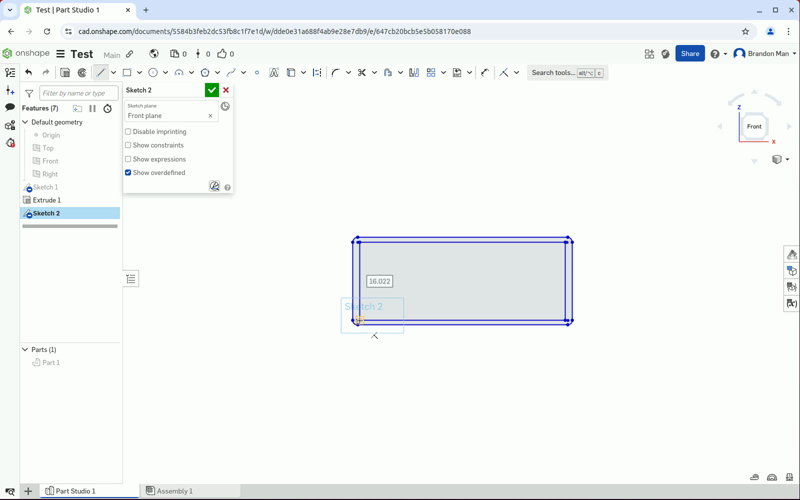
key(esc)
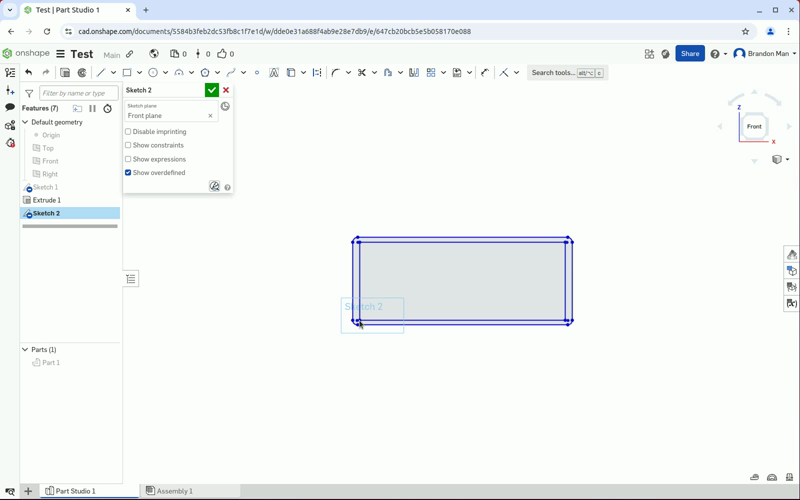
mouse_move(501, 239)
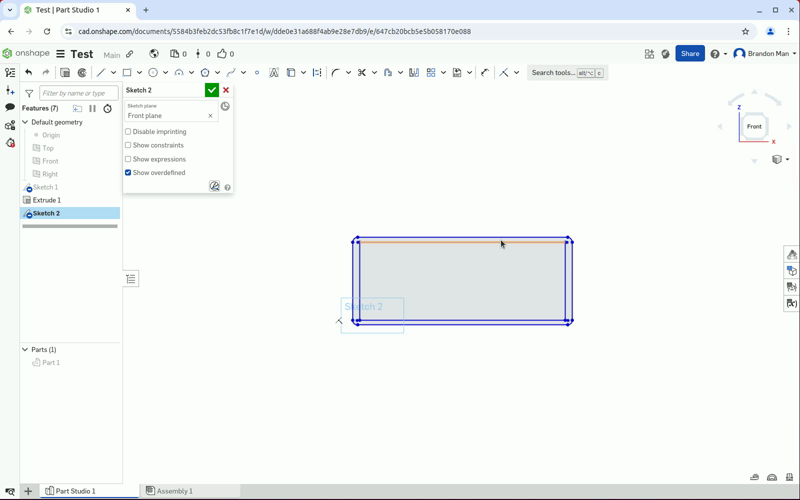
click(501, 239)
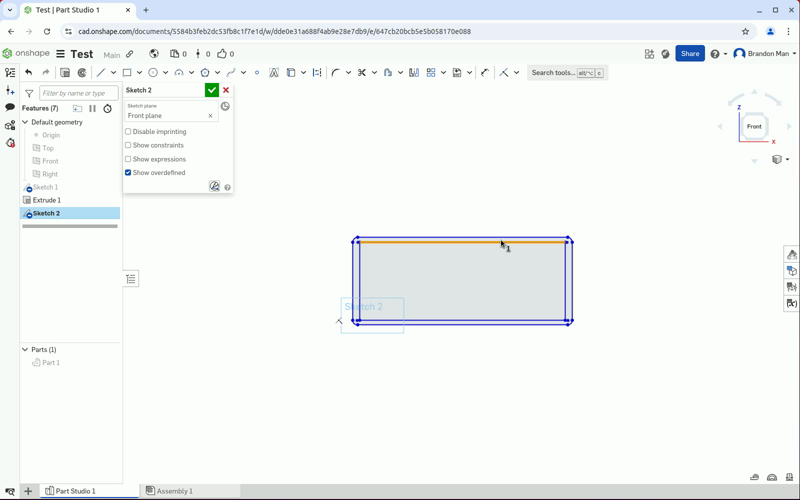
mouse_move(73, 352)
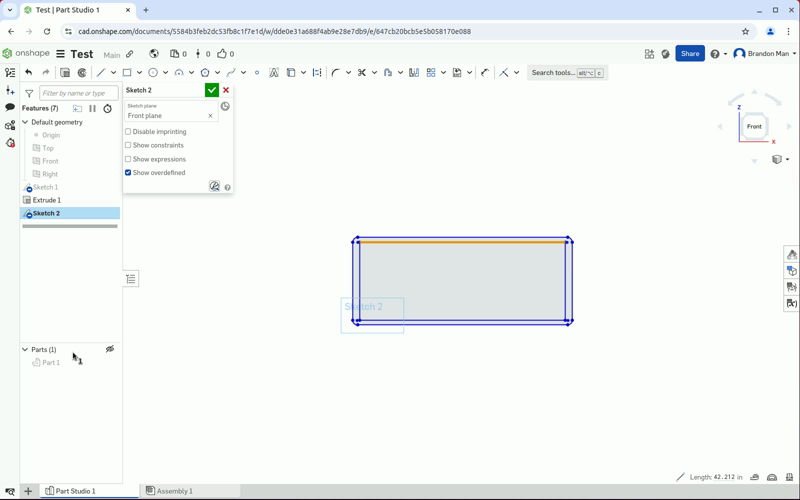
key(shift+y)
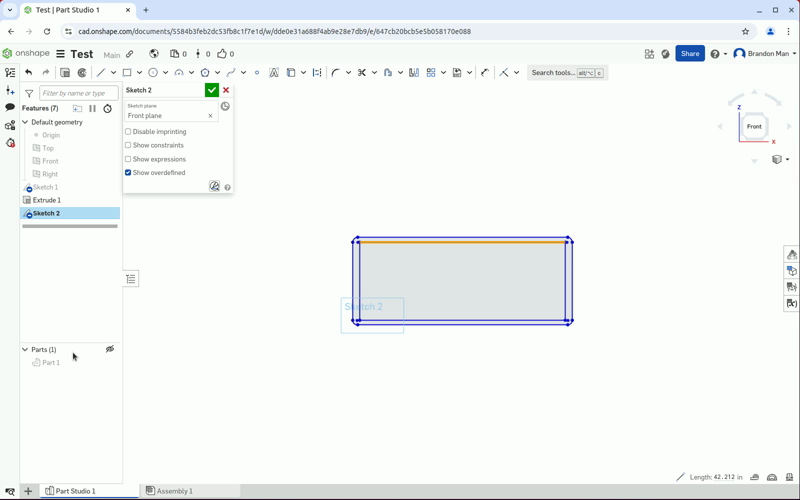
key(shift+e)
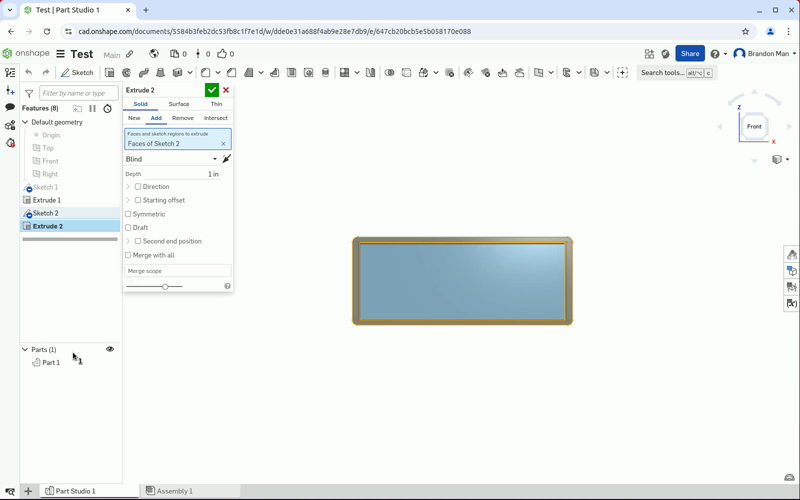
mouse_move(143, 106)
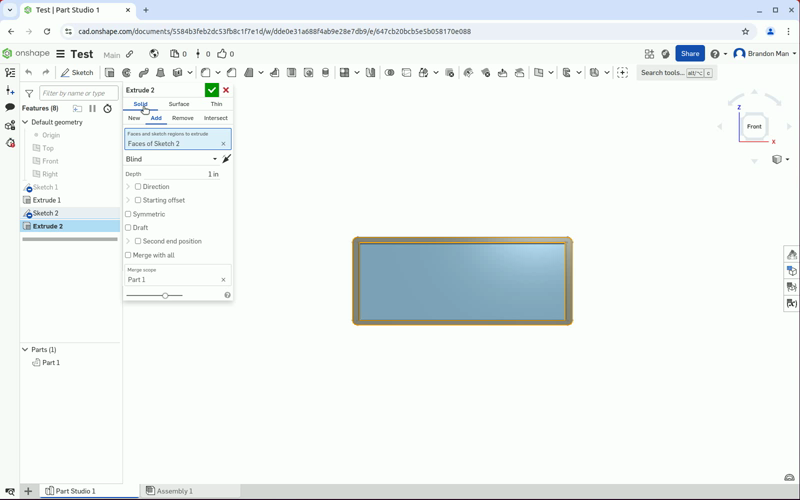
click(143, 106)
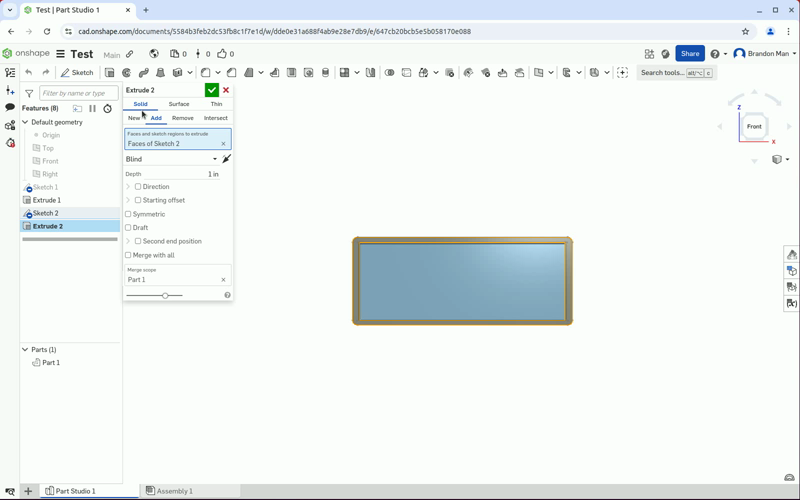
mouse_move(137, 120)
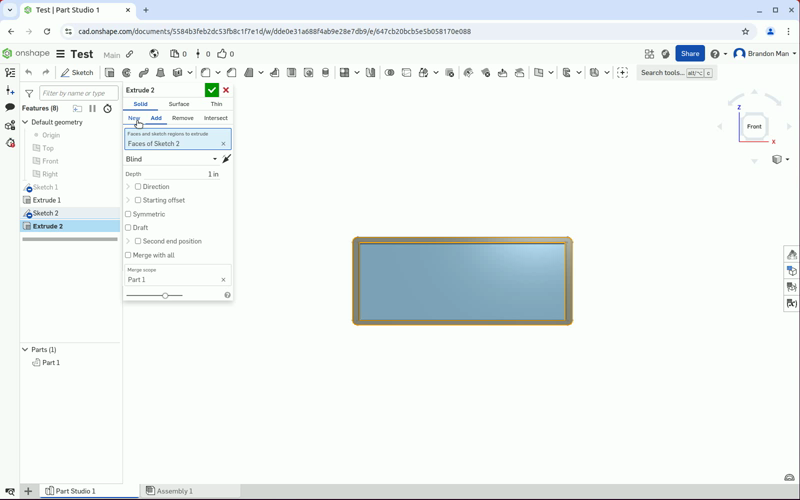
click(137, 120)
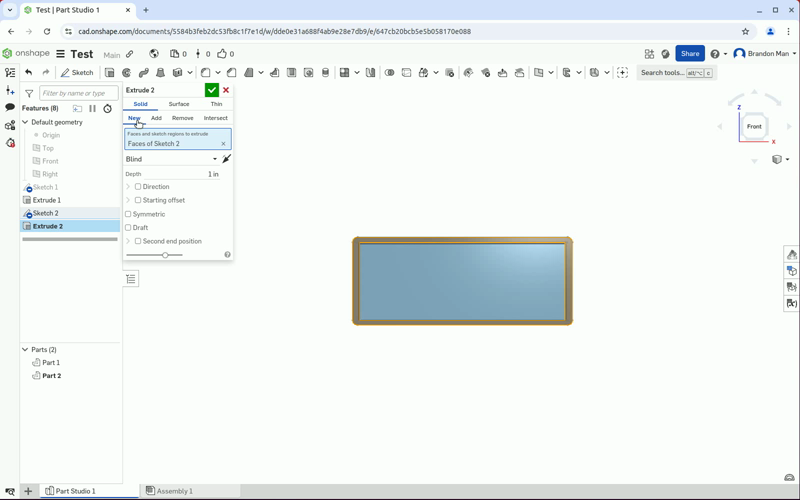
key(tab, 4)
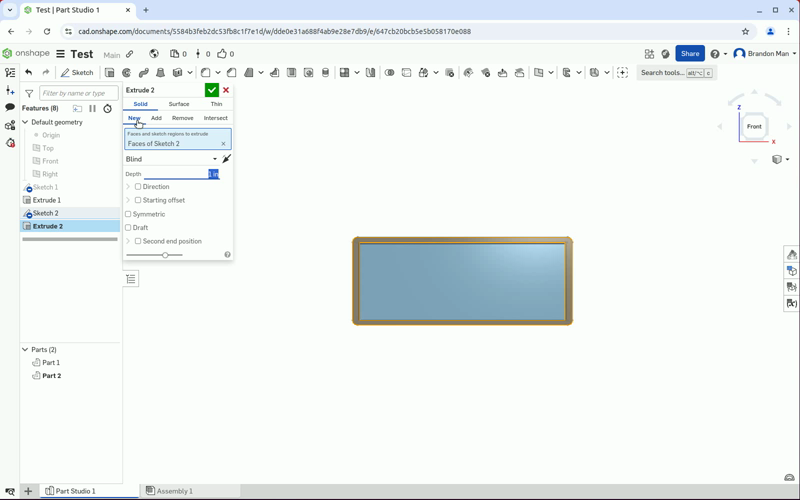
text(0.963)
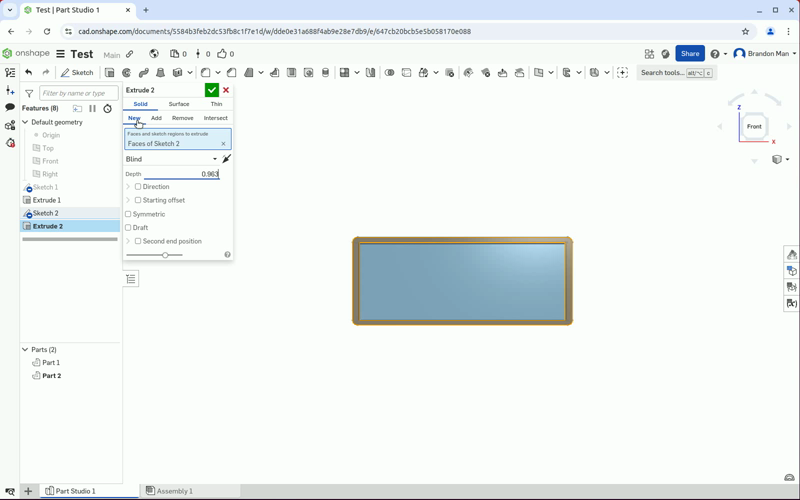
key(enter)
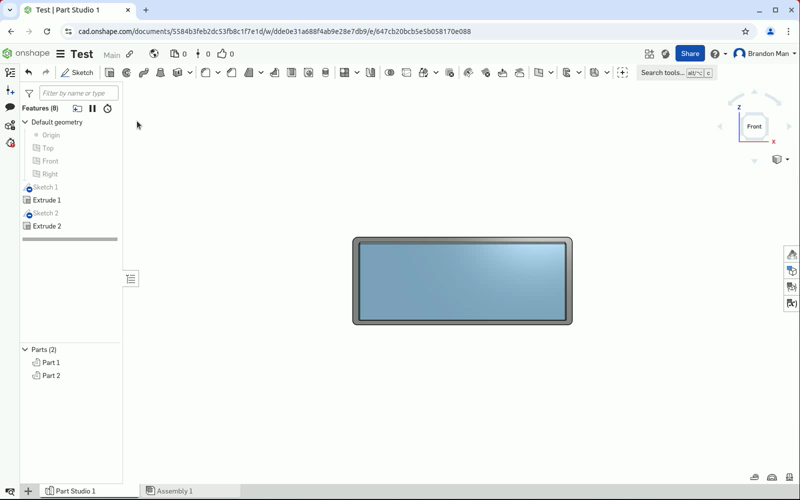
key(shift+h)
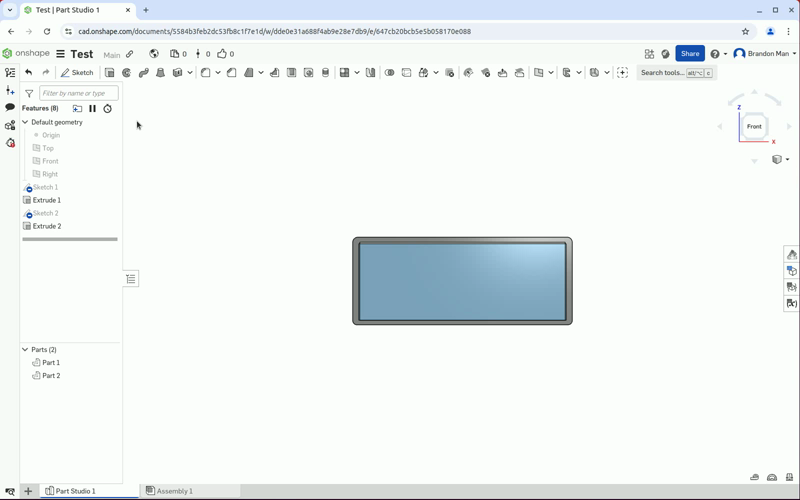
key(shift+h)
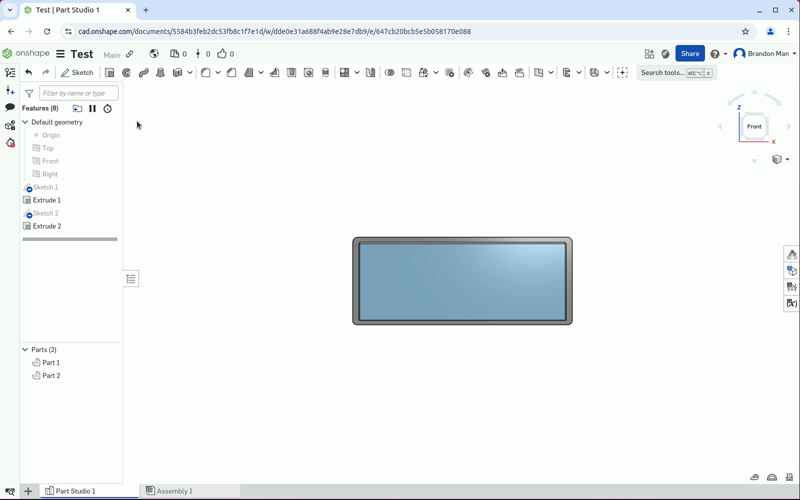
mouse_move(73, 189)
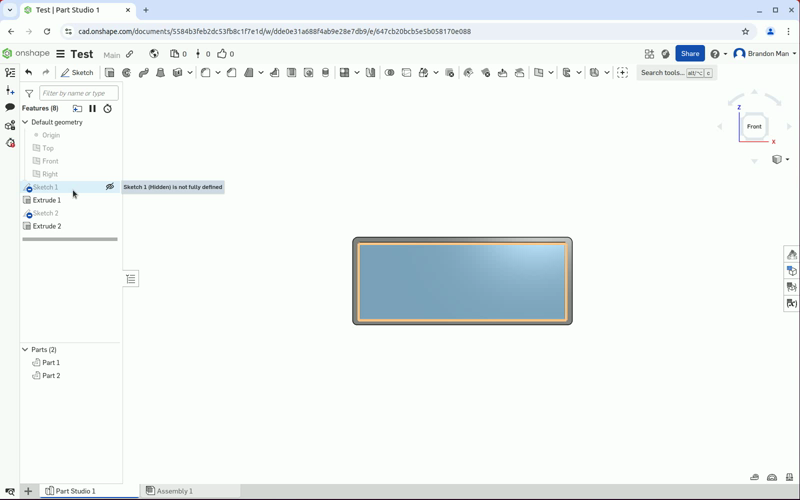
click(73, 189)
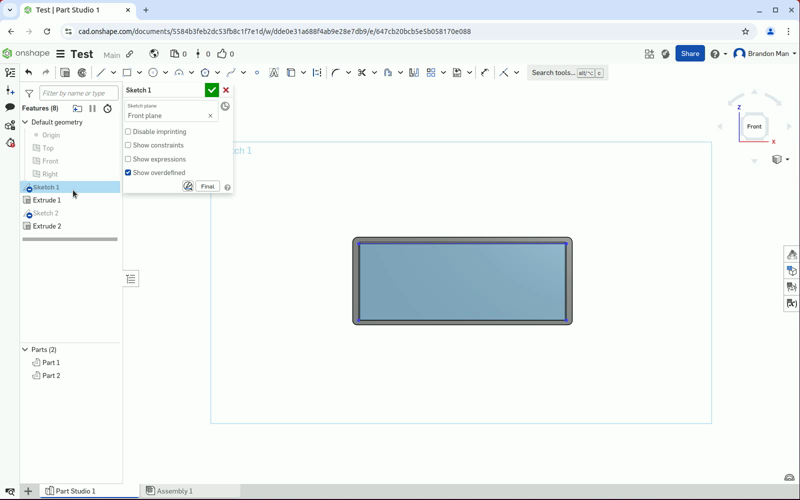
mouse_move(229, 92)
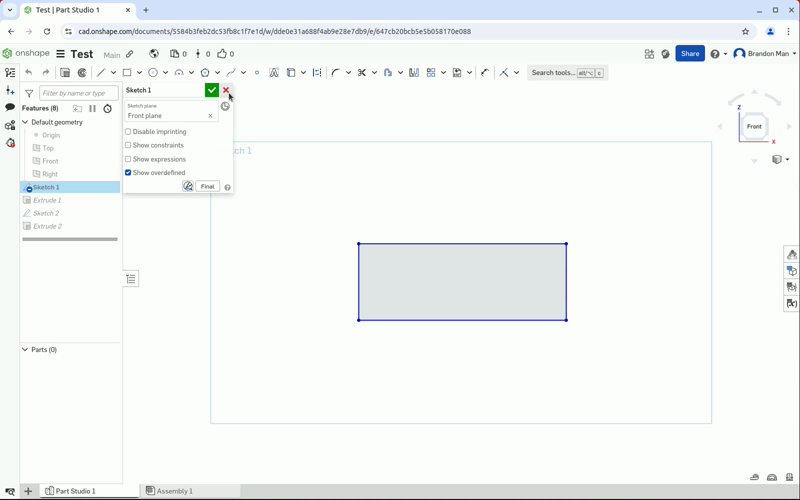
click(229, 92)
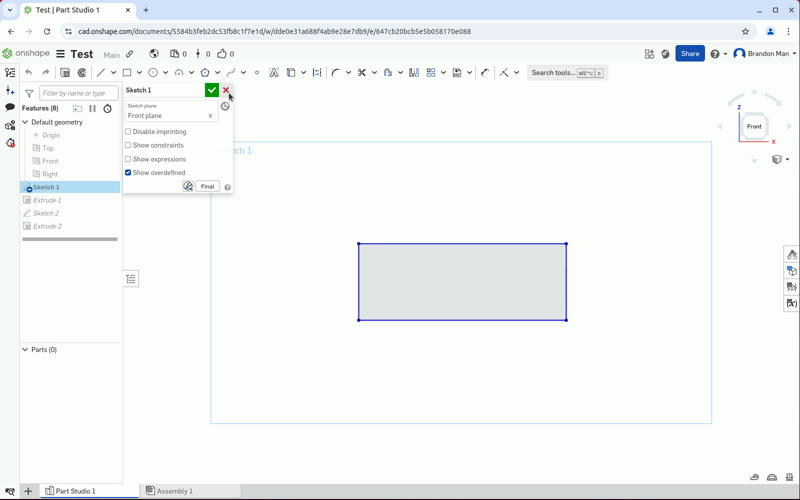
key(shift+s)
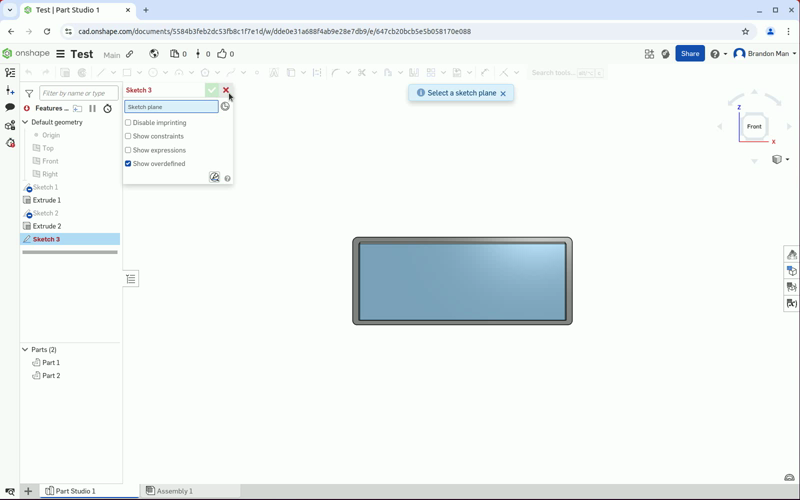
mouse_move(73, 163)
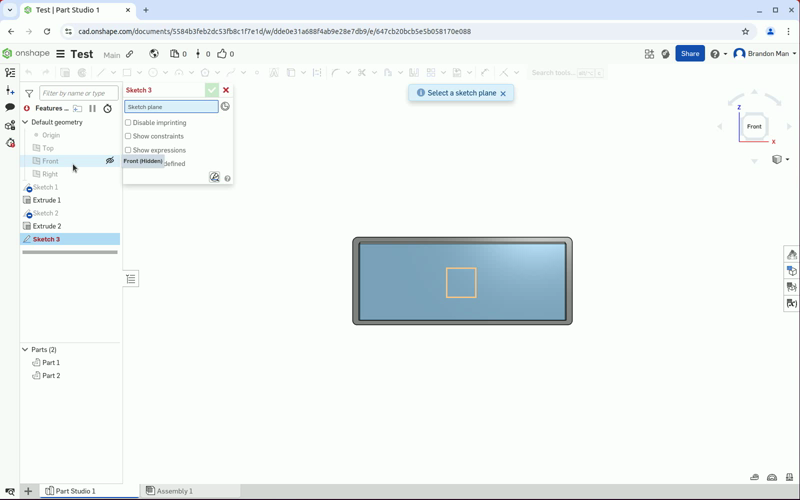
click(73, 163)
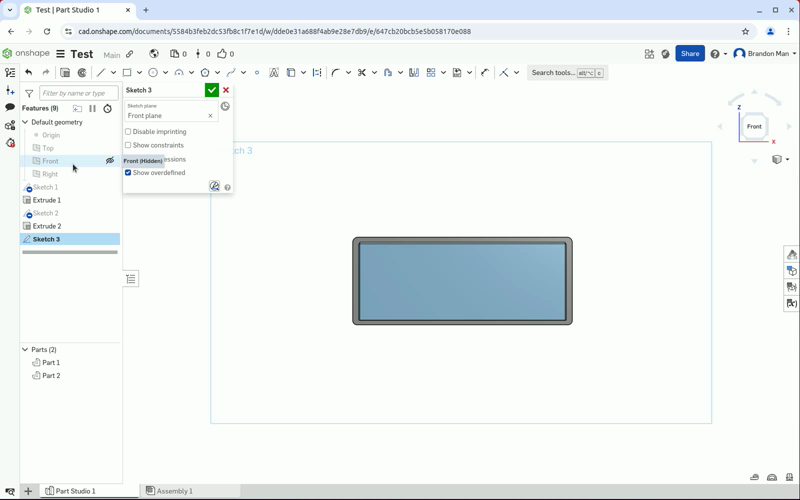
mouse_move(73, 352)
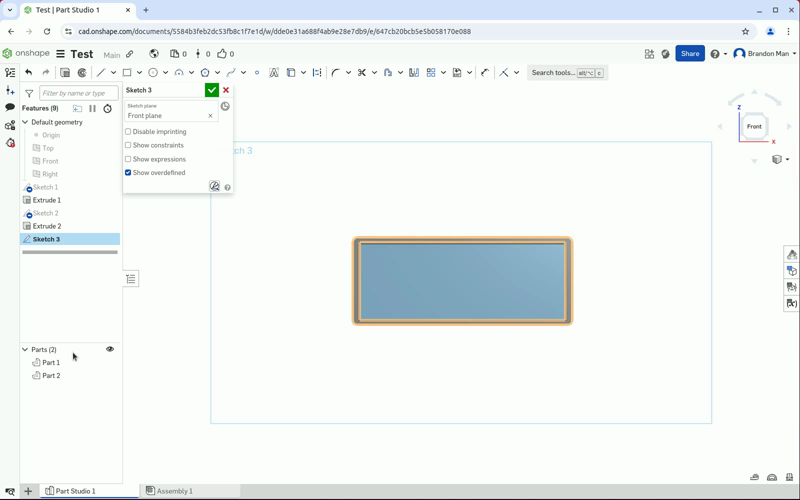
key(y)
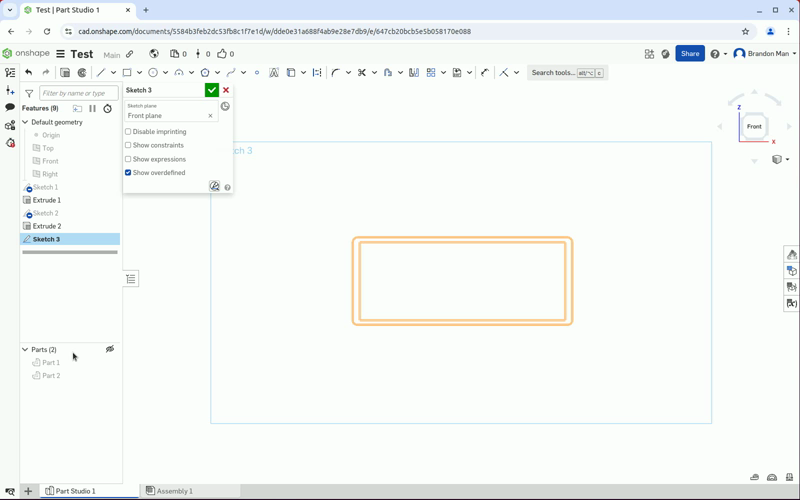
key(l)
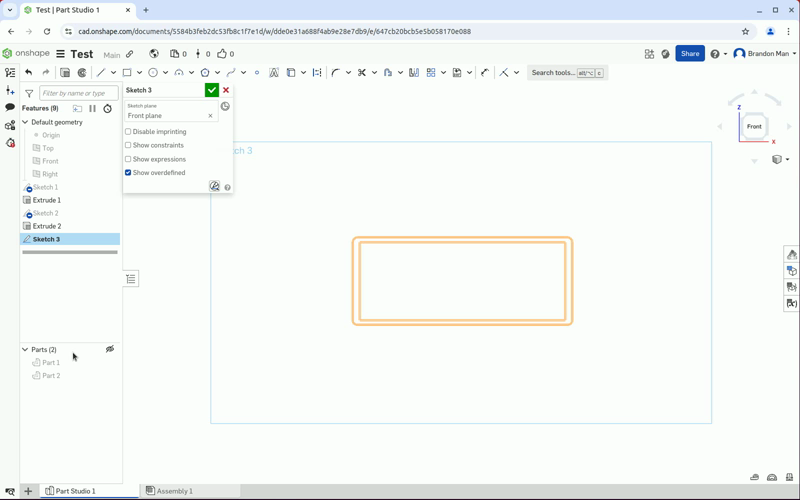
key_down(shift)
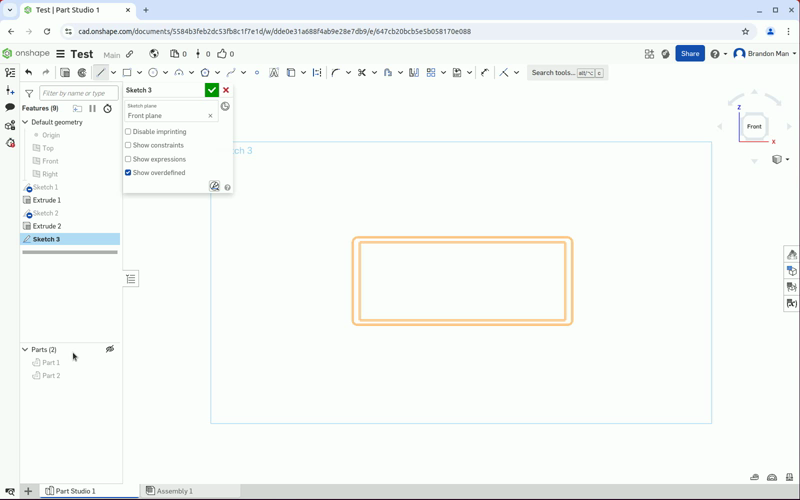
mouse_move(358, 320)
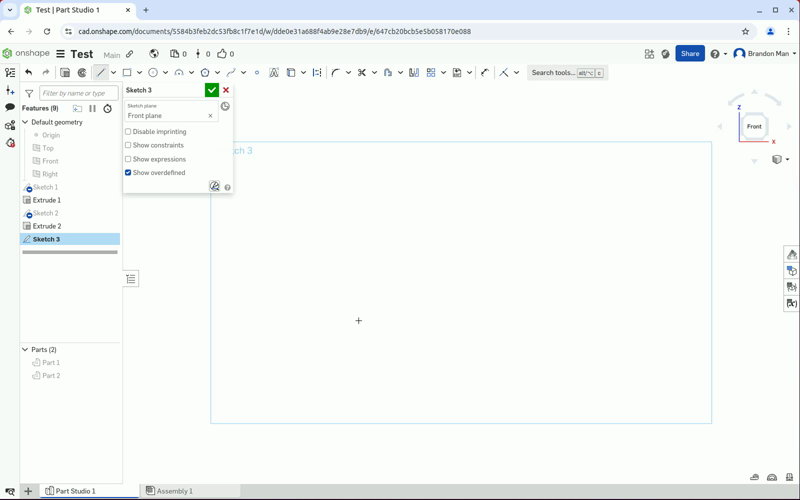
click(358, 320)
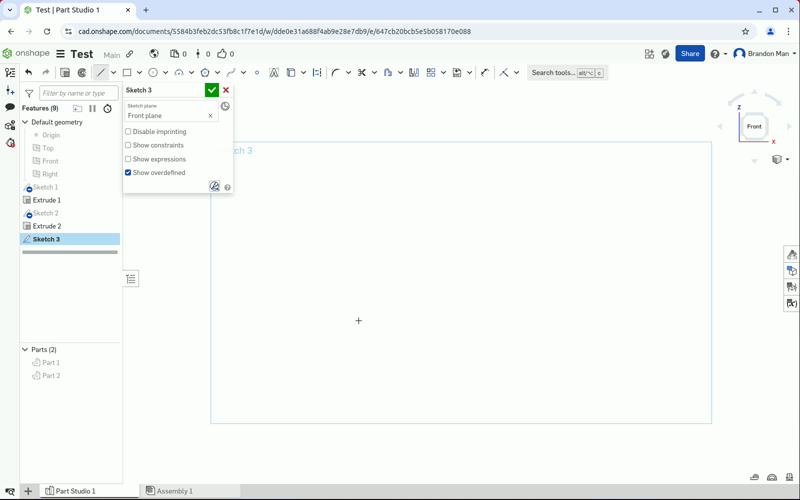
key_up(shift)
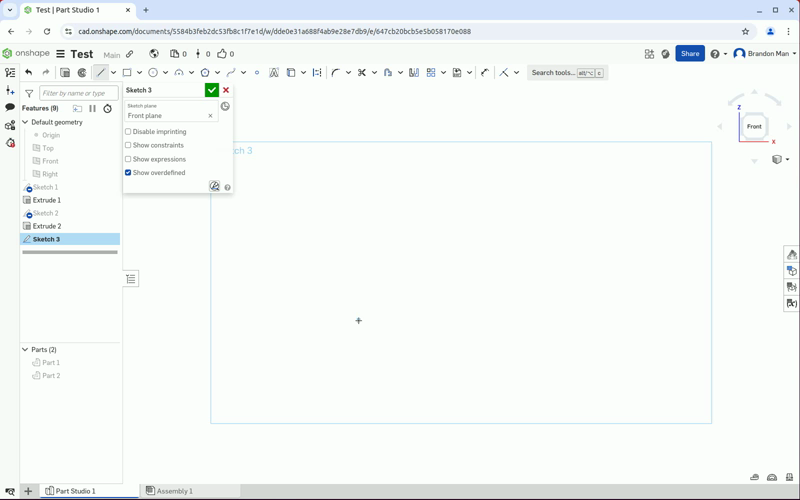
key_down(shift)
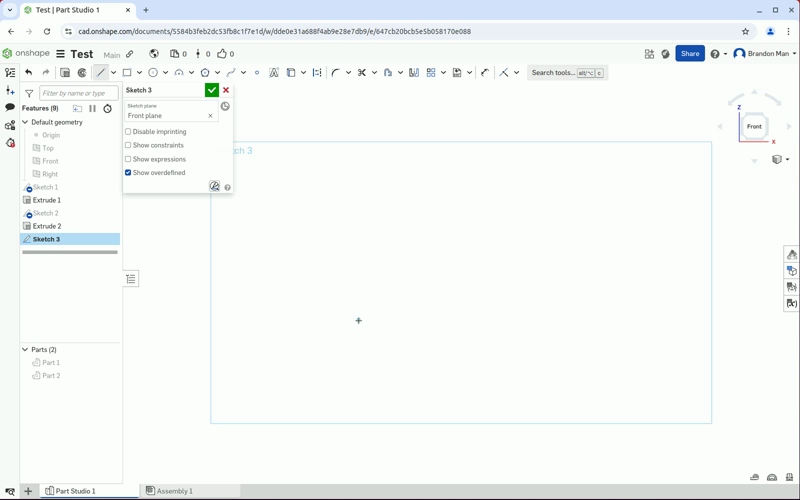
mouse_move(566, 320)
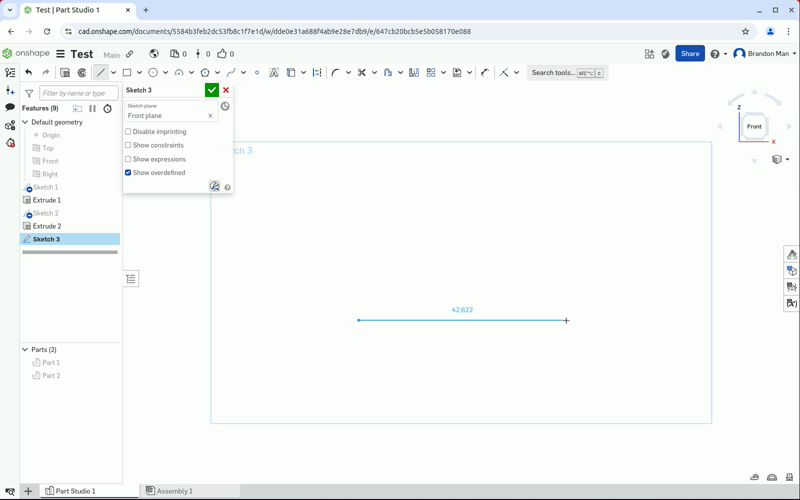
click(566, 320)
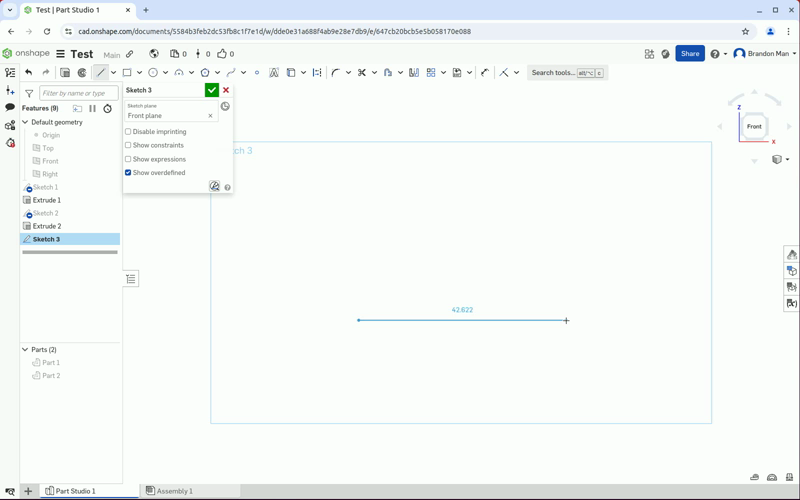
key_up(shift)
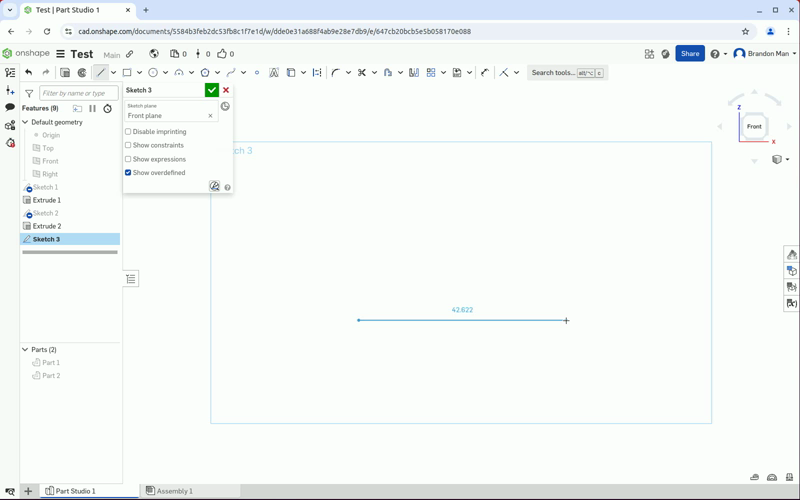
key_down(shift)
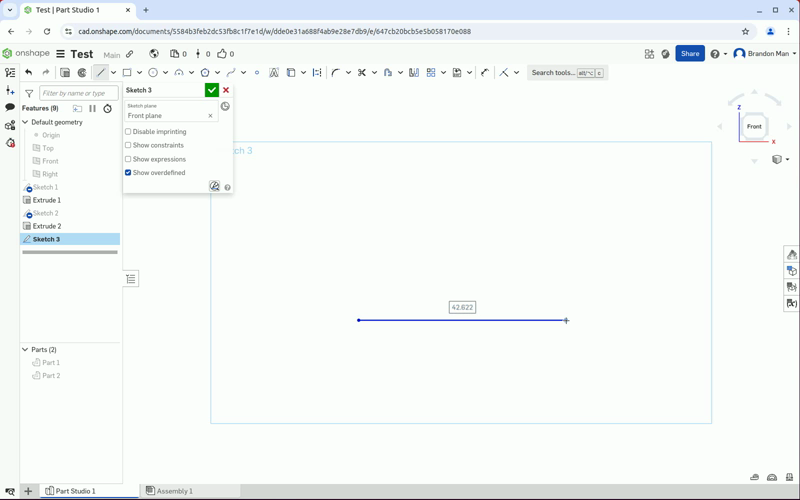
mouse_move(566, 243)
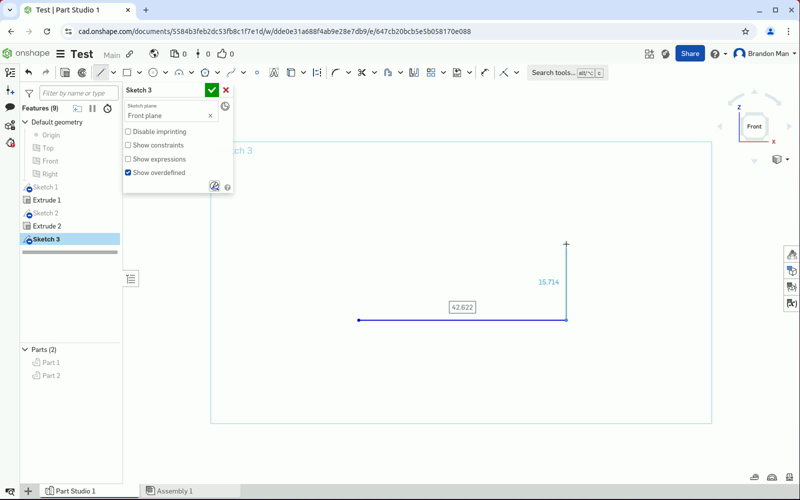
click(566, 243)
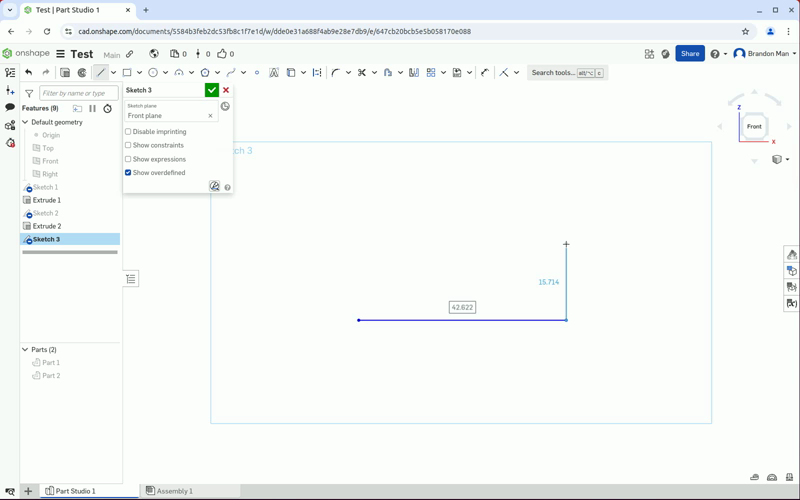
key_up(shift)
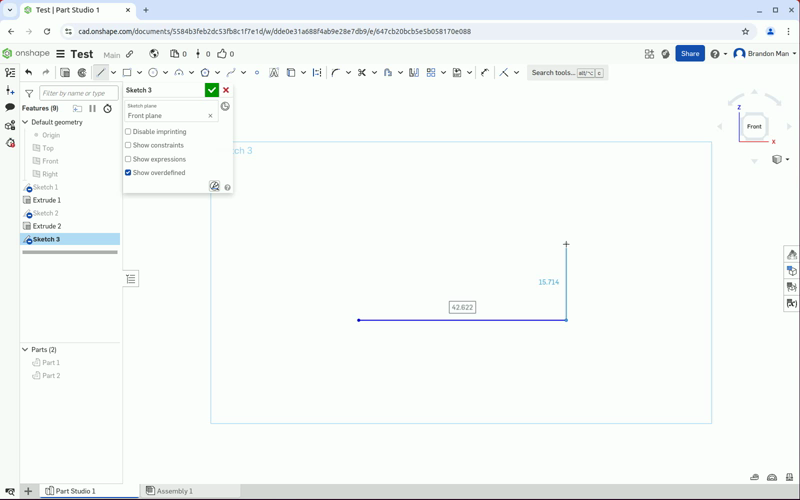
key_down(shift)
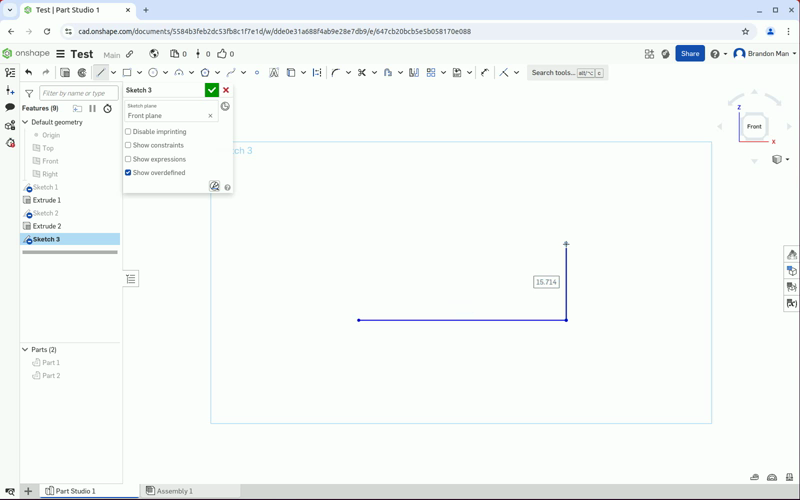
mouse_move(358, 243)
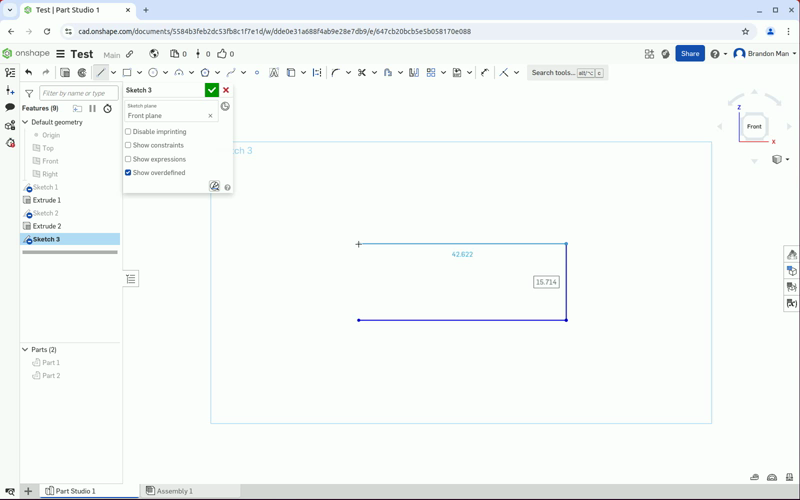
click(358, 243)
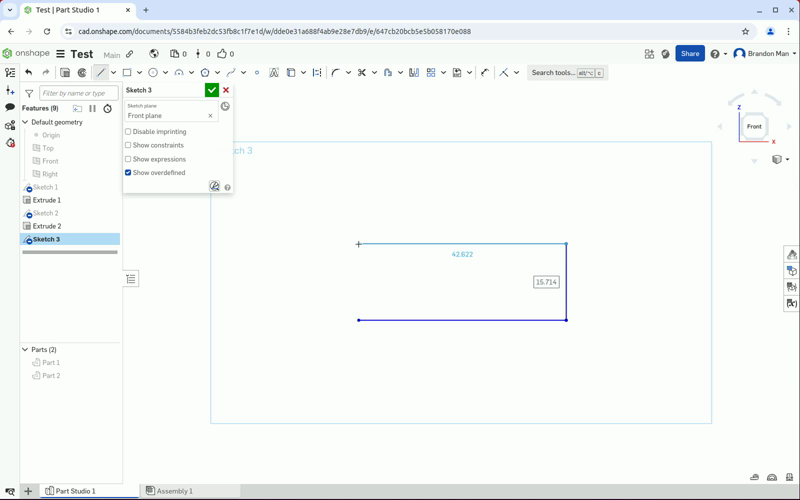
key_up(shift)
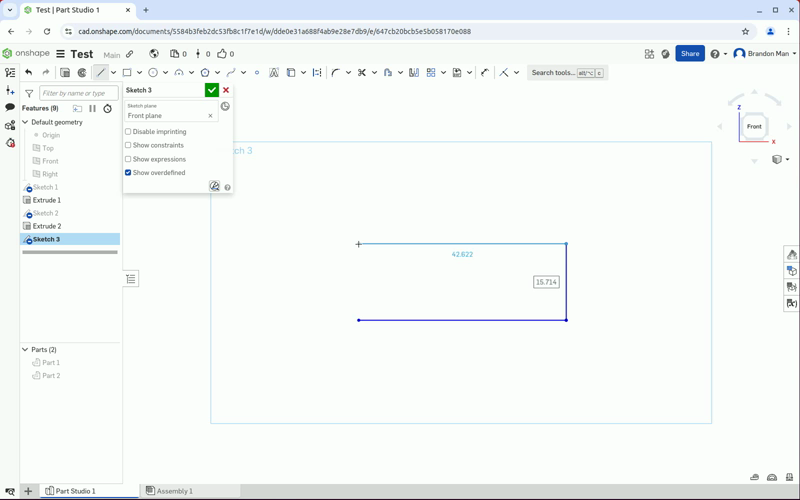
key_down(shift)
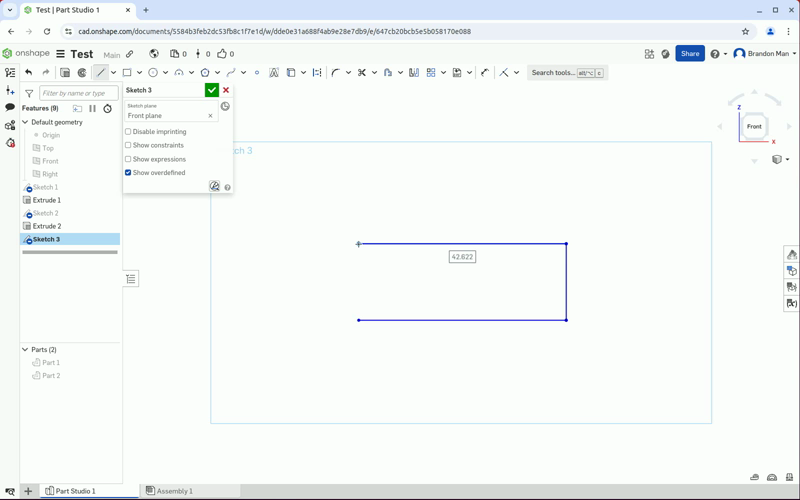
mouse_move(358, 320)
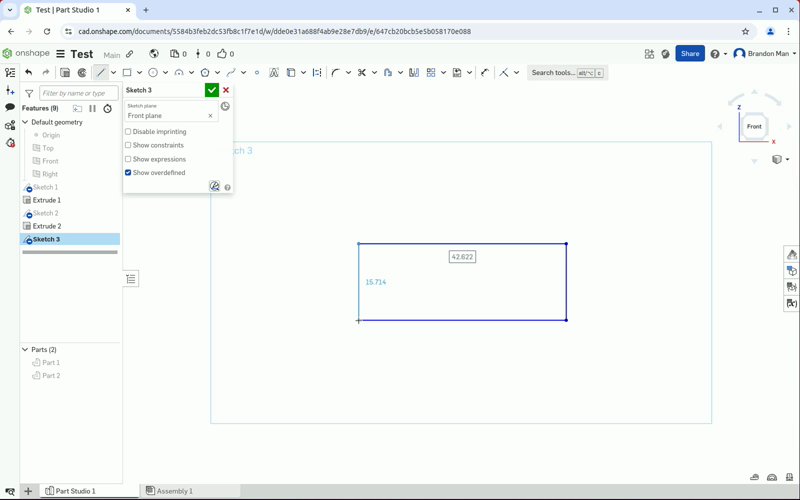
key_up(shift)
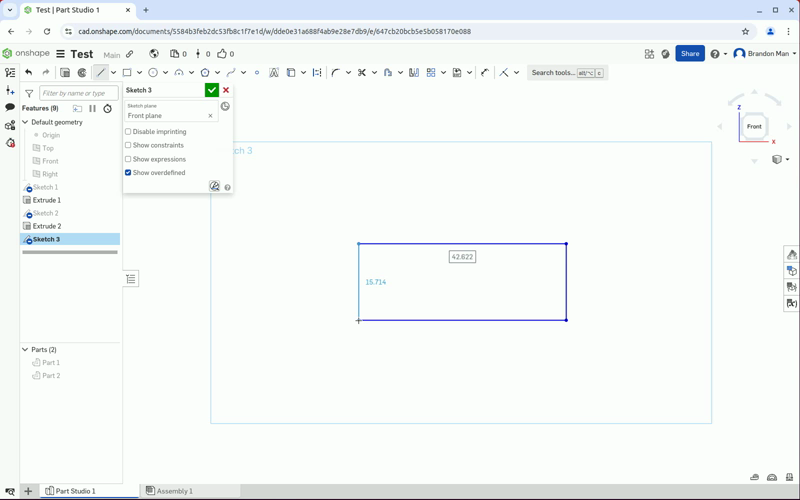
click(358, 320)
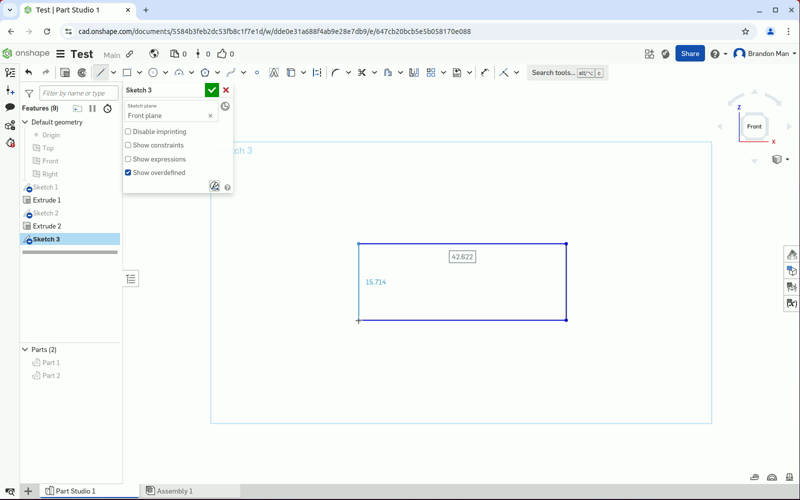
key(esc)
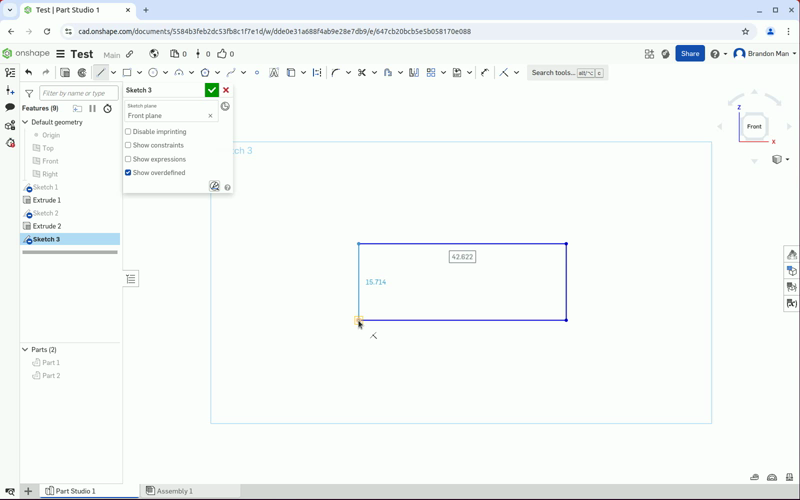
mouse_move(505, 263)
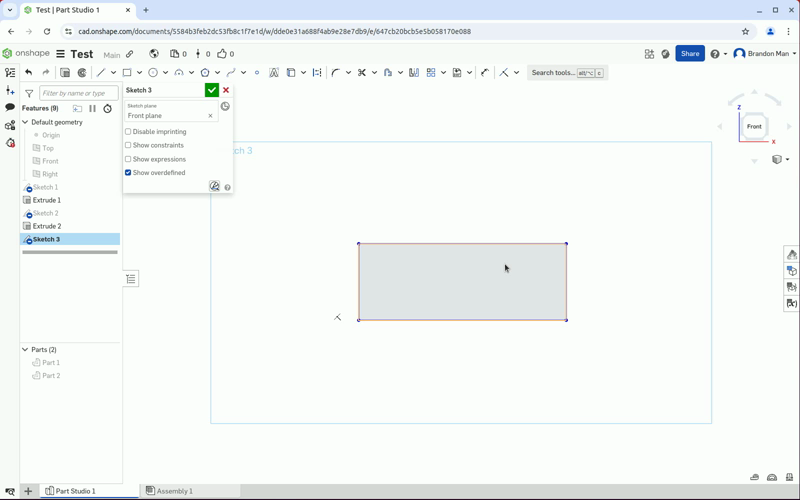
click(505, 263)
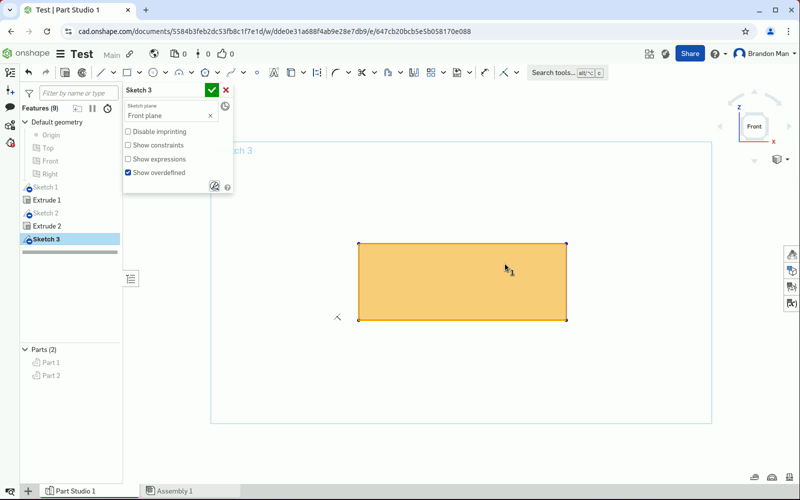
mouse_move(73, 352)
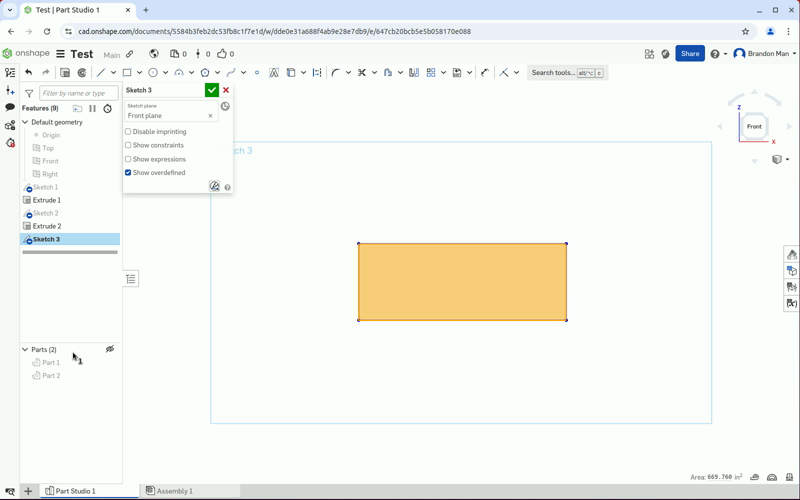
key(shift+y)
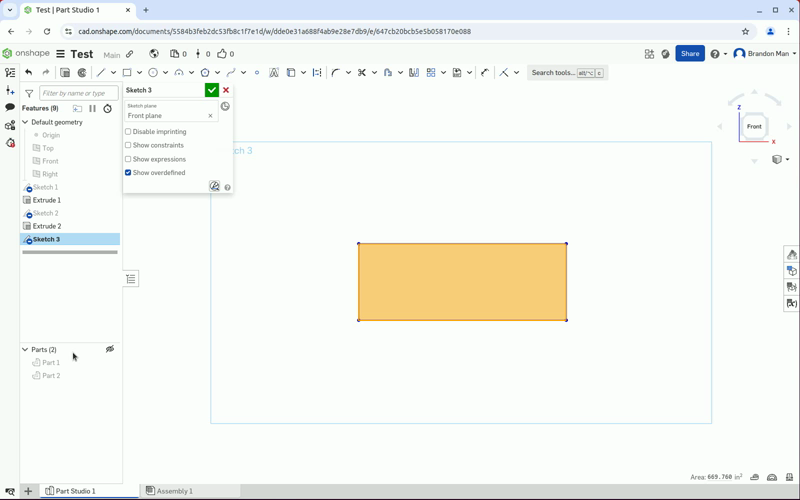
key(shift+e)
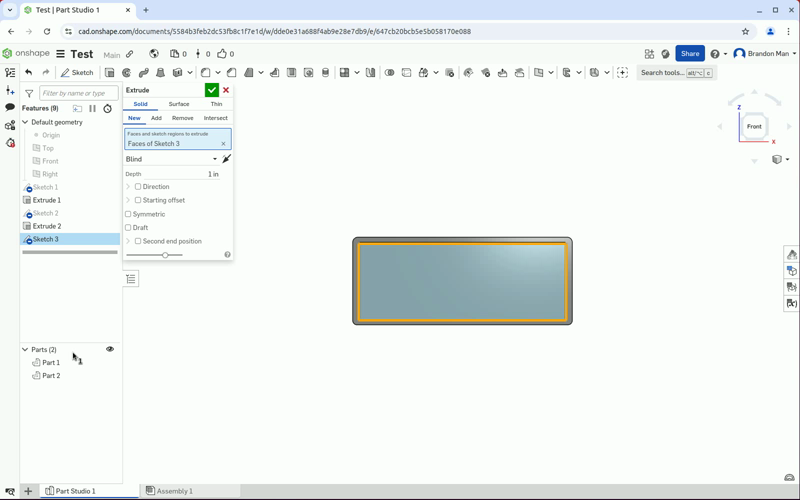
mouse_move(143, 106)
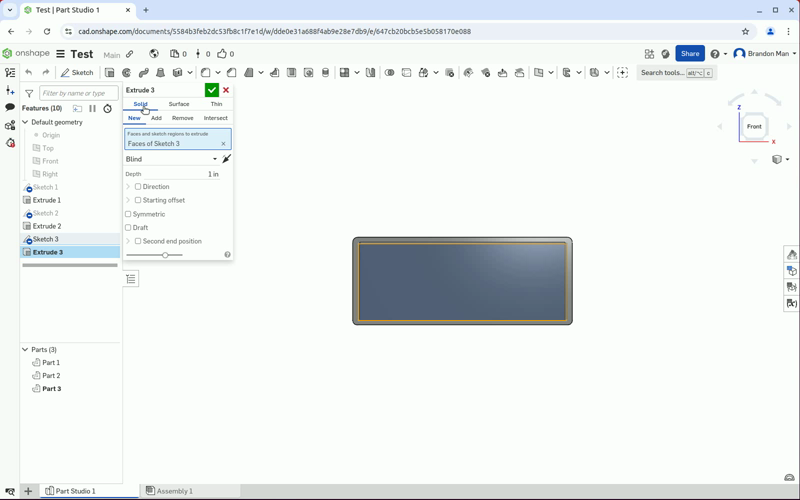
click(143, 106)
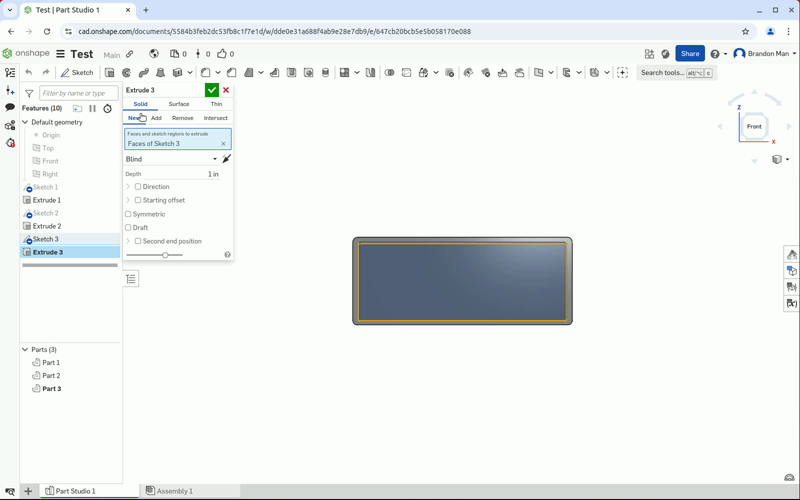
mouse_move(137, 120)
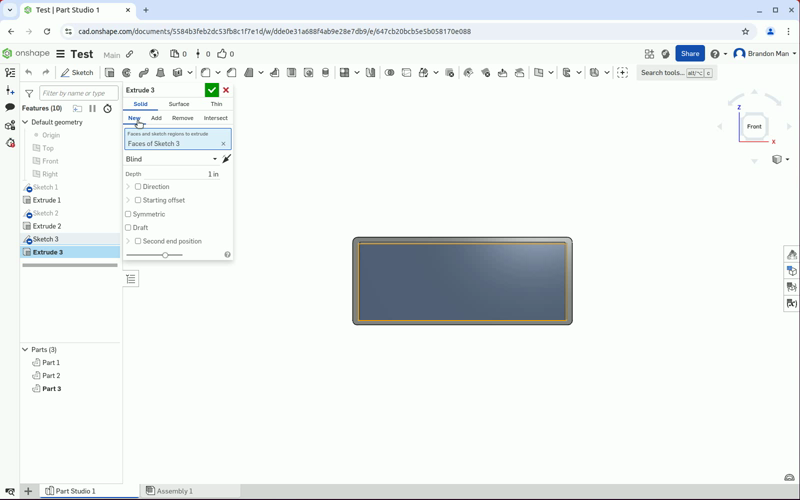
click(137, 120)
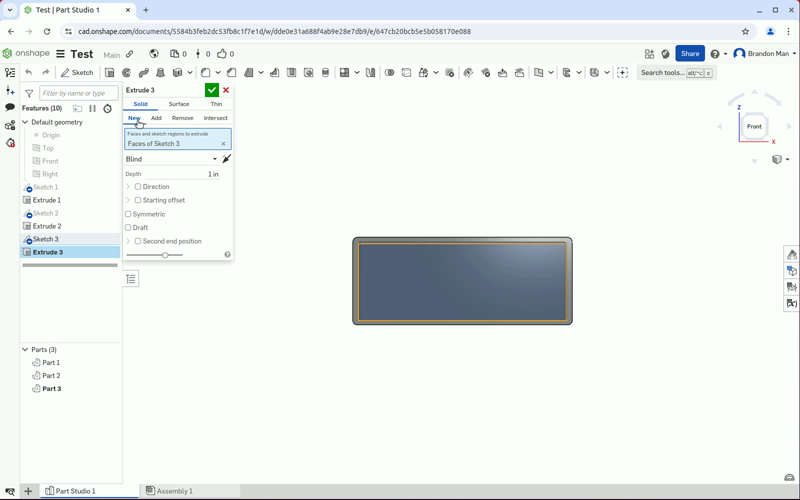
key(tab, 4)
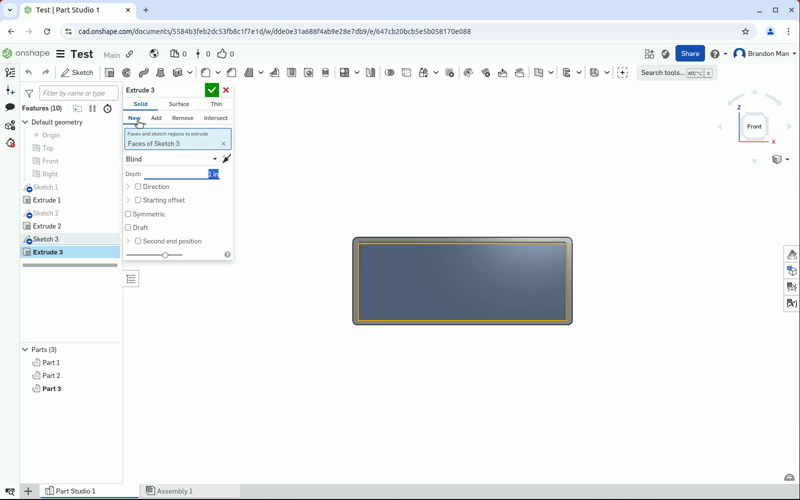
text(-0.963)
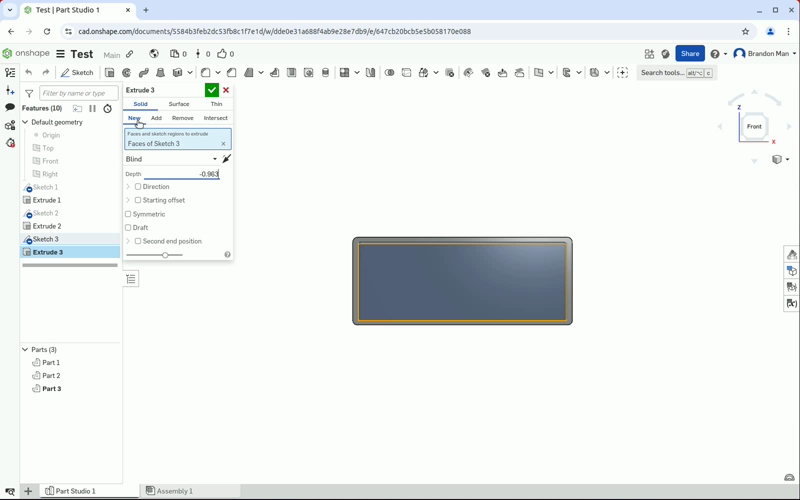
key(enter)
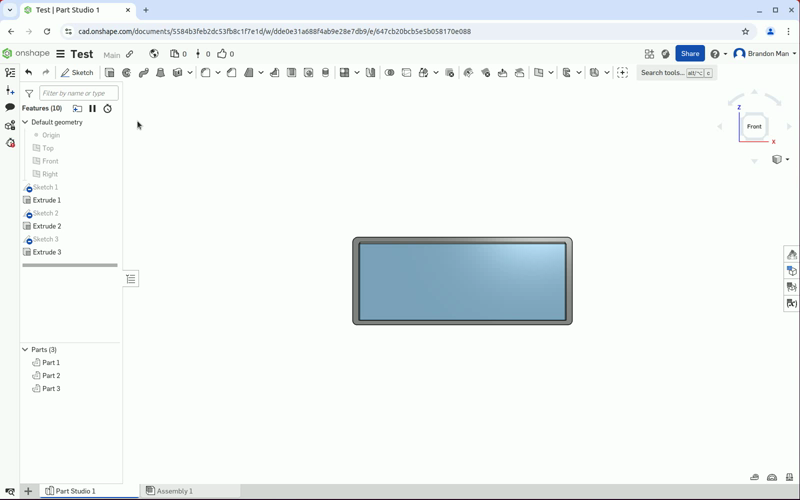
key(shift+h)
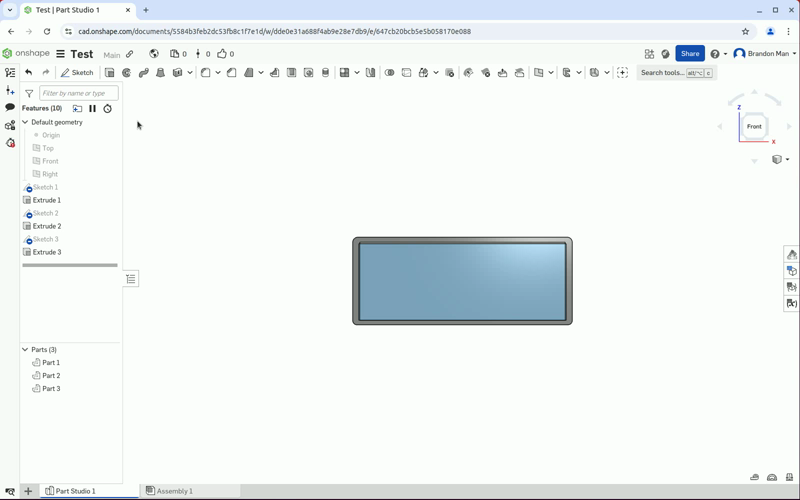
key(shift+h)
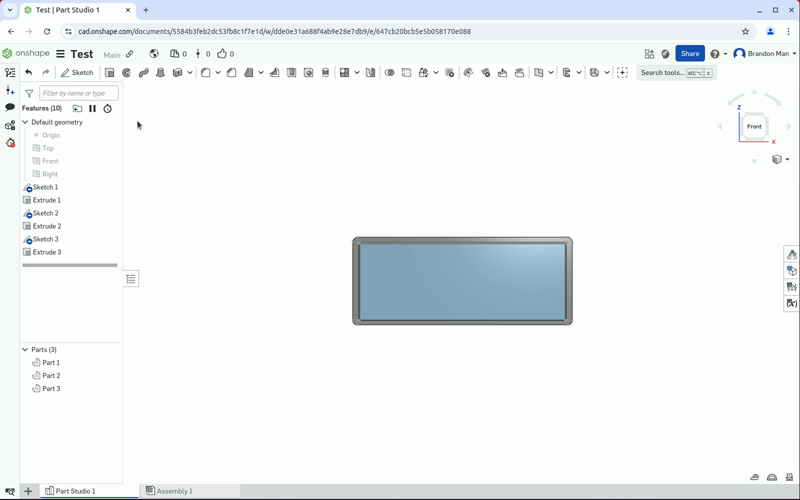
key(shift+7)
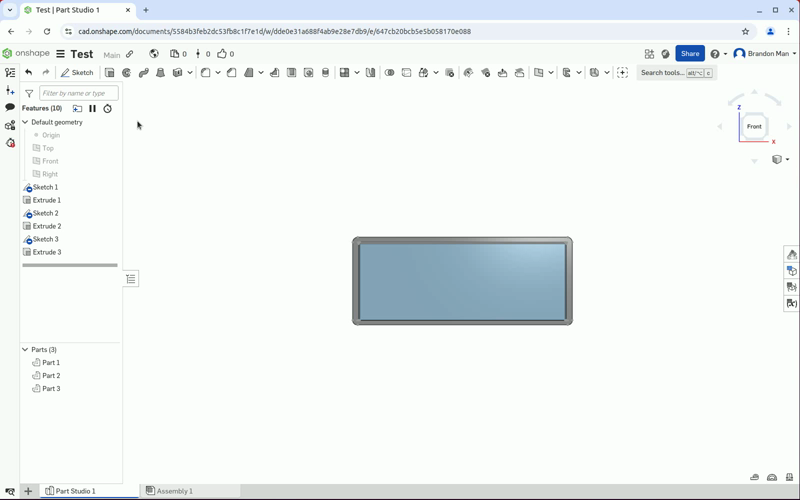
key(left, 2)
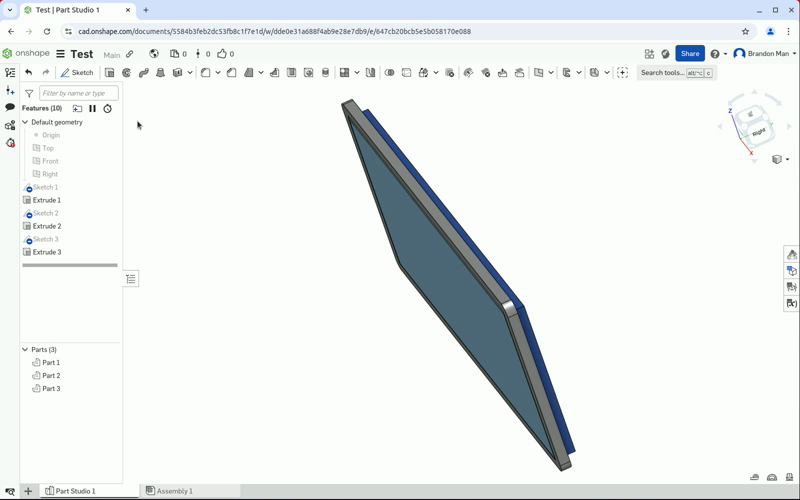
key(down, 2)
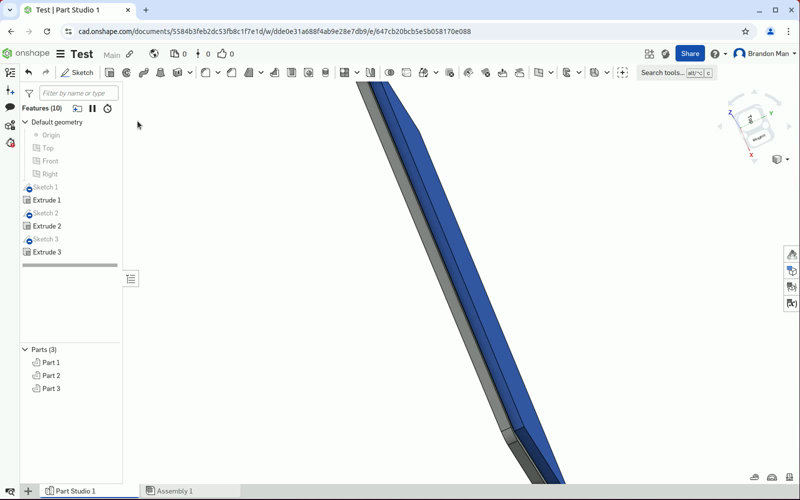
key(up, 2)
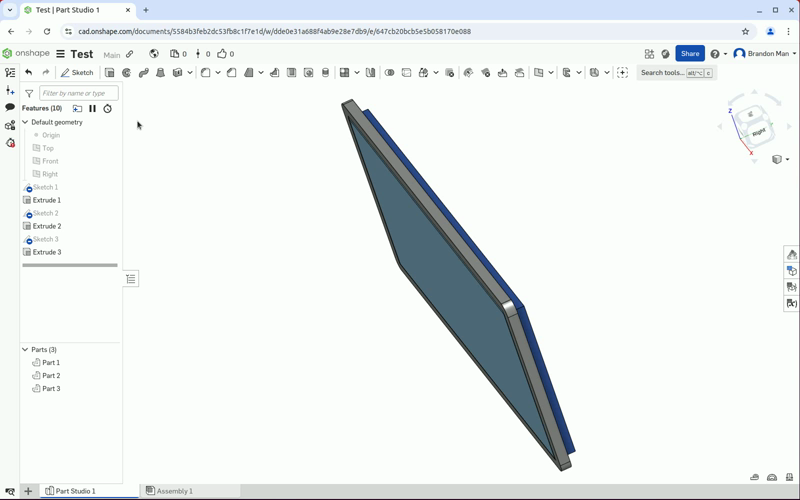
key(right, 2)
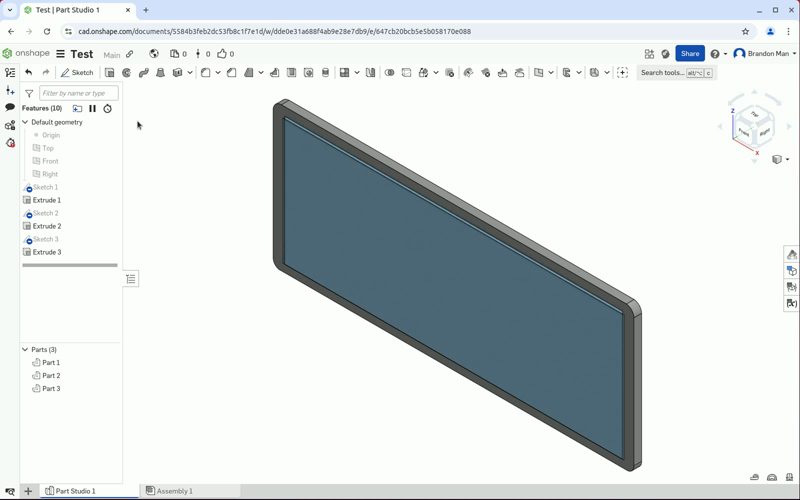
mouse_move(73, 189)
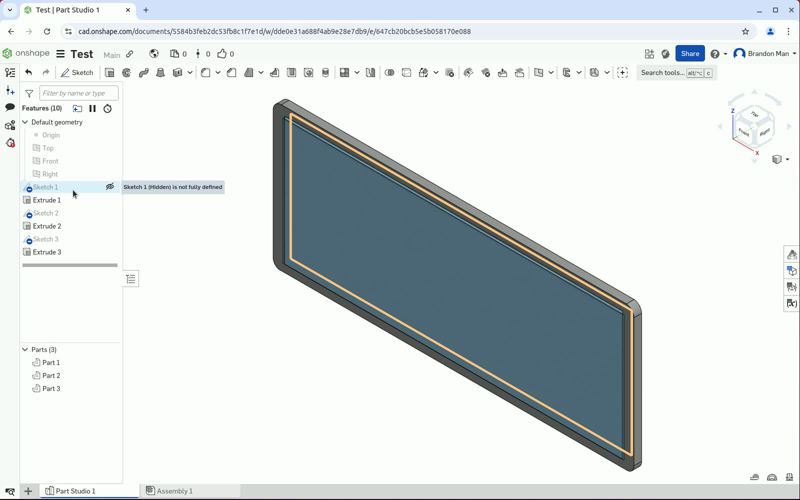
click(73, 189)